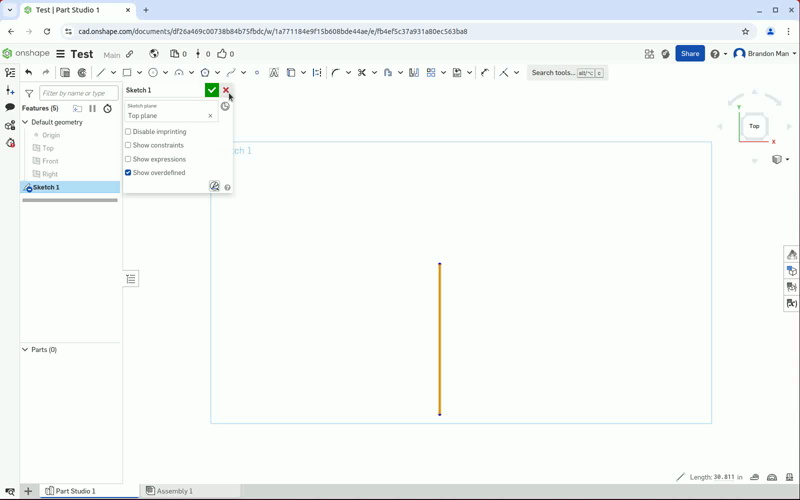
key(shift+h)
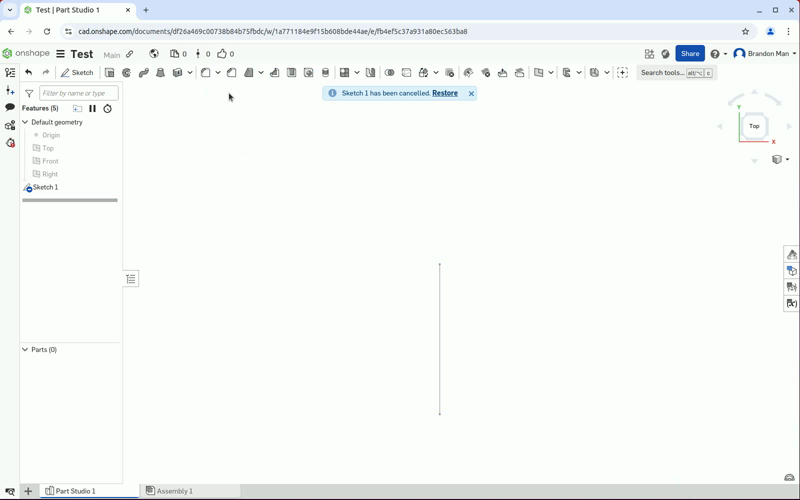
key(shift+s)
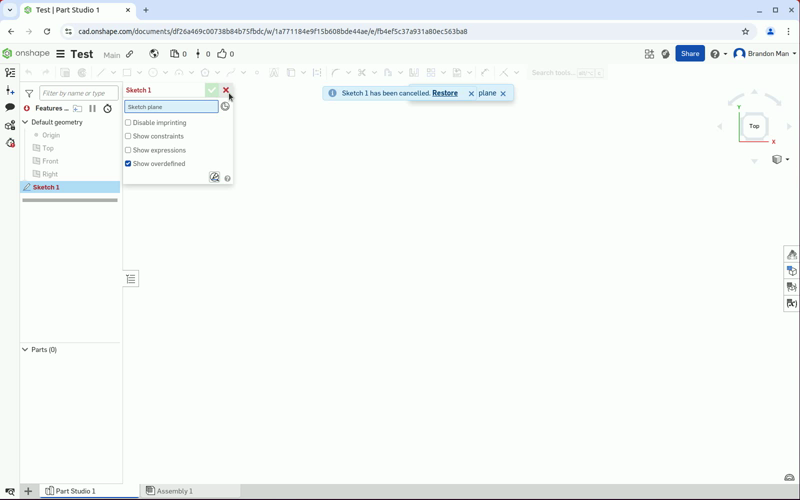
mouse_move(73, 150)
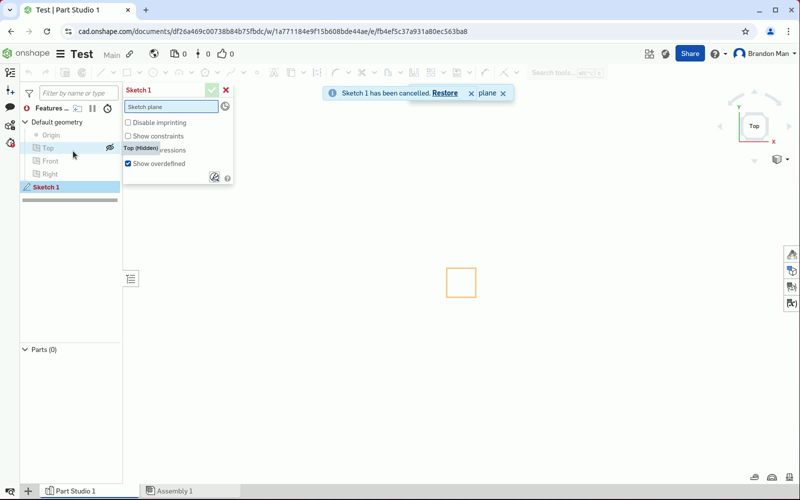
click(73, 150)
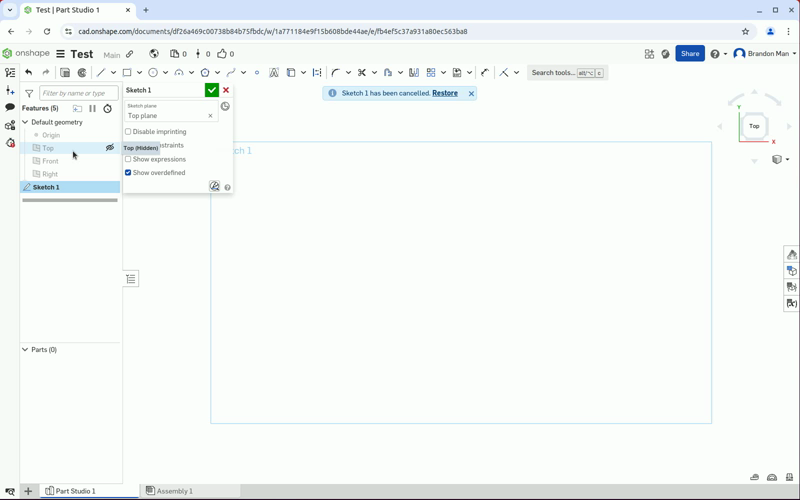
mouse_move(73, 352)
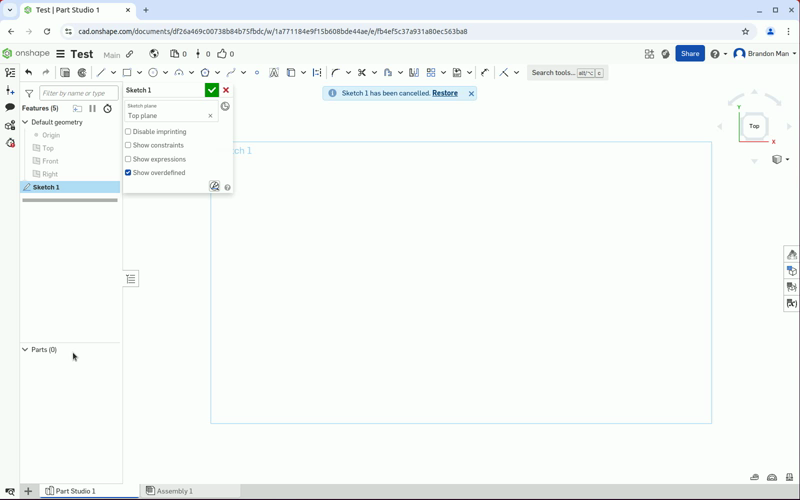
key(y)
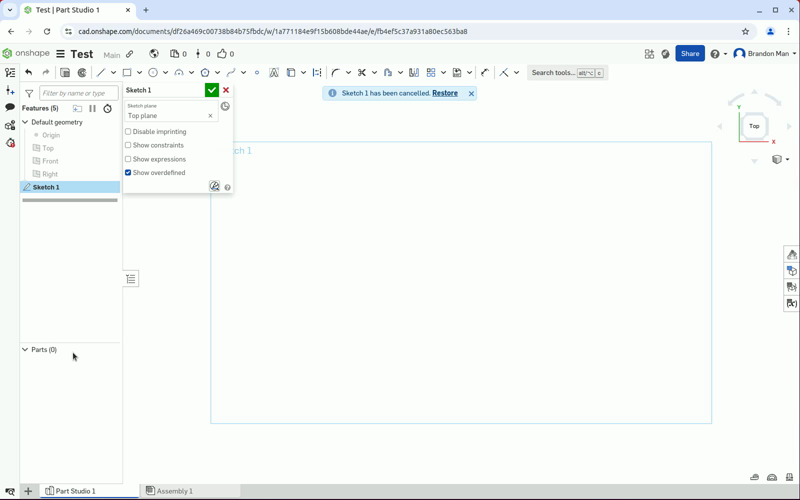
key(l)
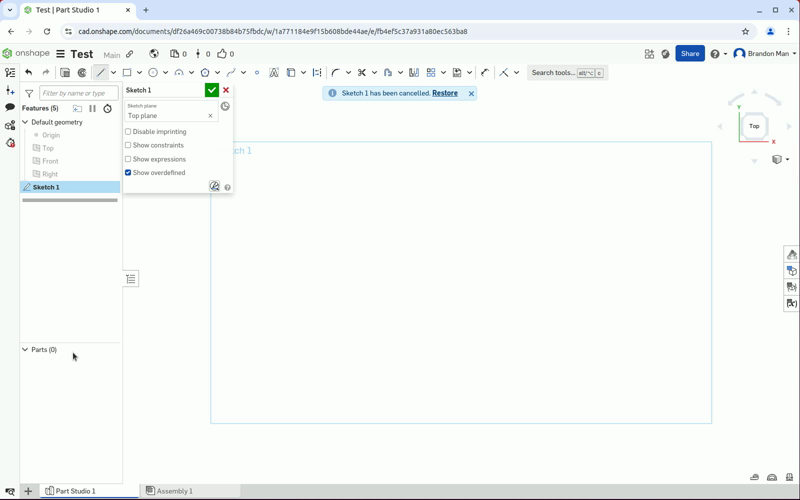
key_down(shift)
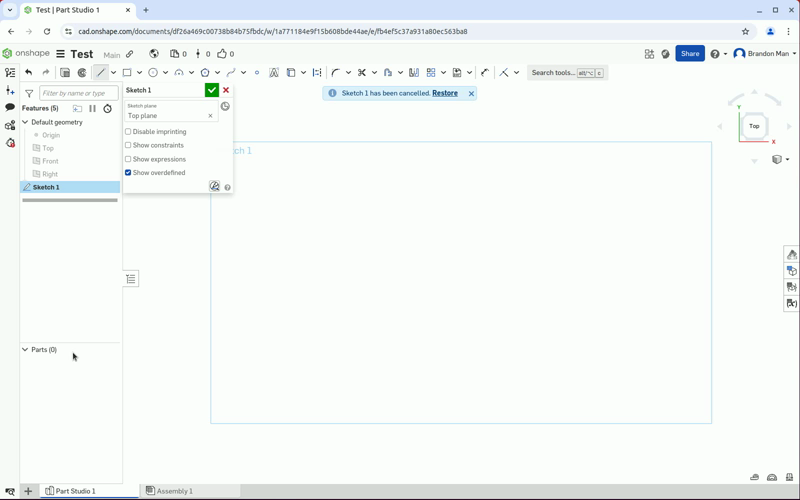
mouse_move(348, 271)
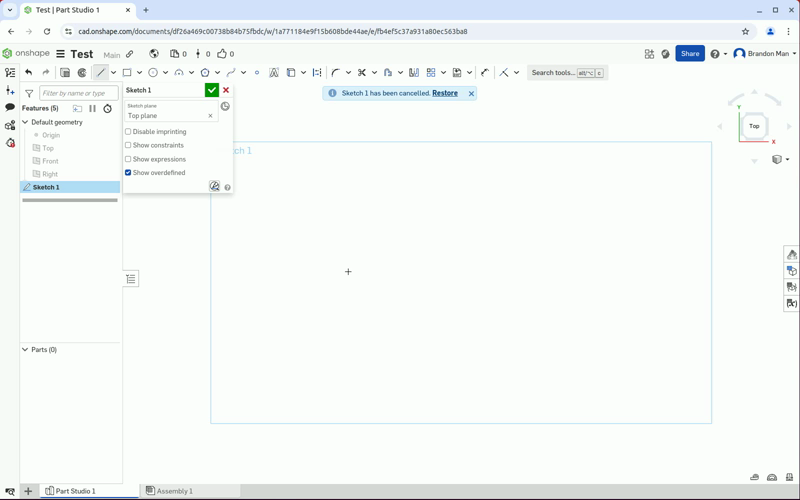
click(348, 271)
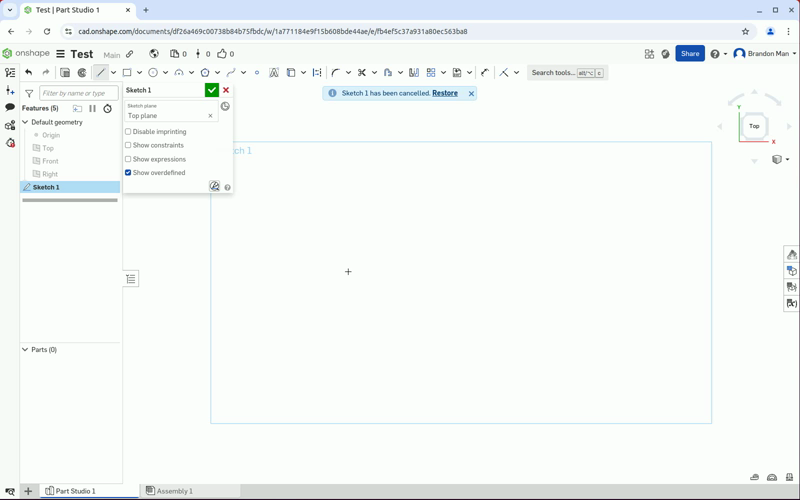
key_up(shift)
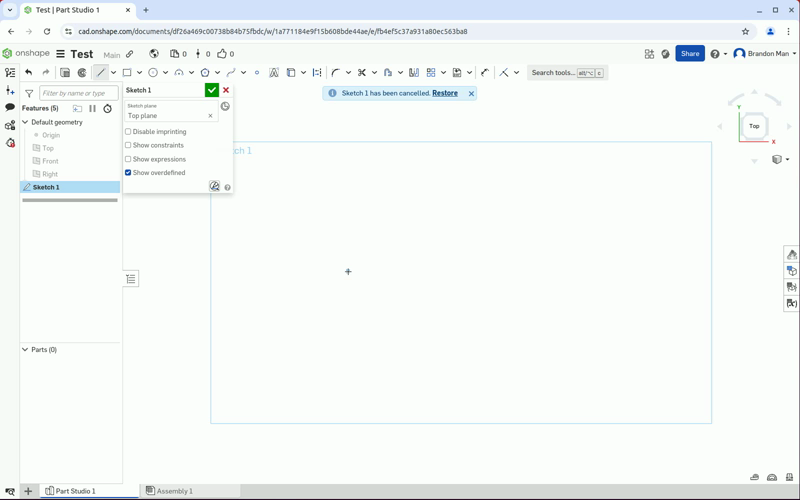
key_down(shift)
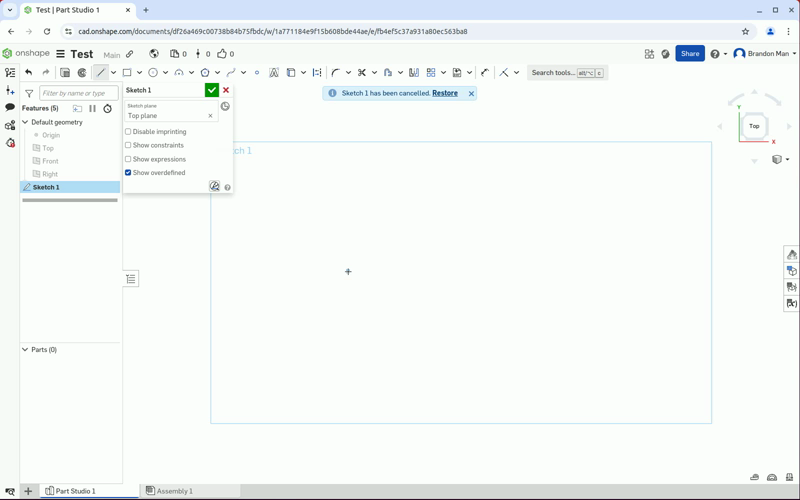
mouse_move(378, 271)
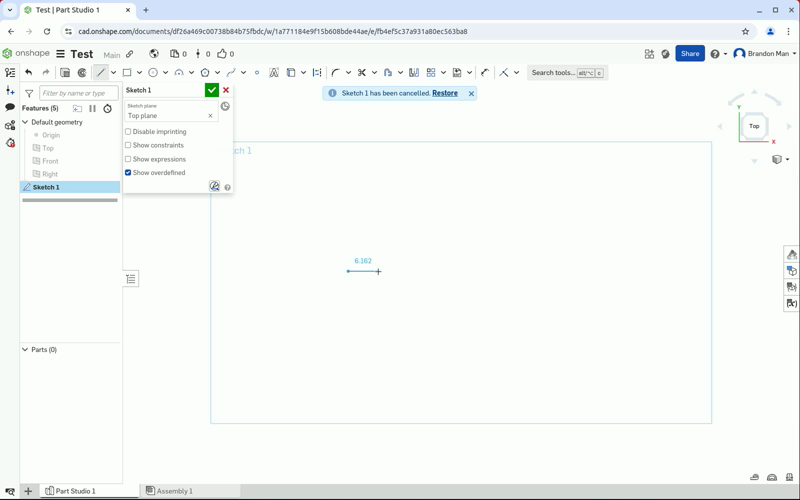
mouse_move(362, 271)
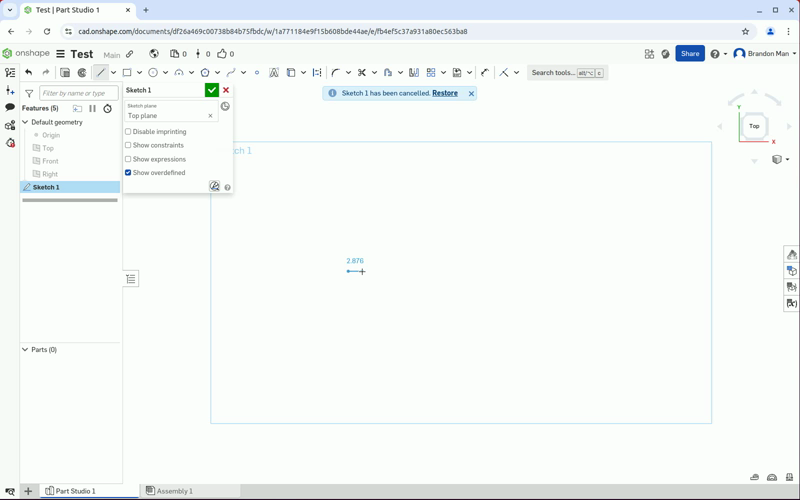
click(362, 271)
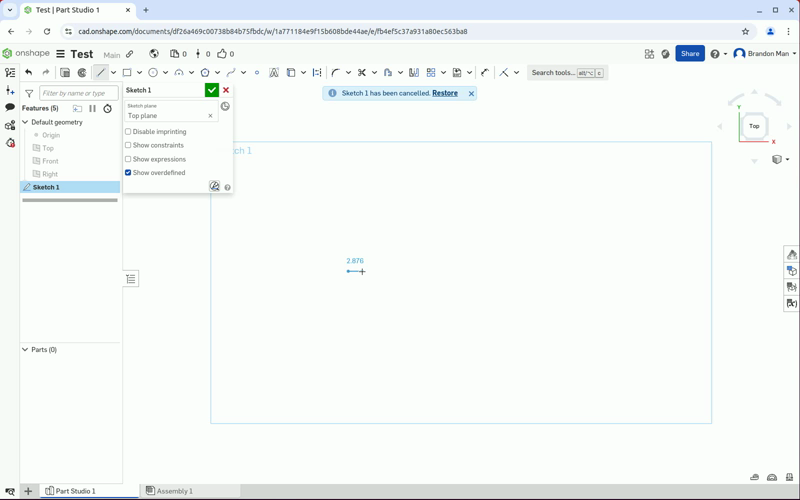
key_up(shift)
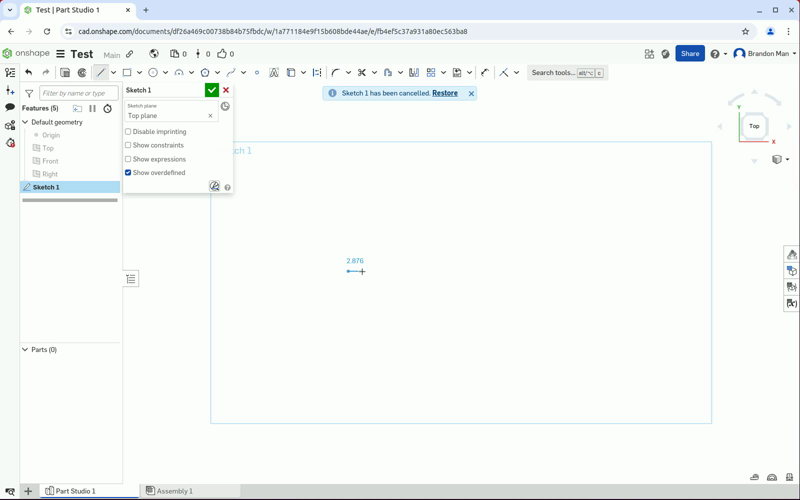
key_down(shift)
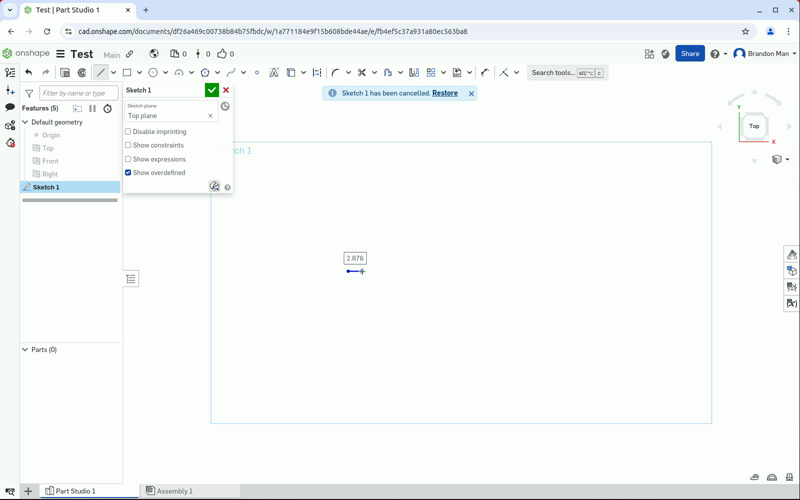
mouse_move(392, 271)
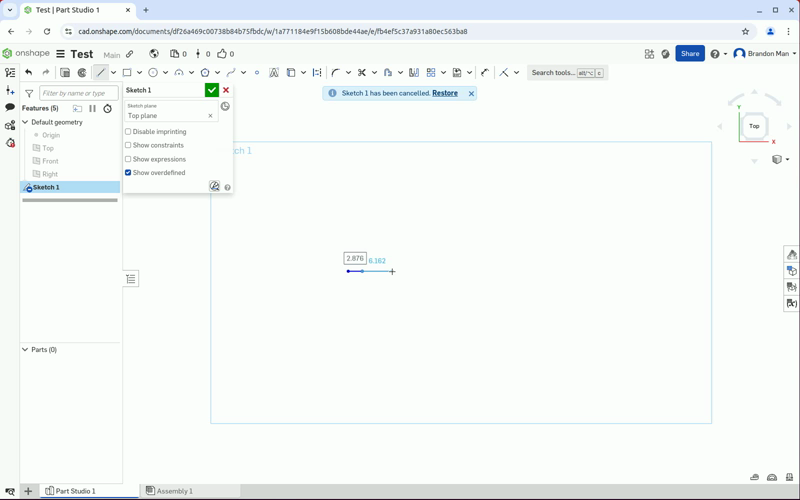
mouse_move(369, 283)
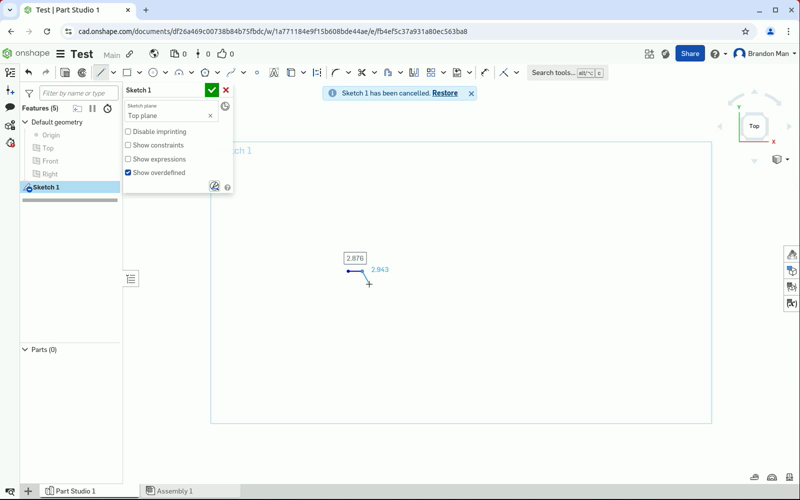
click(369, 283)
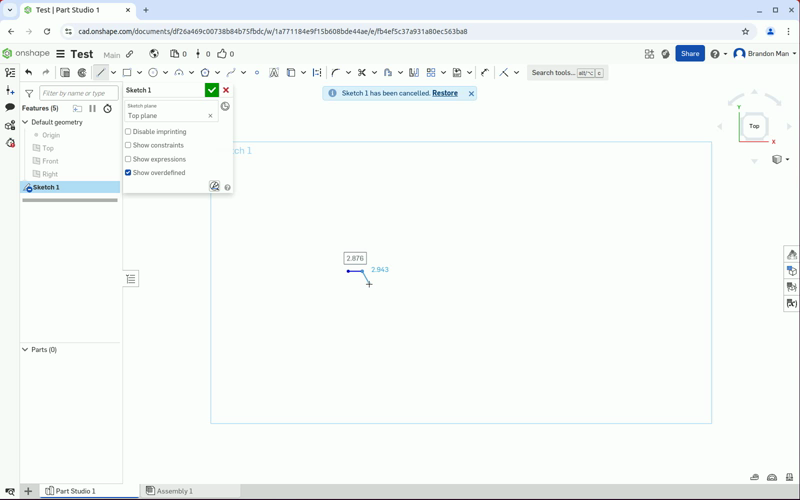
key_up(shift)
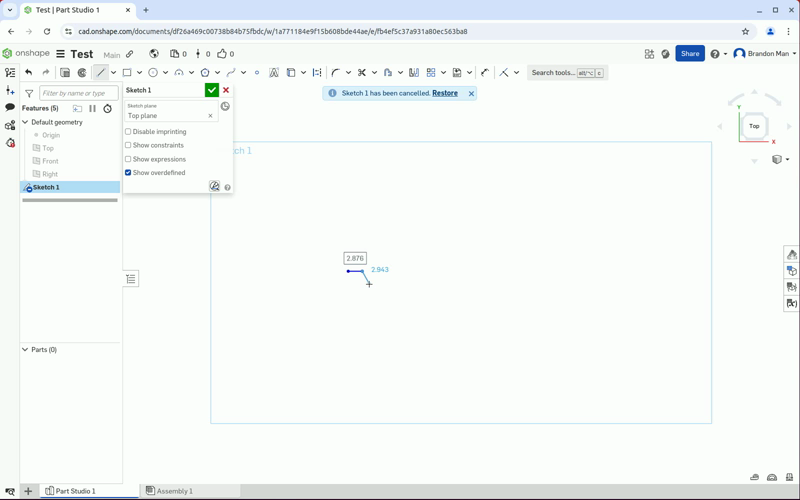
key_down(shift)
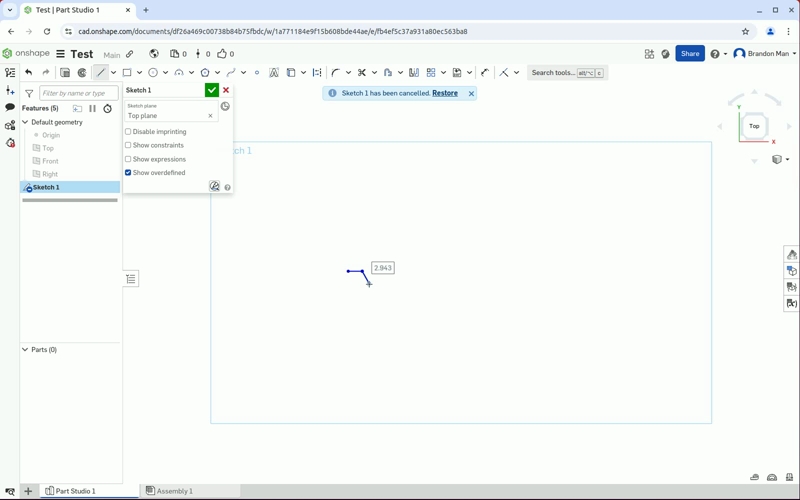
mouse_move(399, 283)
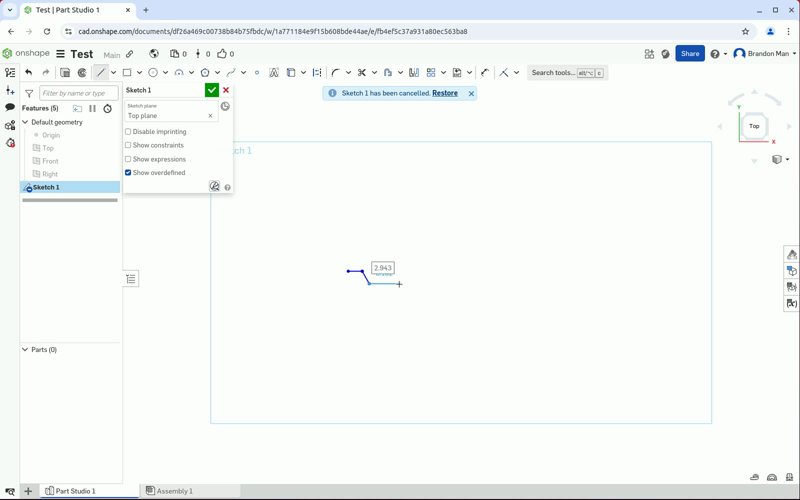
mouse_move(369, 271)
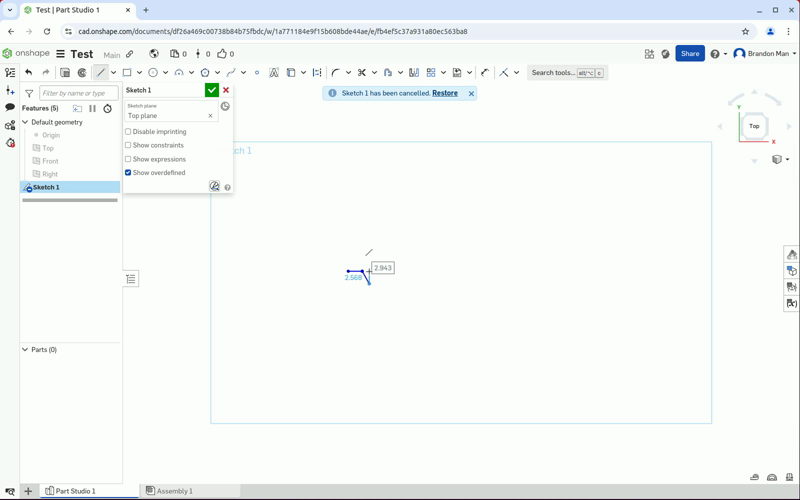
click(369, 271)
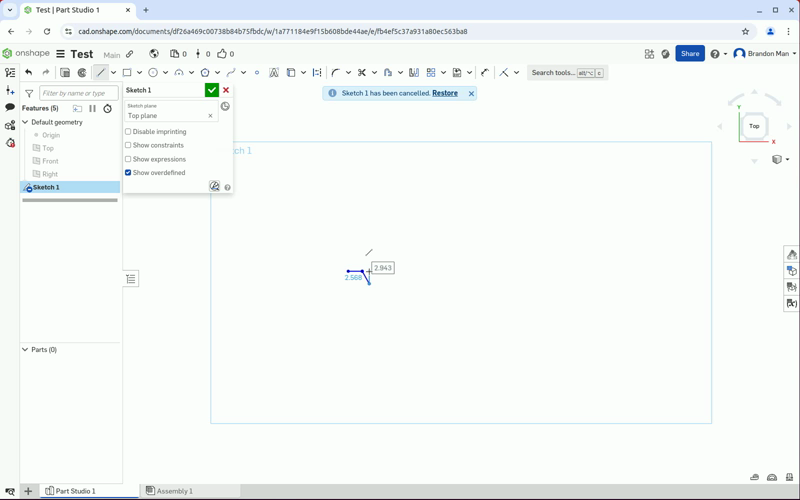
key_up(shift)
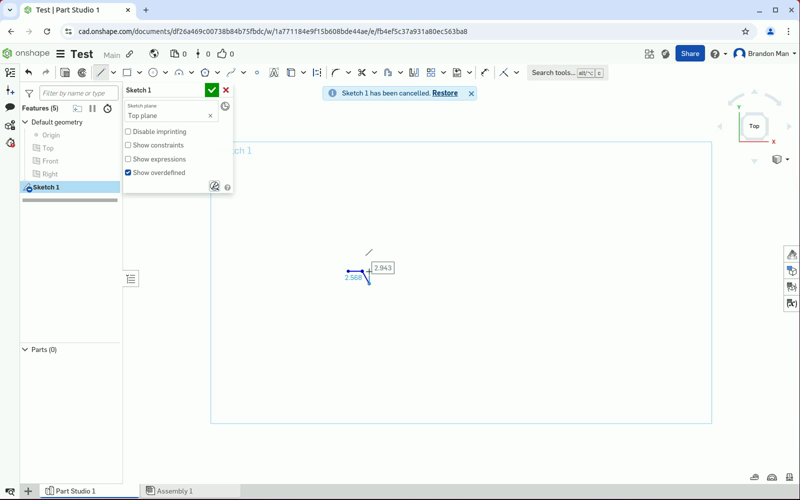
key_down(shift)
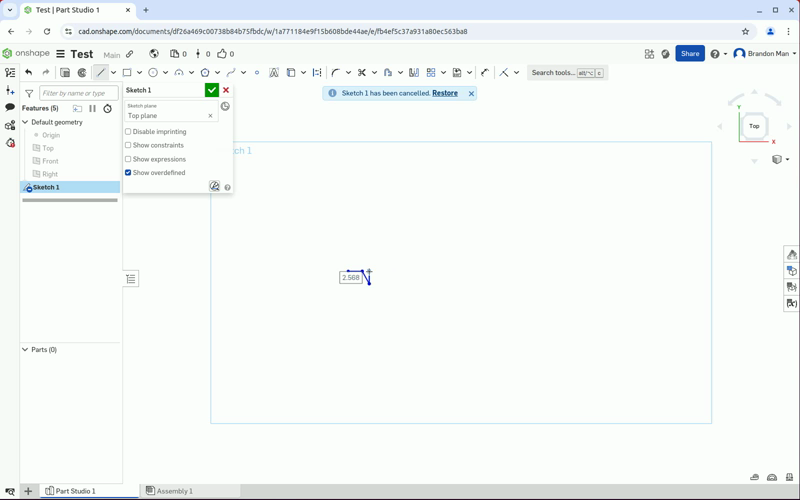
mouse_move(399, 271)
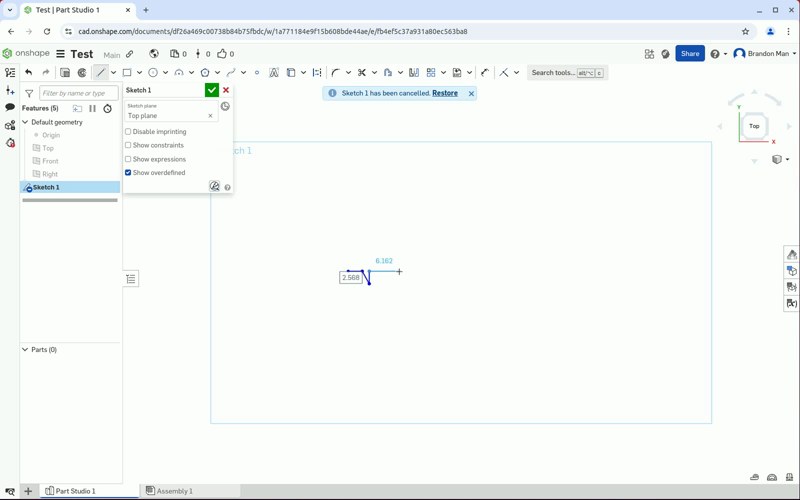
mouse_move(389, 271)
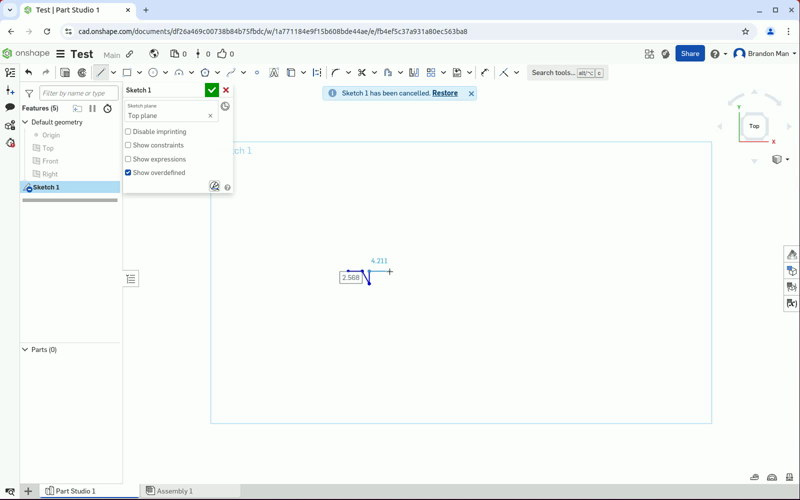
click(389, 271)
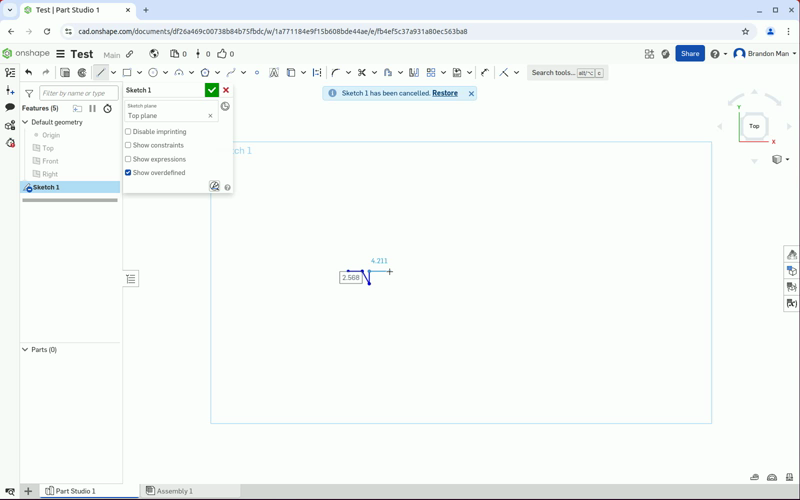
key_up(shift)
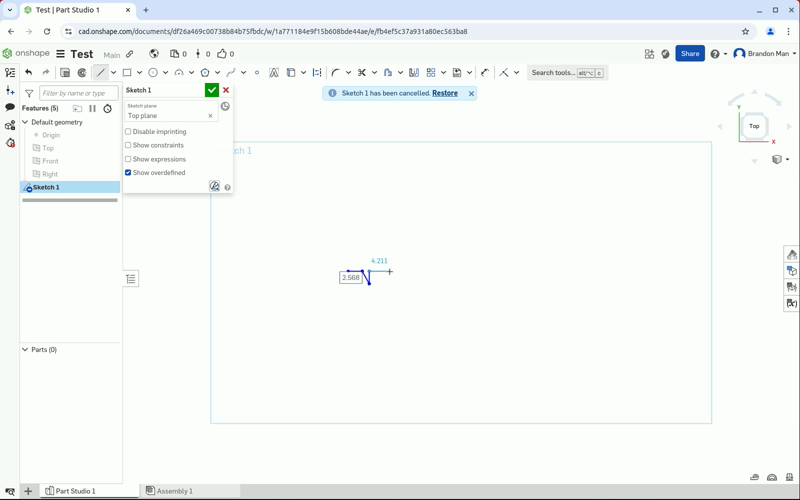
key(esc)
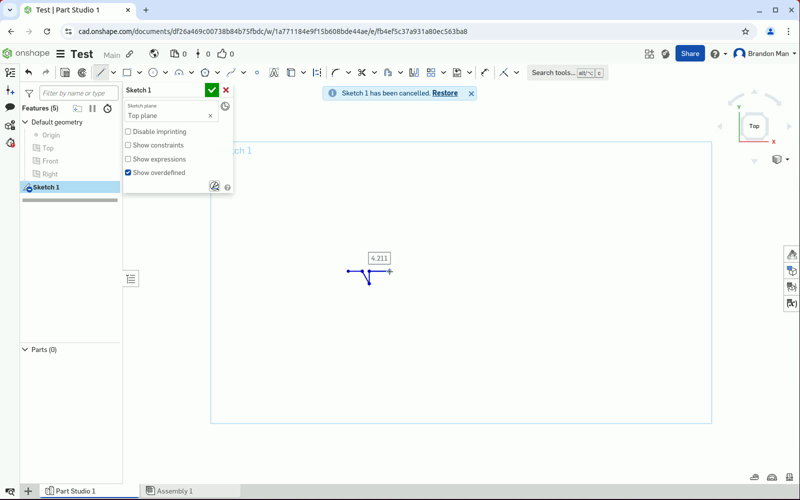
key(a)
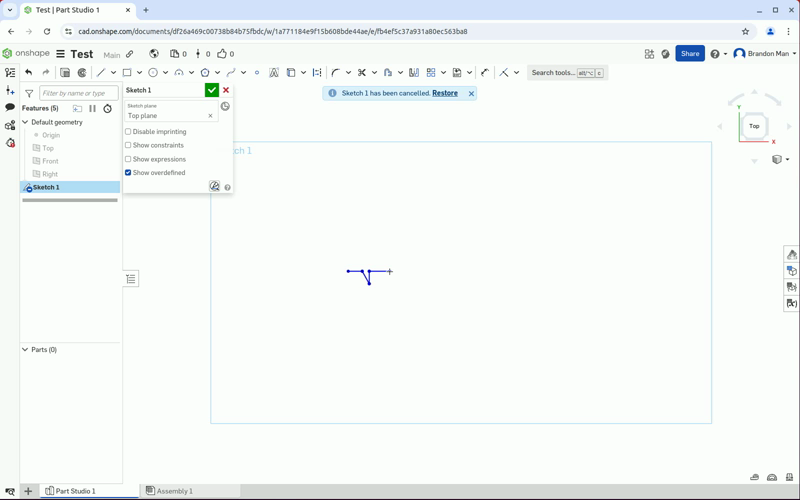
mouse_move(389, 271)
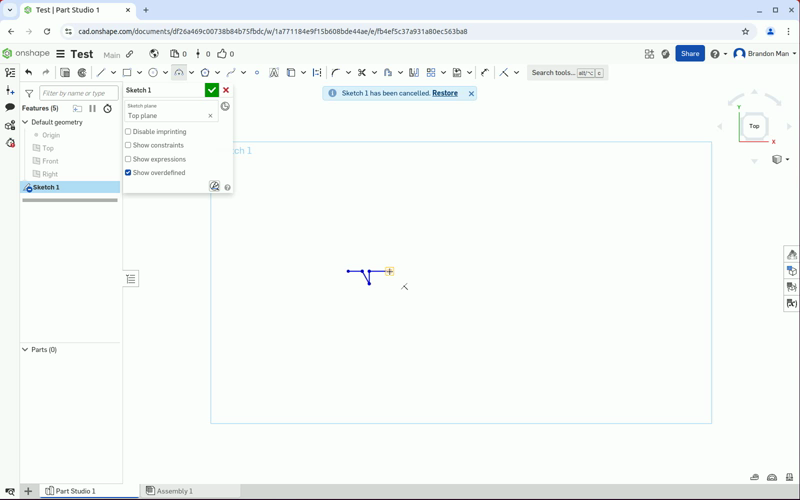
click(389, 271)
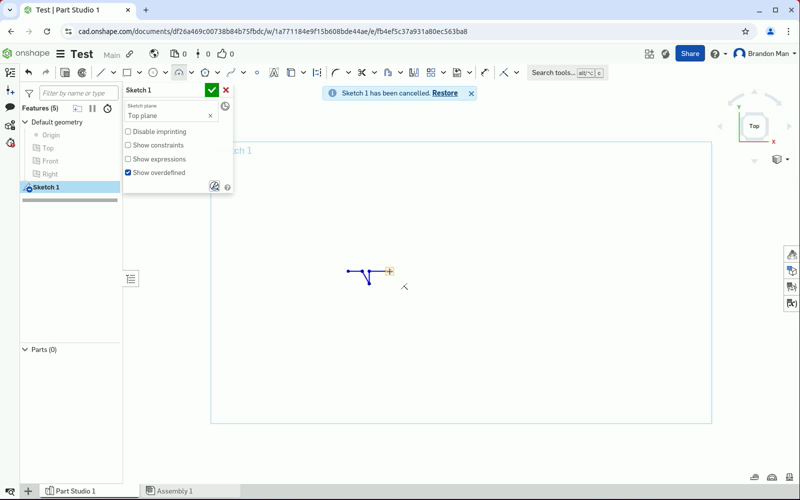
mouse_move(348, 271)
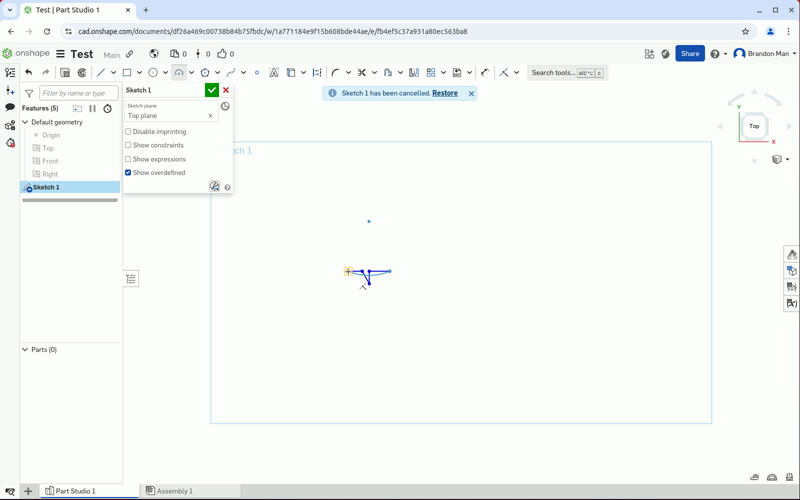
click(348, 271)
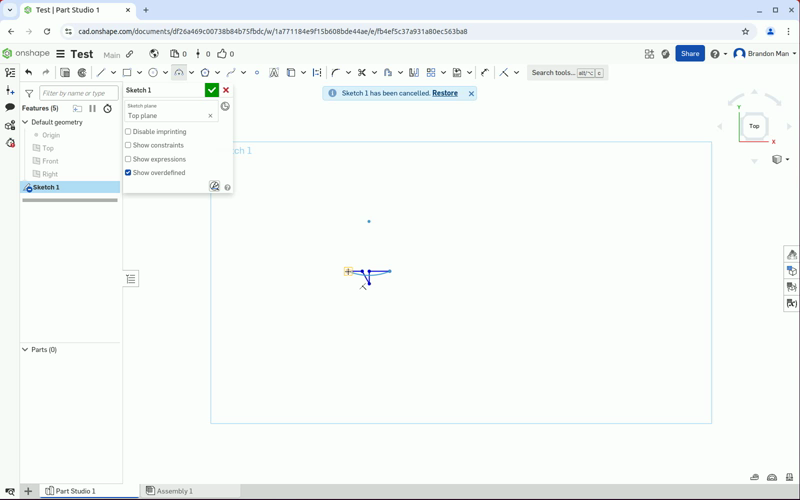
key_down(shift)
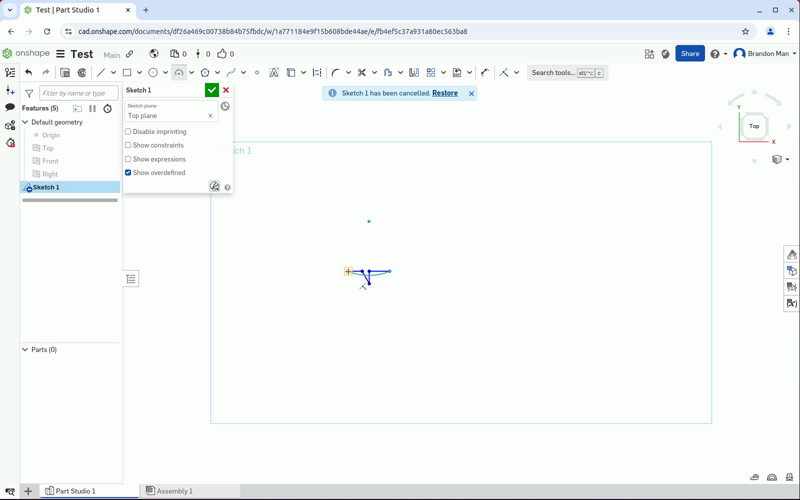
mouse_move(369, 259)
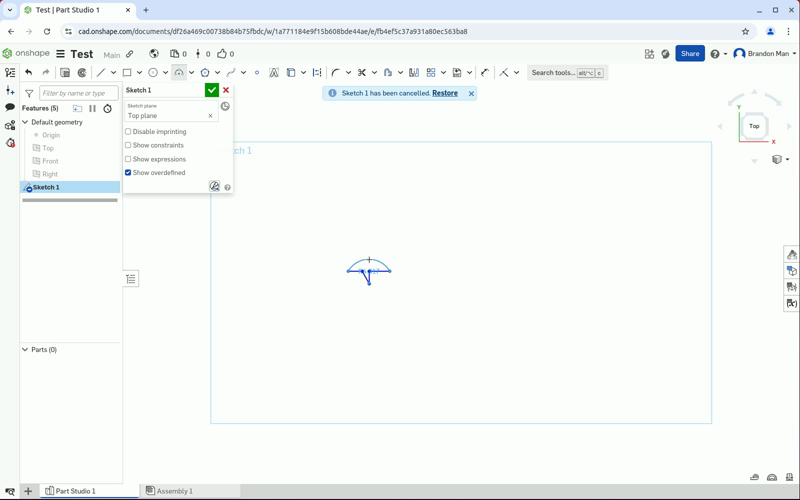
click(369, 259)
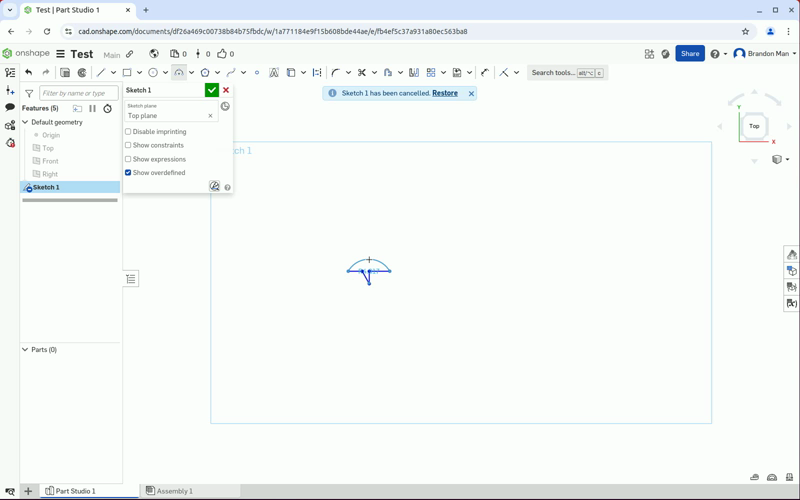
key_up(shift)
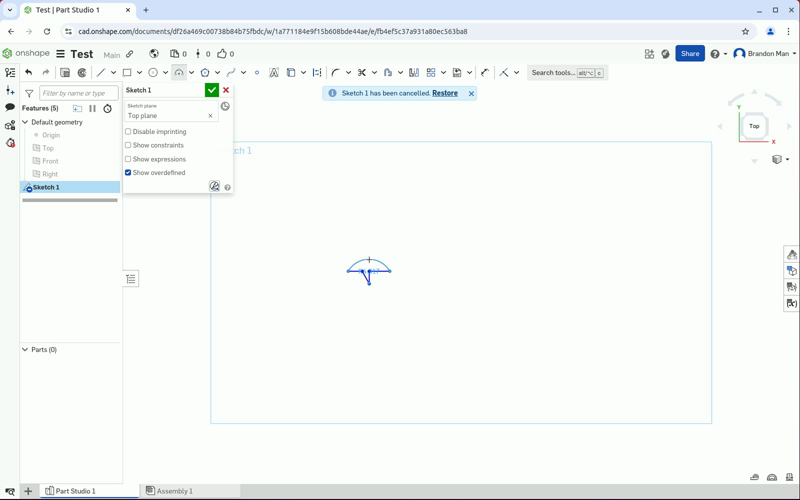
key(esc)
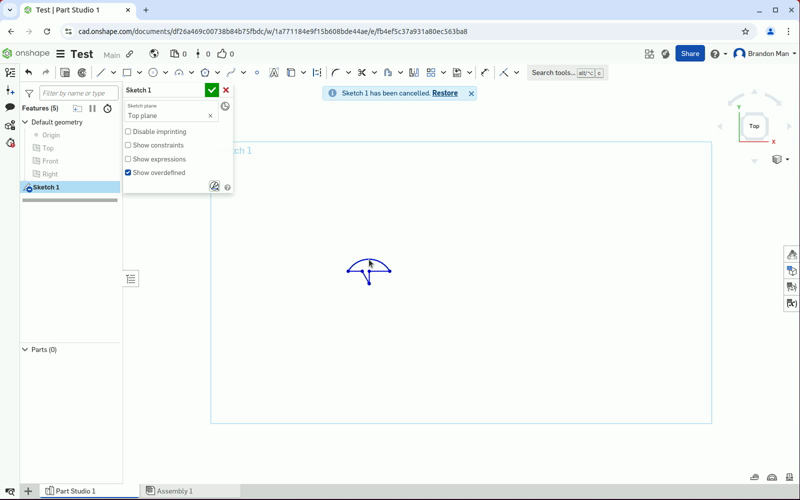
mouse_move(360, 265)
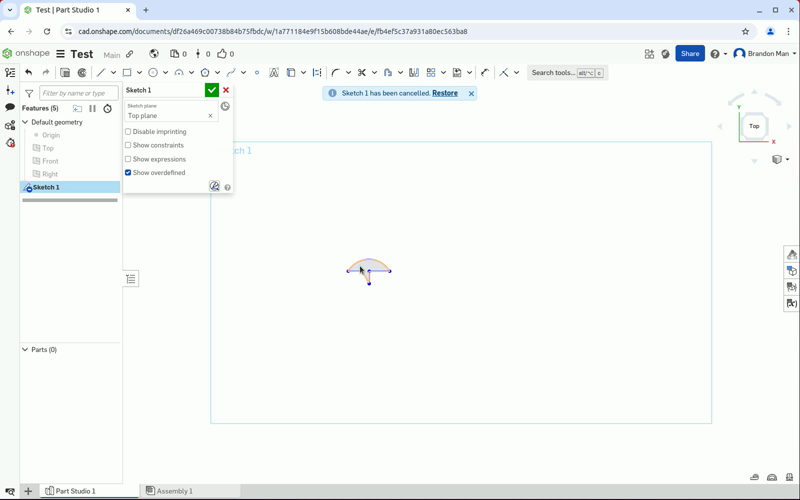
scroll(6)
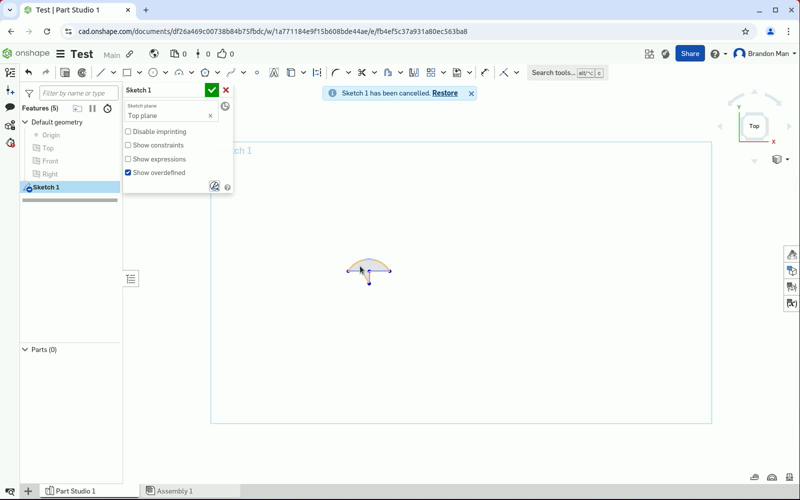
scroll(6)
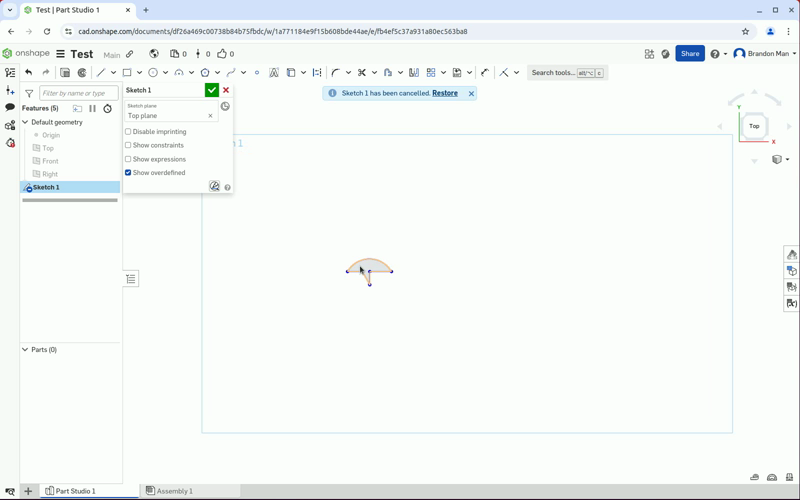
scroll(6)
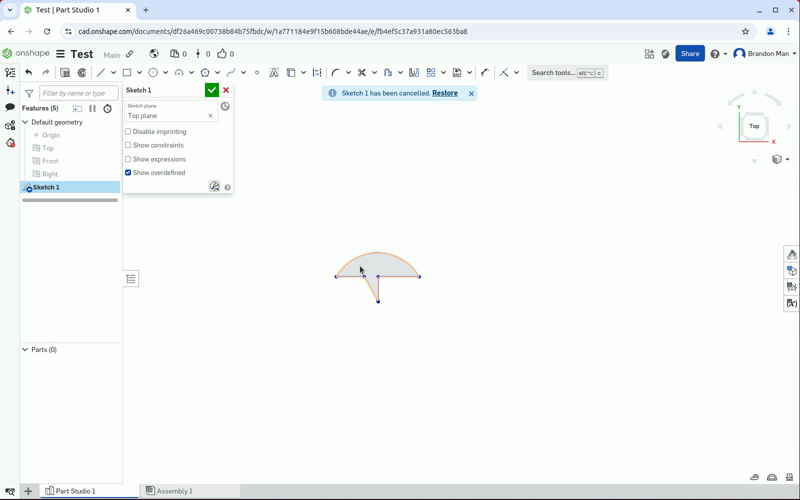
scroll(6)
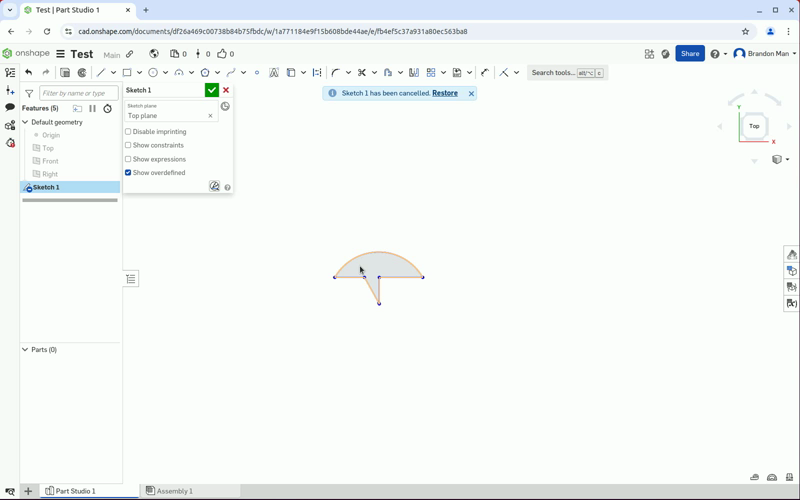
scroll(6)
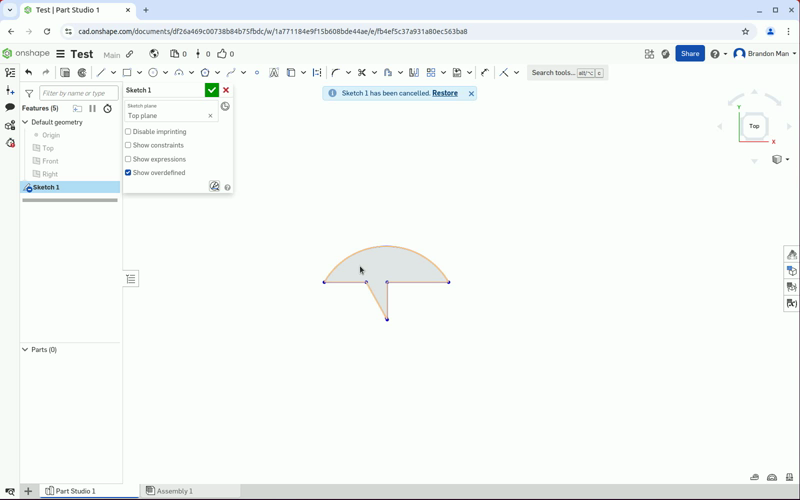
scroll(6)
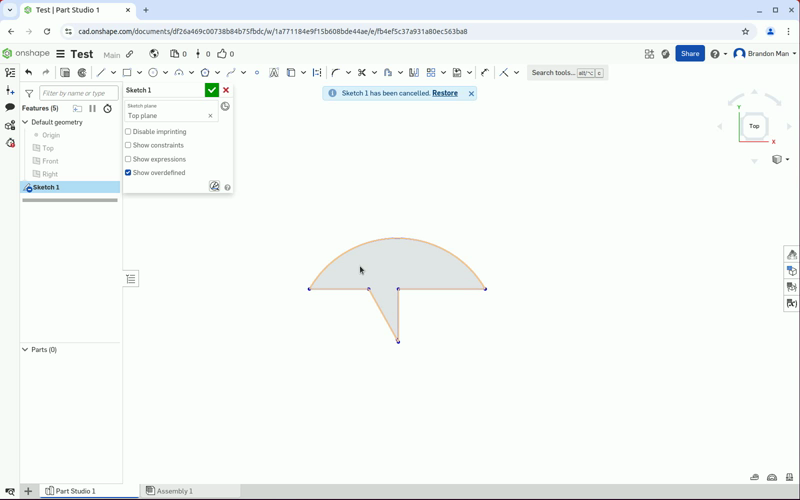
scroll(6)
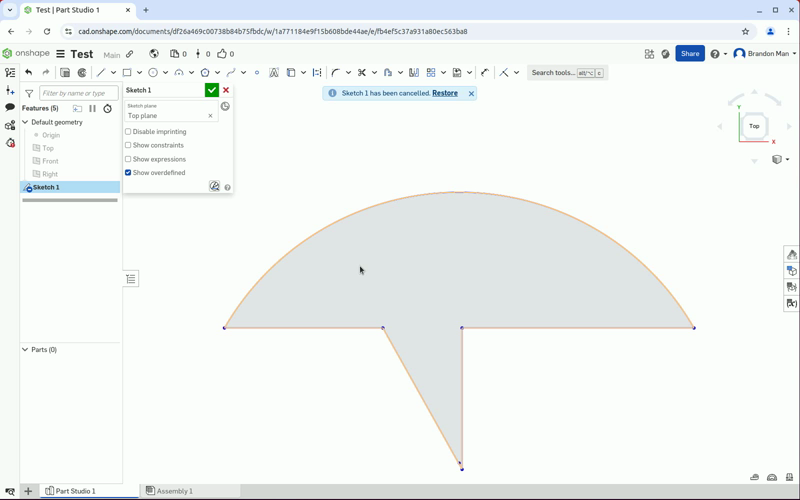
click(360, 265)
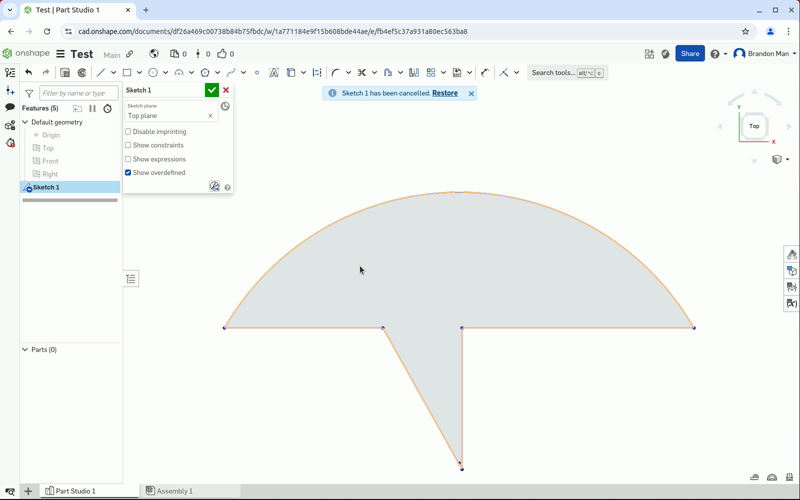
scroll(-6)
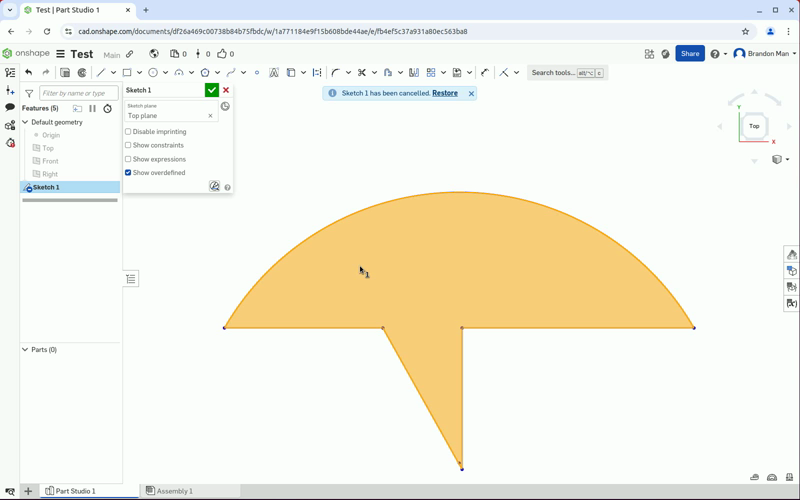
scroll(-6)
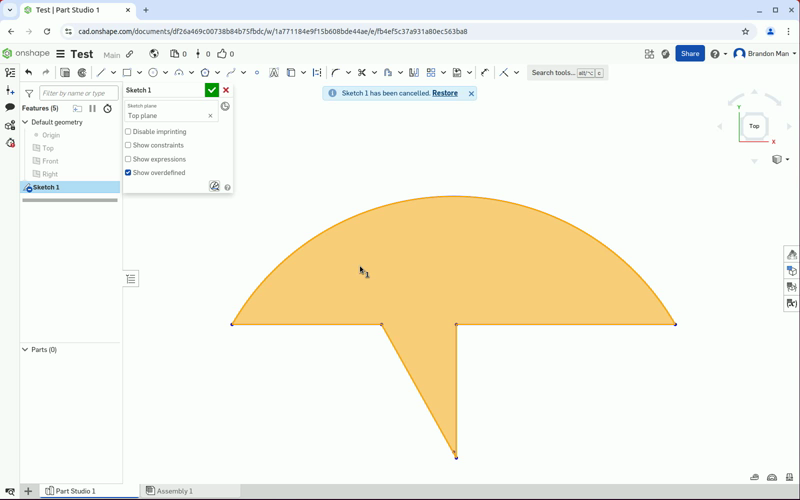
scroll(-6)
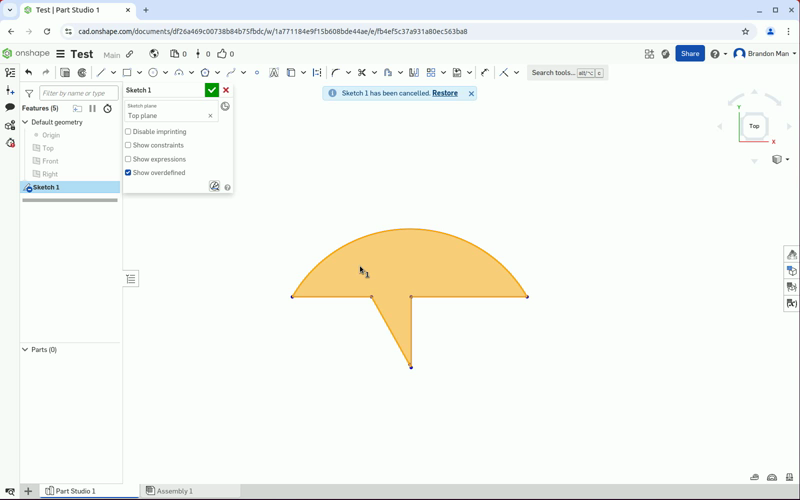
scroll(-6)
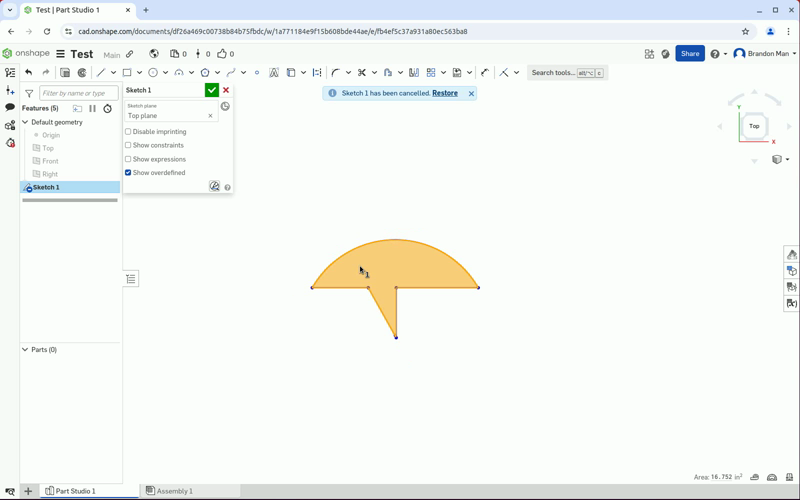
scroll(-6)
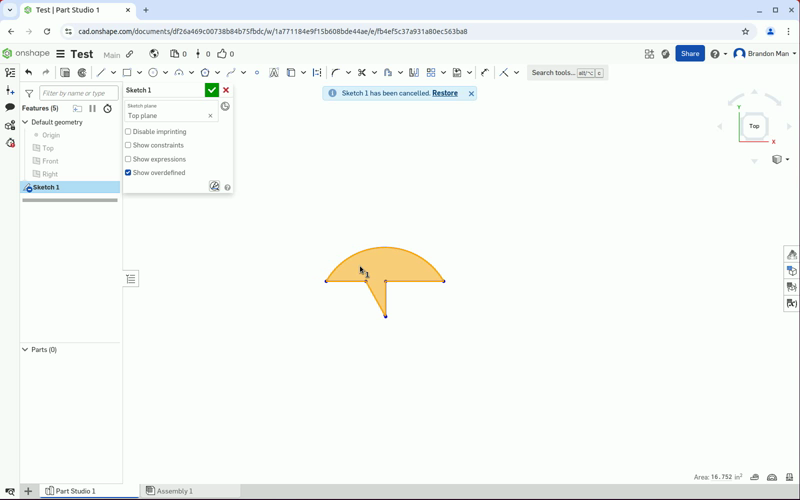
scroll(-6)
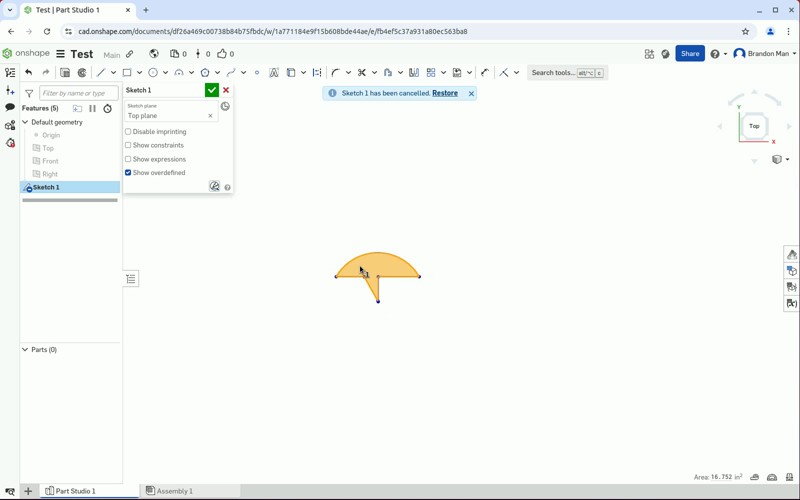
scroll(-6)
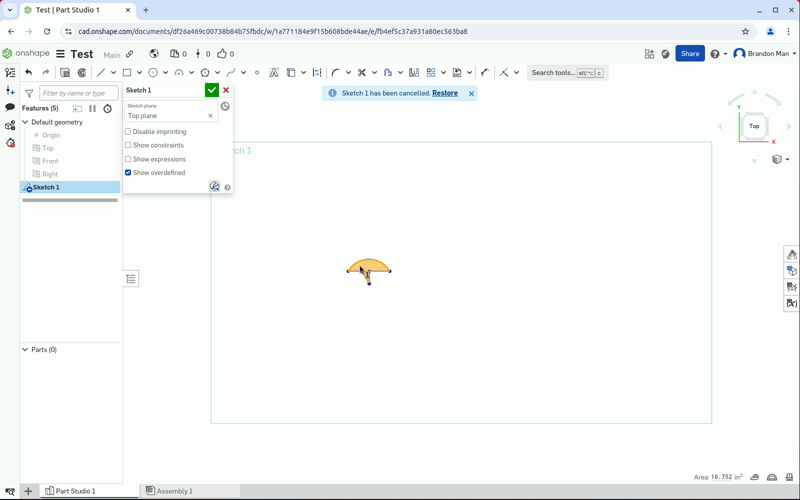
mouse_move(73, 352)
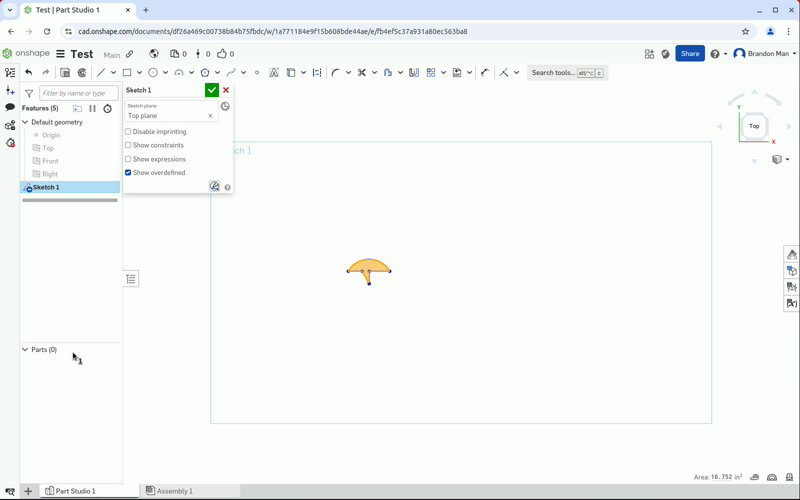
key(shift+y)
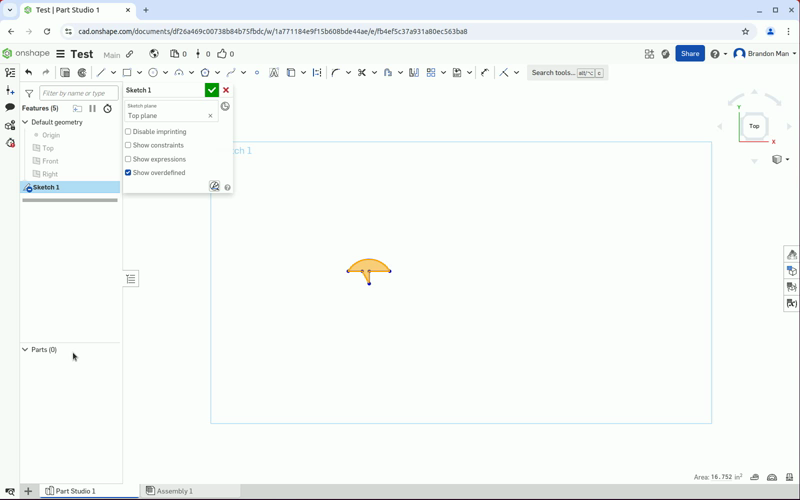
key(shift+e)
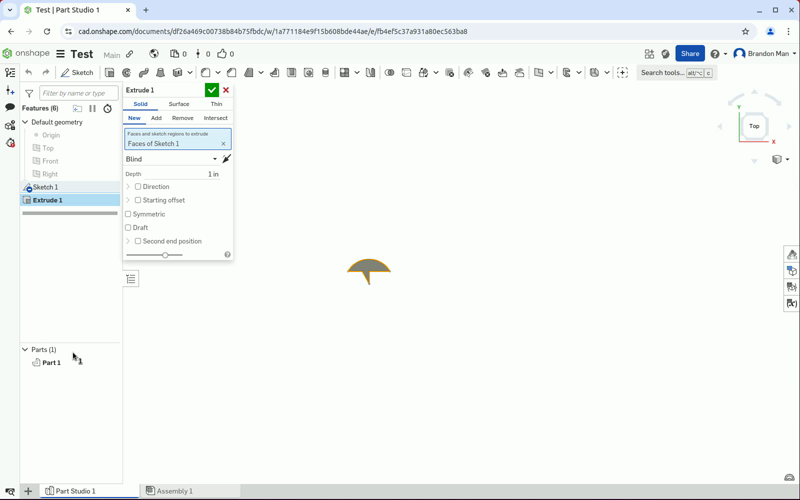
mouse_move(143, 106)
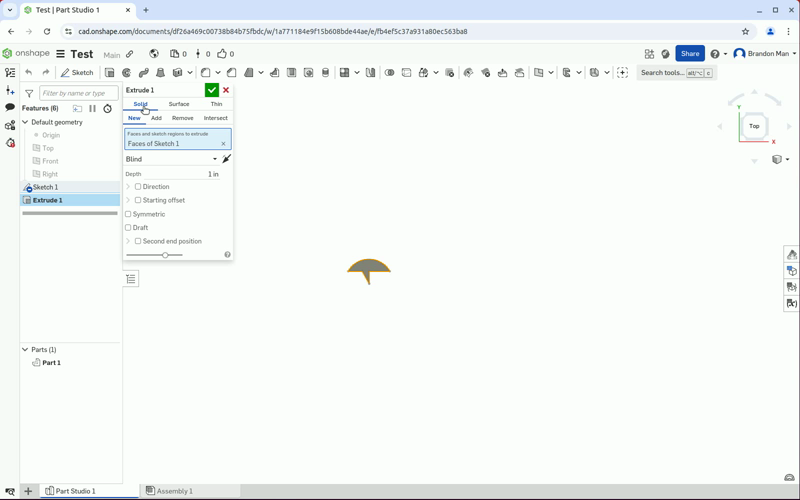
click(143, 106)
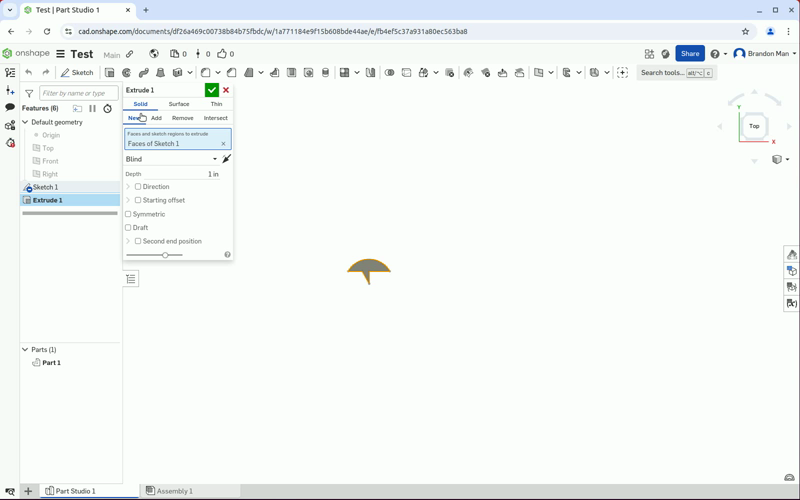
mouse_move(137, 120)
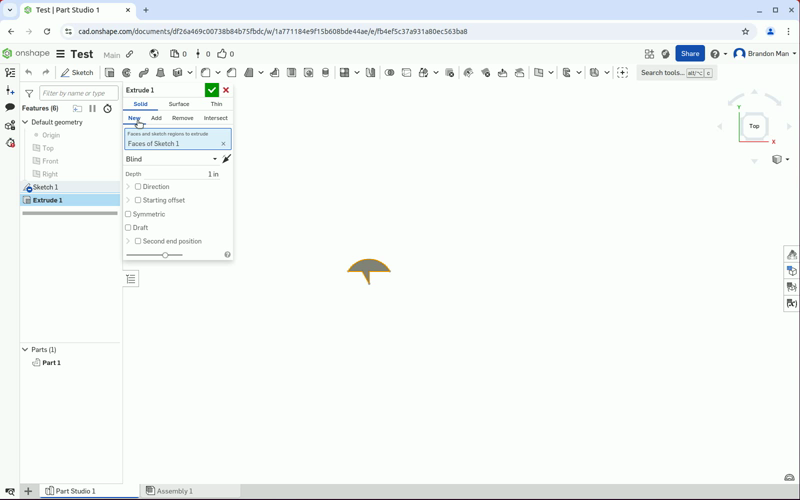
click(137, 120)
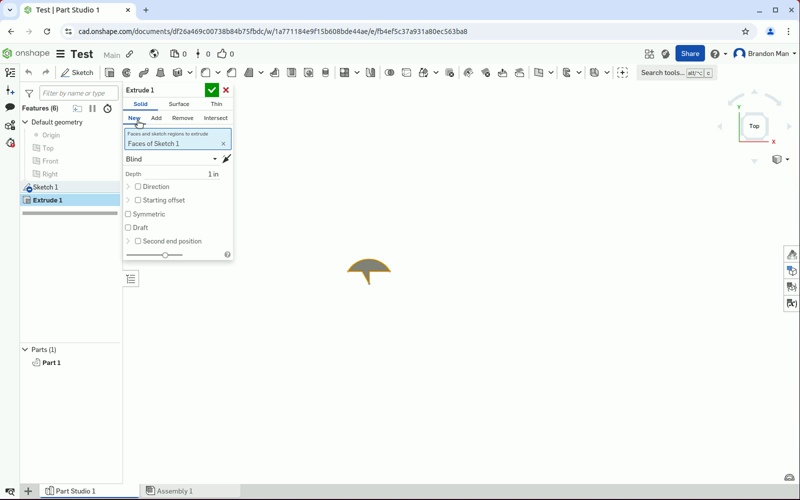
key(tab, 4)
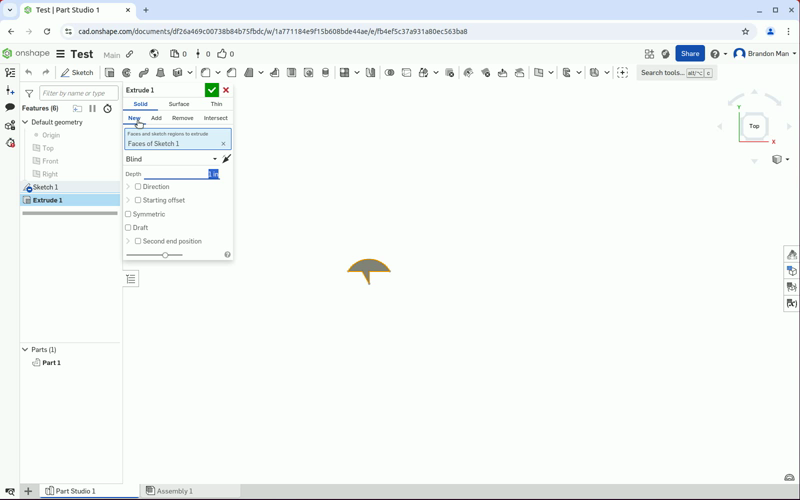
text(2.166)
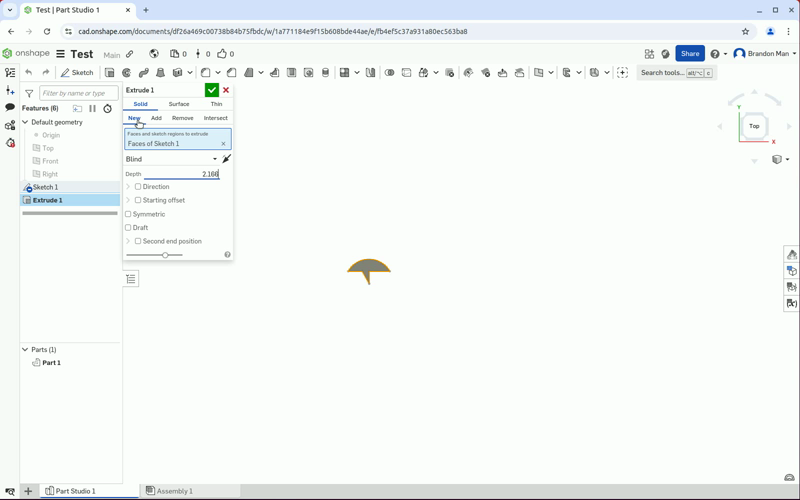
key(enter)
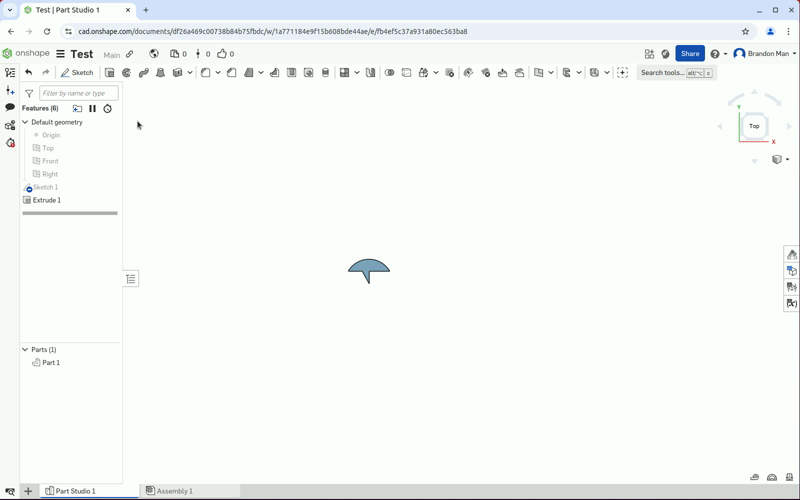
key(shift+h)
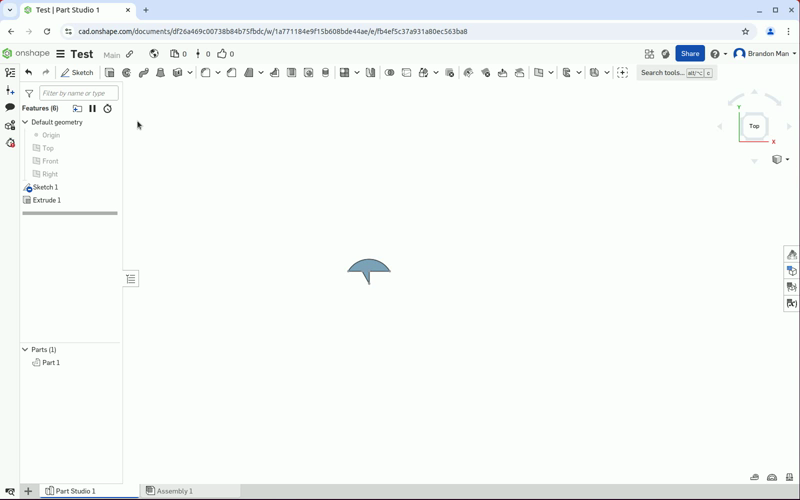
key(shift+h)
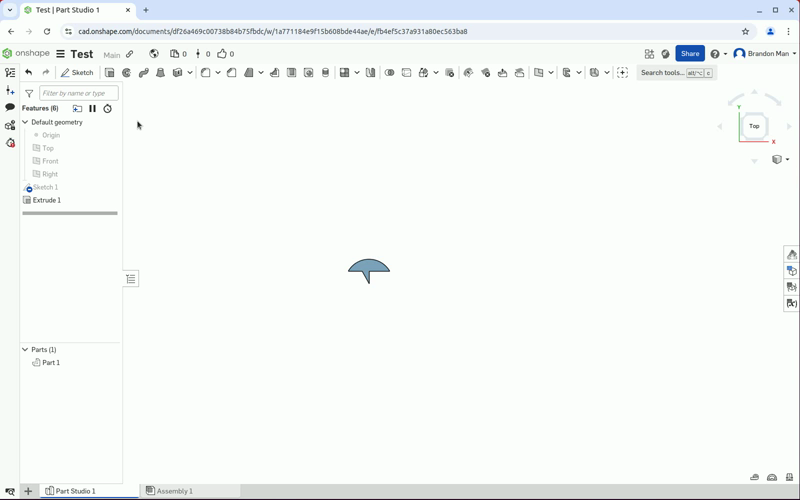
mouse_move(73, 189)
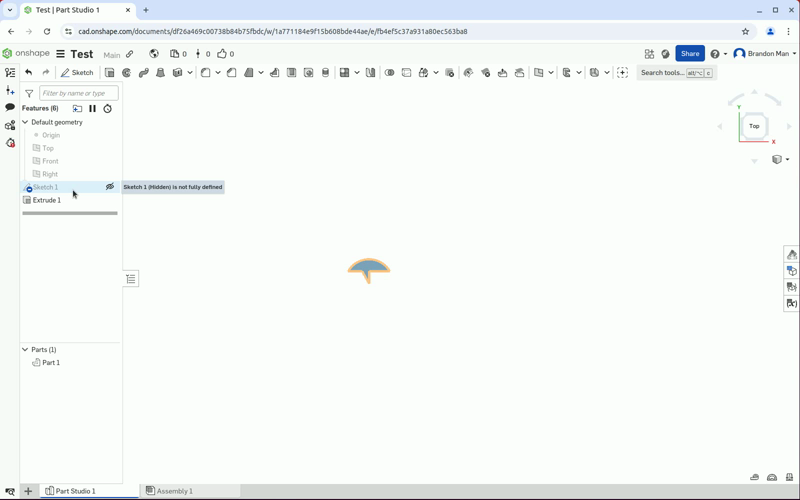
click(73, 189)
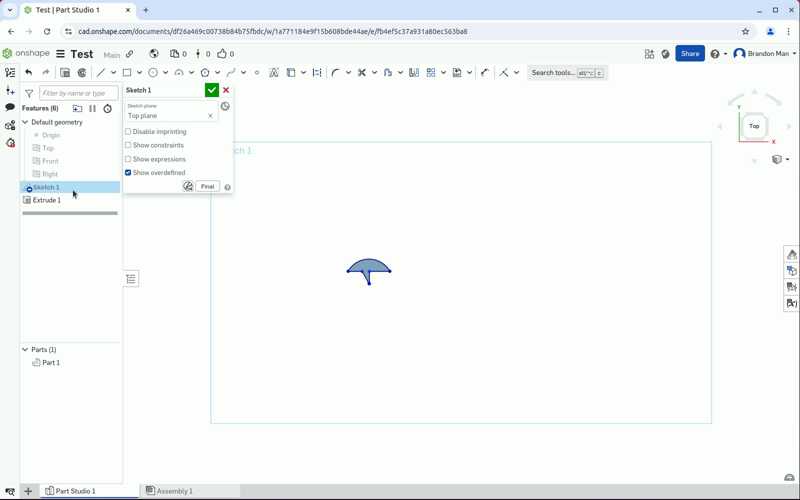
mouse_move(229, 92)
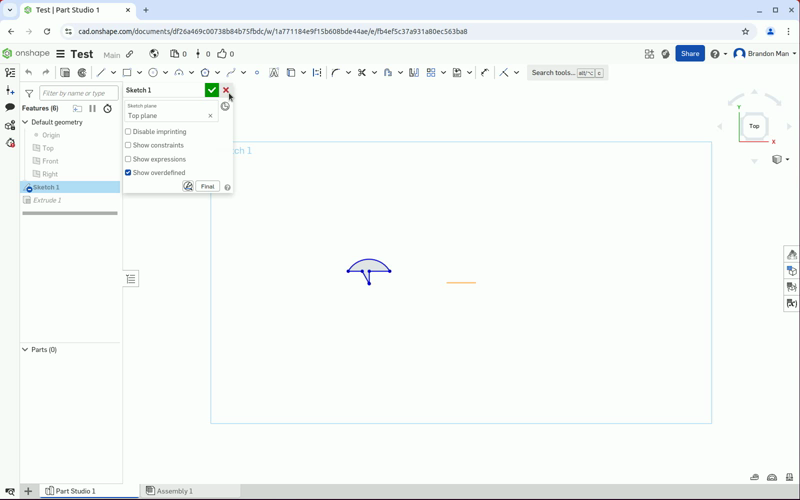
click(229, 92)
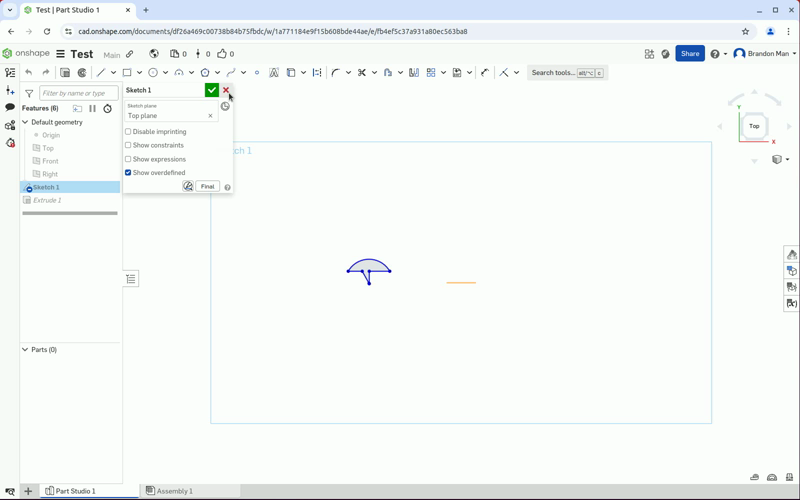
key(shift+s)
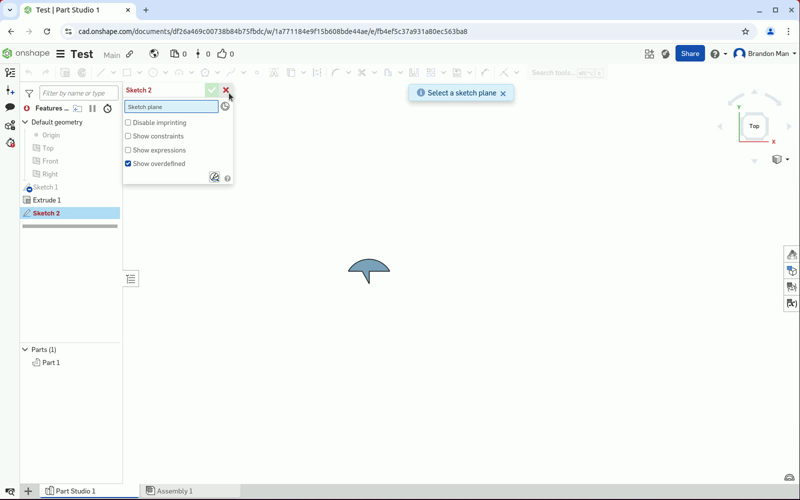
mouse_move(73, 150)
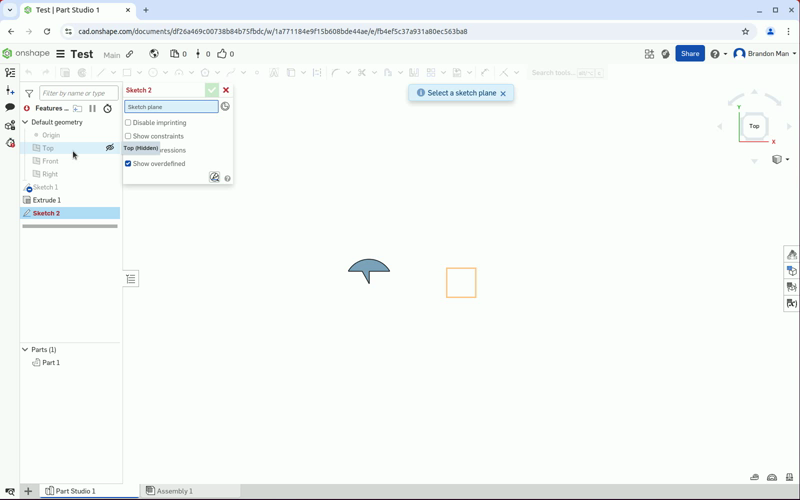
click(73, 150)
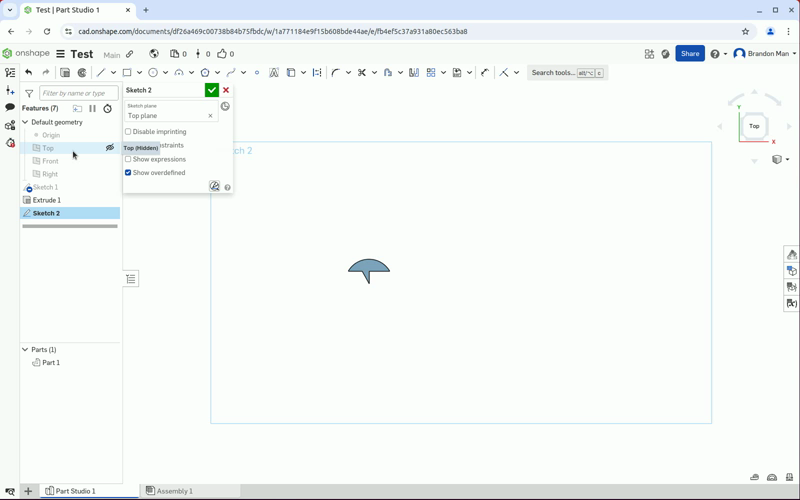
mouse_move(73, 352)
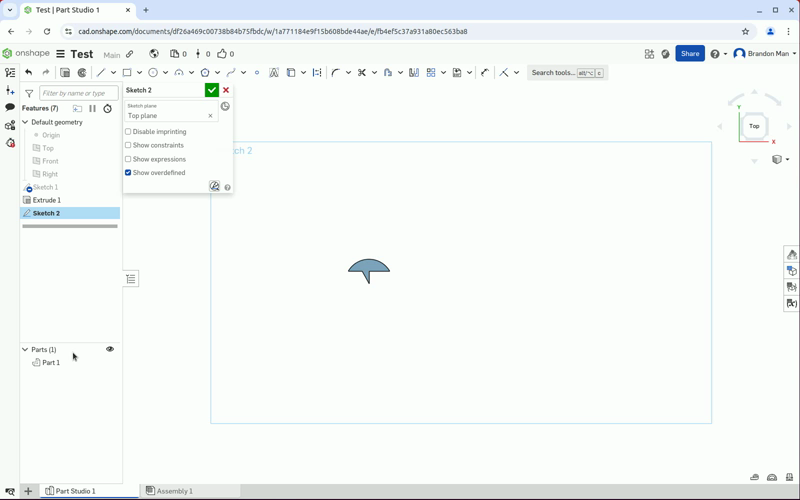
key(y)
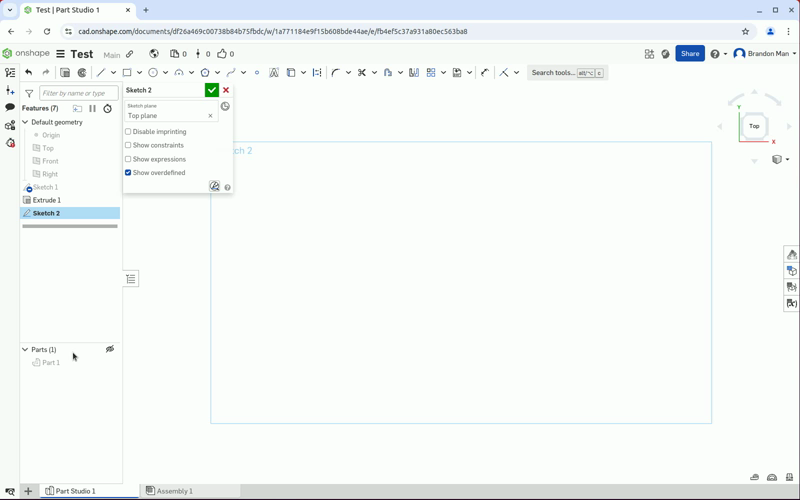
key(l)
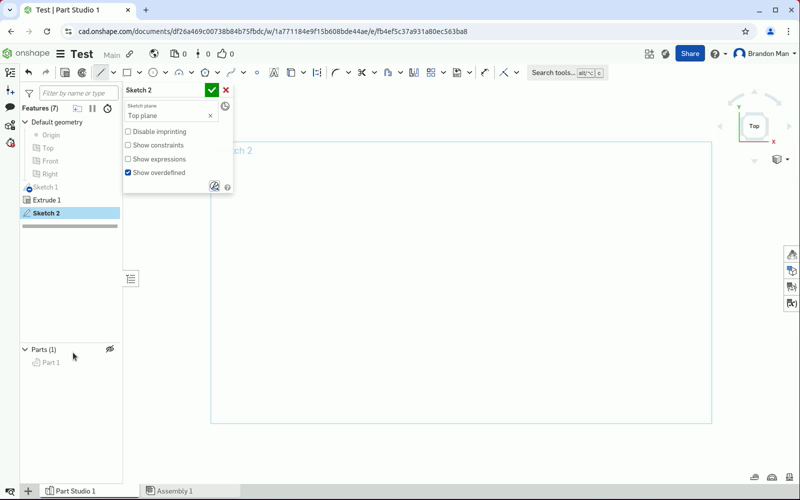
key_down(shift)
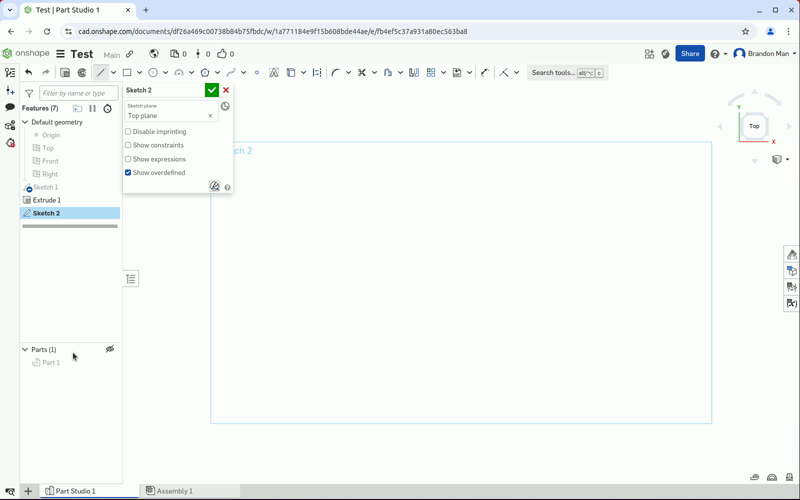
mouse_move(369, 294)
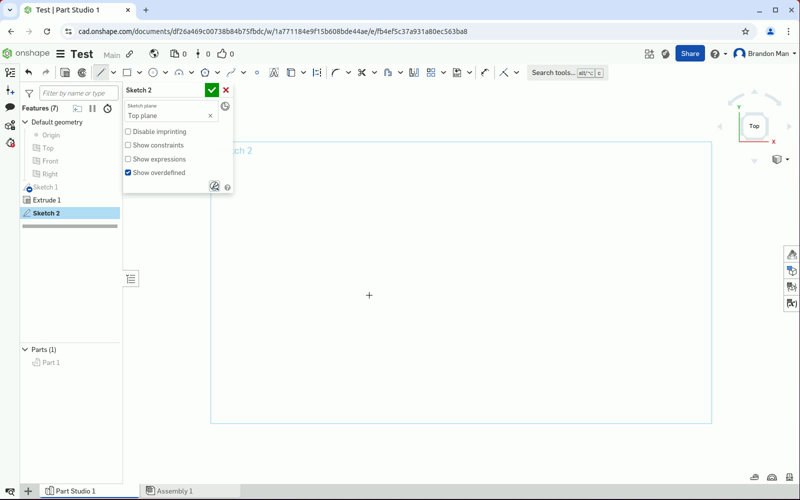
click(369, 294)
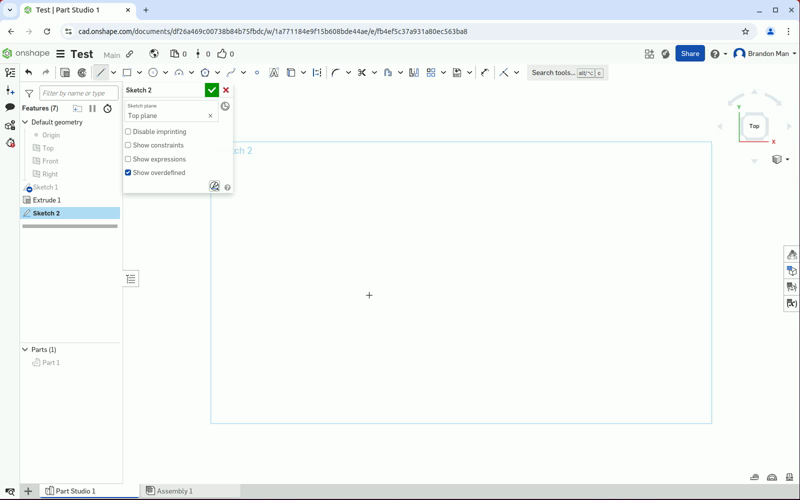
key_up(shift)
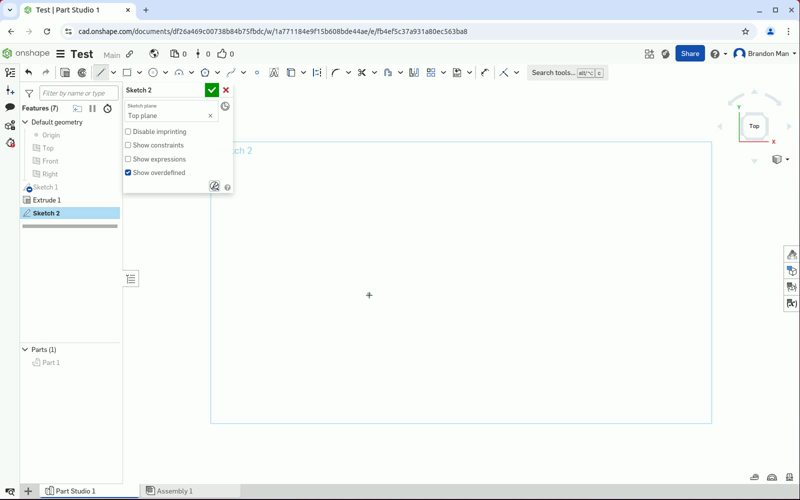
key_down(shift)
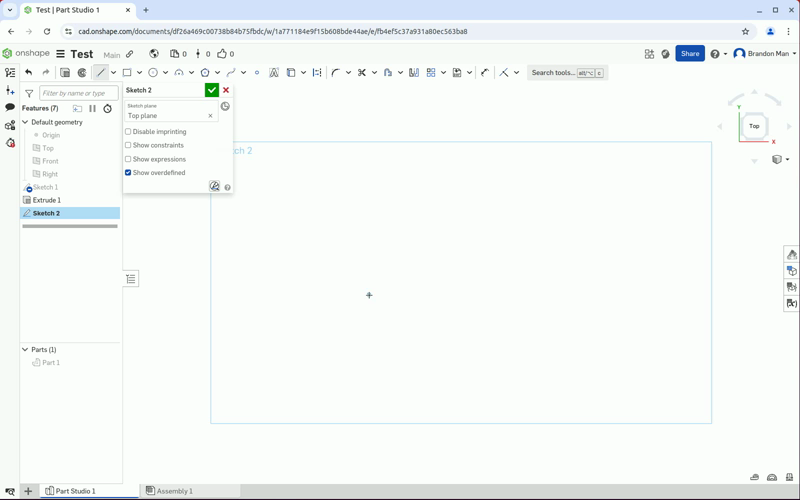
mouse_move(399, 294)
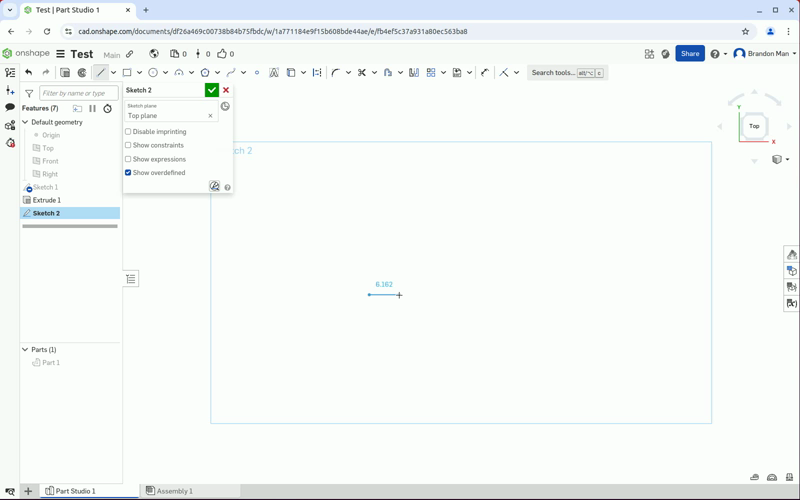
mouse_move(389, 294)
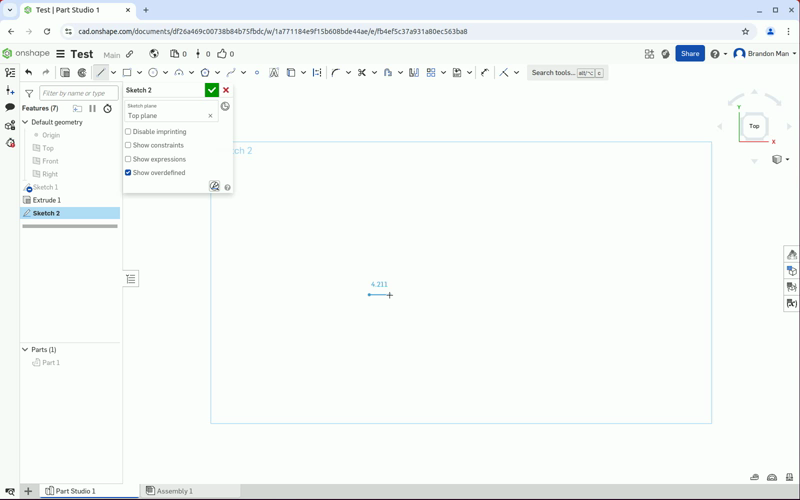
click(389, 294)
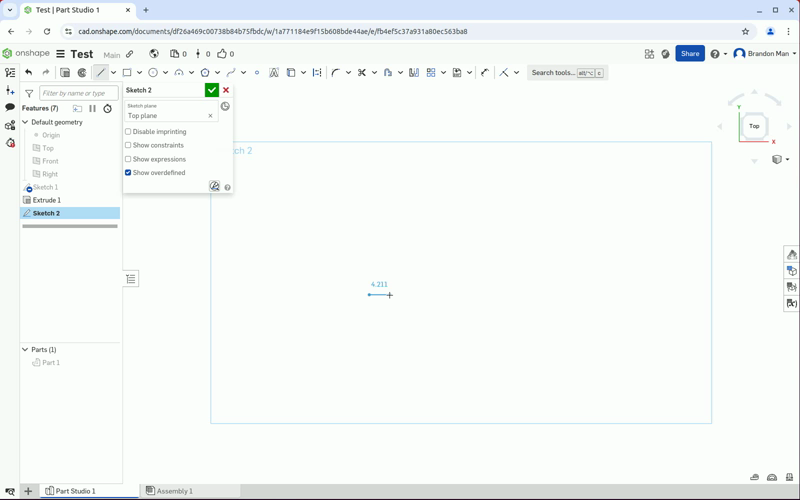
key_up(shift)
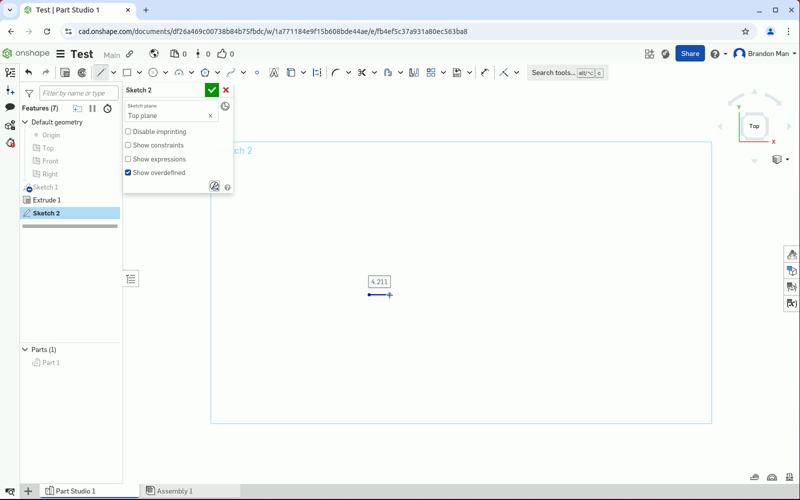
key(esc)
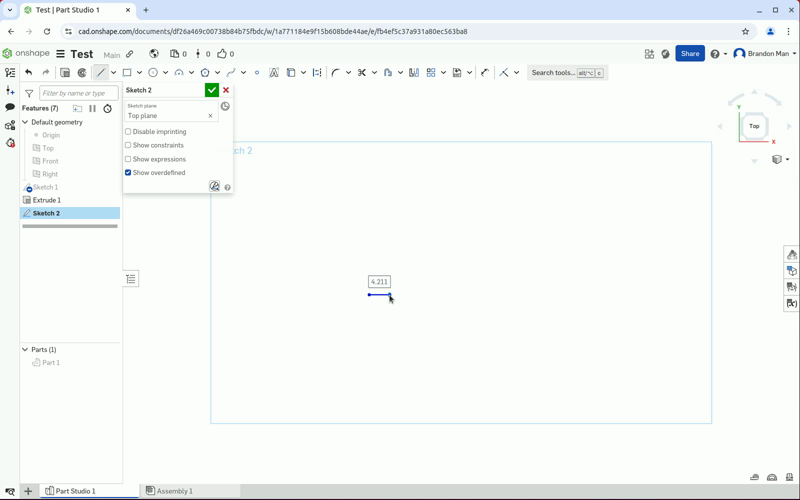
key(a)
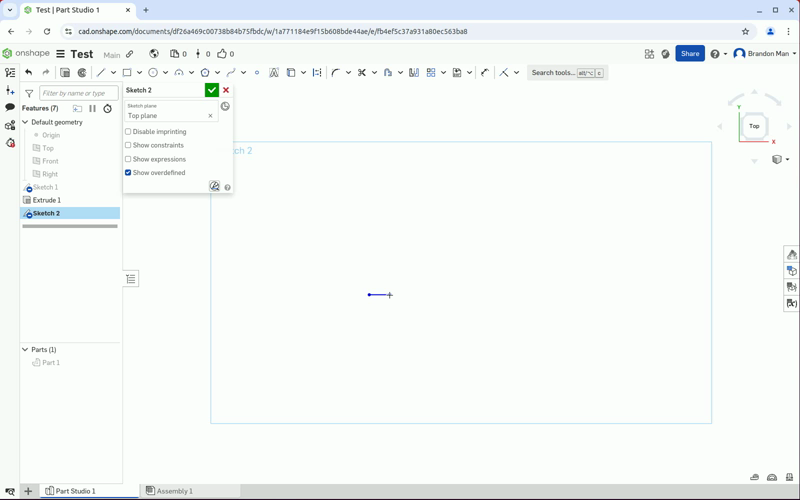
mouse_move(389, 294)
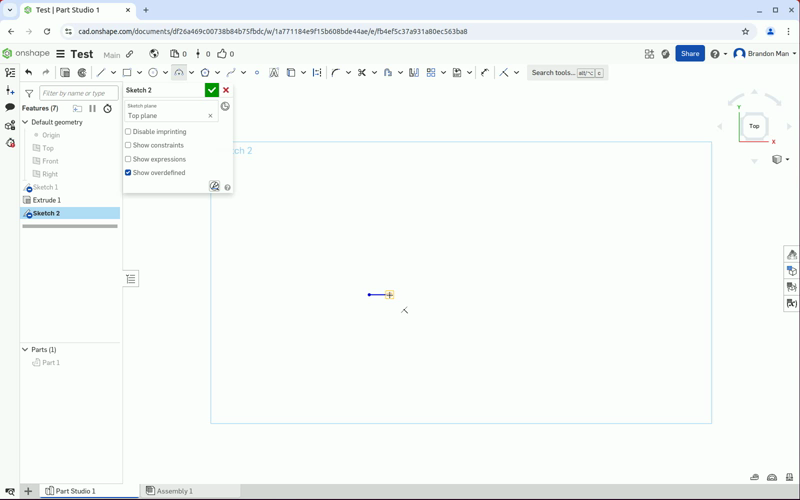
click(389, 294)
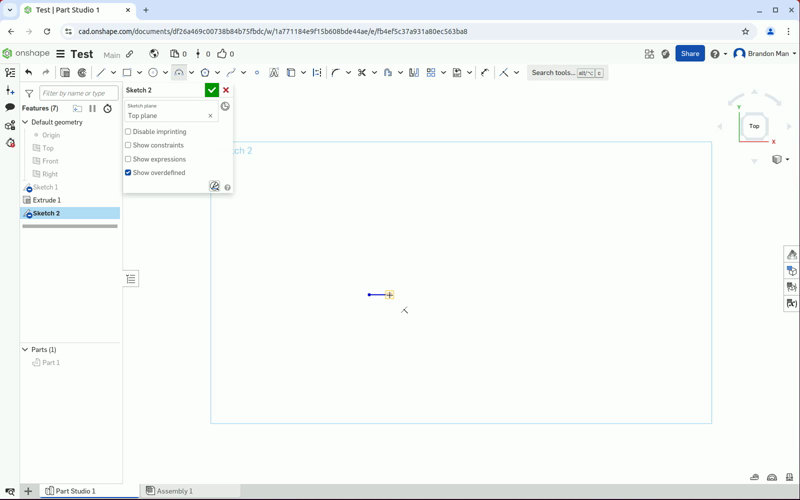
key_down(shift)
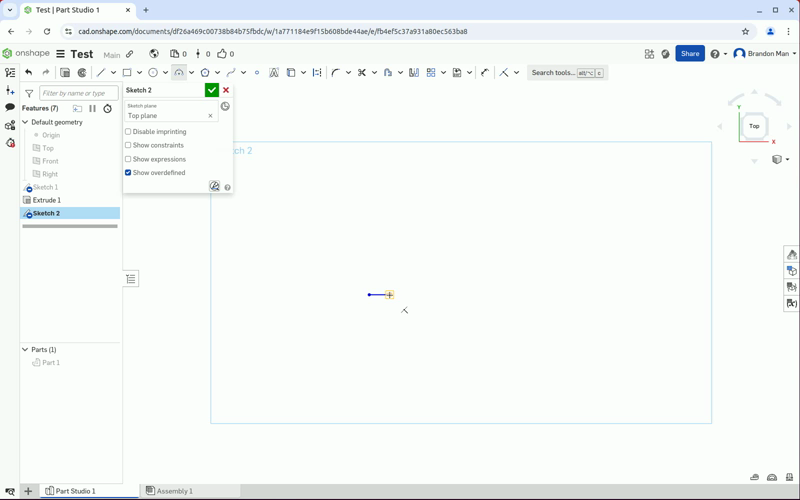
mouse_move(389, 270)
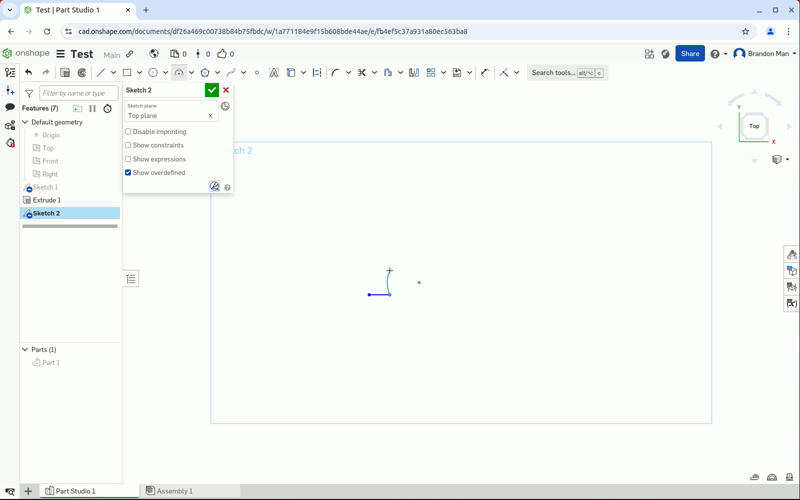
click(389, 270)
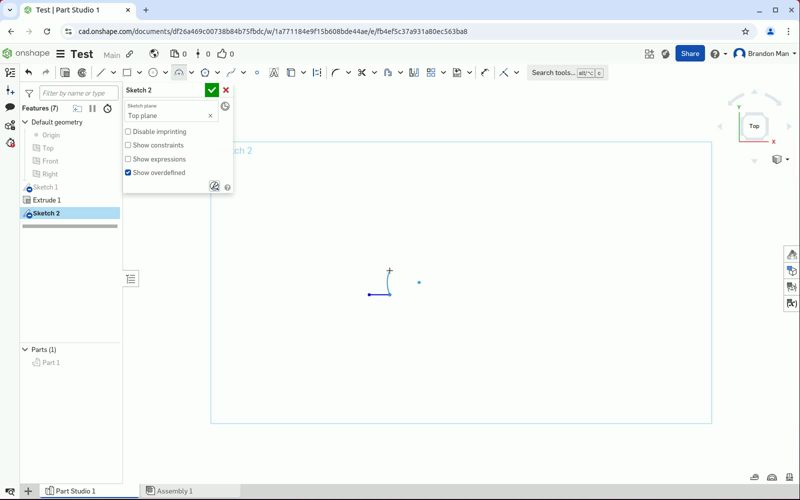
mouse_move(392, 282)
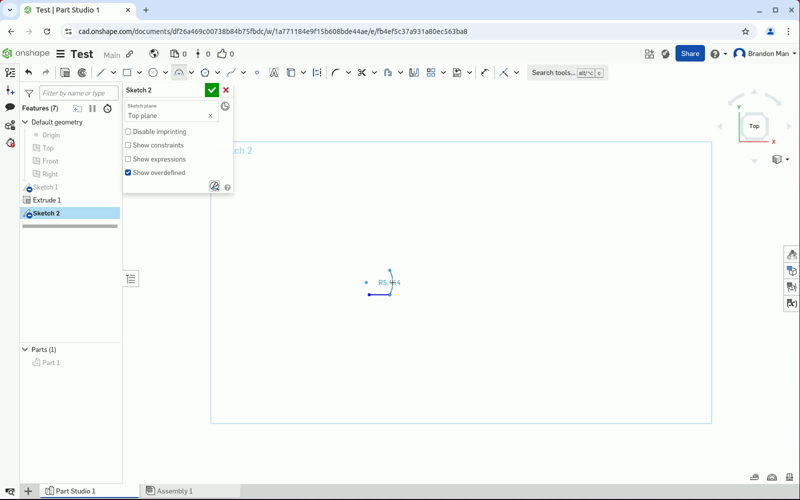
click(392, 282)
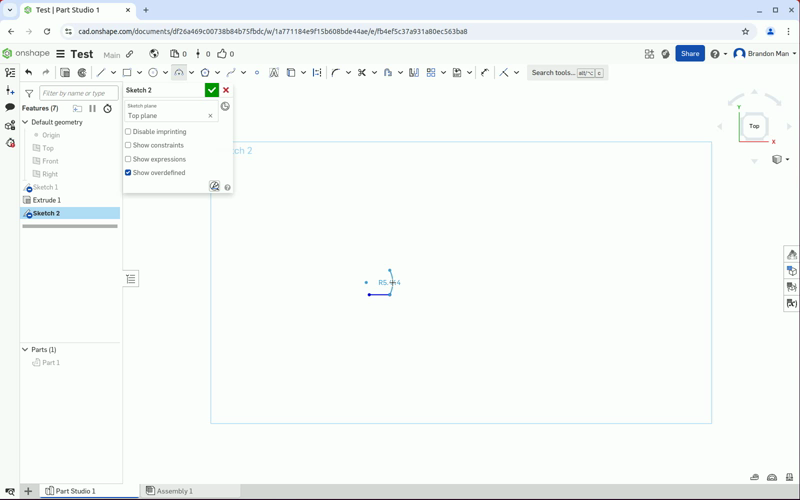
key_up(shift)
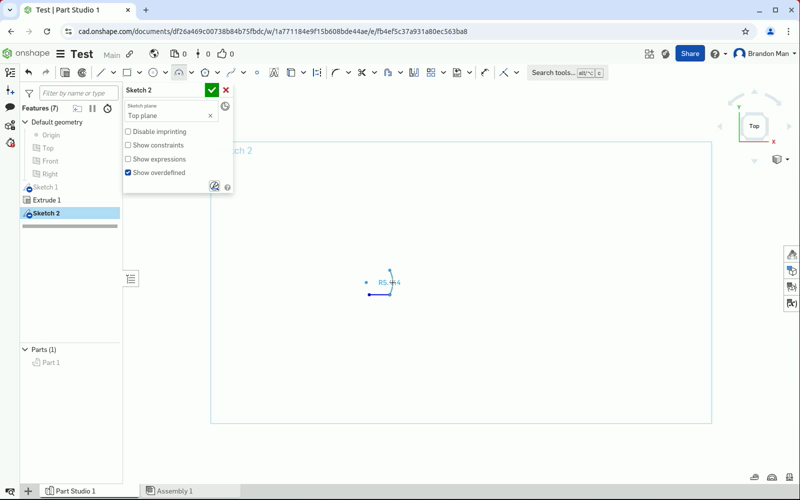
key(esc)
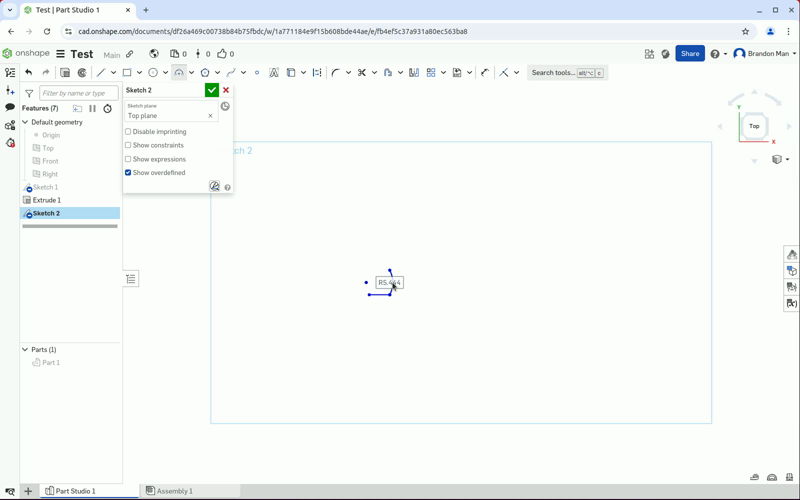
key(l)
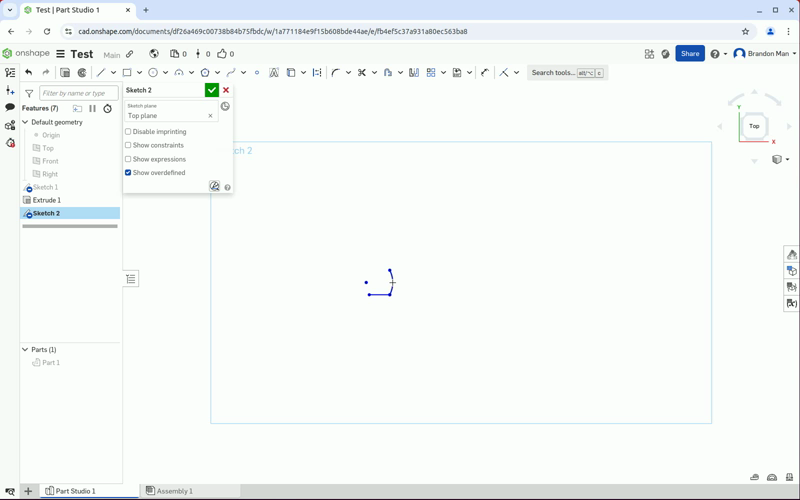
mouse_move(389, 270)
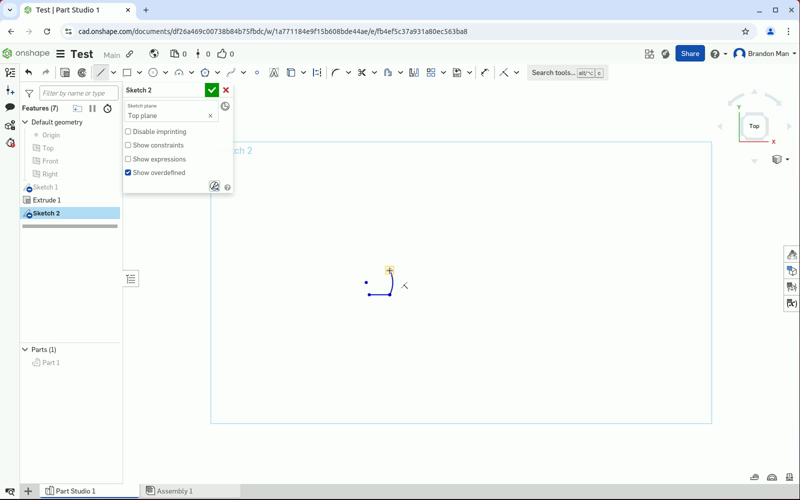
click(389, 270)
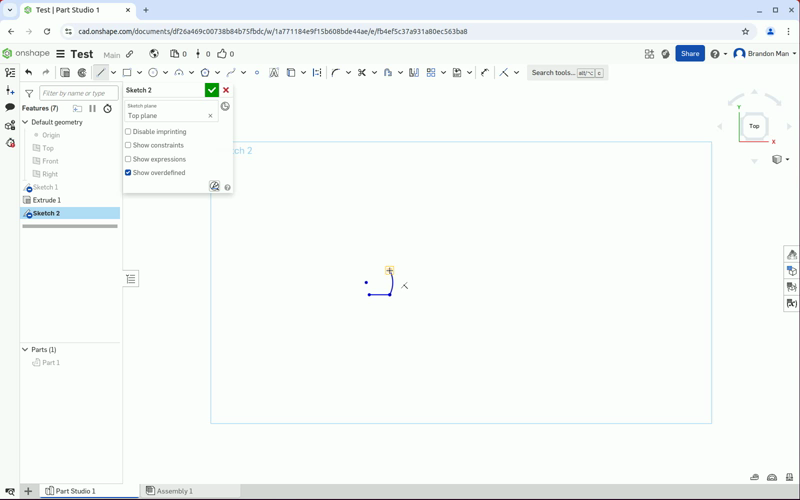
key_down(shift)
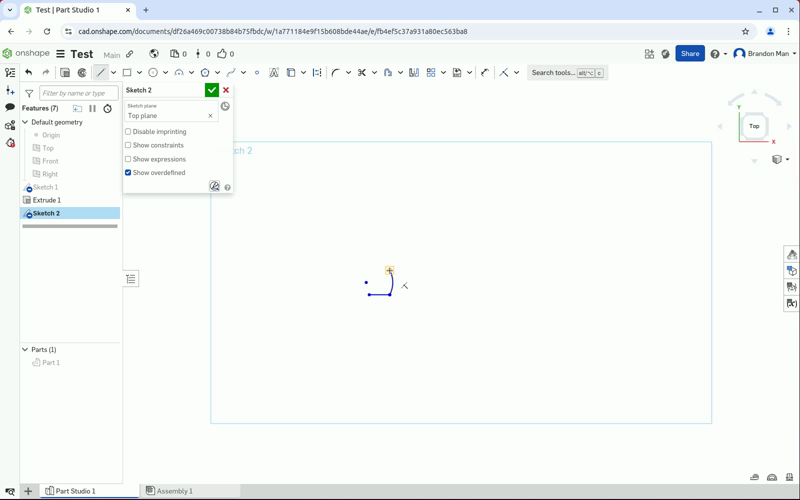
mouse_move(419, 270)
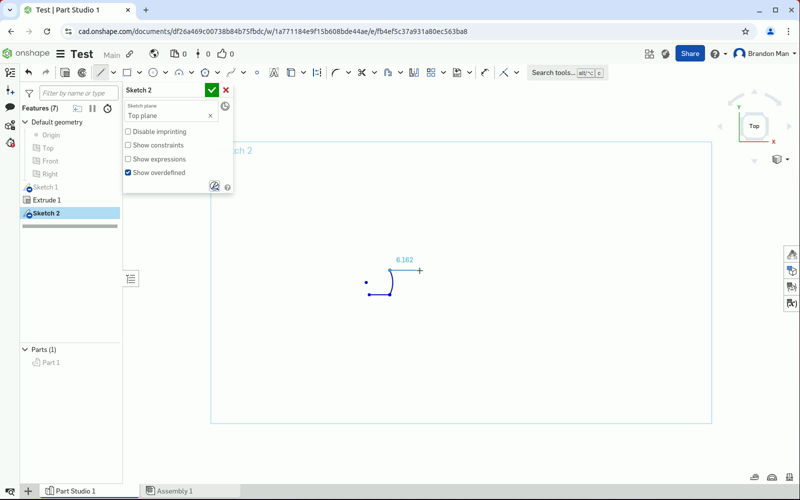
mouse_move(369, 270)
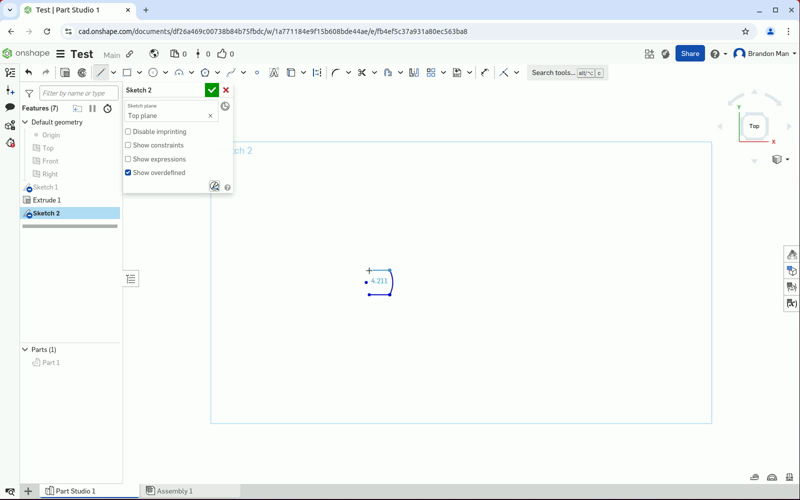
click(369, 270)
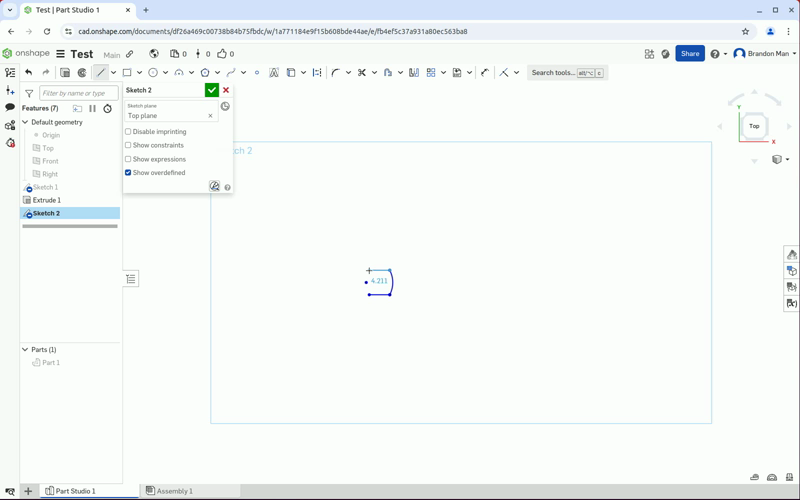
key_up(shift)
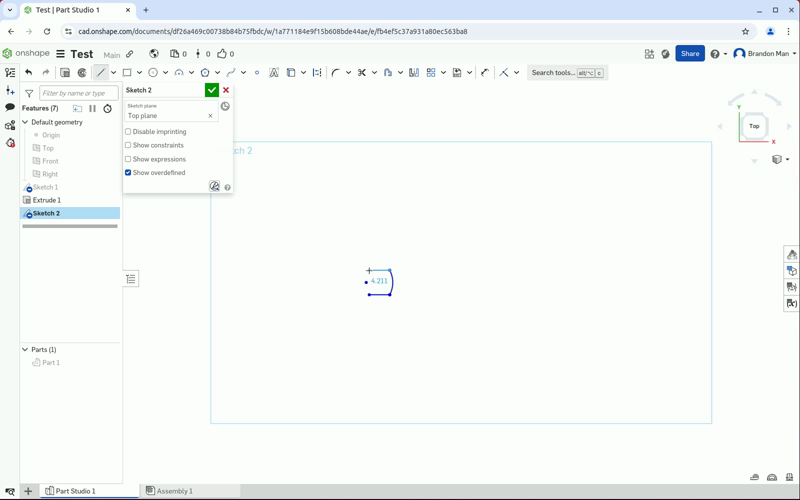
key_down(shift)
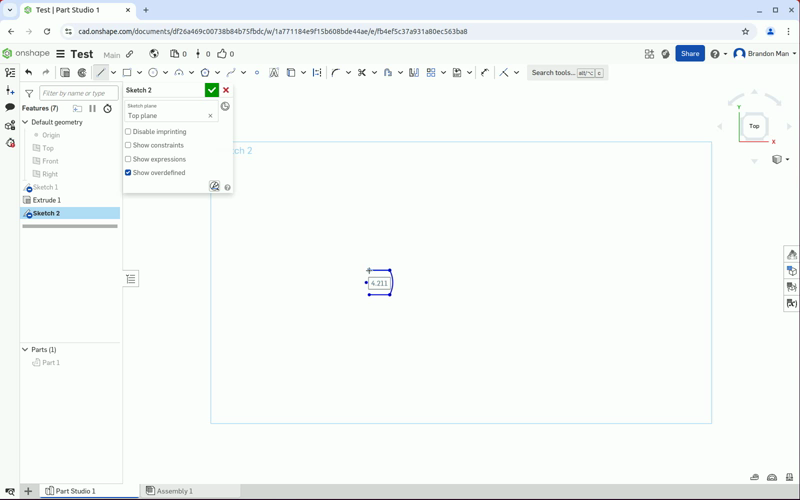
mouse_move(399, 270)
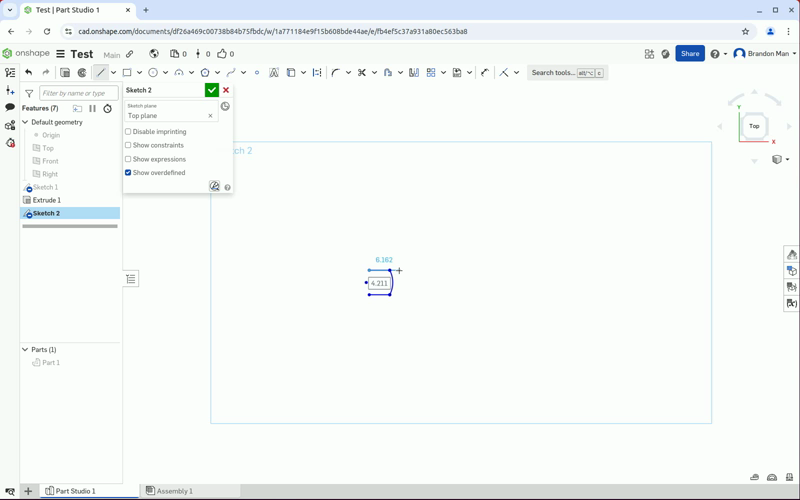
mouse_move(369, 282)
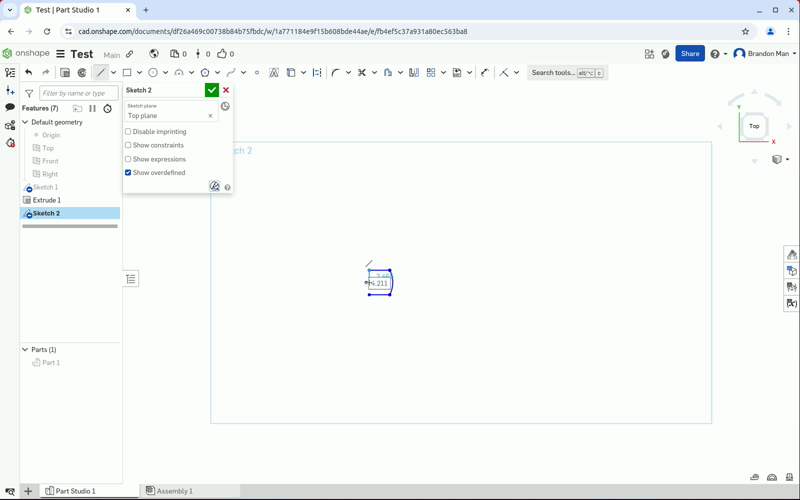
scroll(6)
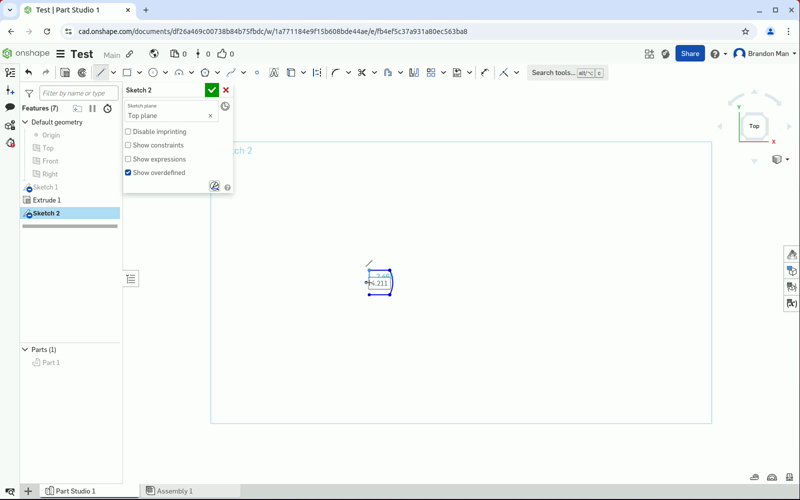
scroll(6)
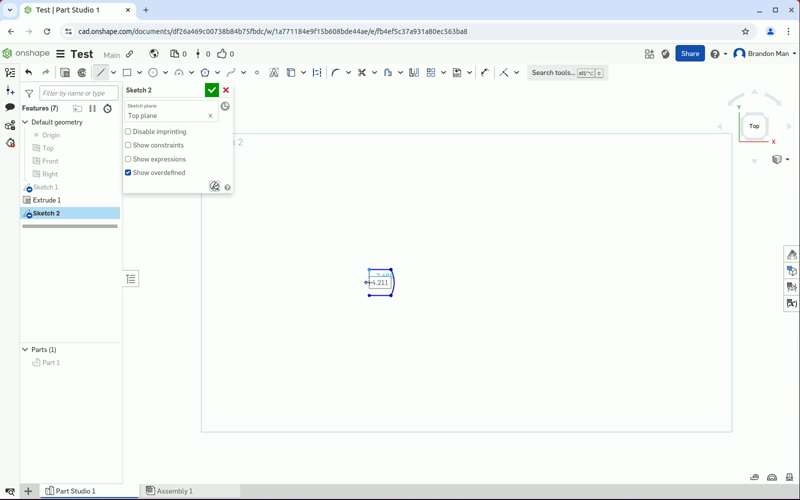
scroll(6)
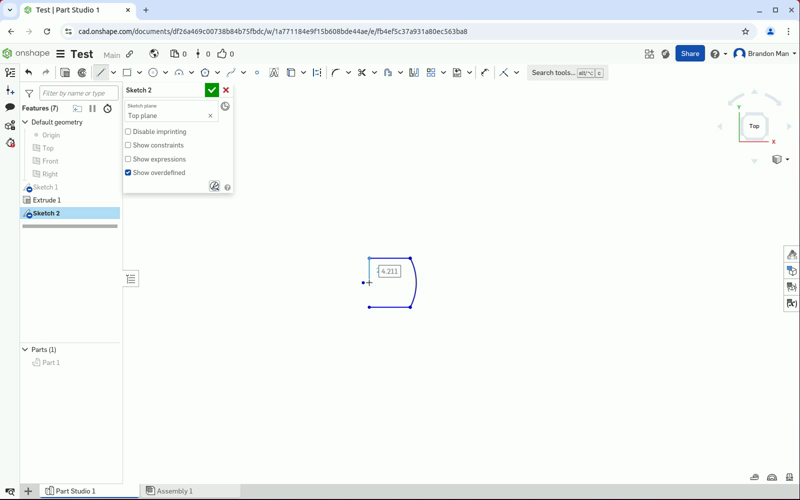
scroll(6)
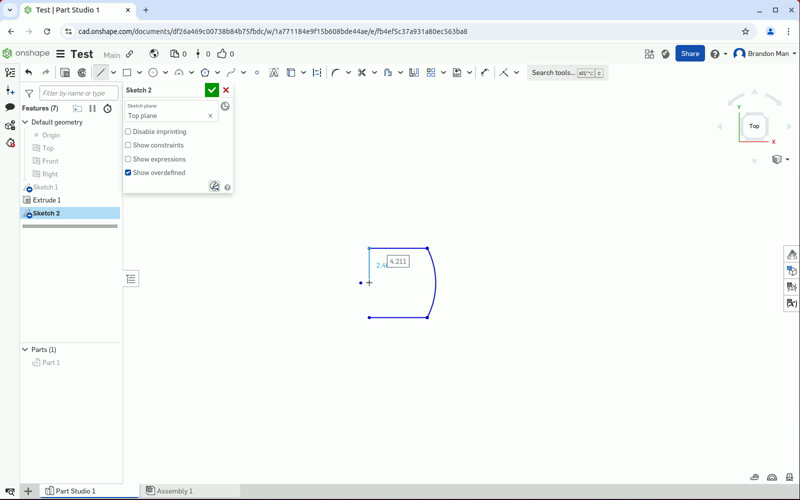
scroll(6)
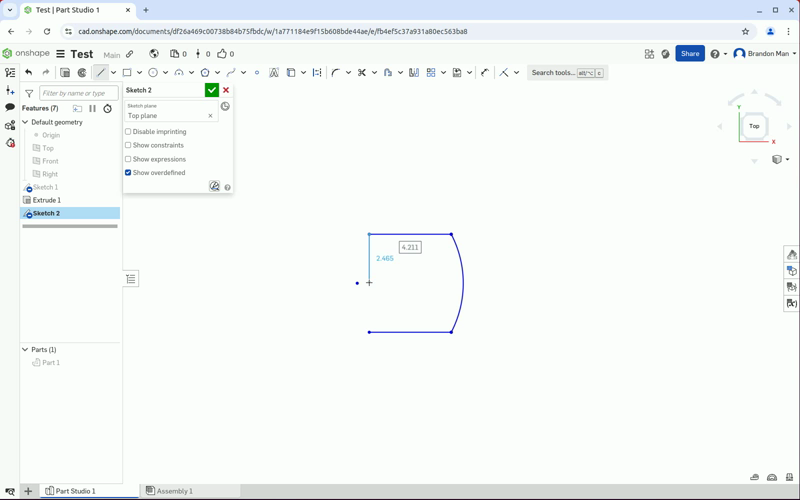
scroll(6)
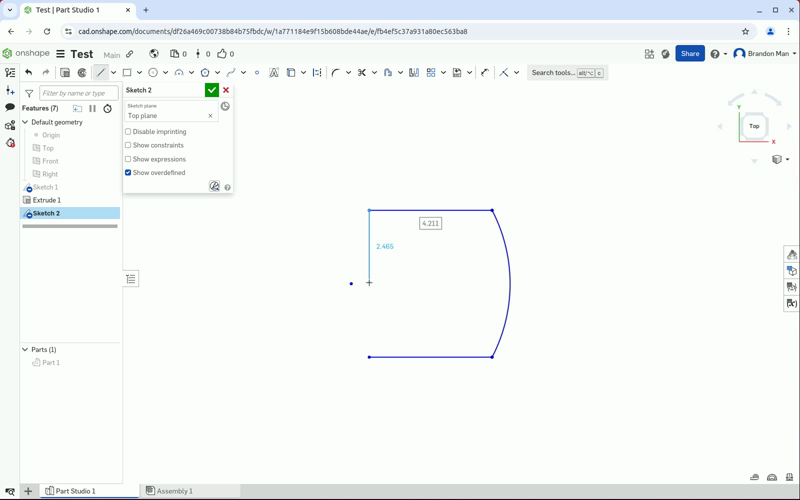
scroll(6)
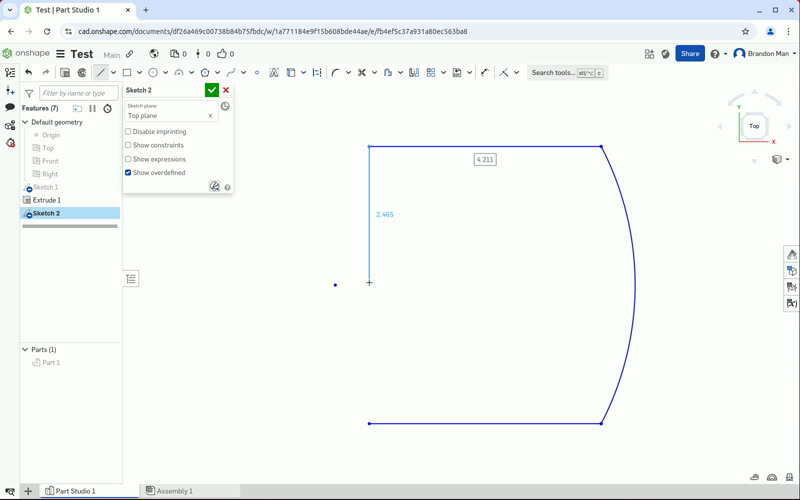
click(369, 282)
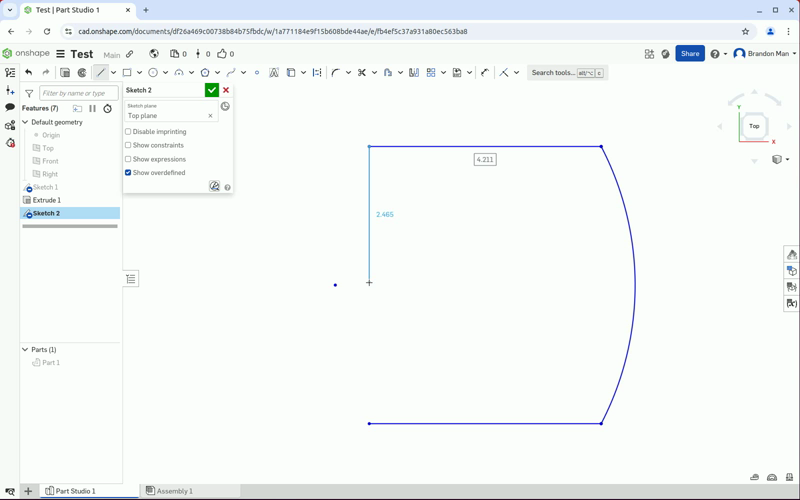
scroll(-6)
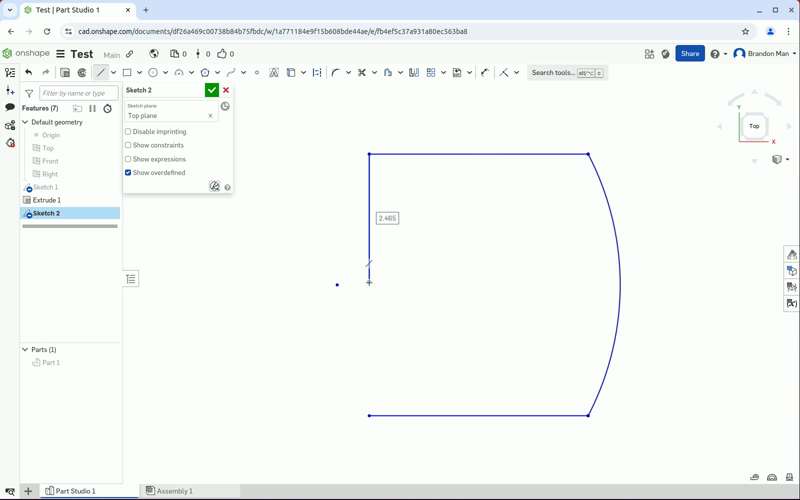
scroll(-6)
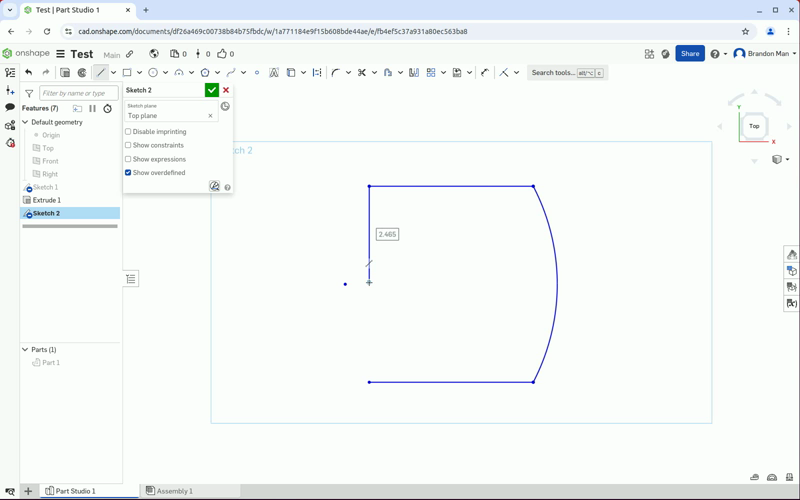
scroll(-6)
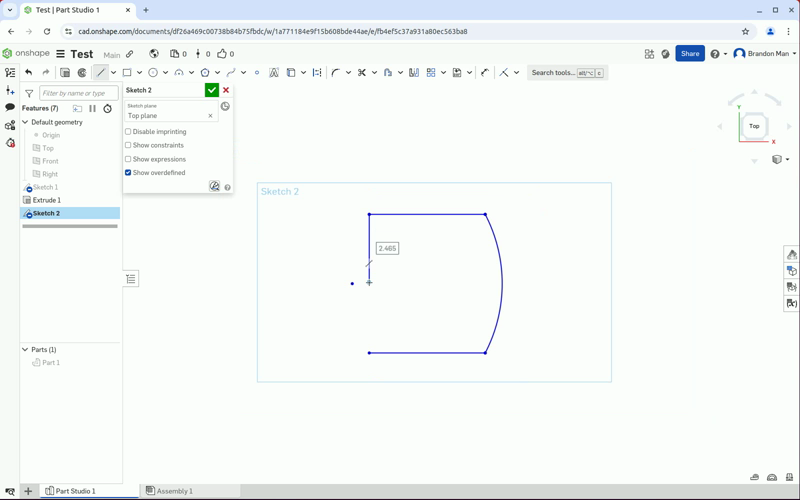
scroll(-6)
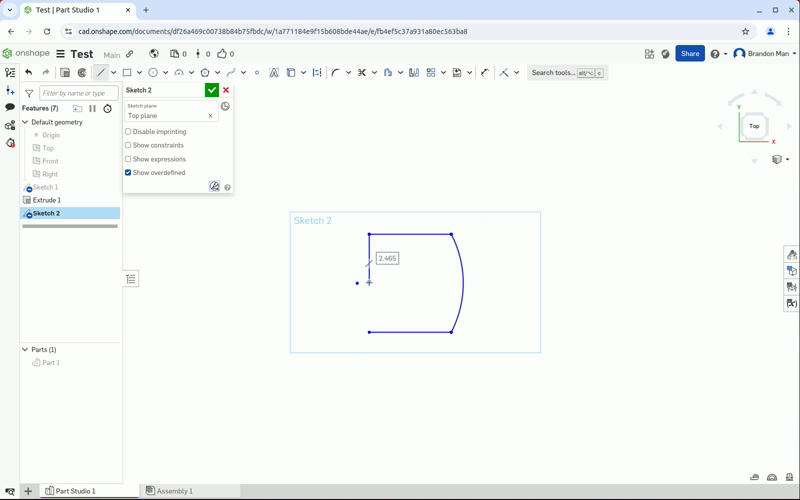
scroll(-6)
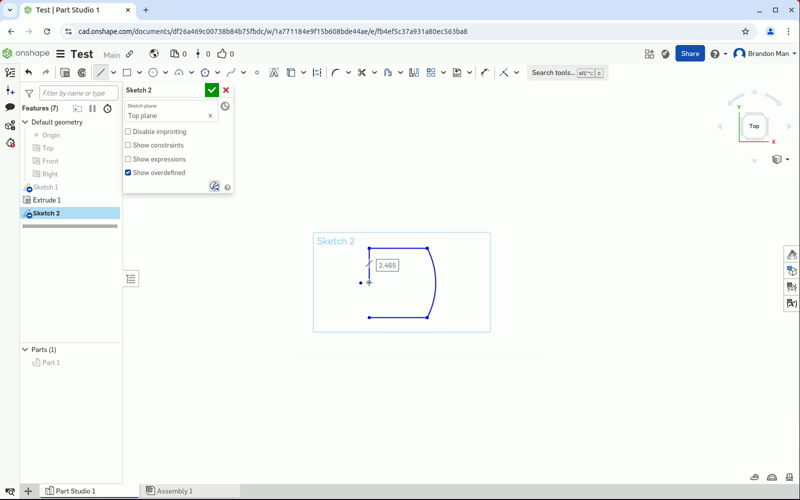
scroll(-6)
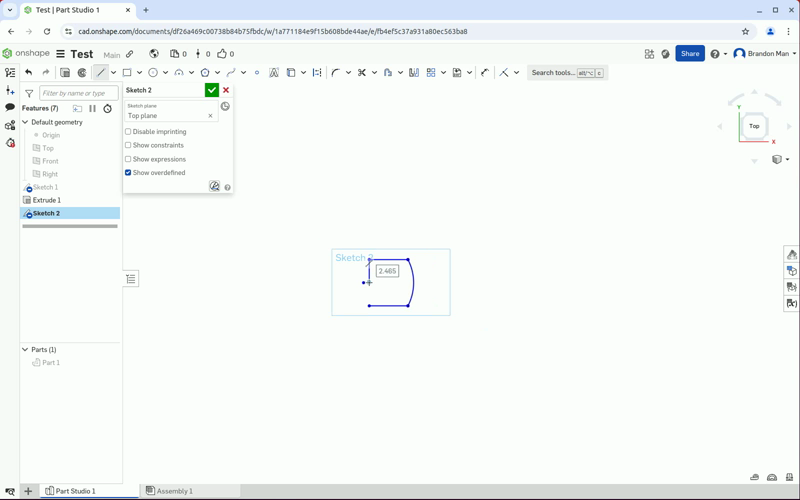
scroll(-6)
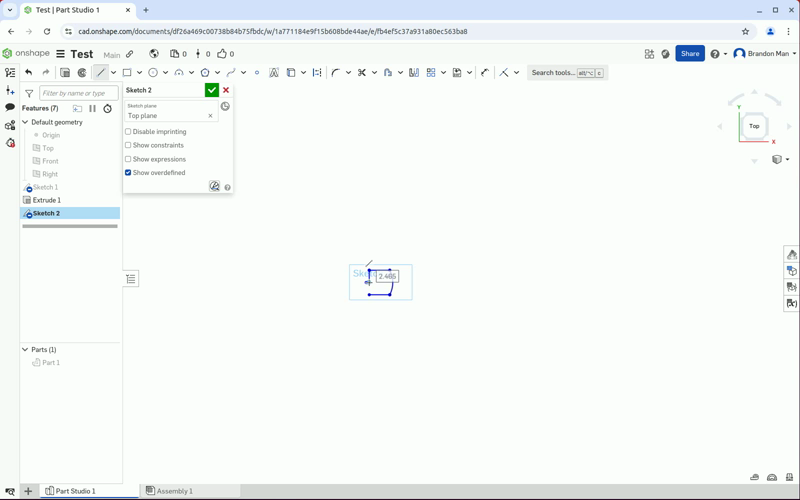
key_up(shift)
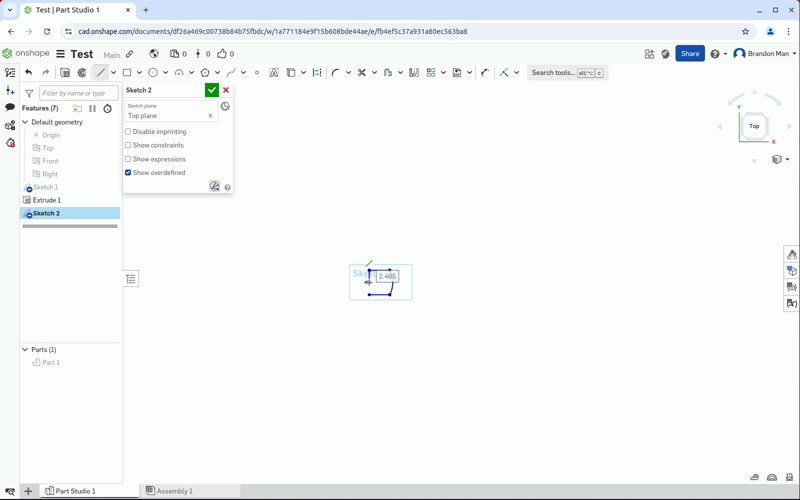
mouse_move(399, 282)
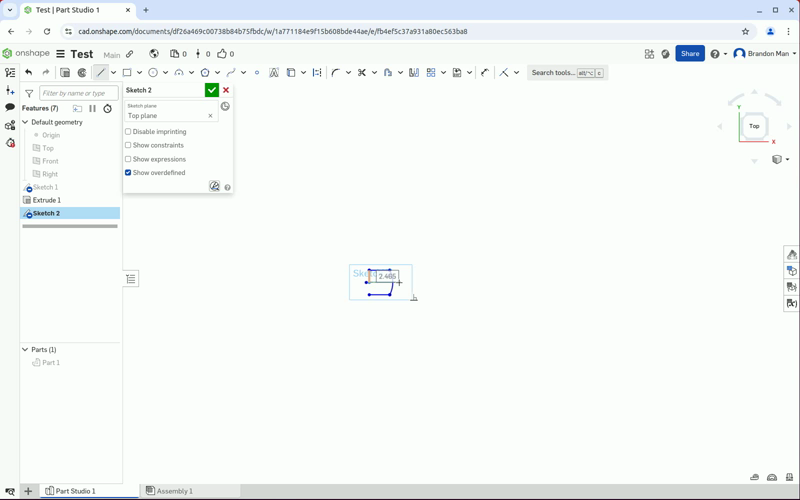
key_down(shift)
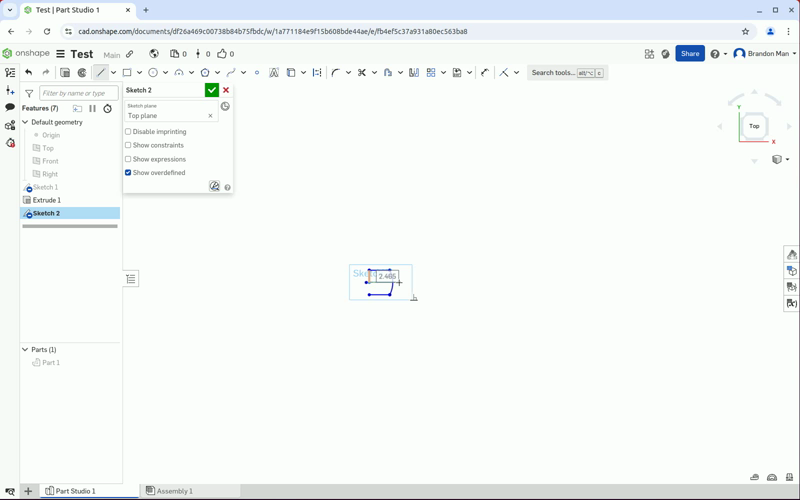
mouse_move(369, 294)
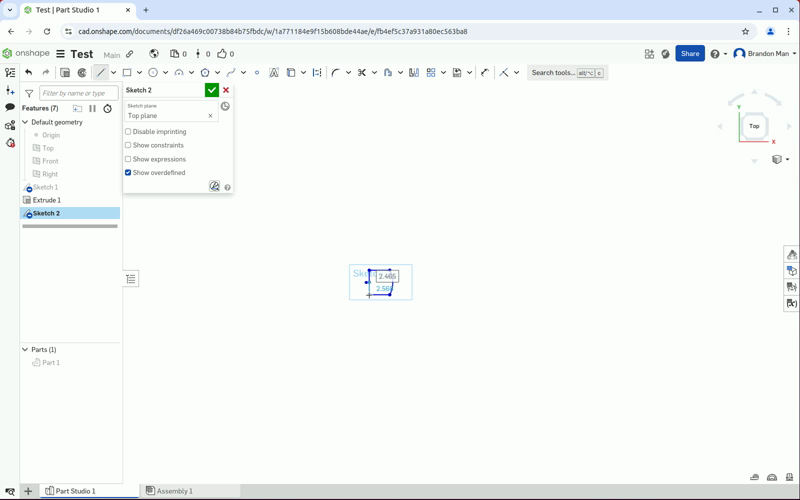
key_up(shift)
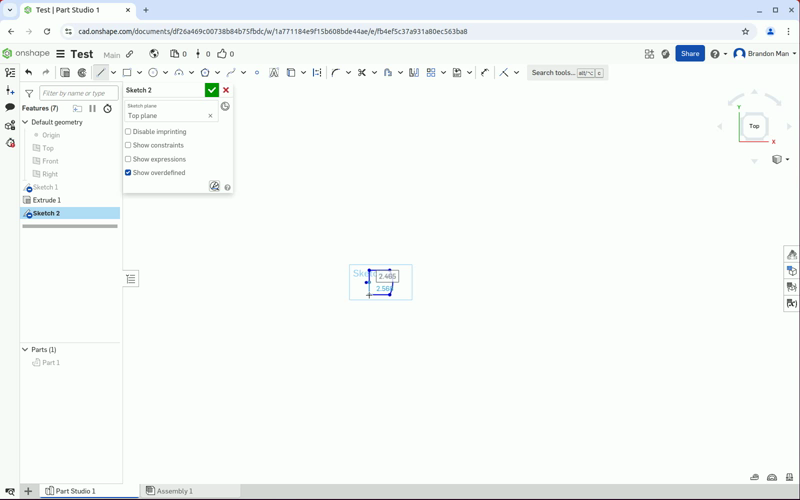
click(369, 294)
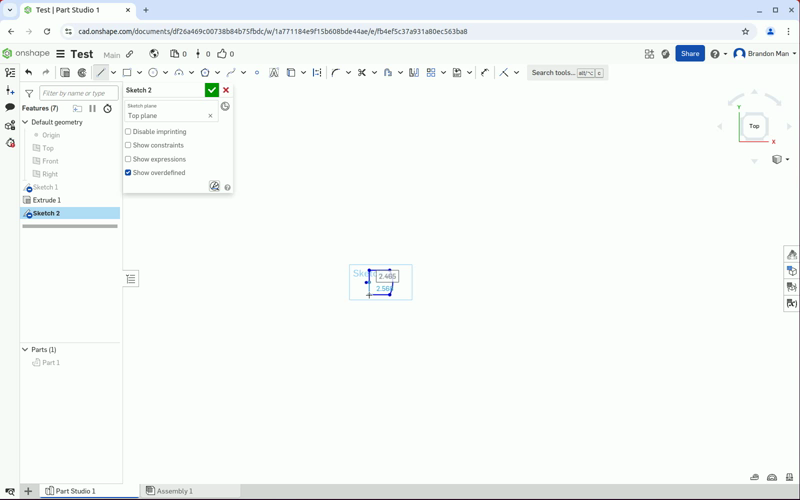
key(esc)
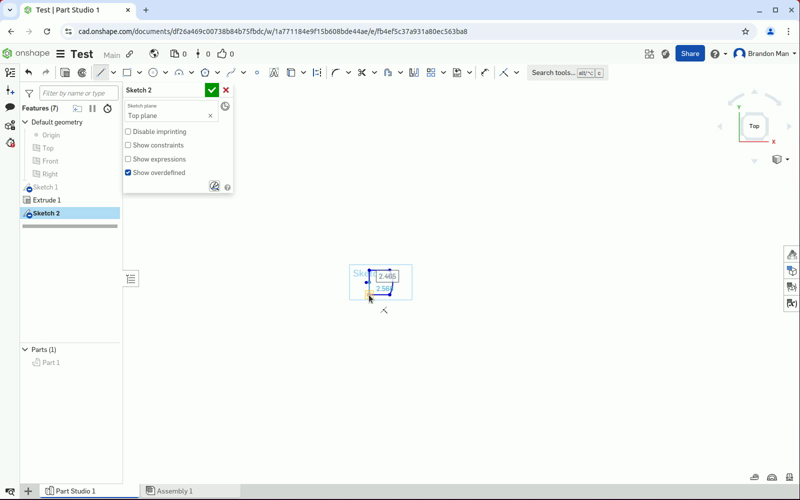
mouse_move(379, 280)
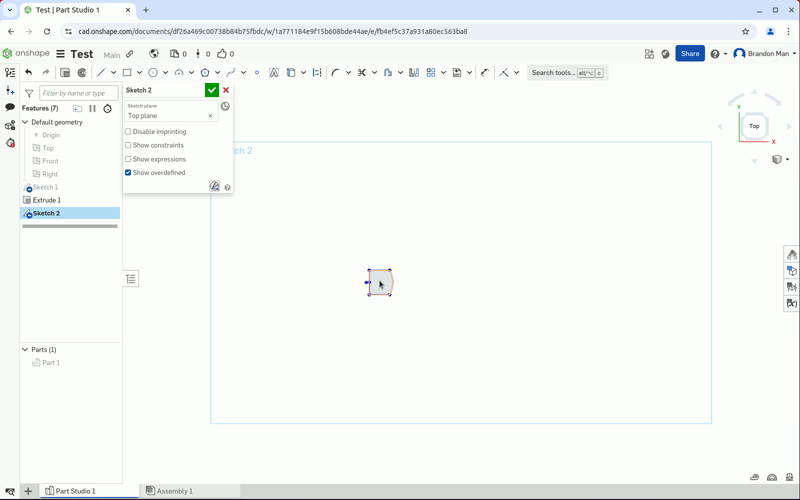
scroll(6)
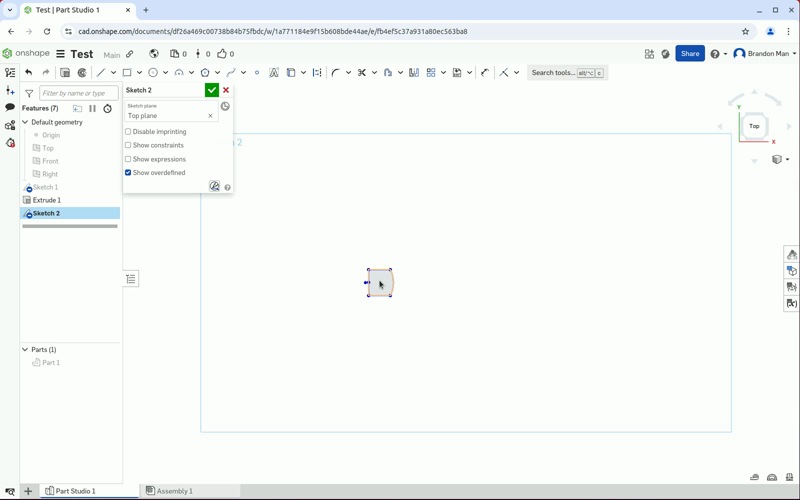
scroll(6)
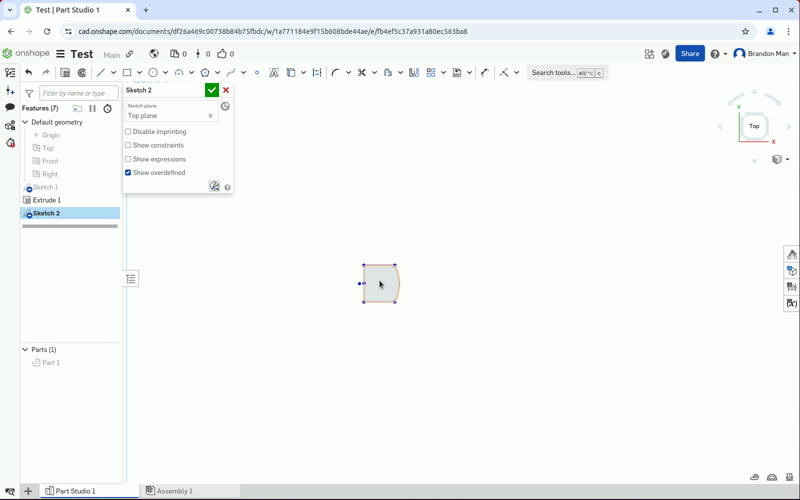
scroll(6)
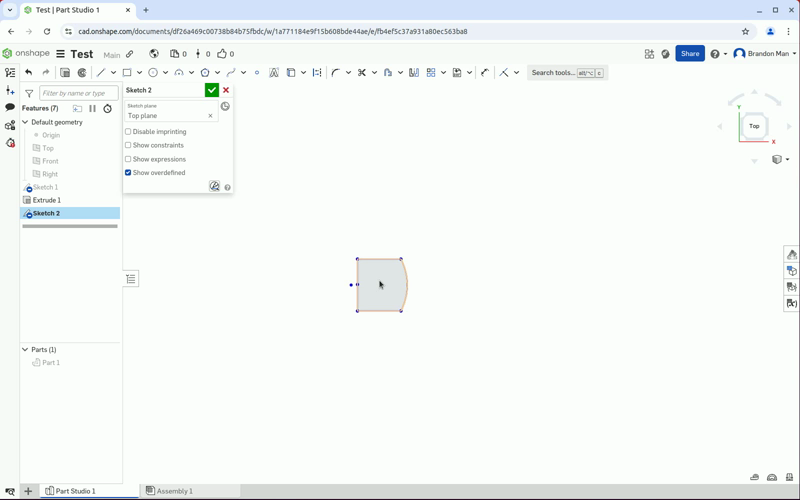
scroll(6)
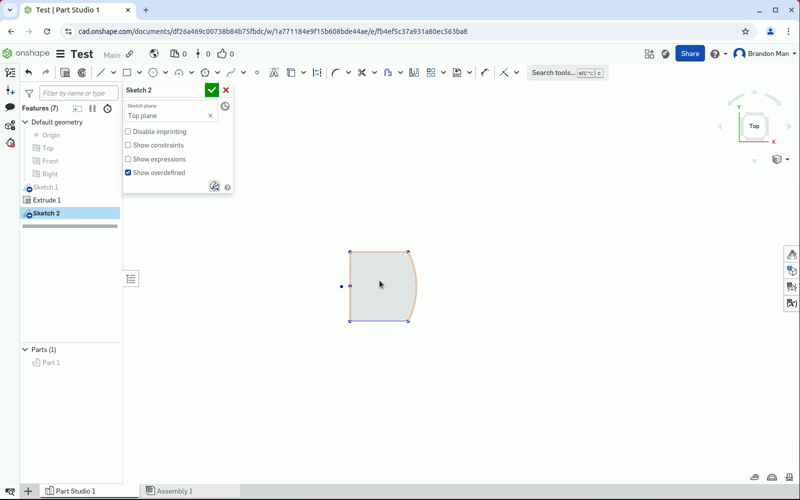
scroll(6)
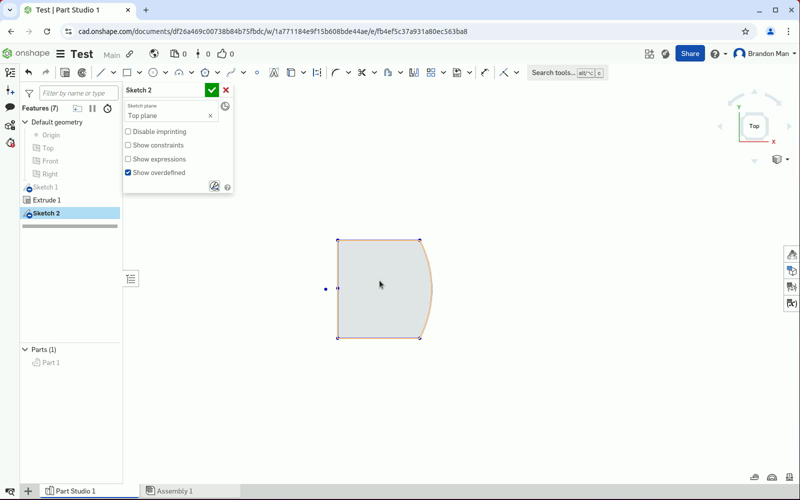
scroll(6)
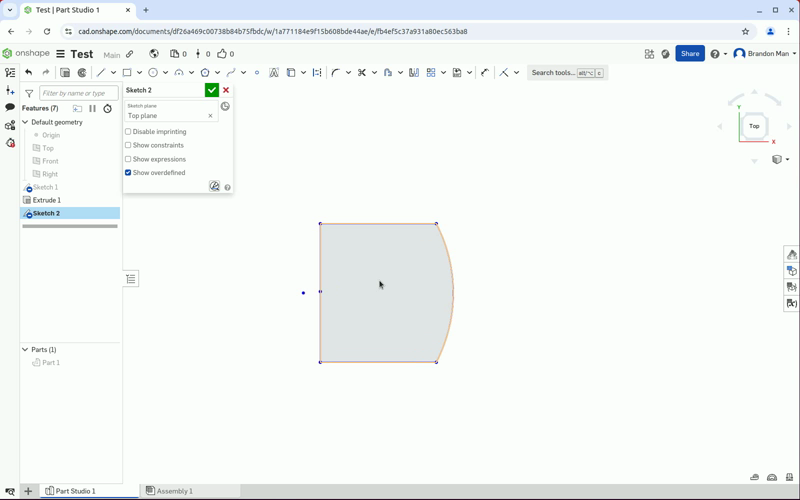
scroll(6)
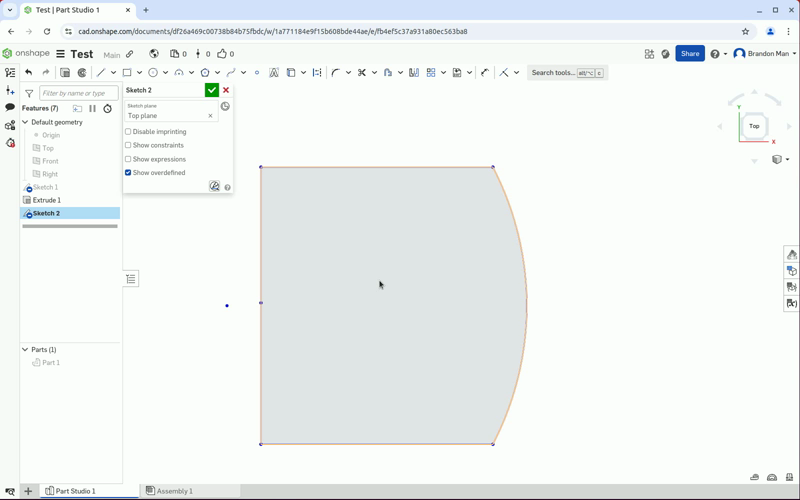
click(379, 280)
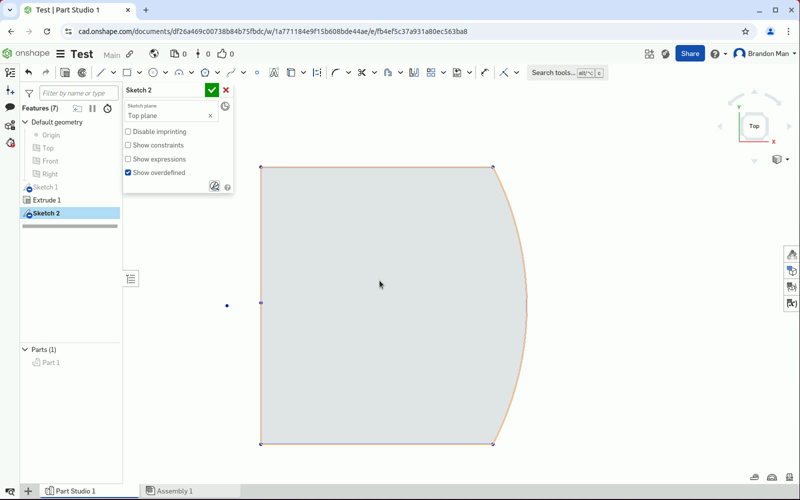
scroll(-6)
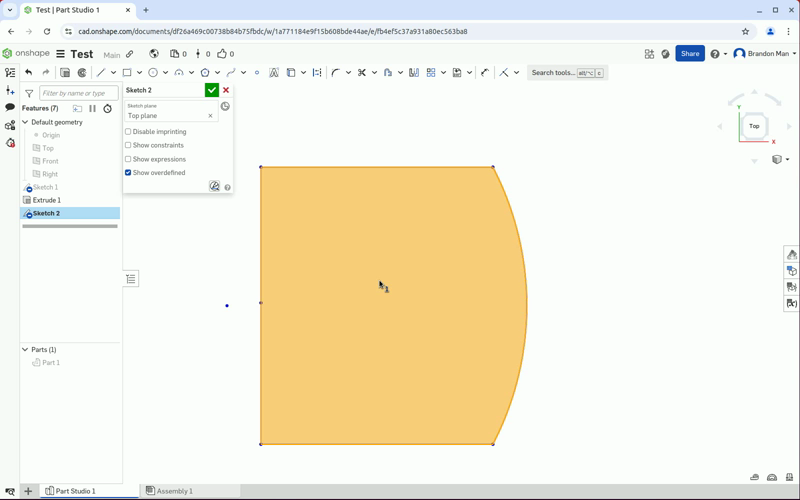
scroll(-6)
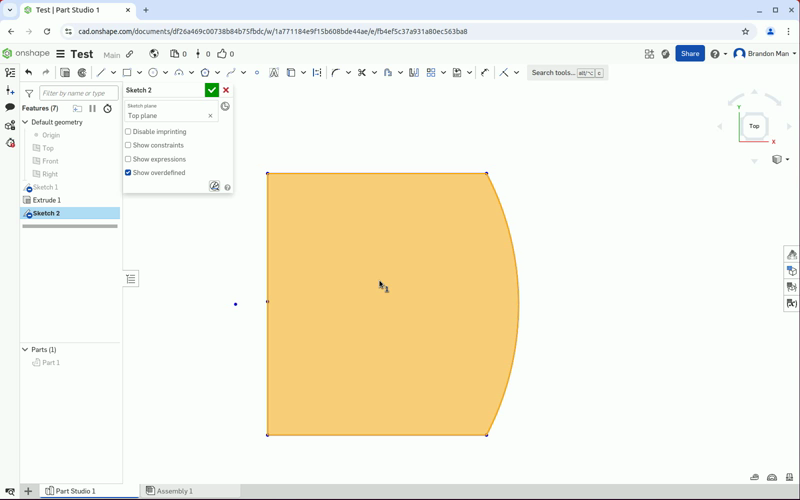
scroll(-6)
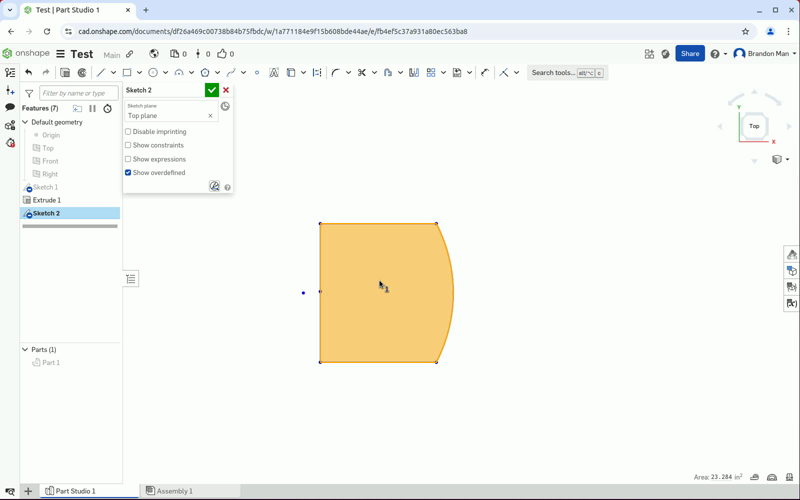
scroll(-6)
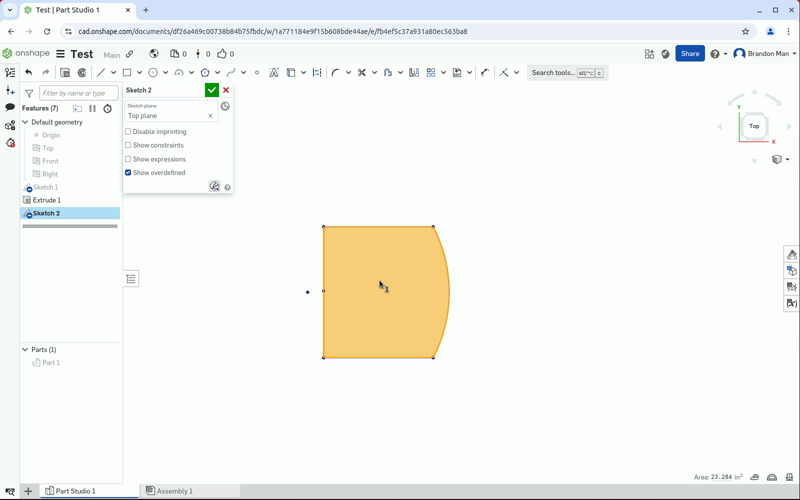
scroll(-6)
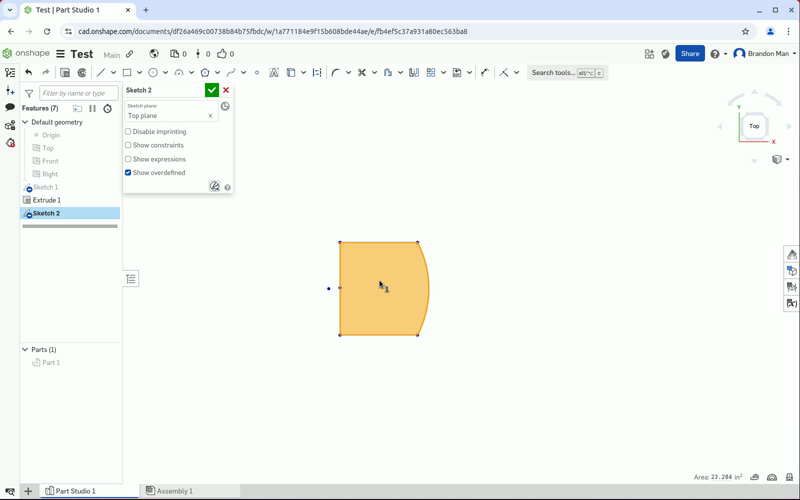
scroll(-6)
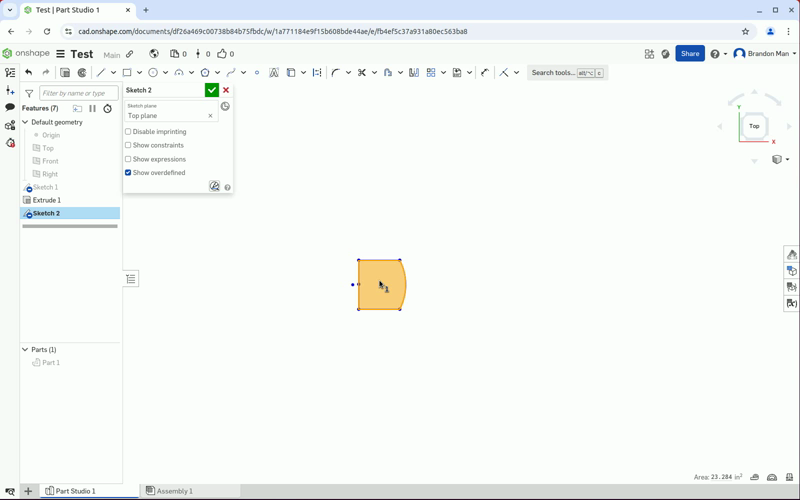
scroll(-6)
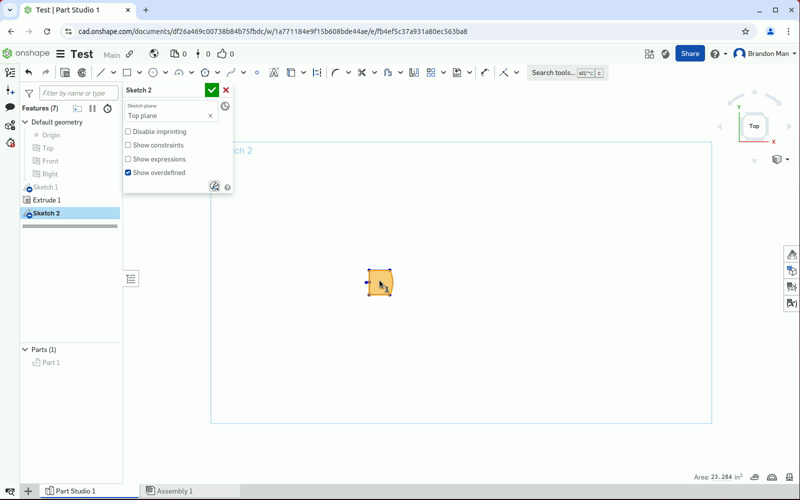
mouse_move(73, 352)
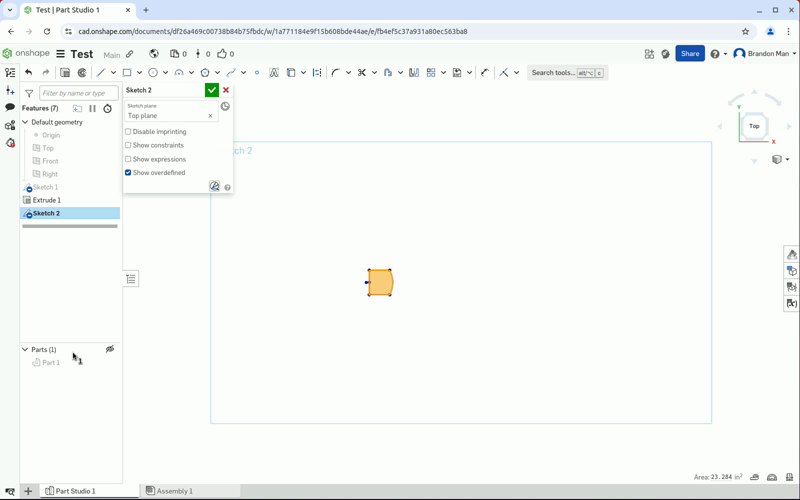
key(shift+y)
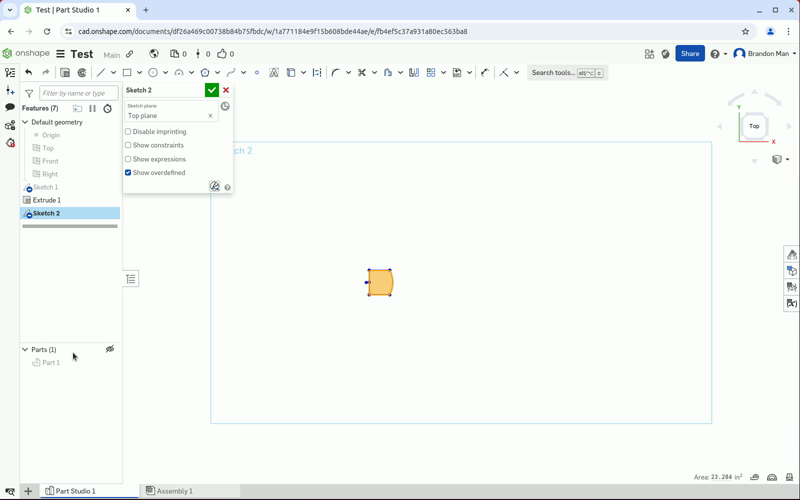
key(shift+e)
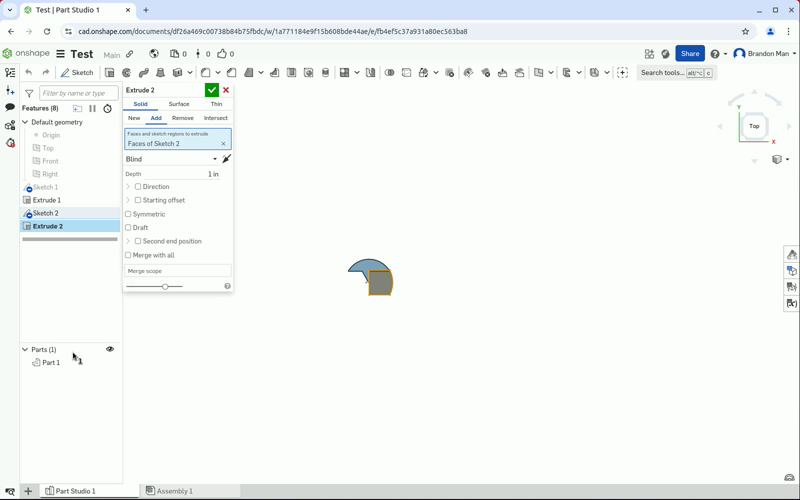
mouse_move(143, 106)
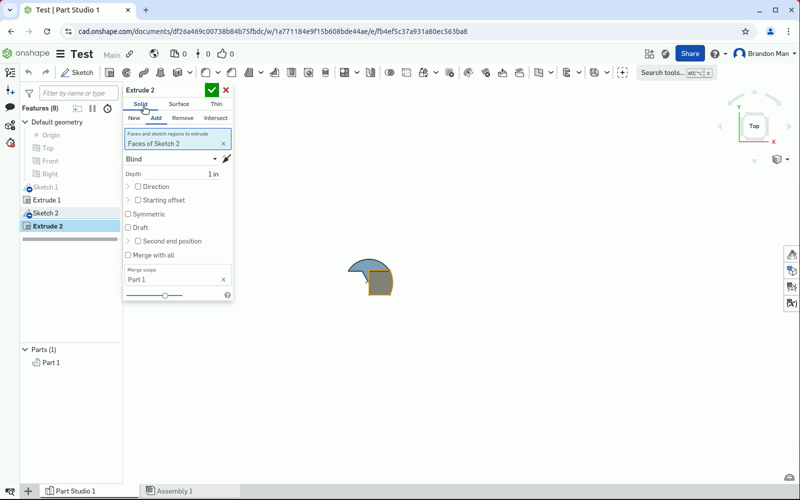
click(143, 106)
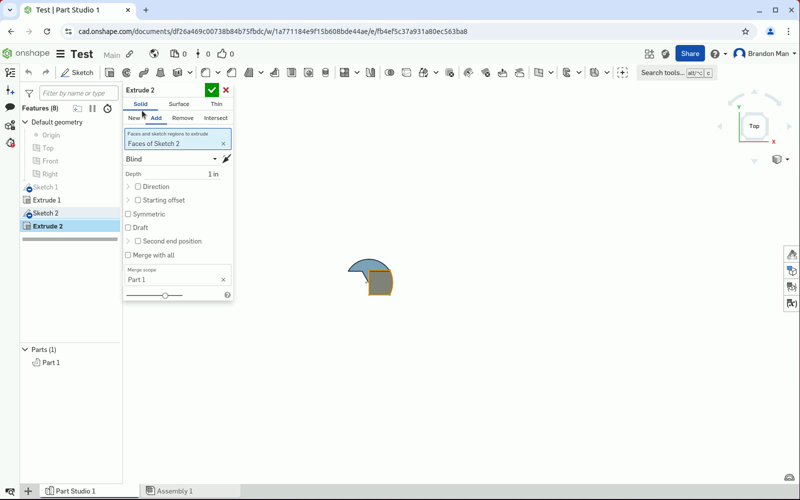
mouse_move(137, 120)
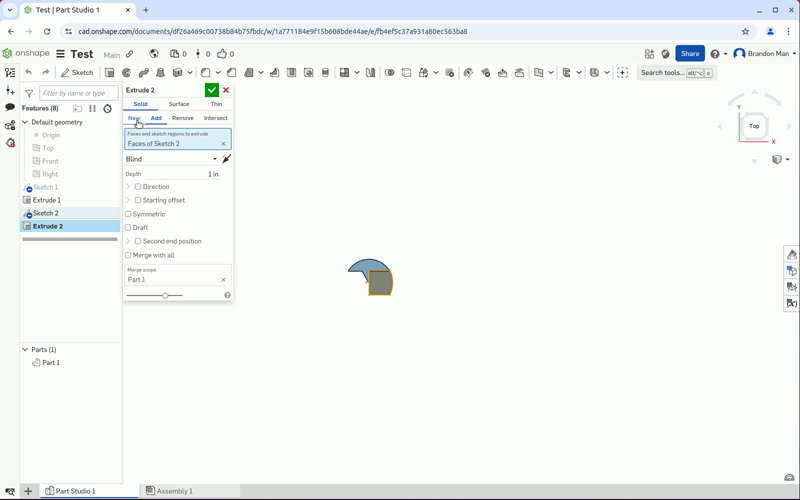
click(137, 120)
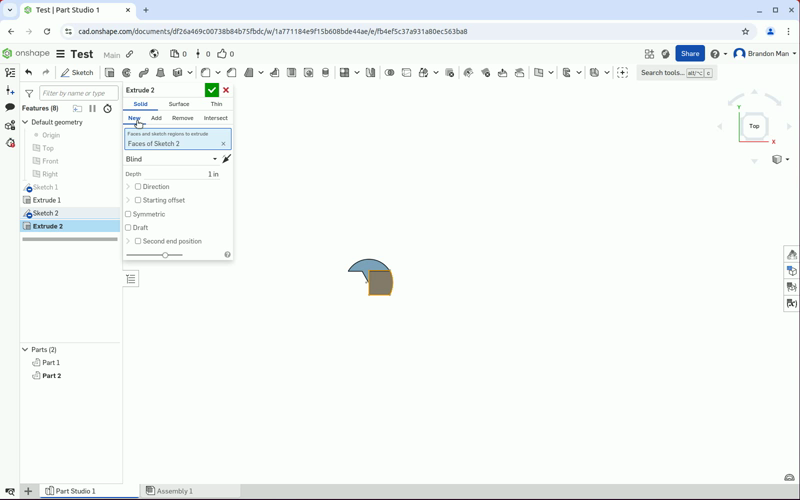
key(tab, 4)
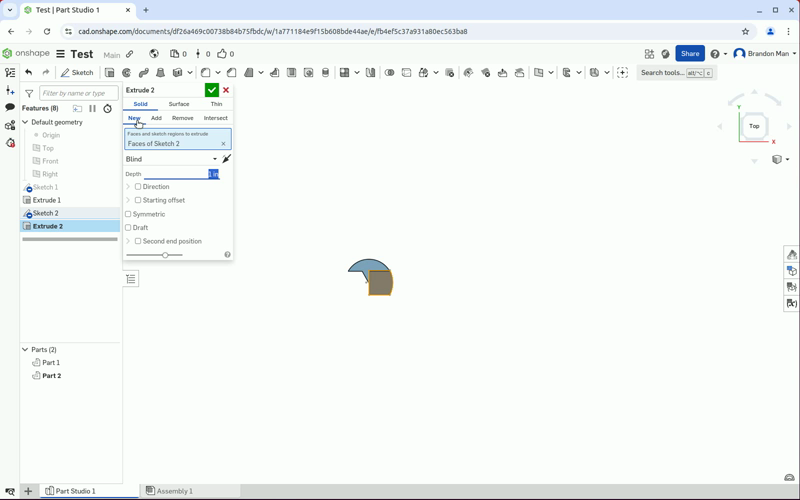
text(2.166)
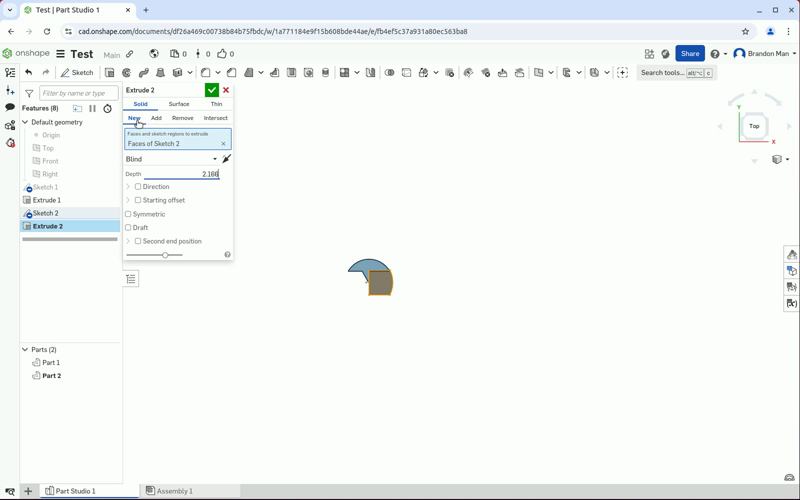
key(enter)
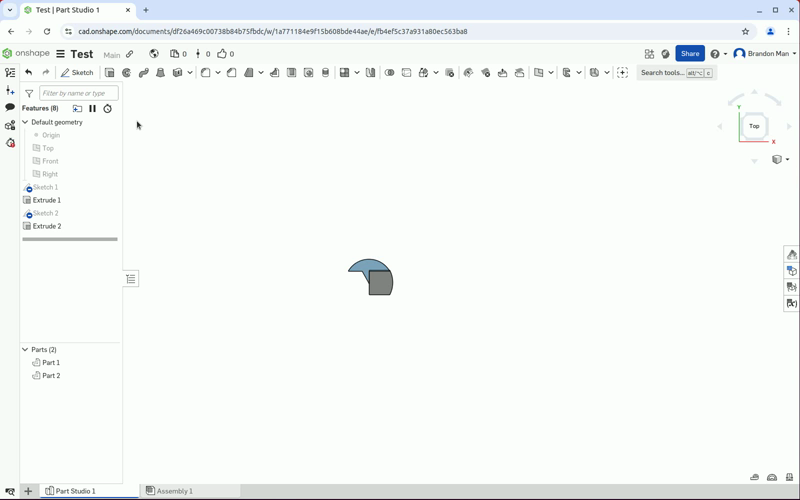
key(shift+h)
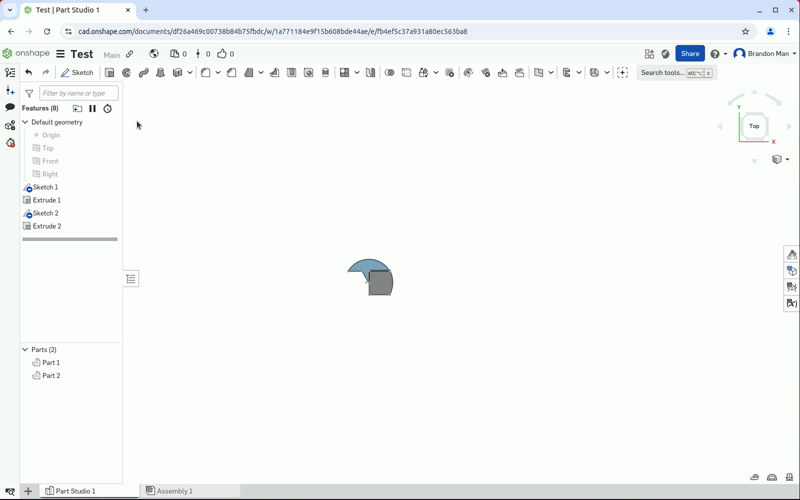
key(shift+h)
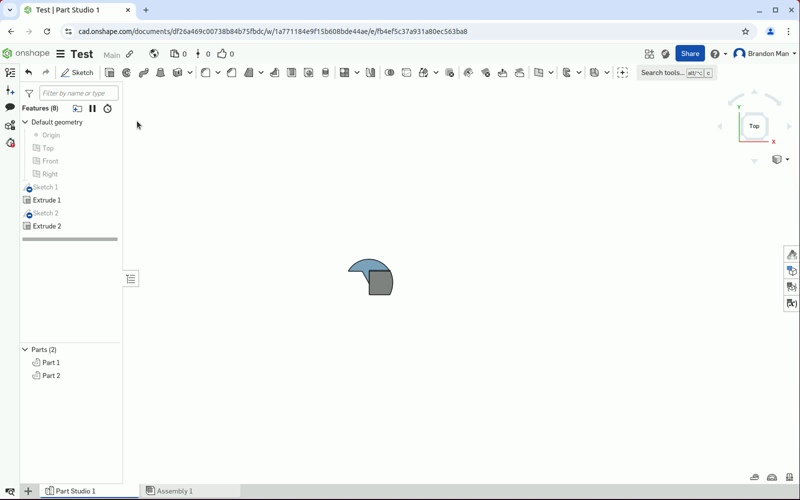
mouse_move(73, 189)
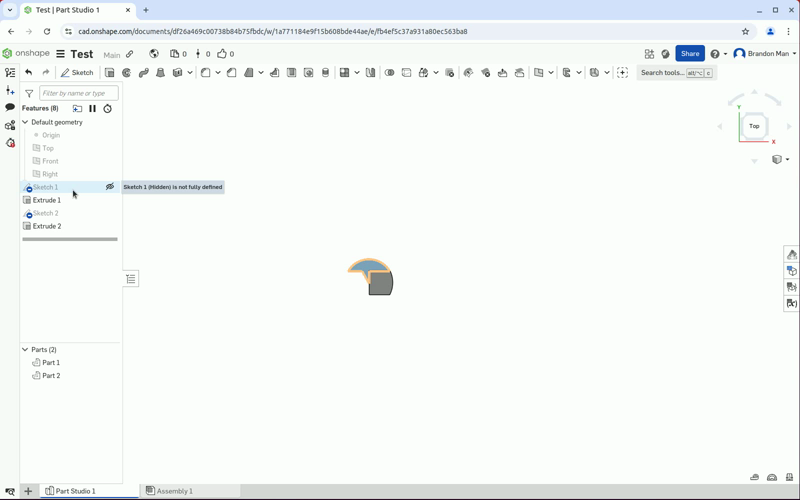
click(73, 189)
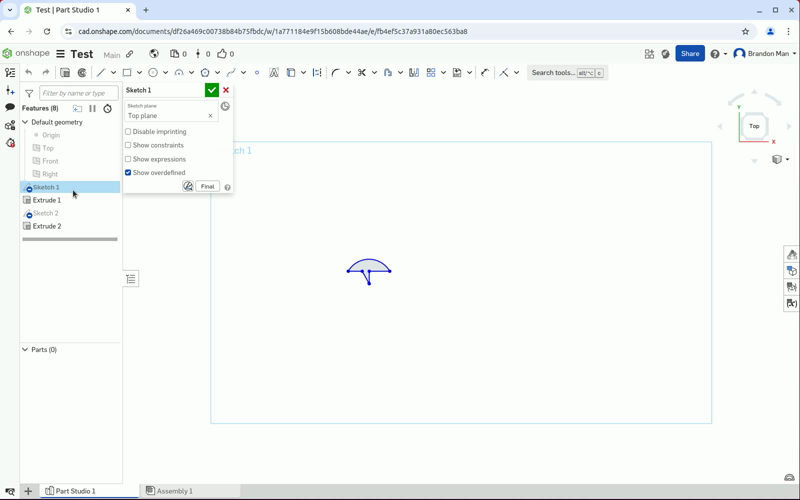
mouse_move(229, 92)
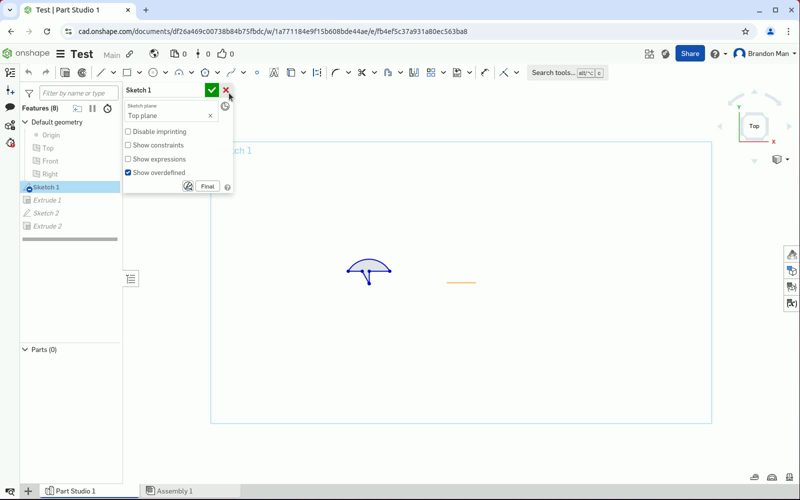
click(229, 92)
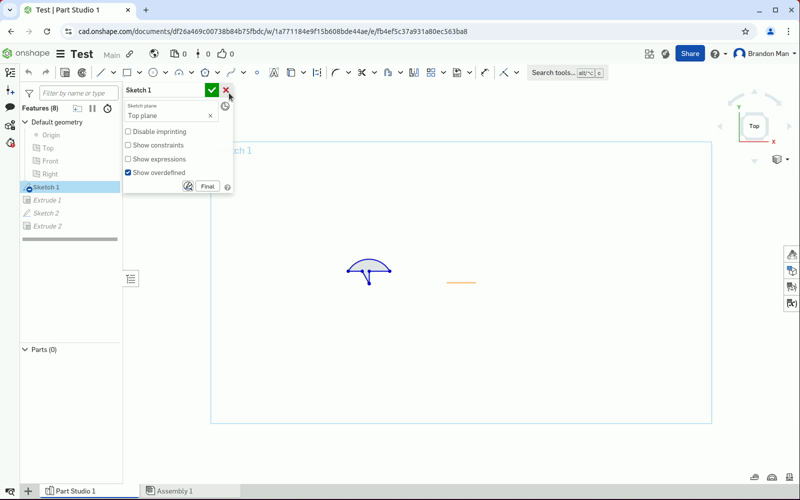
key(shift+s)
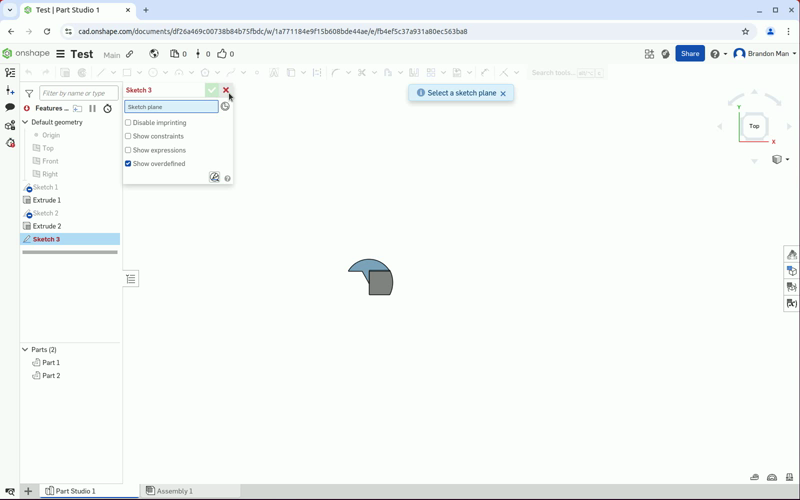
mouse_move(73, 150)
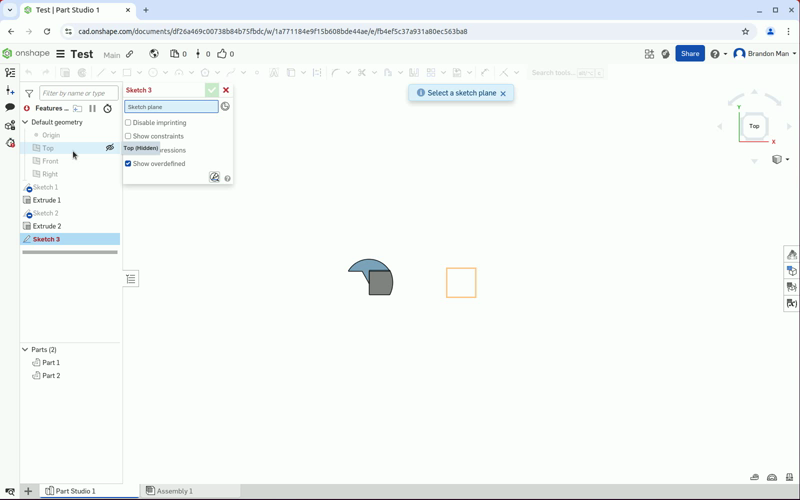
click(73, 150)
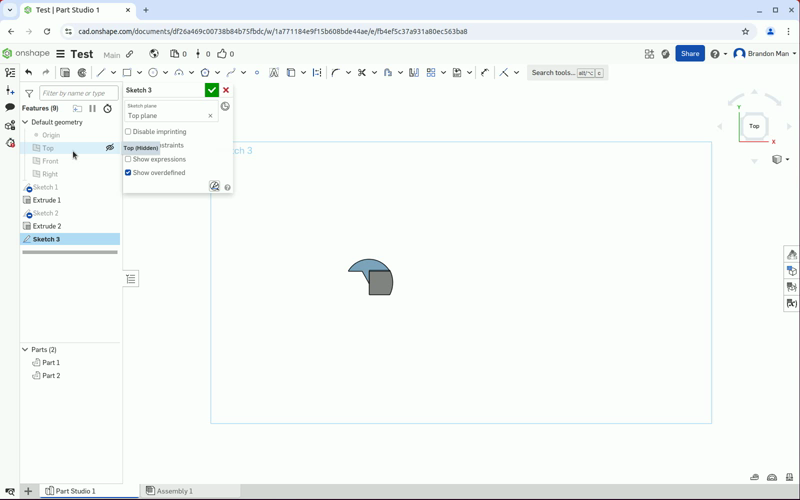
mouse_move(73, 352)
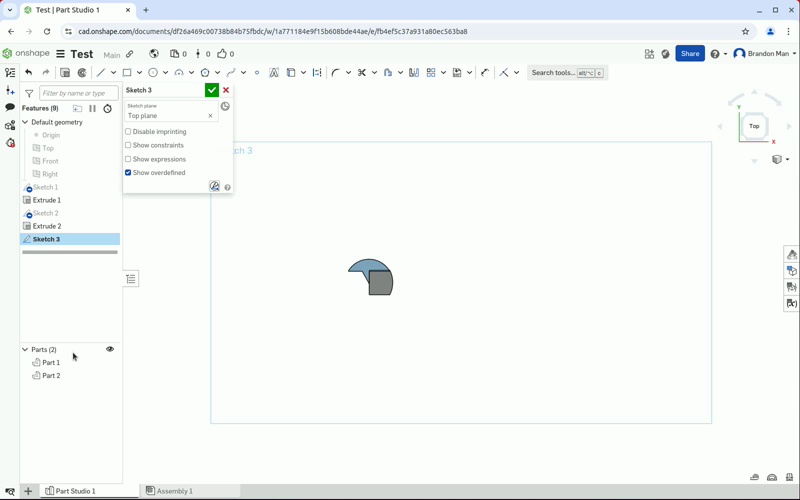
key(y)
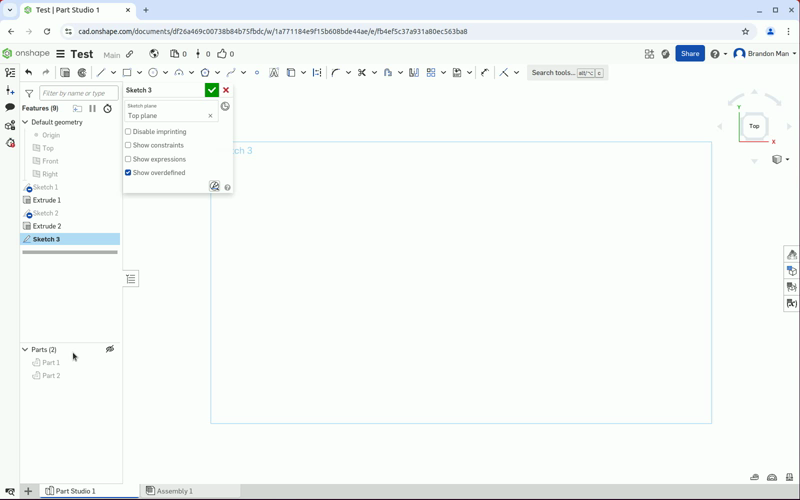
key(a)
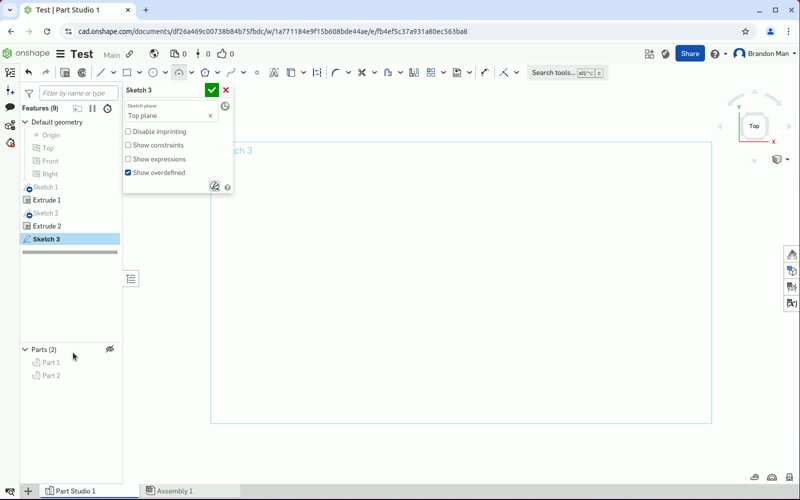
key_down(shift)
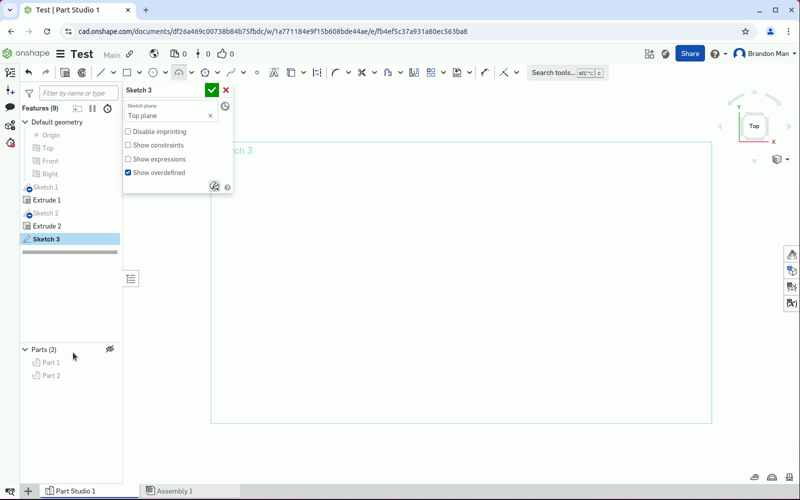
mouse_move(348, 294)
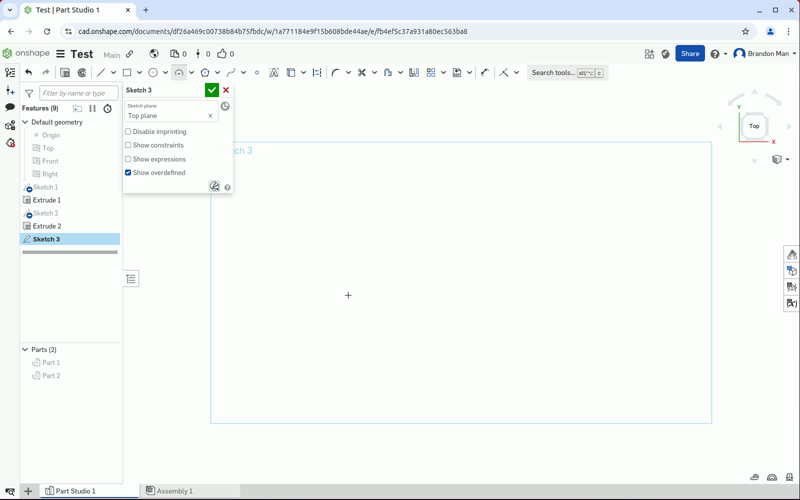
click(348, 294)
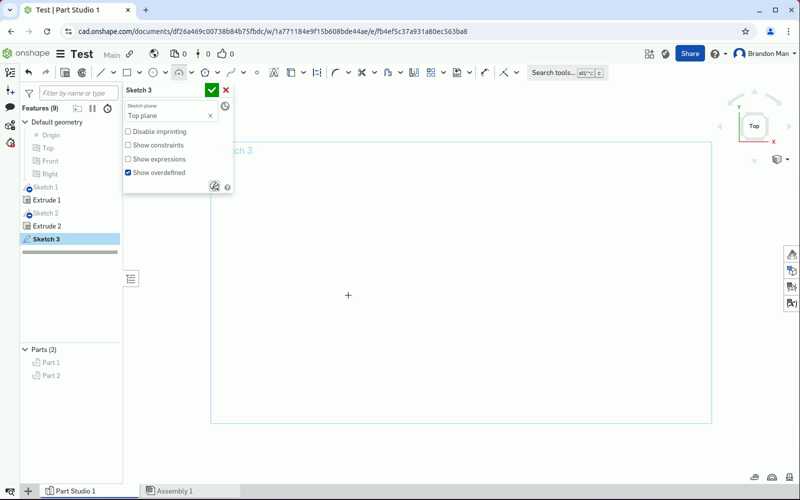
key_up(shift)
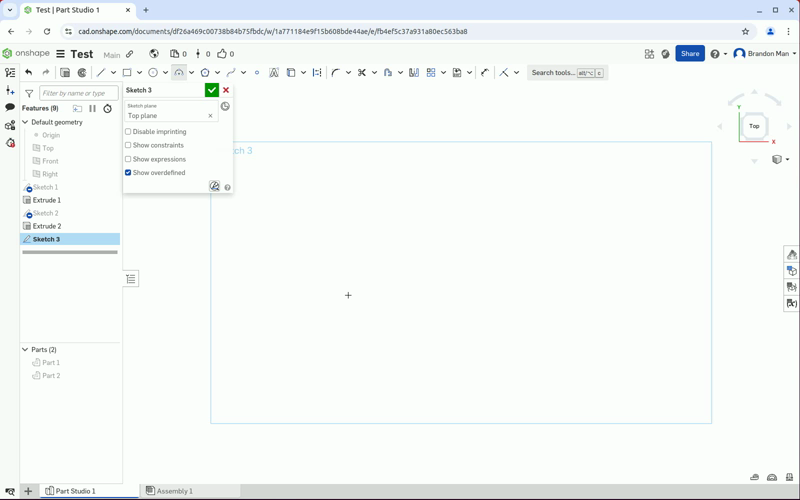
key_down(shift)
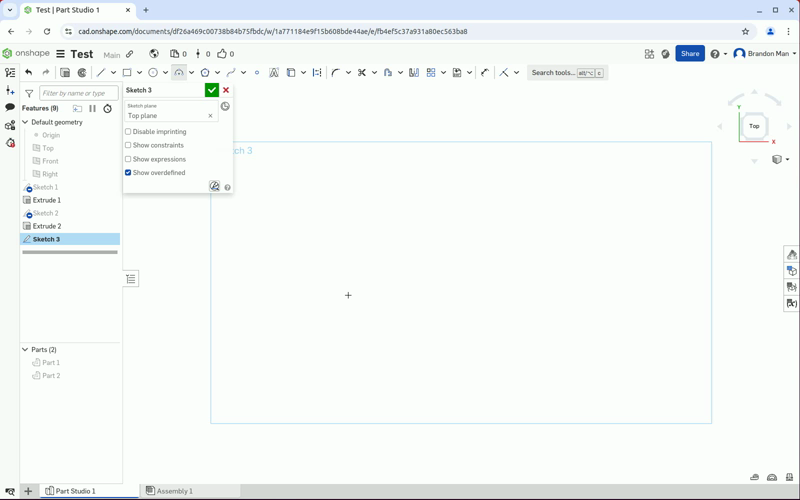
mouse_move(389, 294)
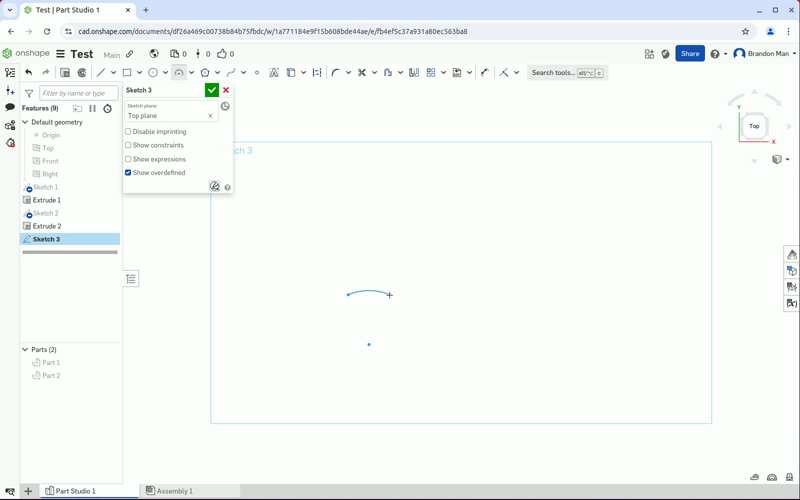
click(389, 294)
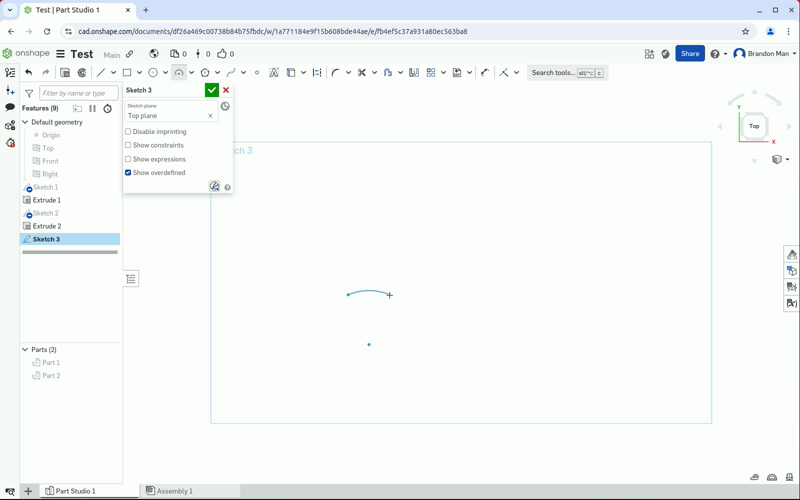
mouse_move(369, 306)
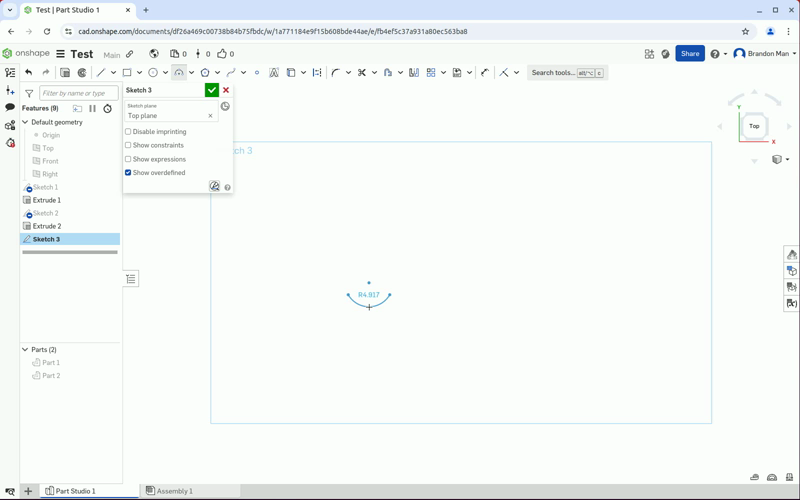
click(369, 306)
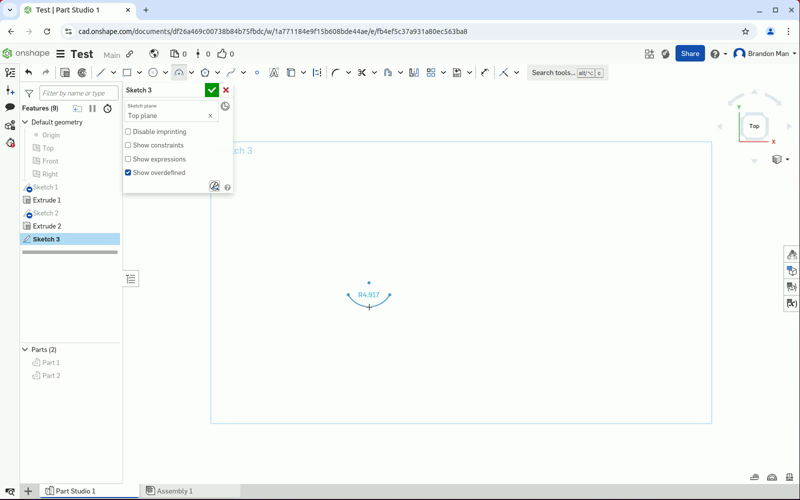
key_up(shift)
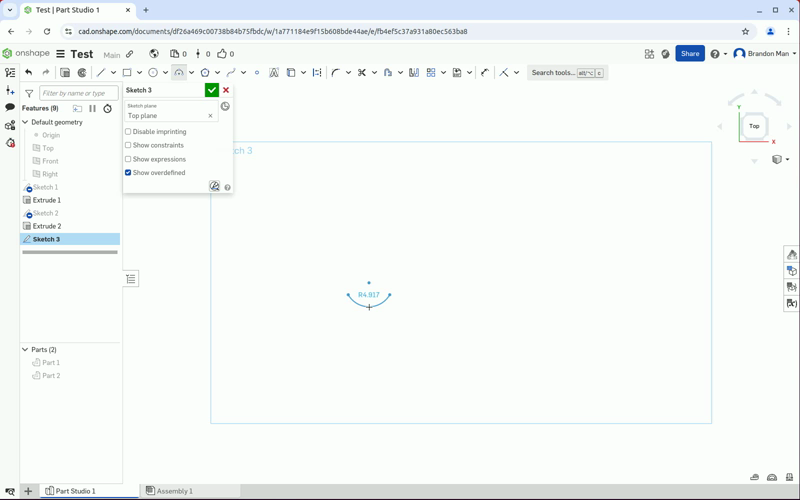
key(esc)
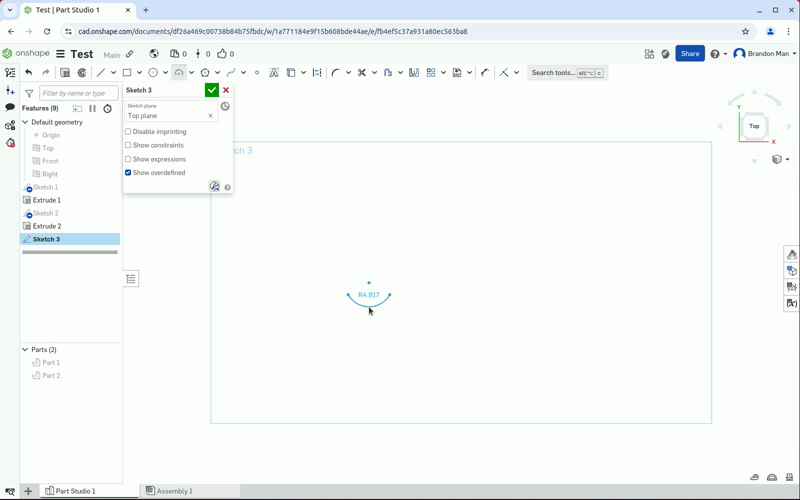
key(l)
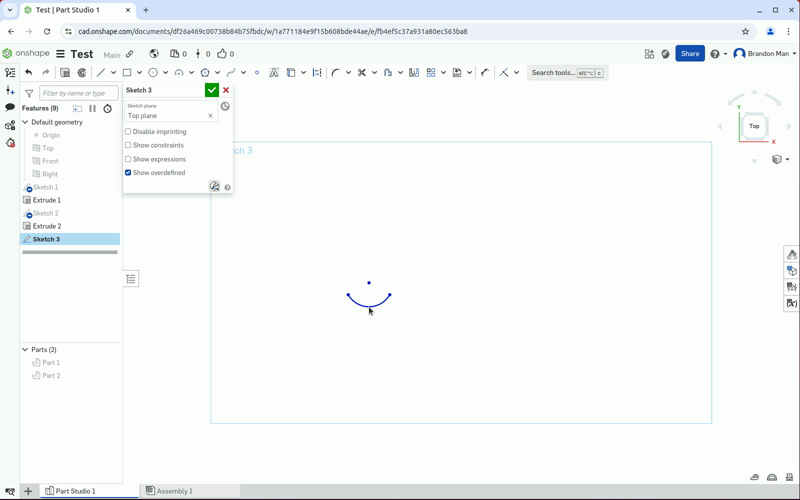
mouse_move(389, 294)
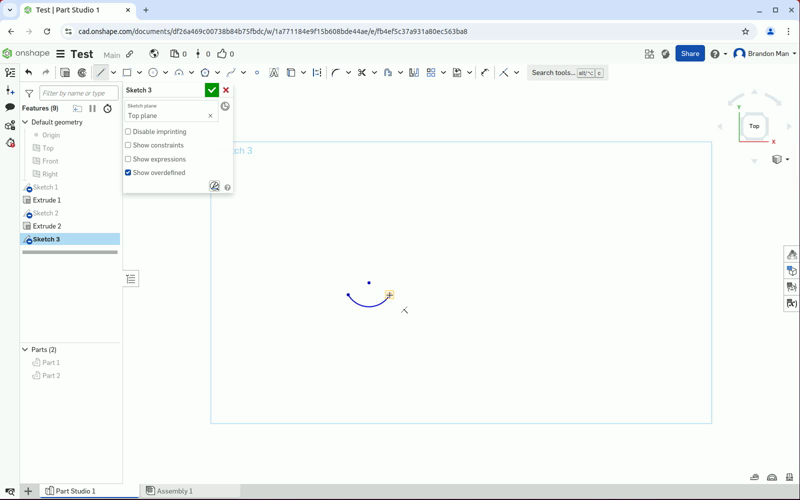
click(389, 294)
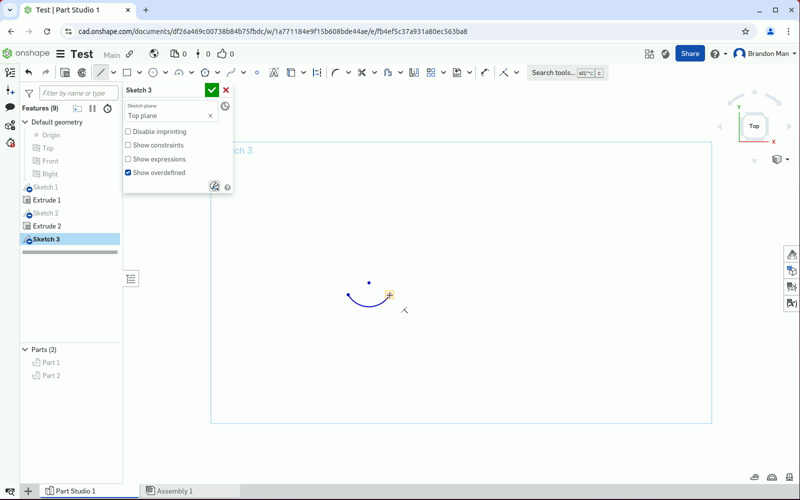
key_down(shift)
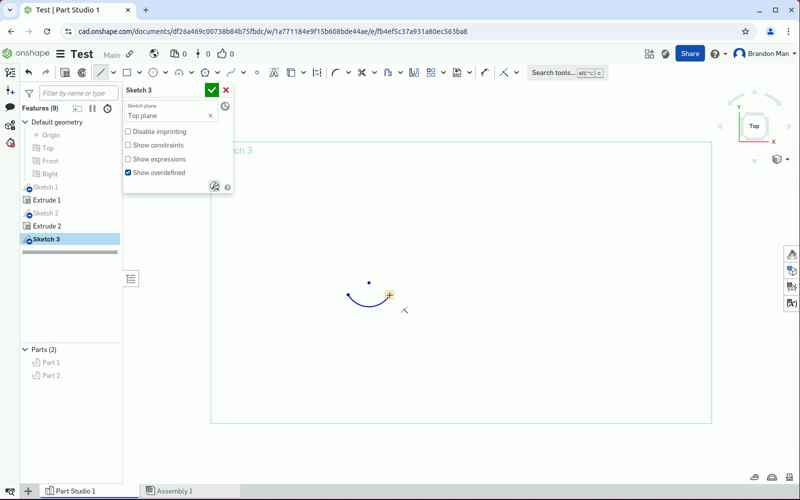
mouse_move(420, 294)
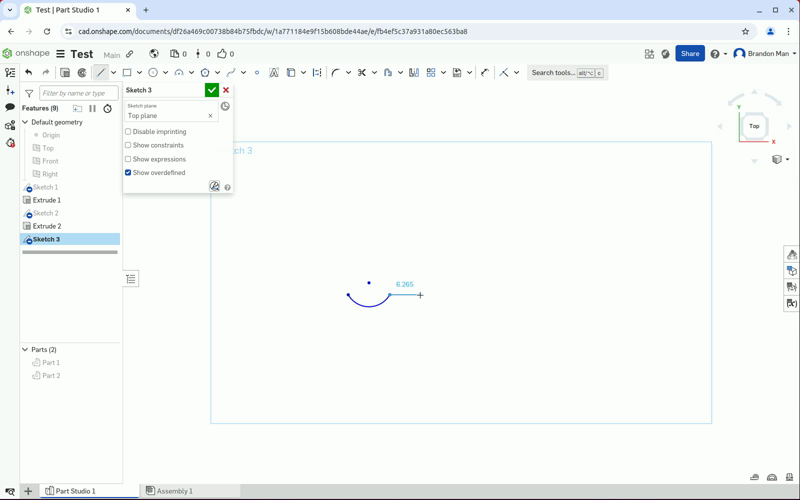
mouse_move(369, 294)
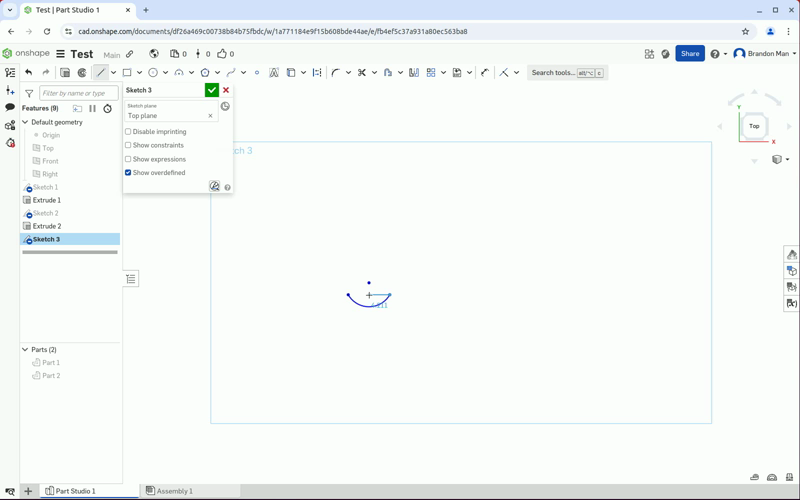
click(369, 294)
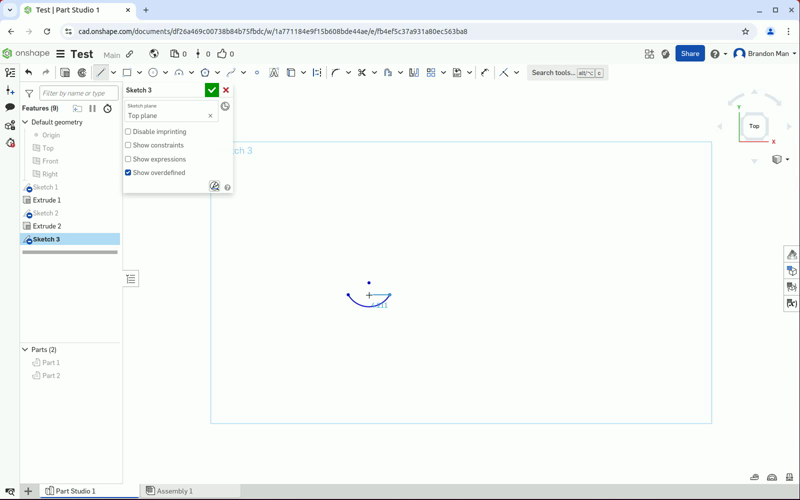
key_up(shift)
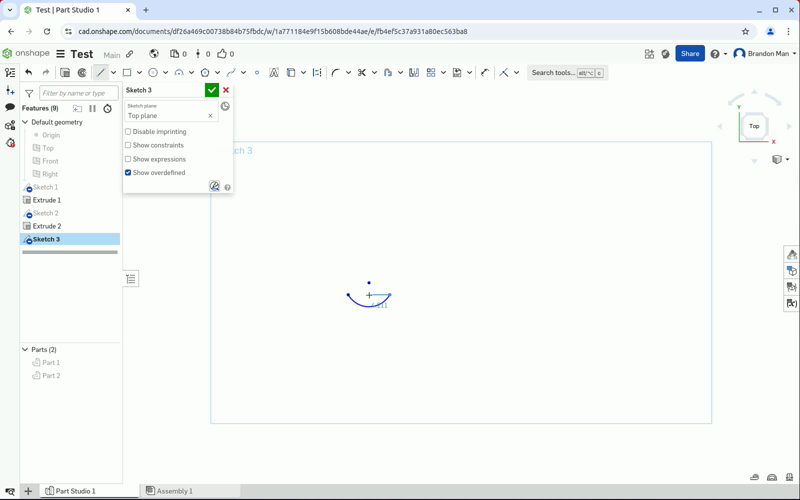
key_down(shift)
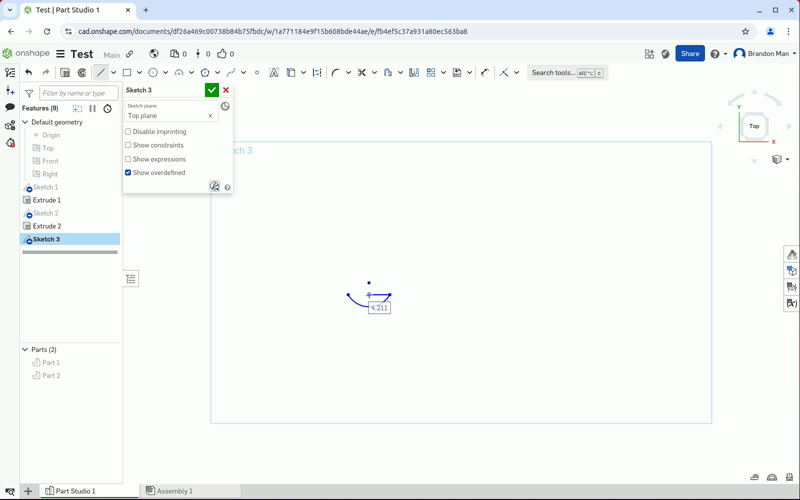
mouse_move(399, 294)
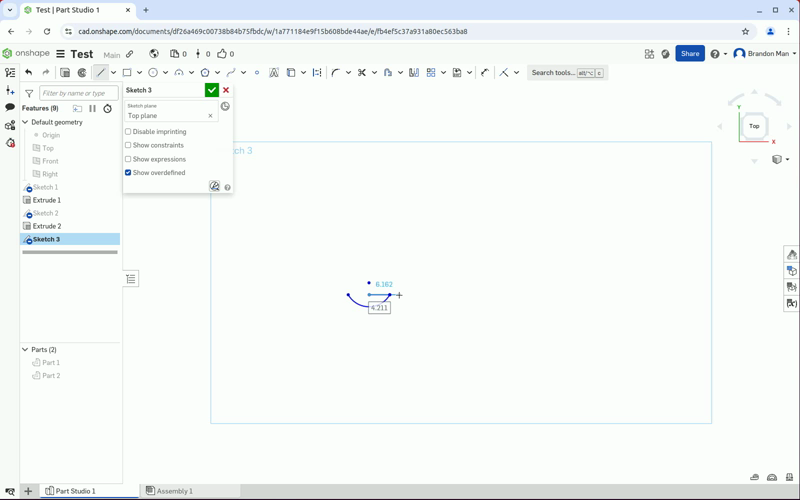
mouse_move(369, 282)
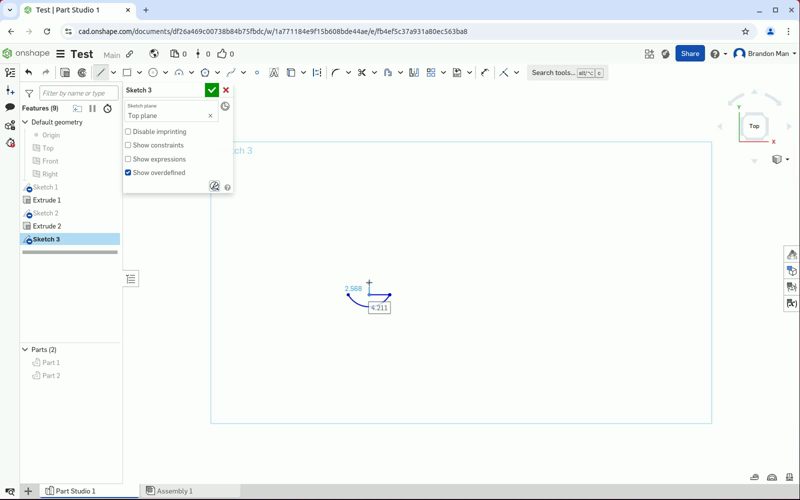
click(369, 282)
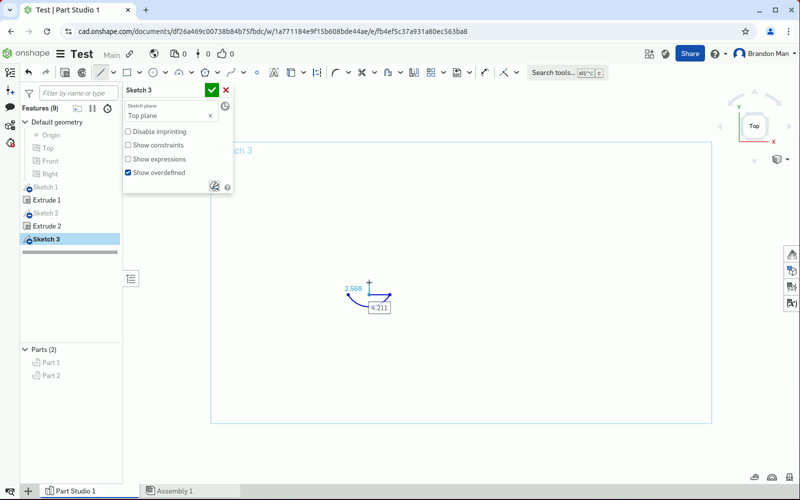
key_up(shift)
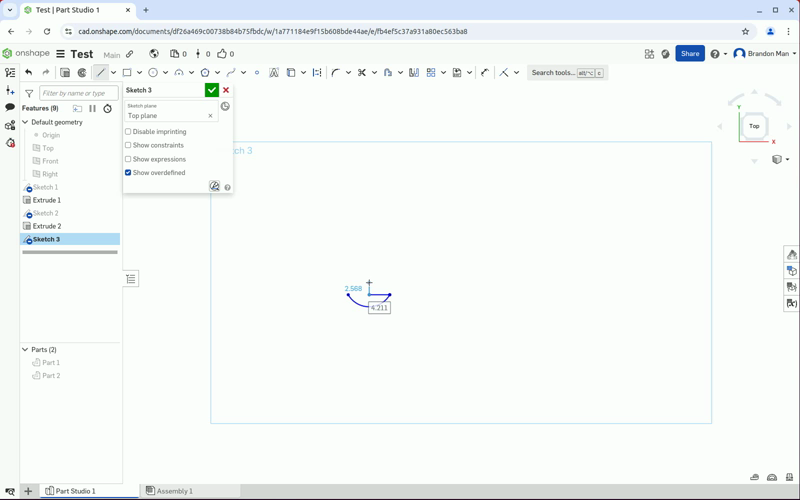
key_down(shift)
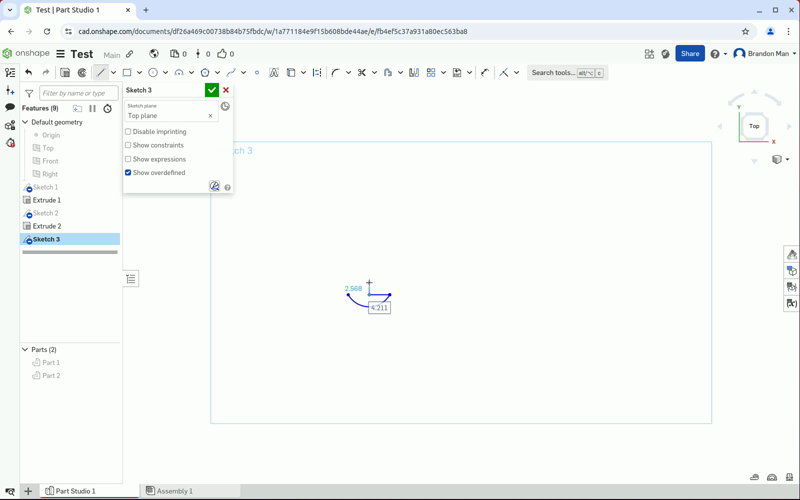
mouse_move(399, 282)
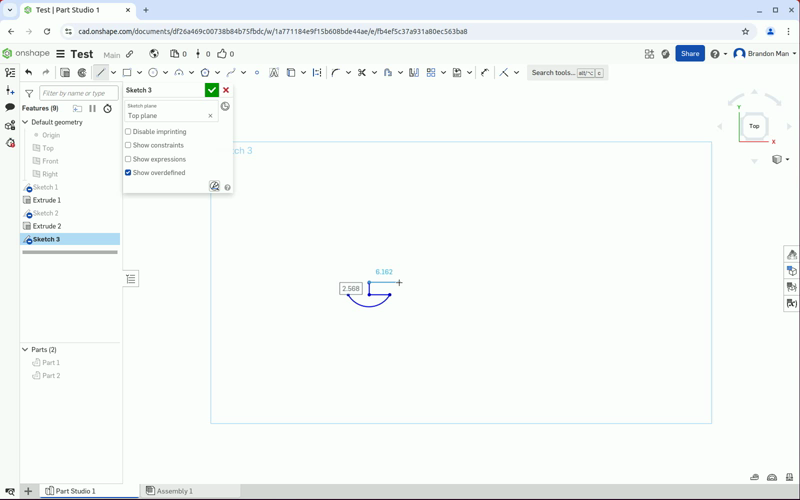
mouse_move(362, 294)
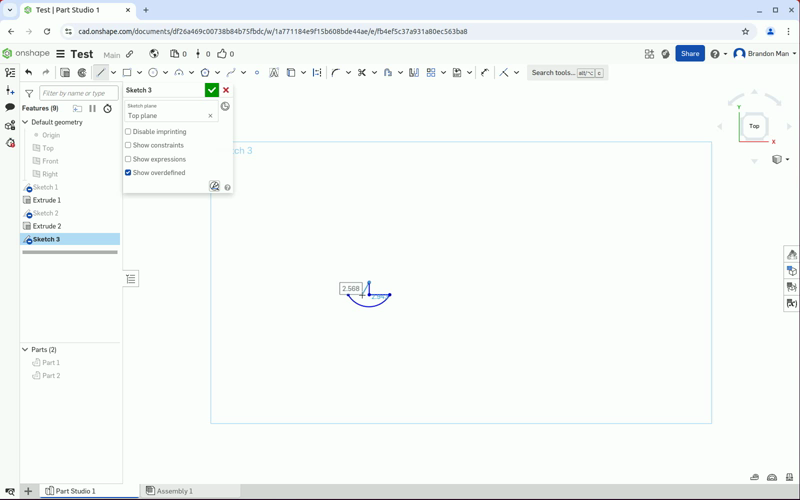
click(362, 294)
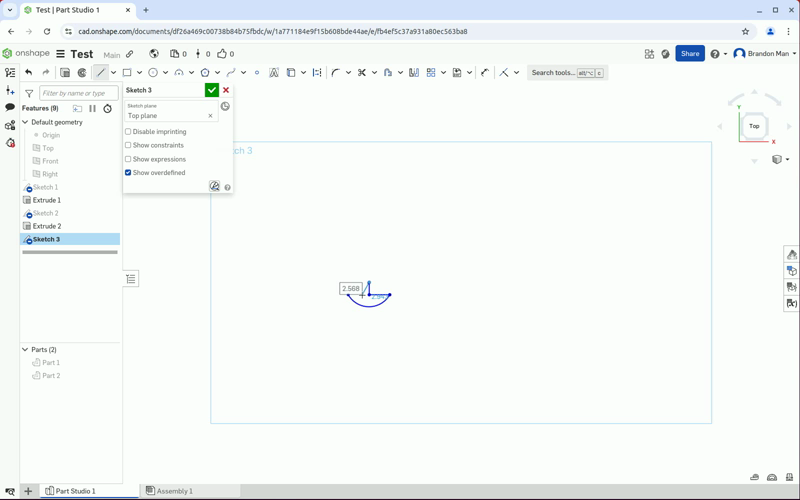
key_up(shift)
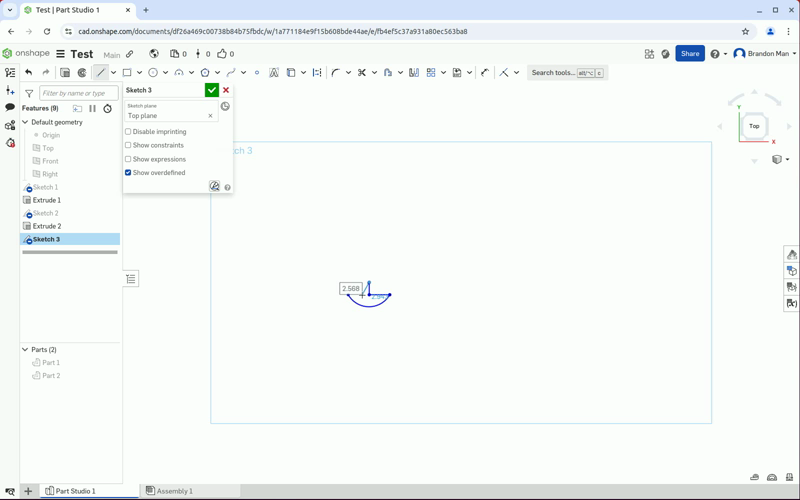
mouse_move(392, 294)
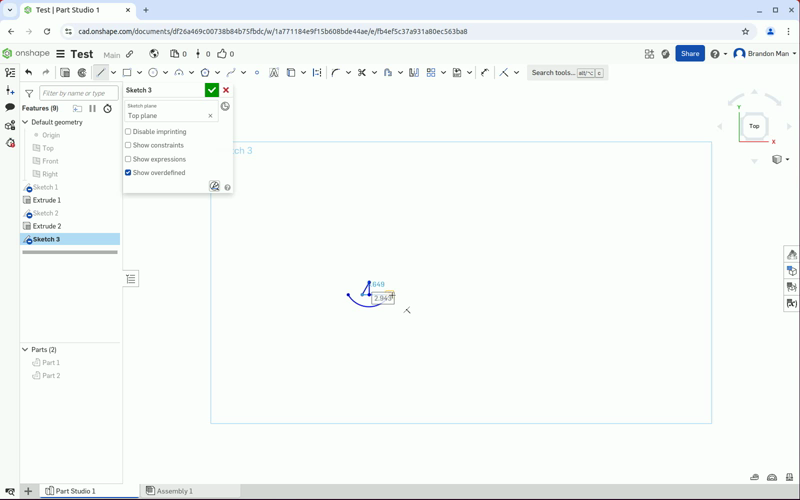
key_down(shift)
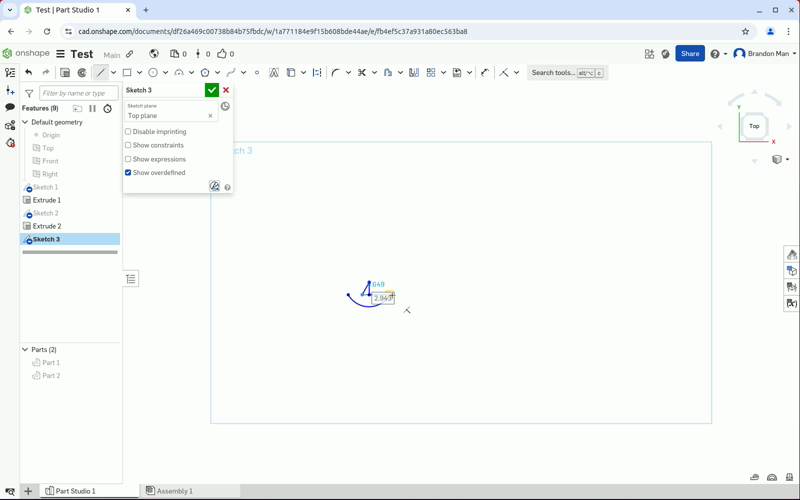
mouse_move(348, 294)
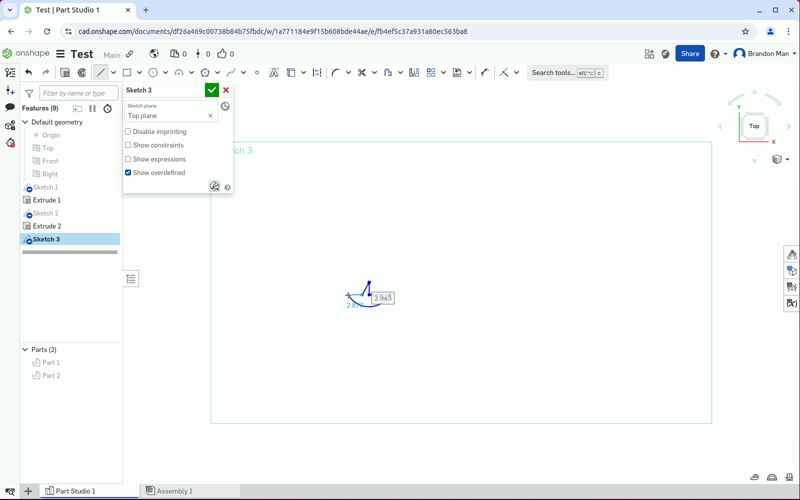
key_up(shift)
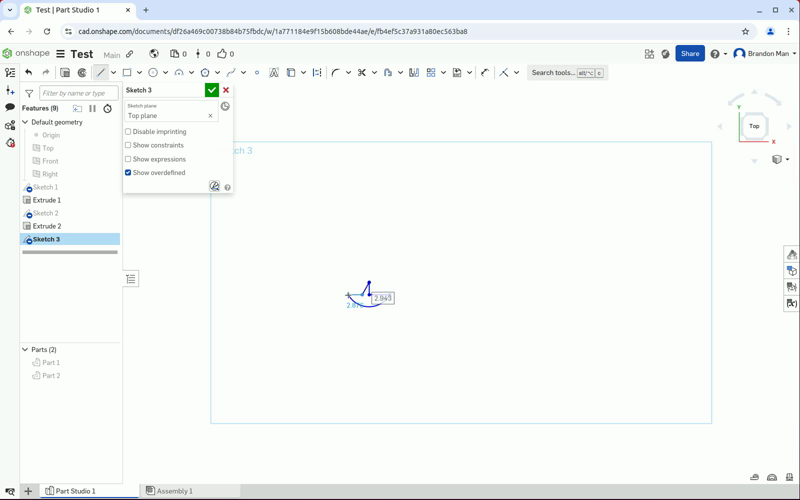
click(348, 294)
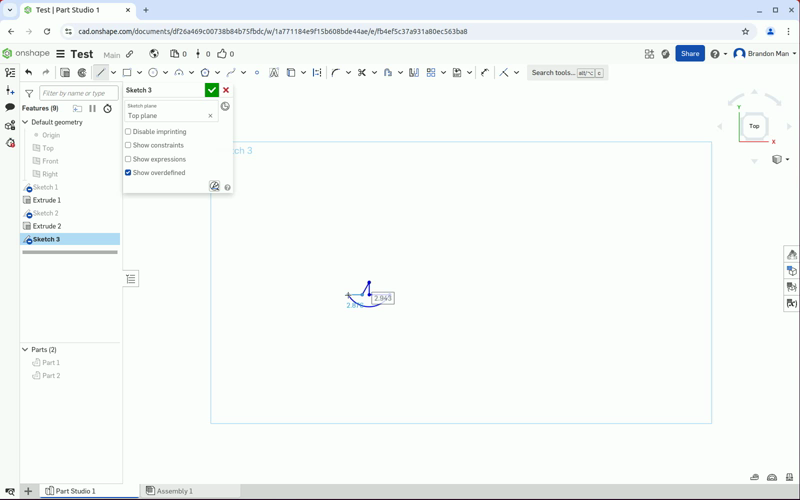
key(esc)
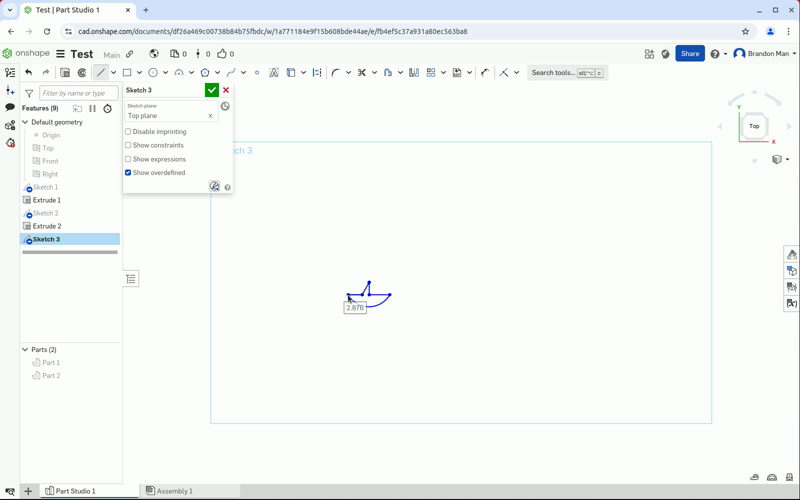
mouse_move(385, 299)
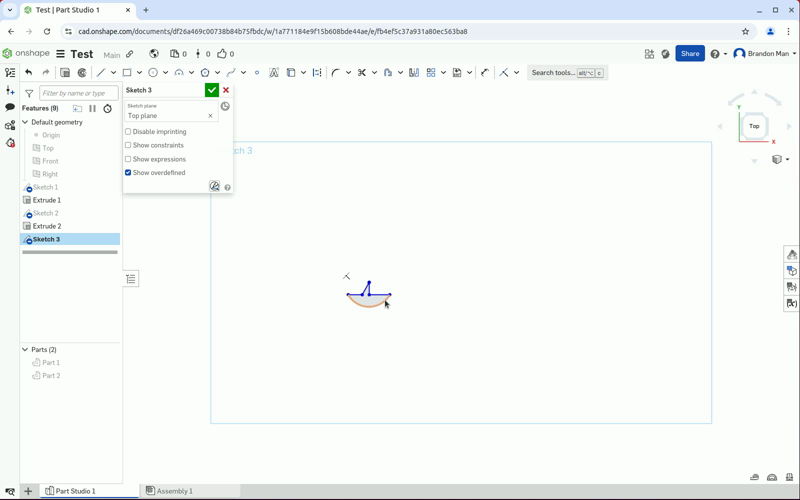
scroll(6)
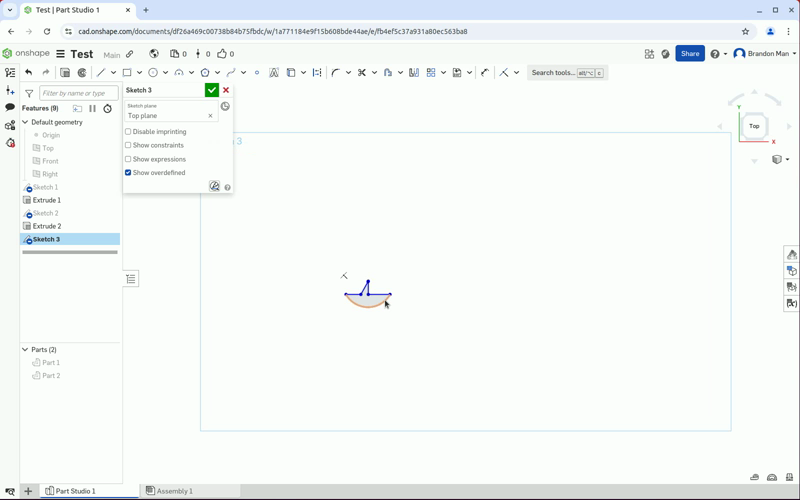
scroll(6)
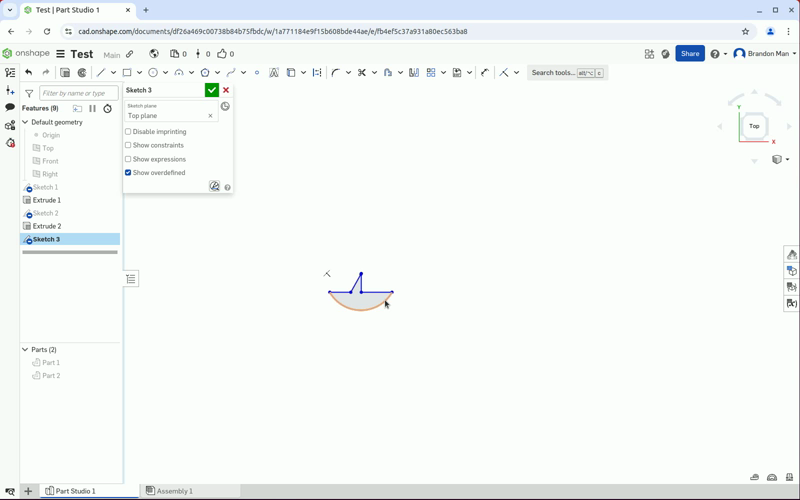
scroll(6)
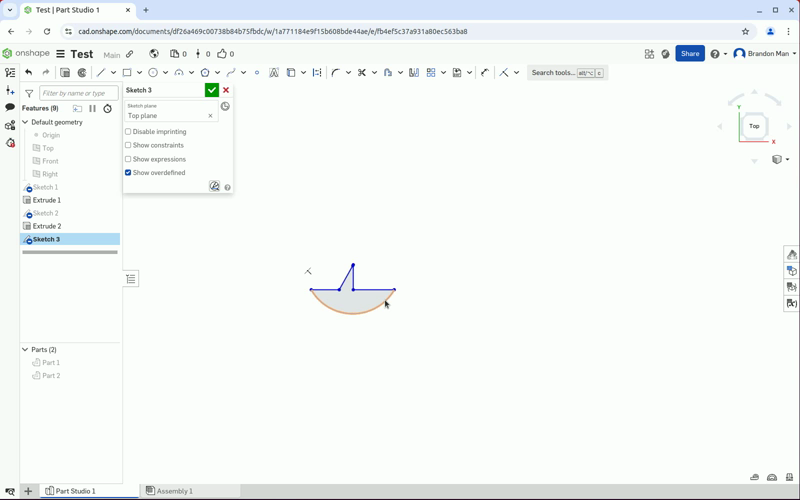
scroll(6)
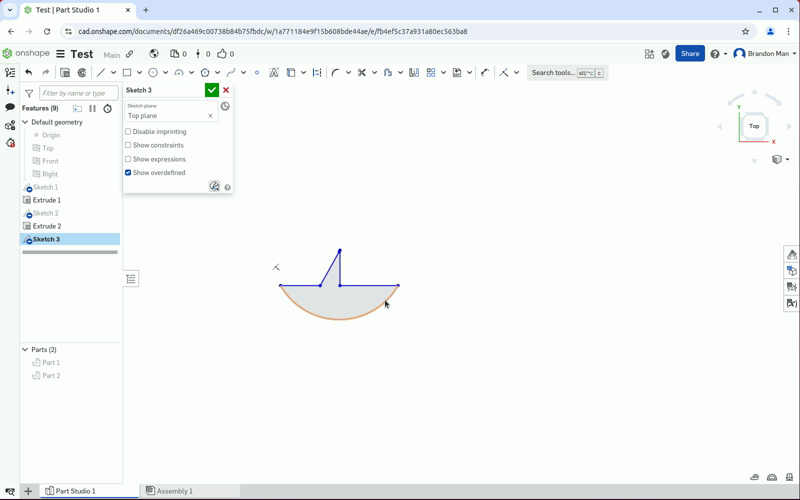
scroll(6)
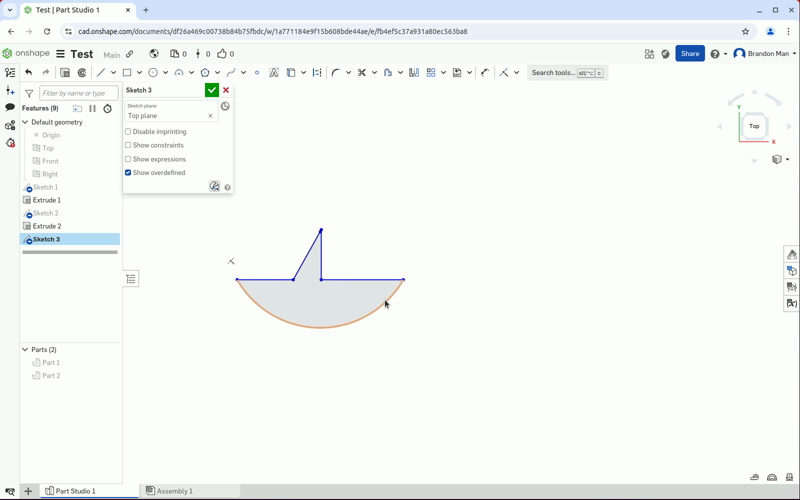
scroll(6)
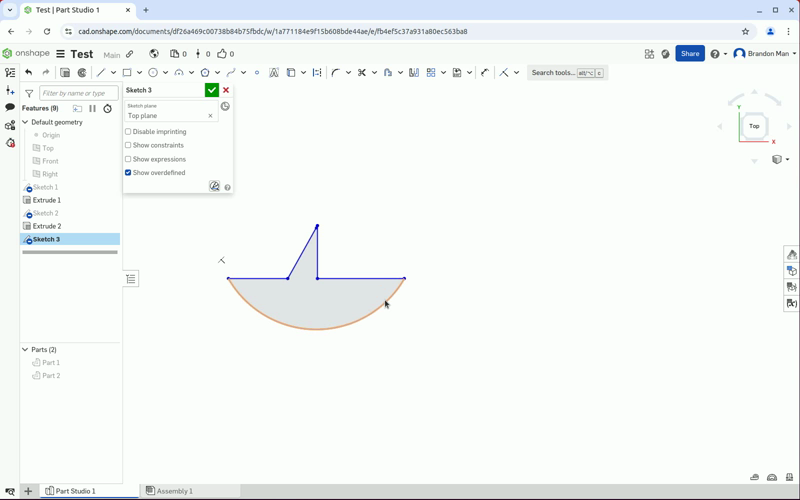
scroll(6)
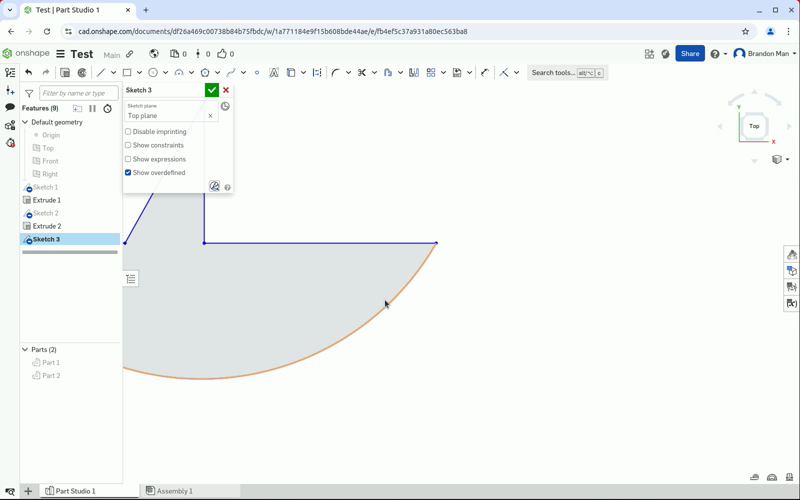
click(385, 299)
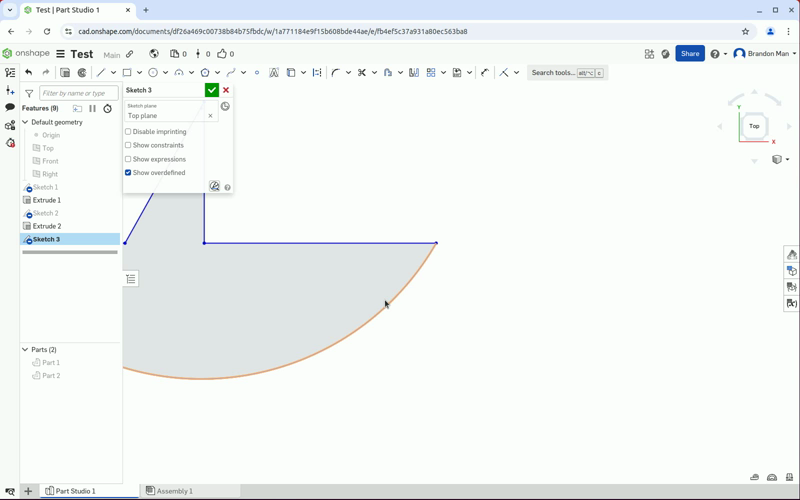
scroll(-6)
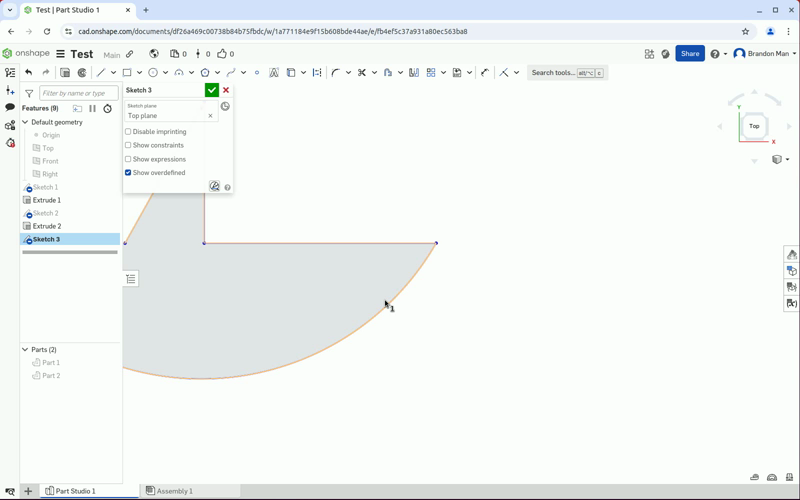
scroll(-6)
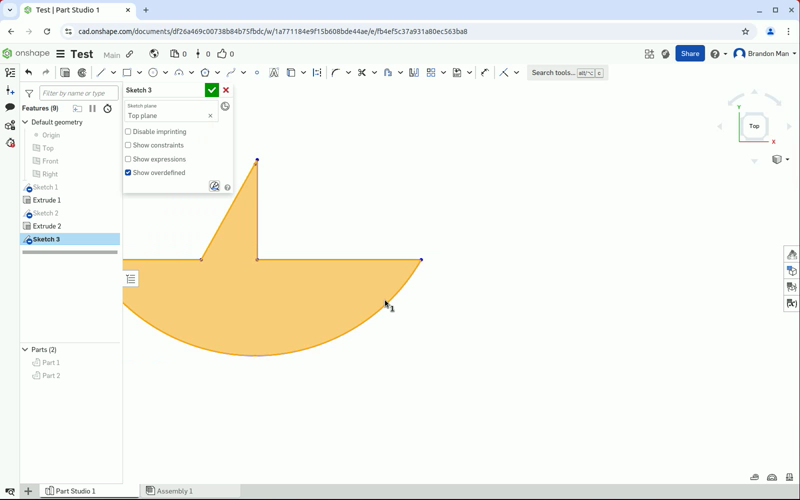
scroll(-6)
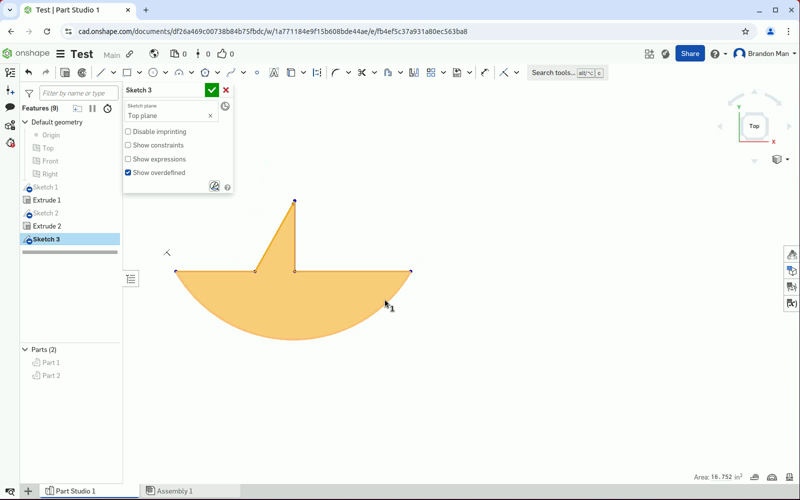
scroll(-6)
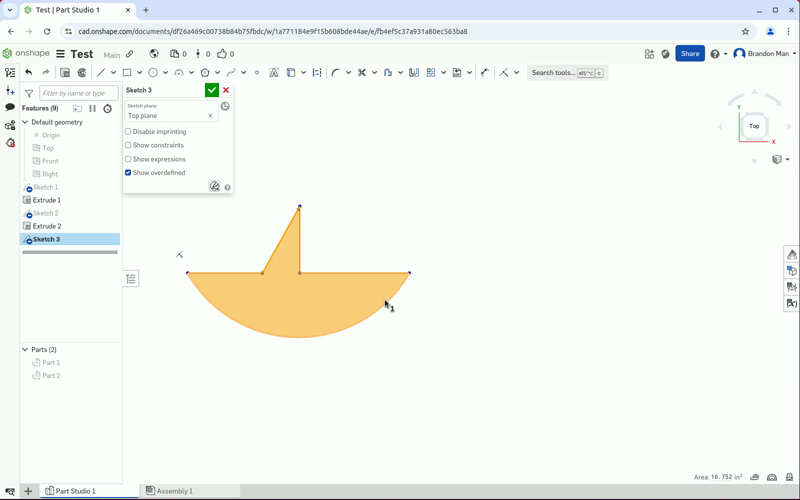
scroll(-6)
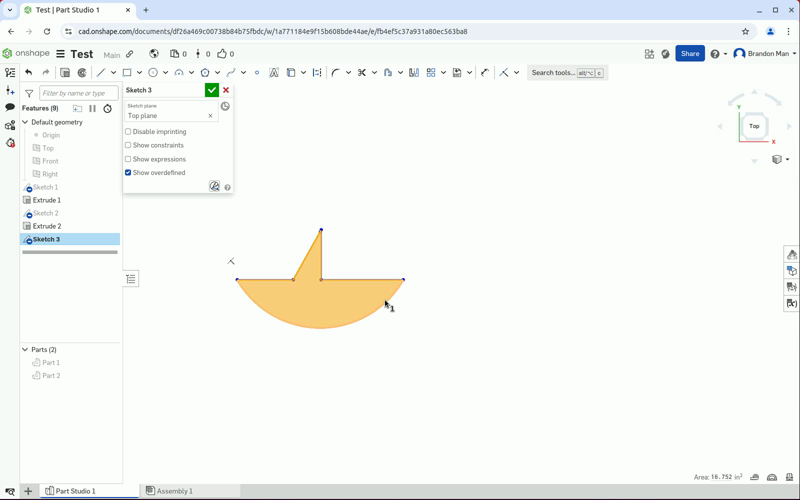
scroll(-6)
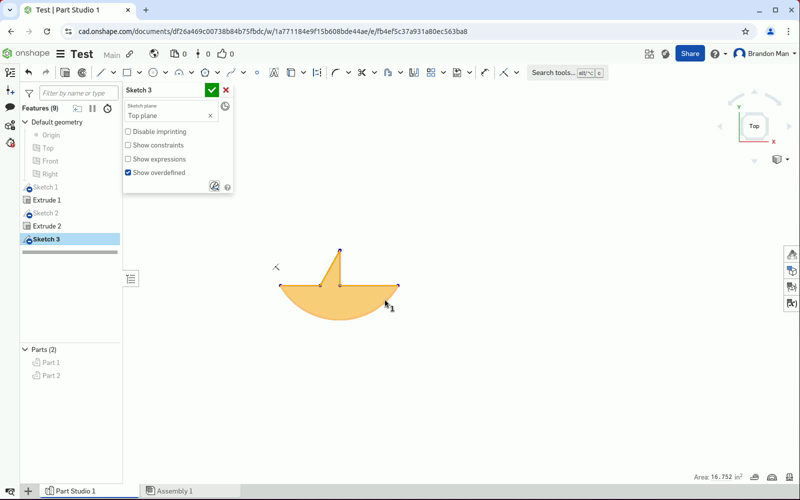
scroll(-6)
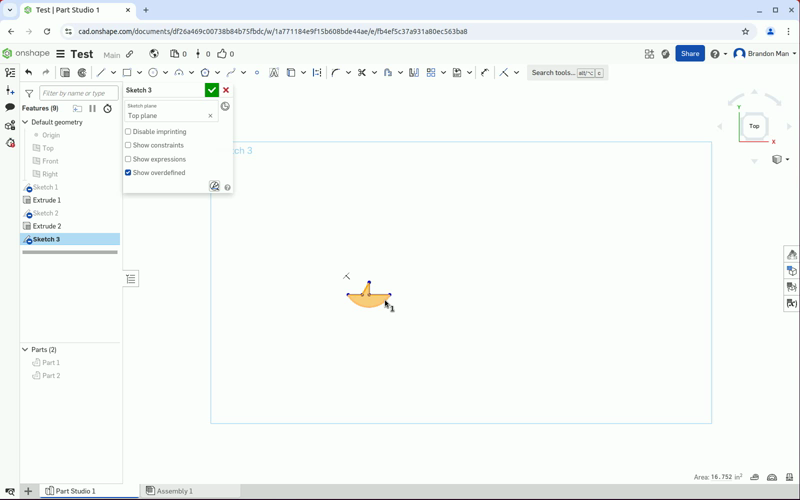
mouse_move(73, 352)
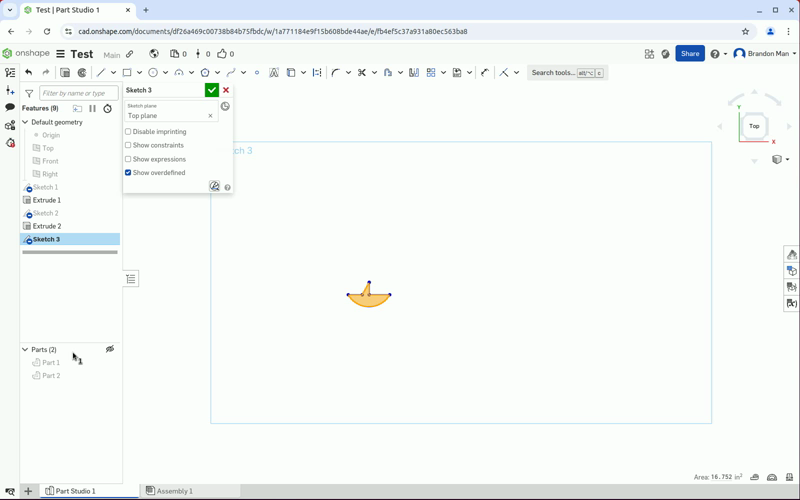
key(shift+y)
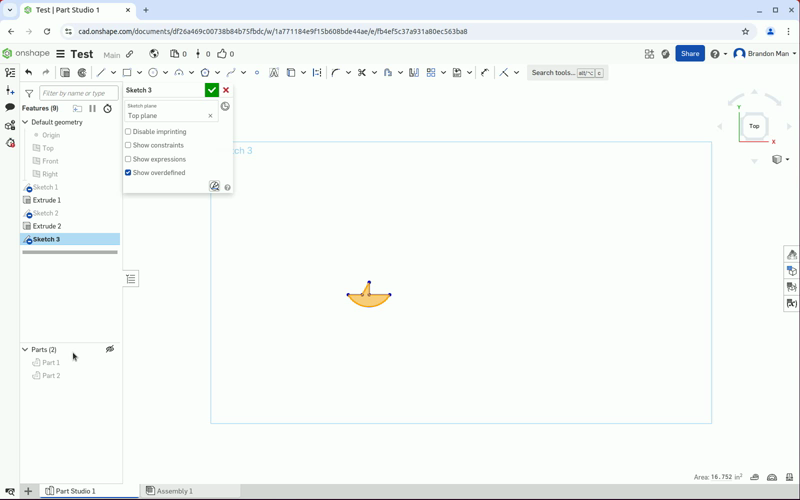
key(shift+e)
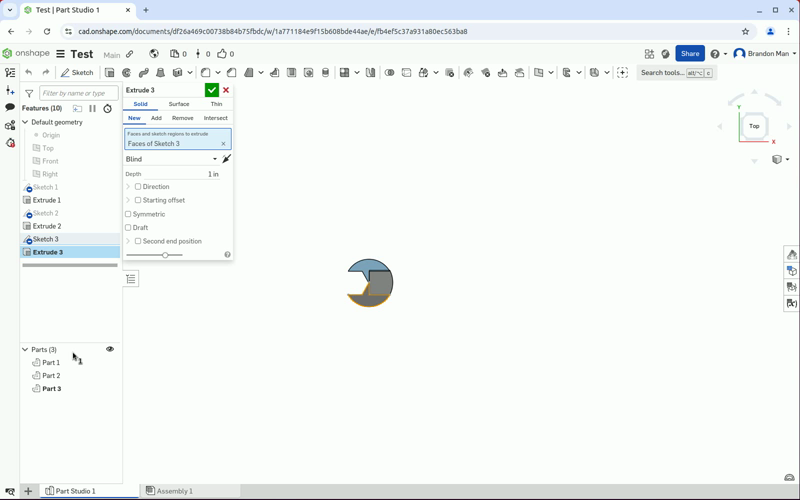
mouse_move(143, 106)
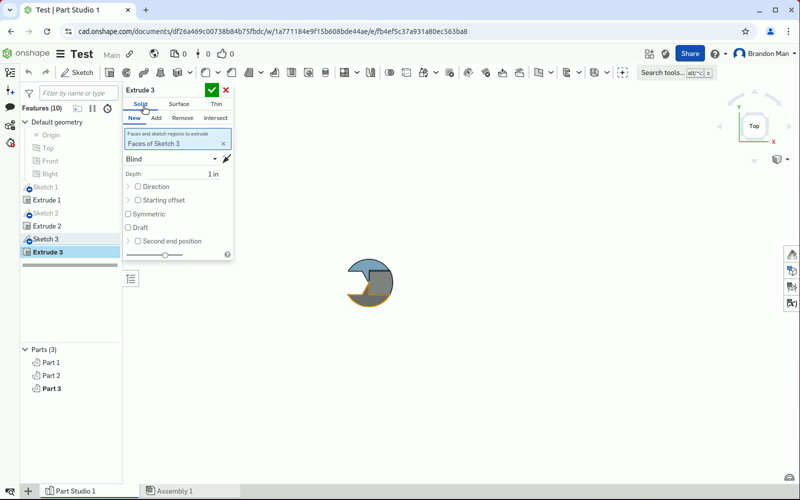
click(143, 106)
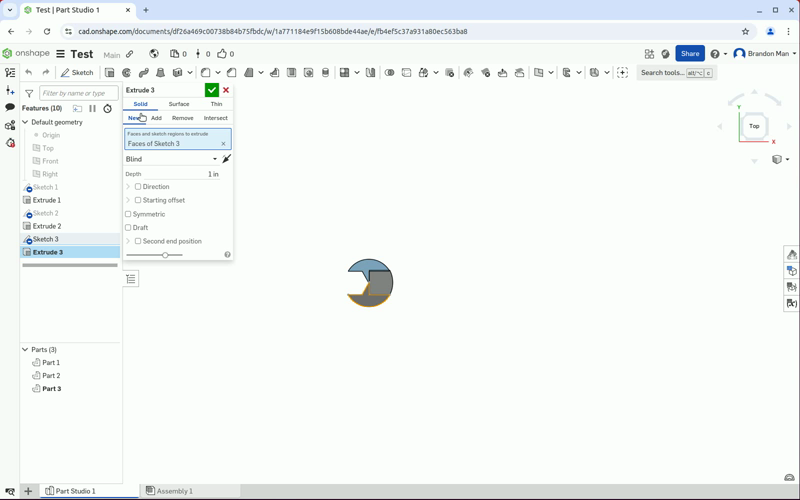
mouse_move(137, 120)
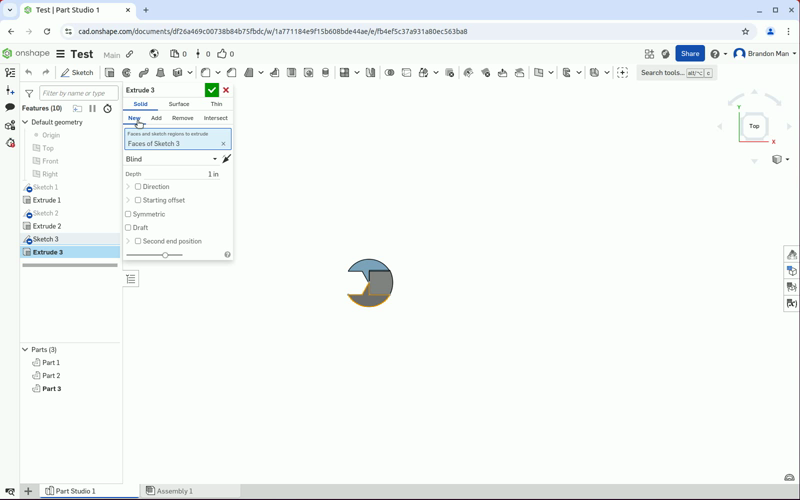
click(137, 120)
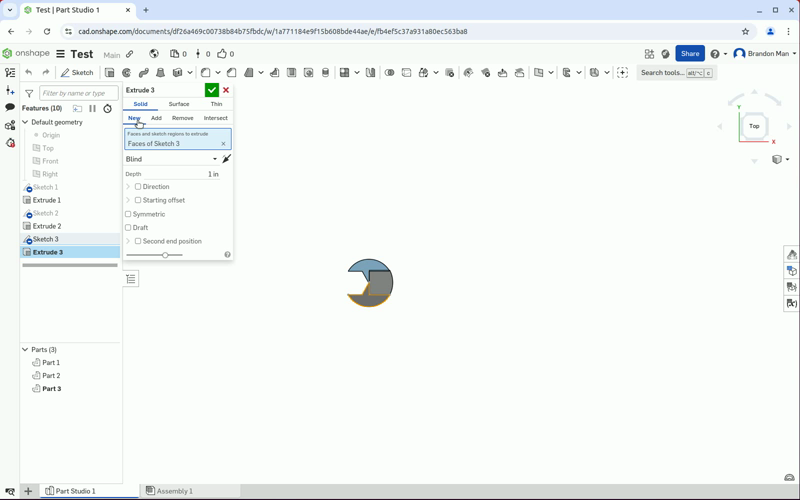
key(tab, 4)
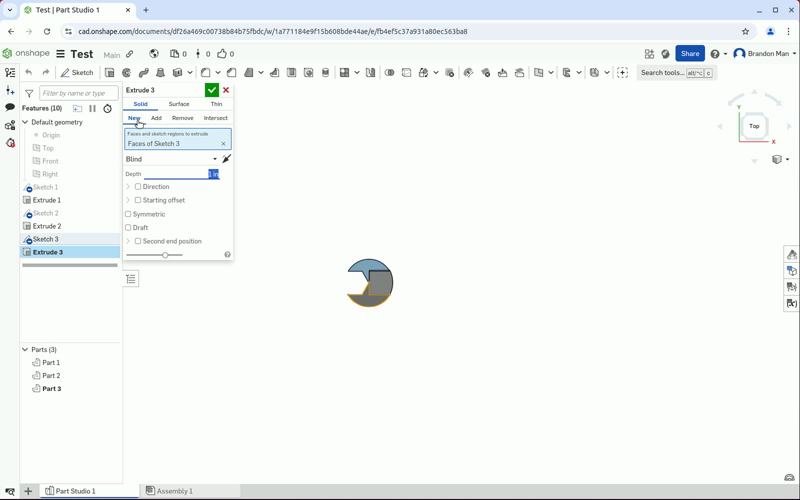
text(2.166)
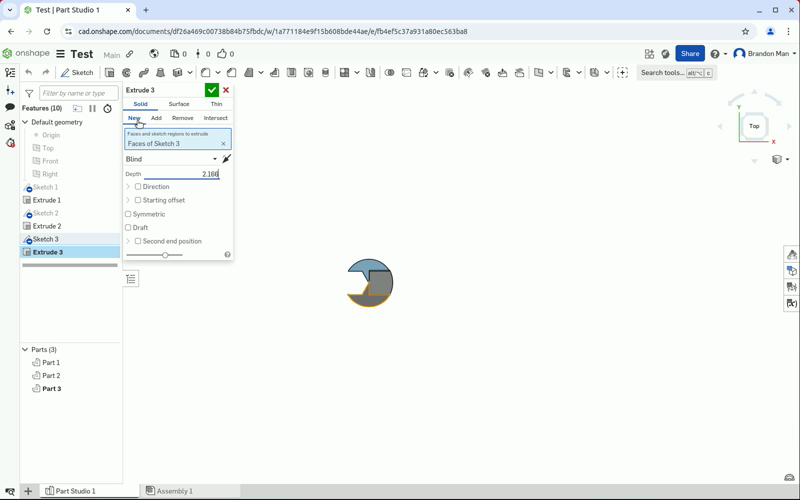
key(enter)
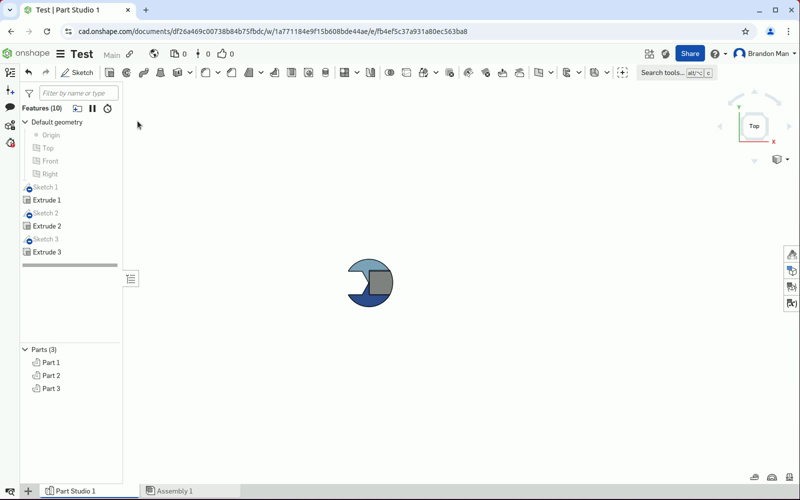
key(shift+h)
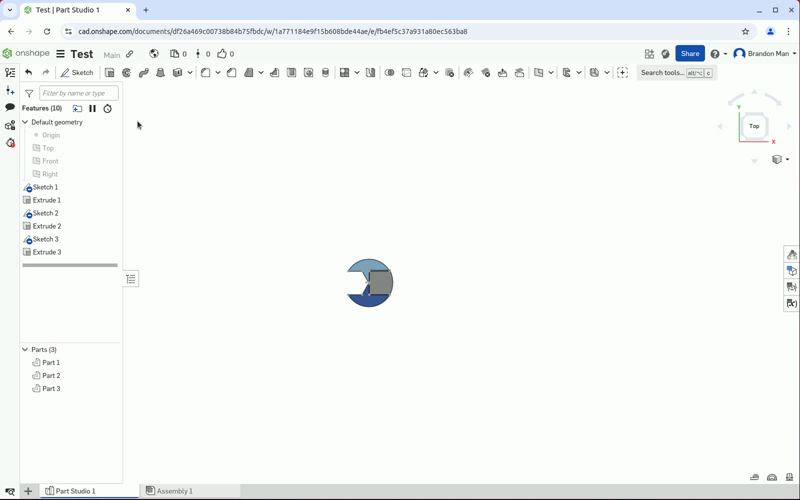
key(shift+h)
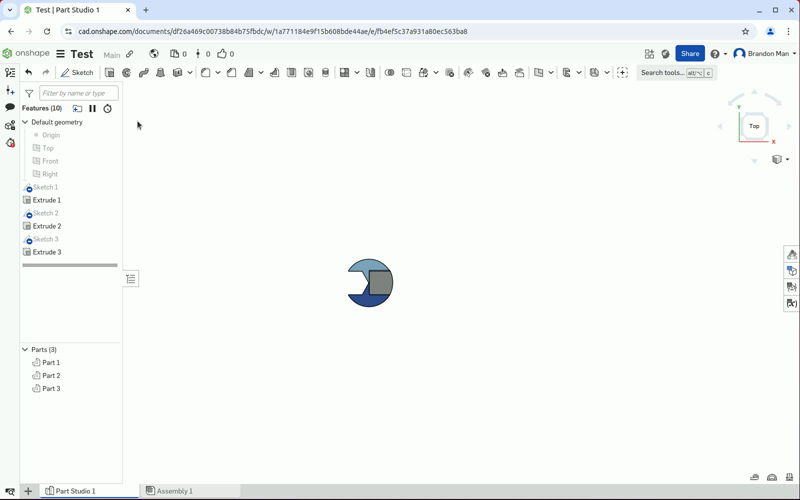
mouse_move(73, 189)
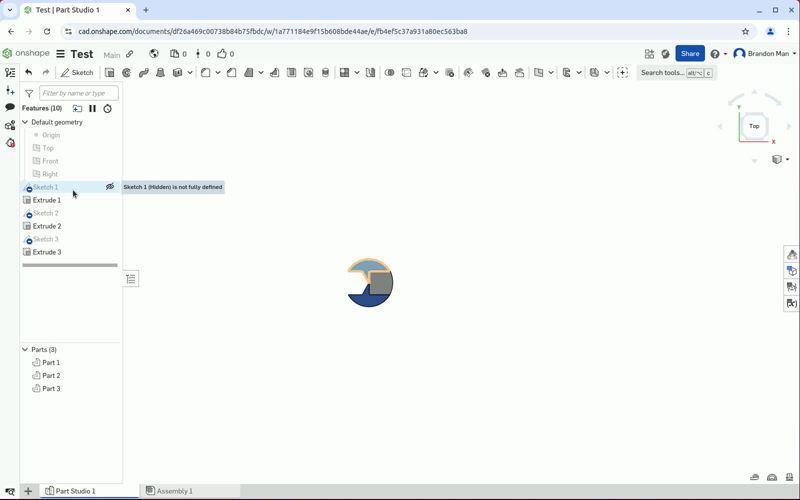
click(73, 189)
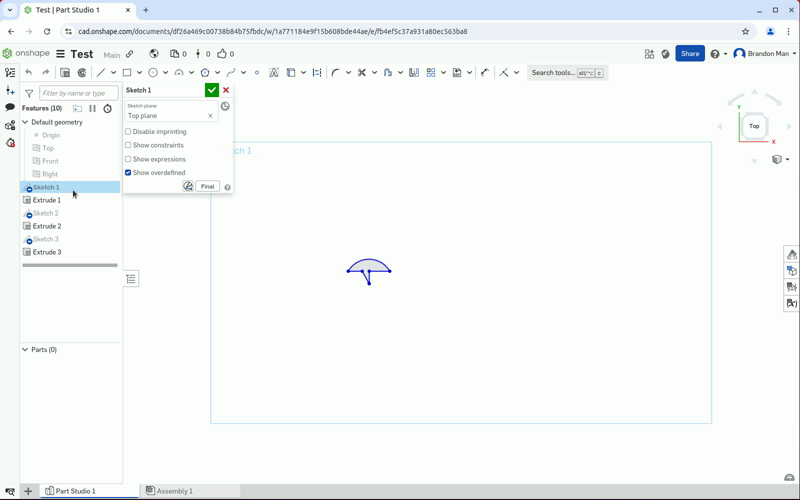
mouse_move(229, 92)
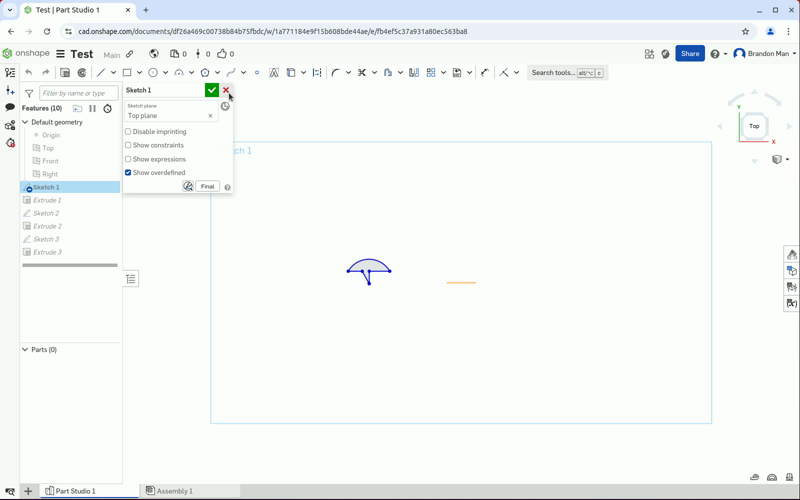
click(229, 92)
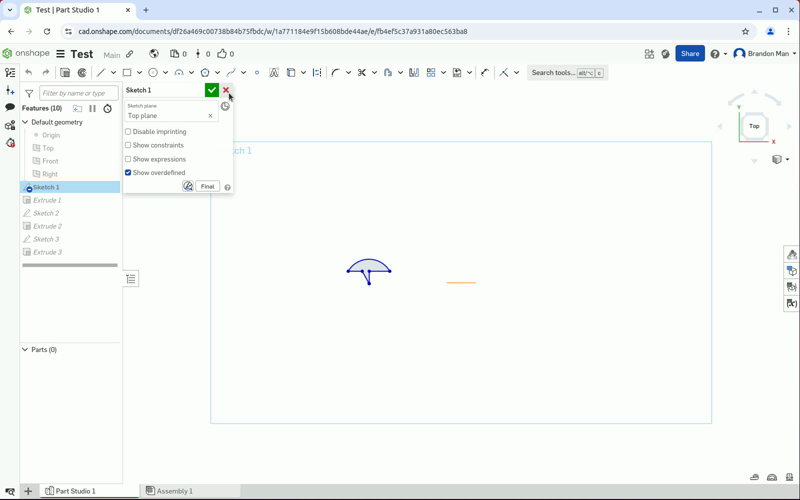
key(shift+s)
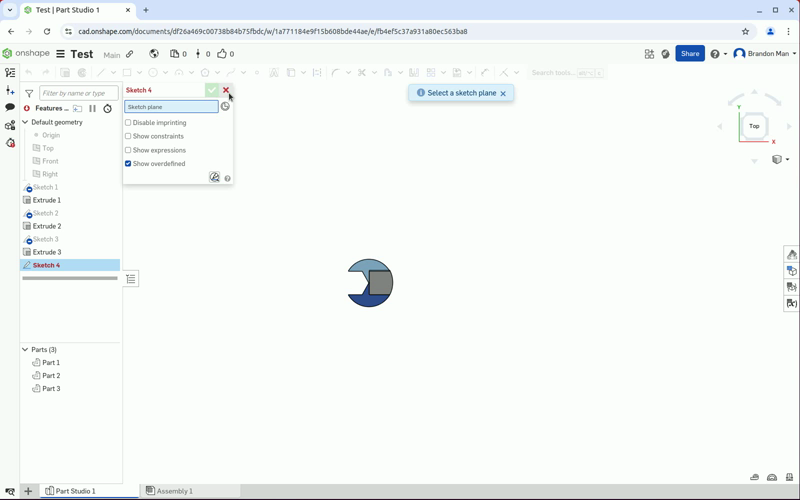
mouse_move(73, 150)
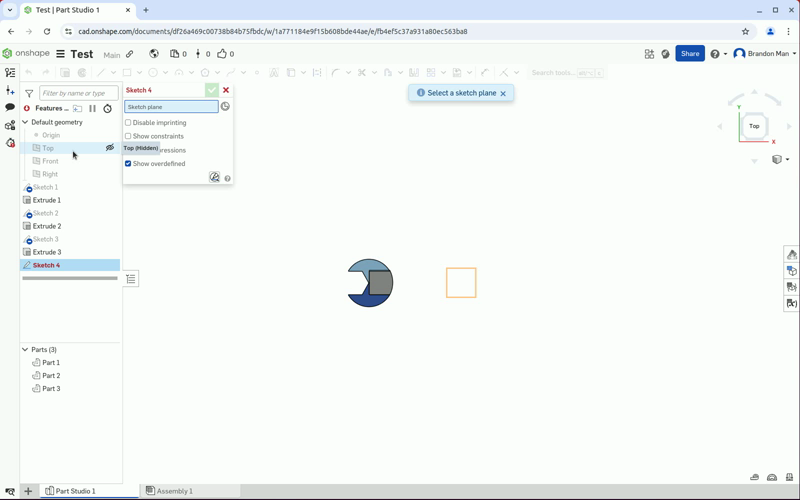
click(73, 150)
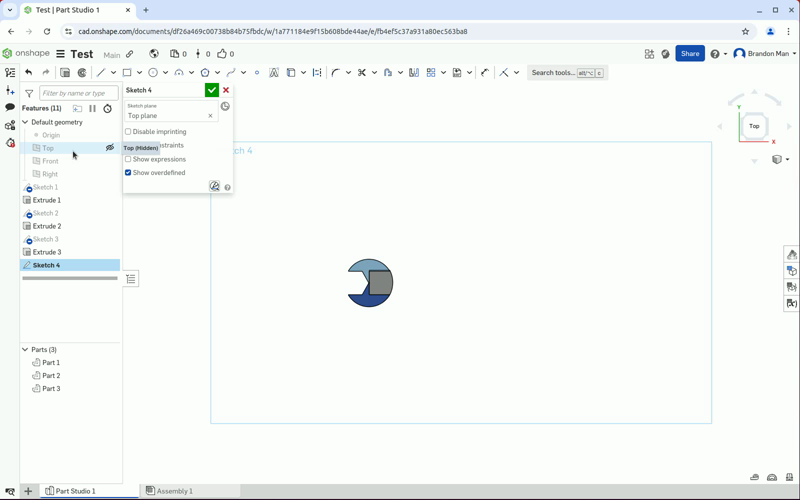
mouse_move(73, 352)
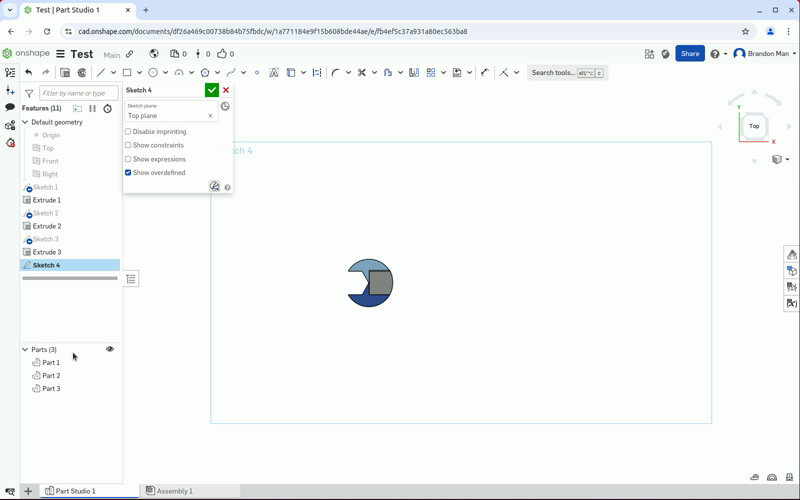
key(y)
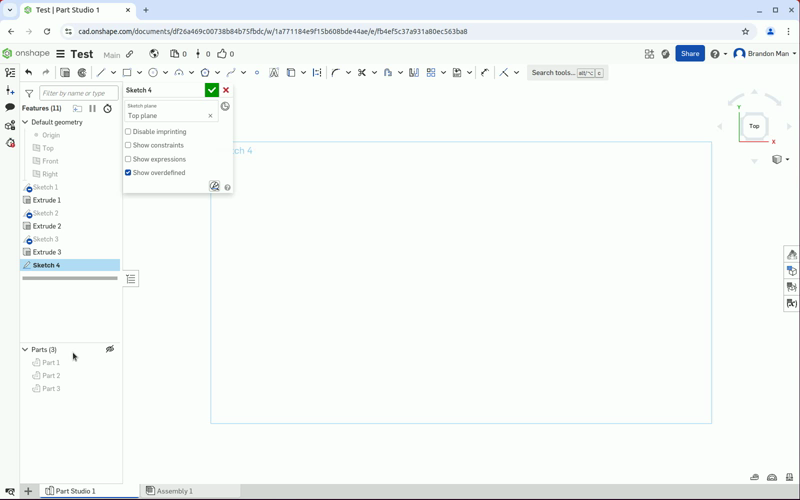
key(l)
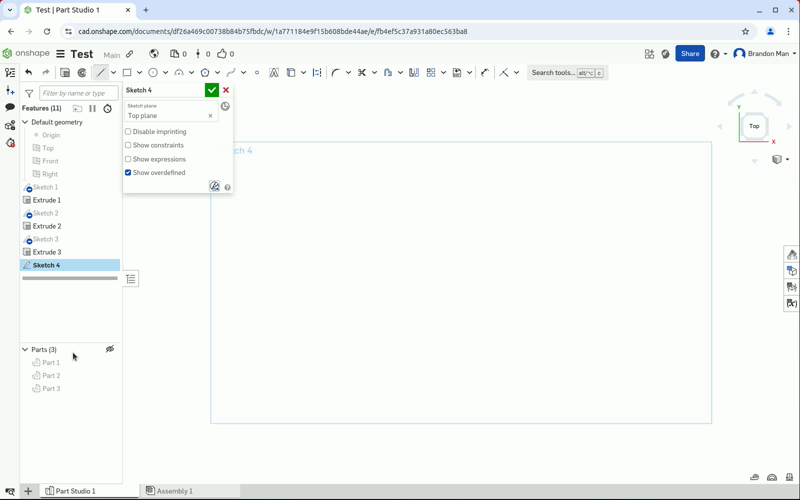
key_down(shift)
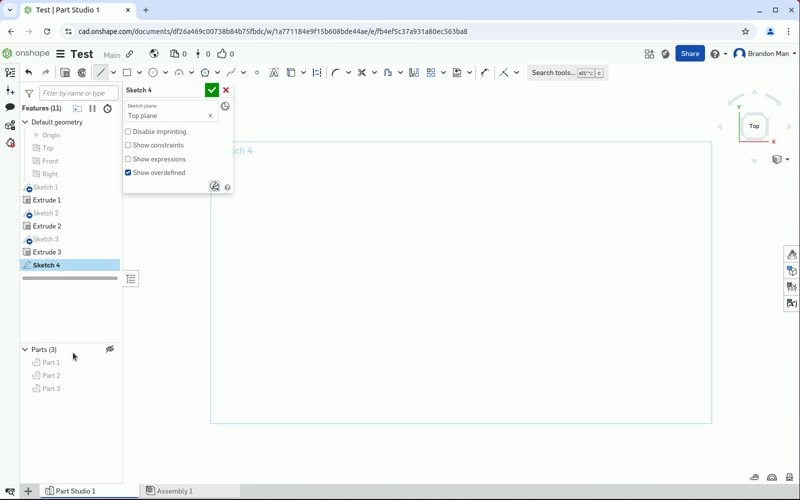
mouse_move(389, 294)
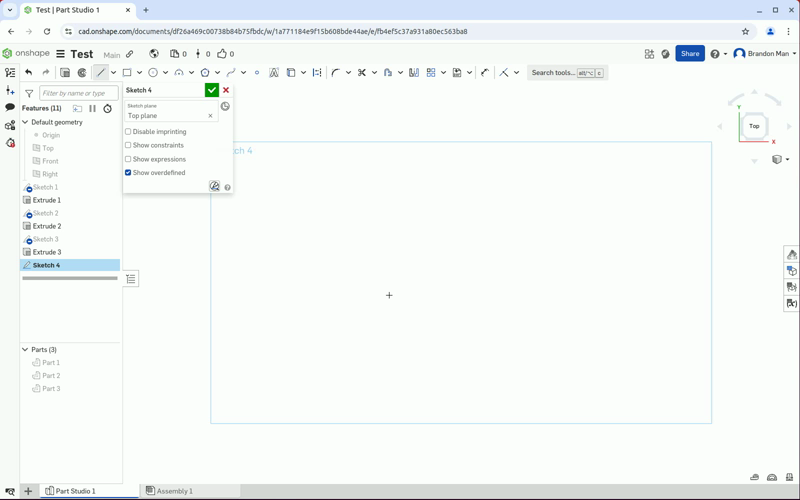
click(389, 294)
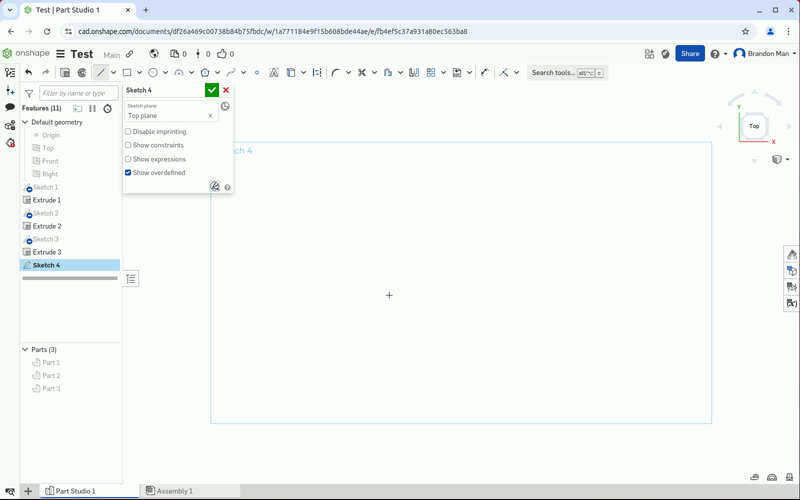
key_up(shift)
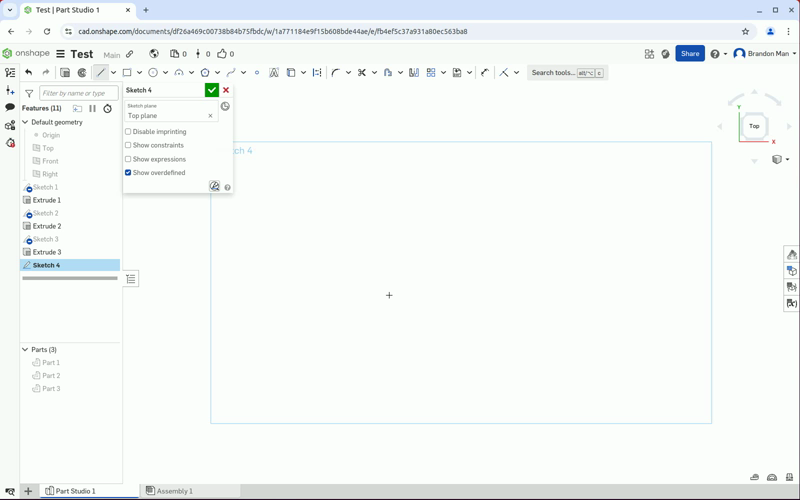
key_down(shift)
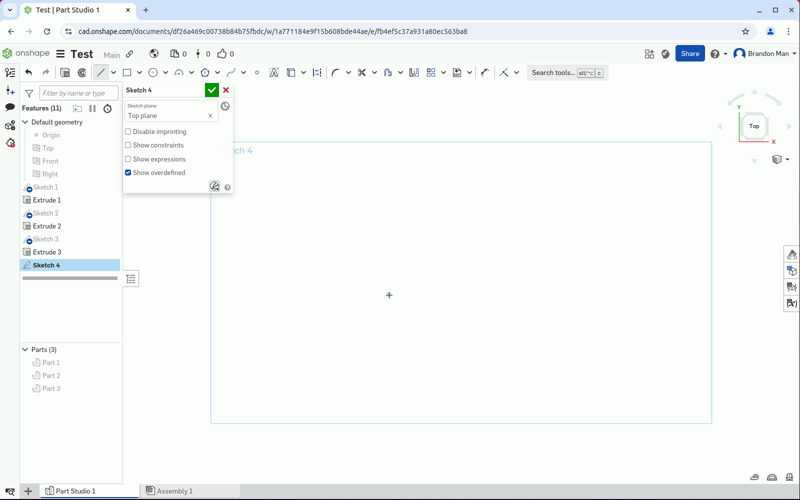
mouse_move(499, 294)
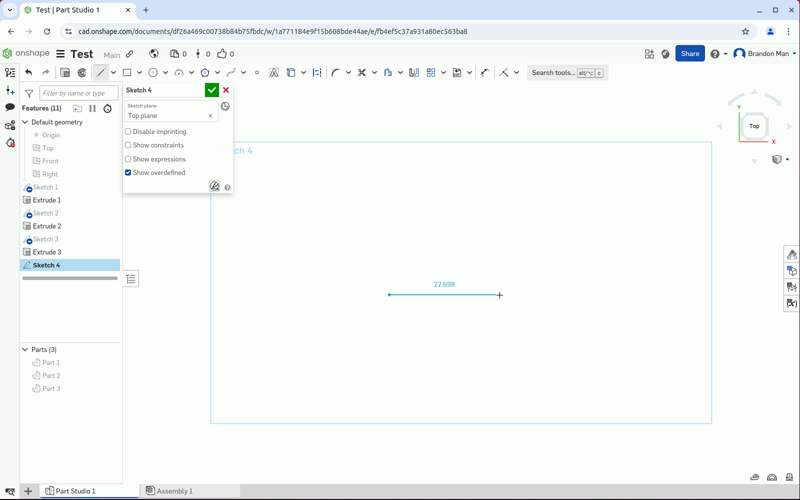
click(499, 294)
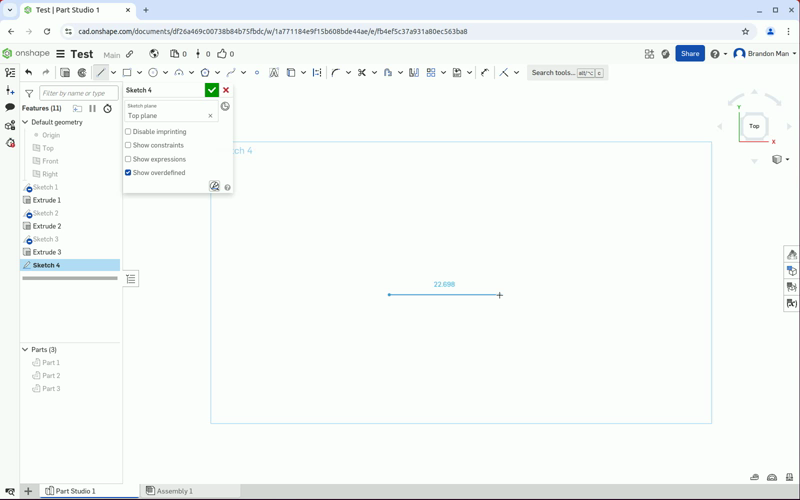
key_up(shift)
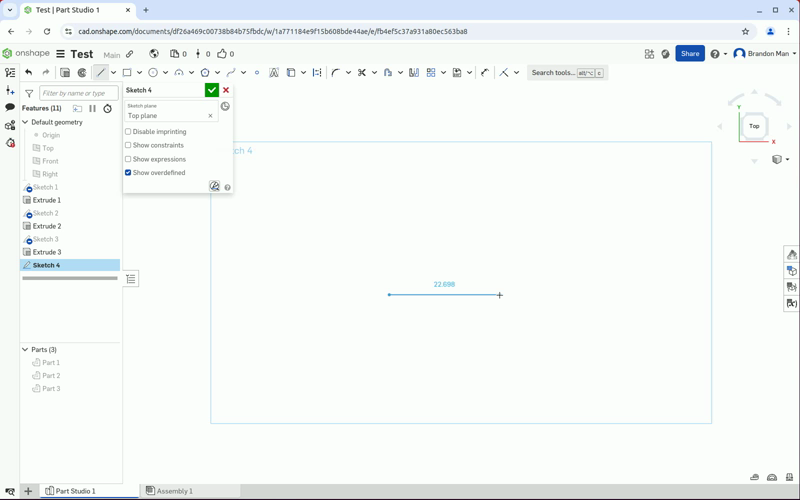
key(esc)
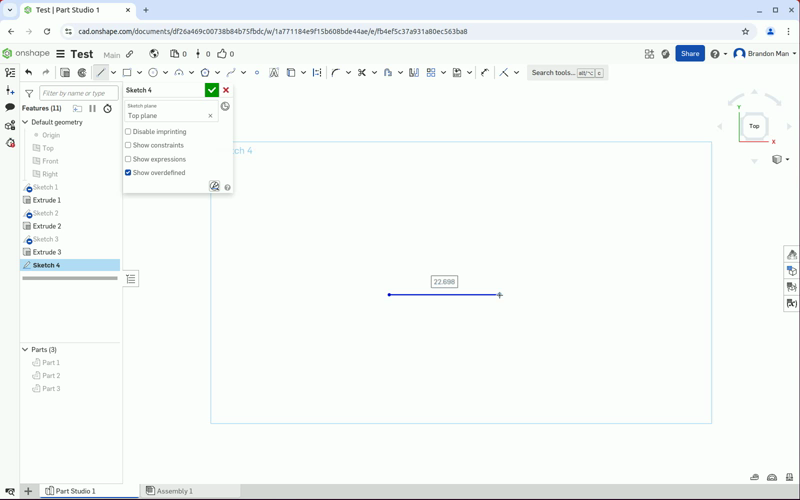
key(a)
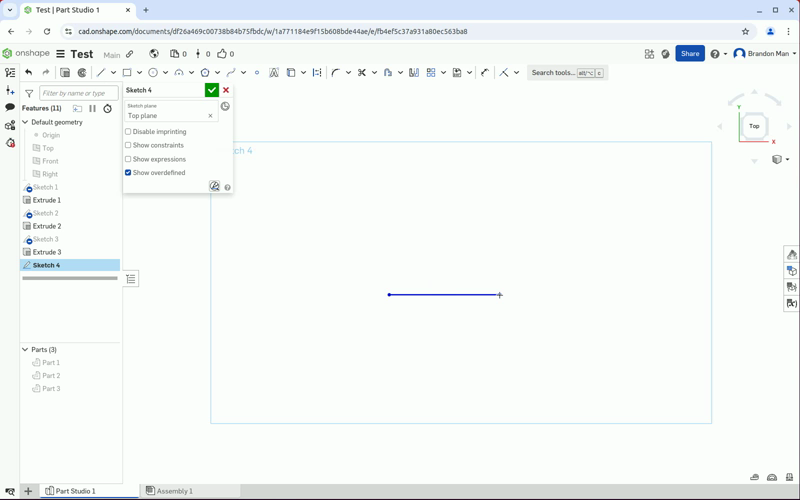
mouse_move(499, 294)
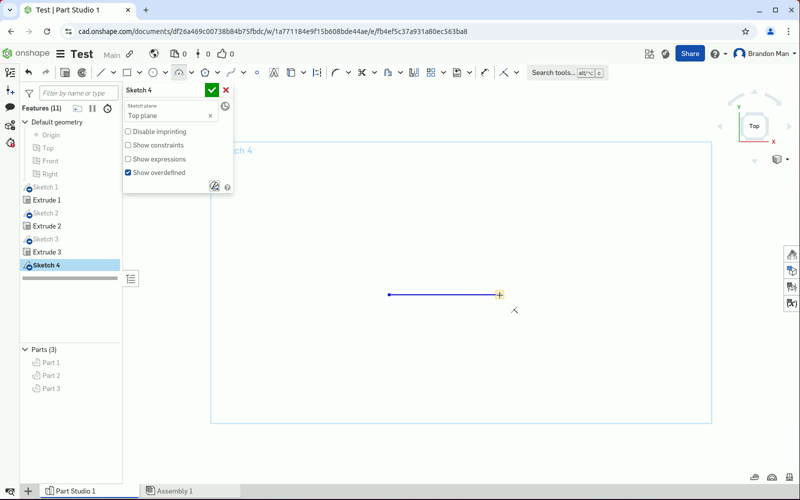
click(499, 294)
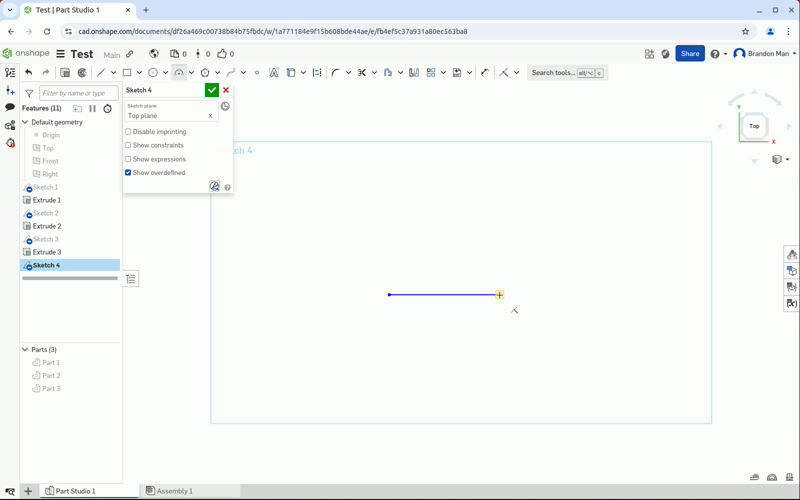
key_down(shift)
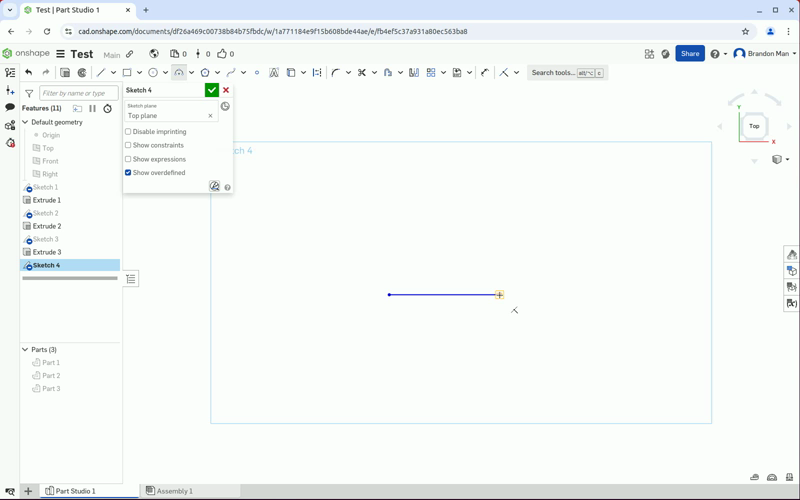
mouse_move(499, 270)
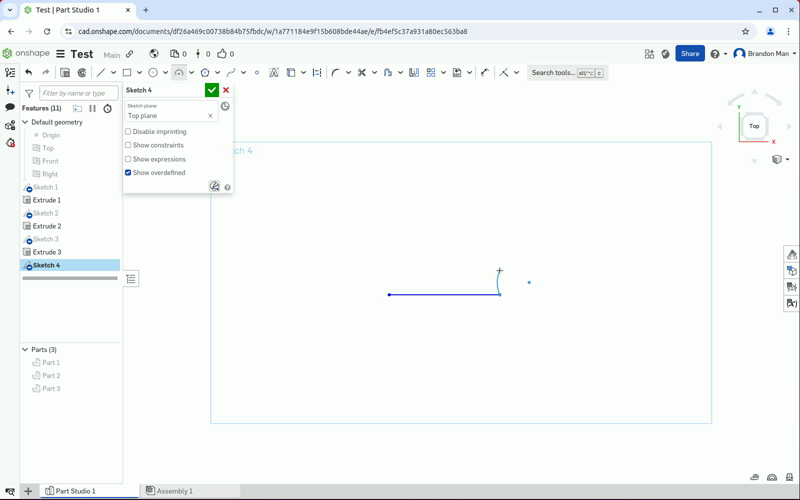
click(499, 270)
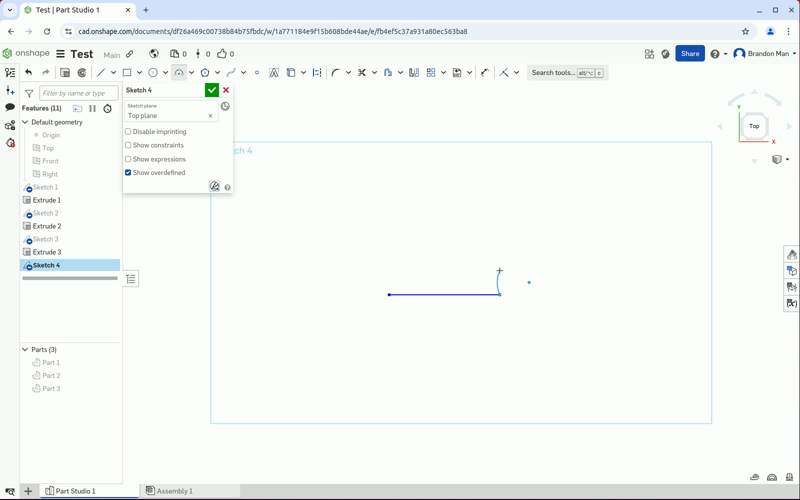
mouse_move(496, 282)
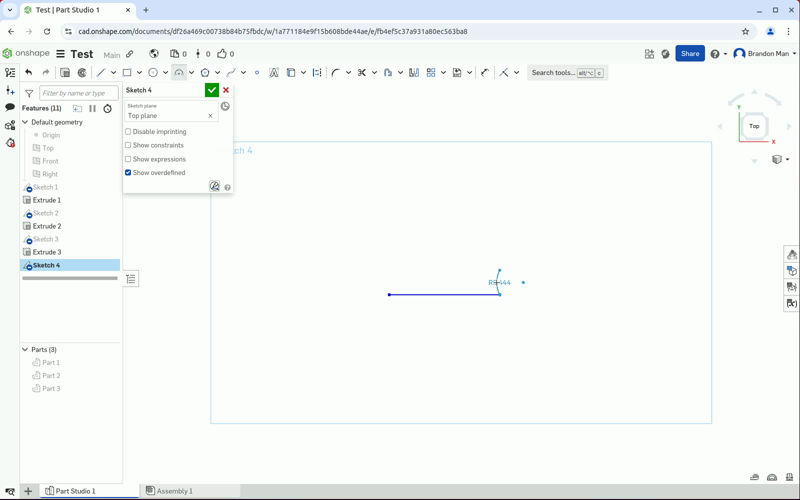
click(496, 282)
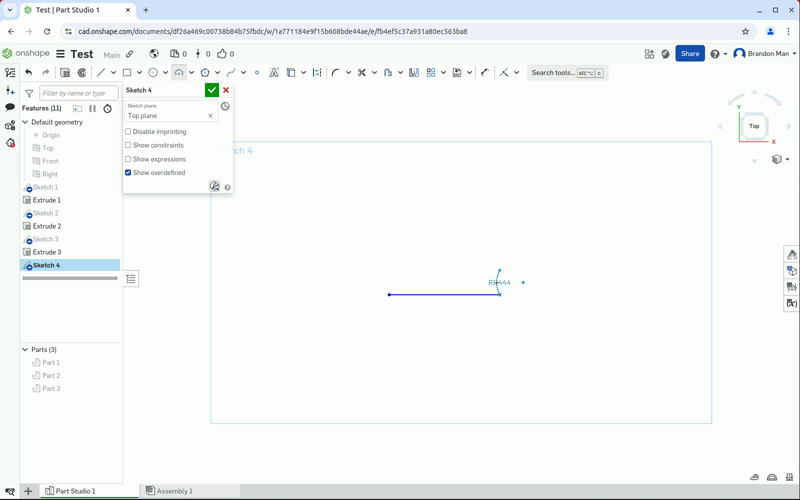
key_up(shift)
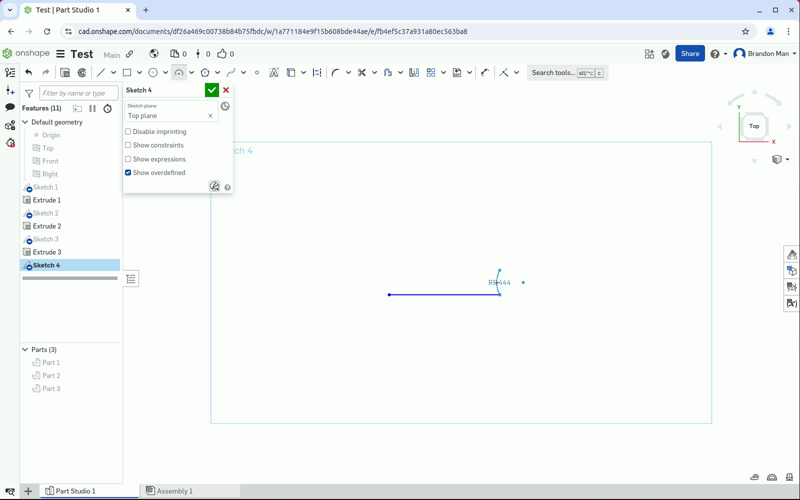
key(esc)
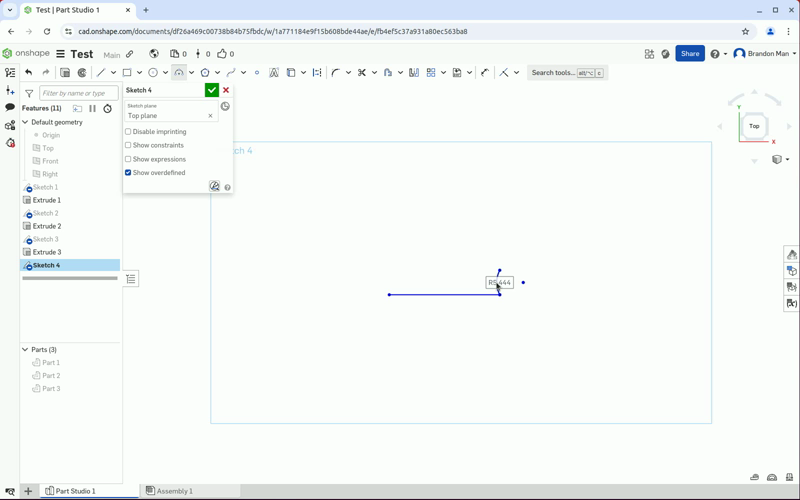
key(l)
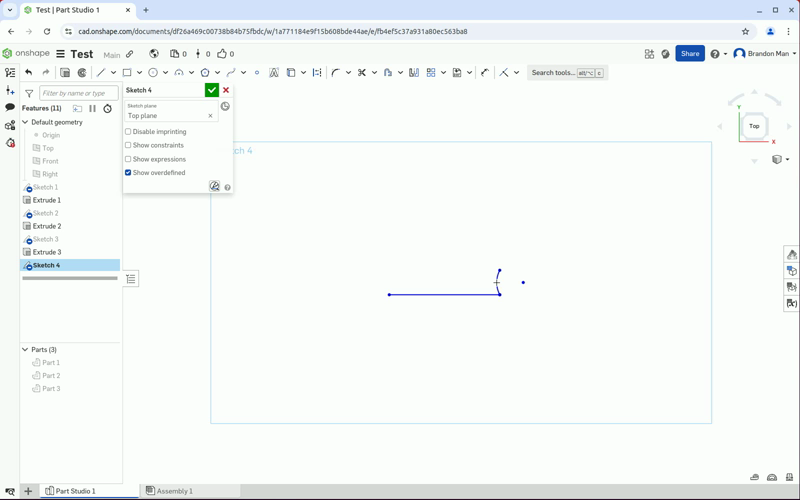
mouse_move(499, 270)
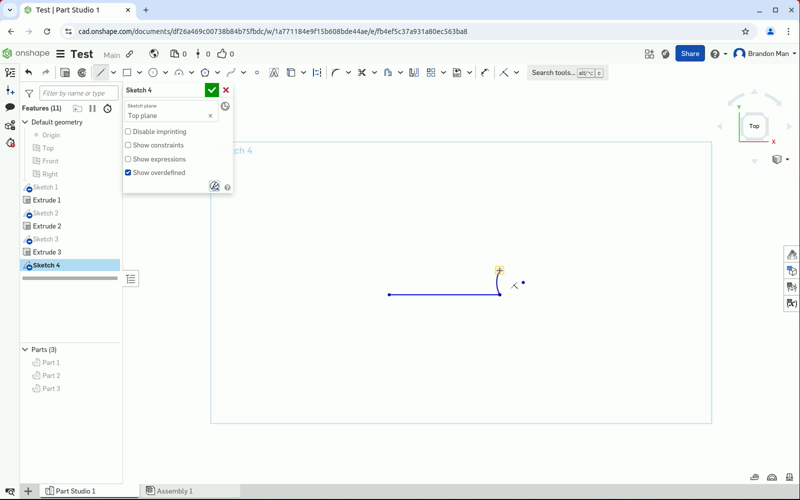
click(499, 270)
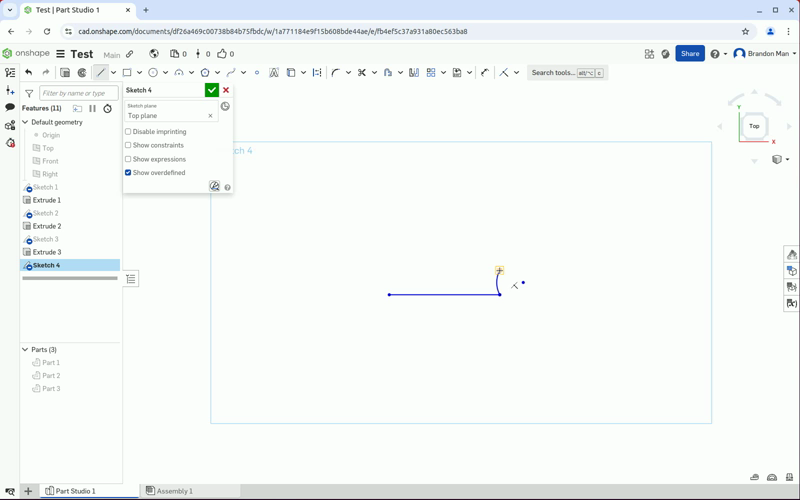
key_down(shift)
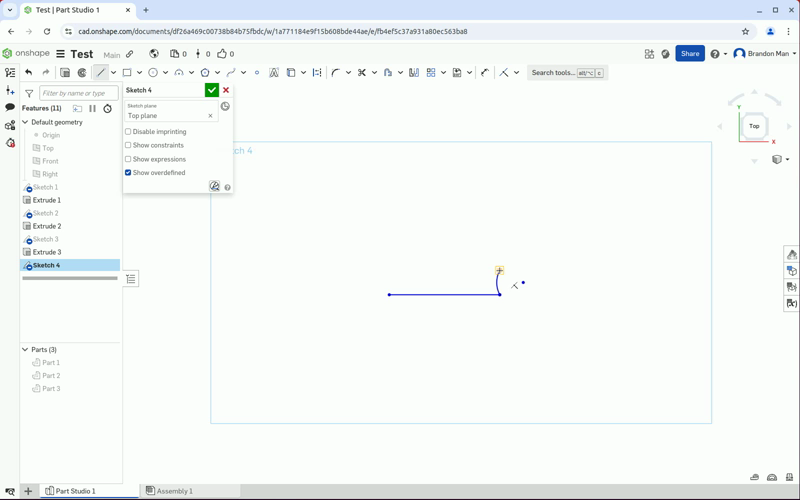
mouse_move(389, 270)
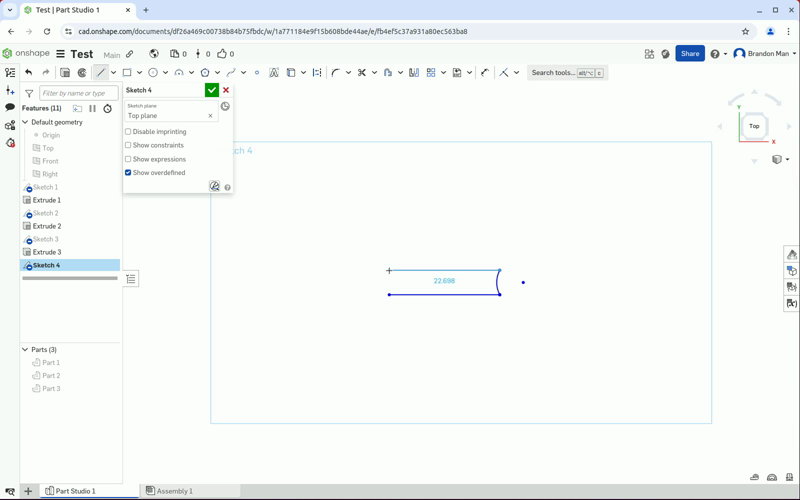
click(389, 270)
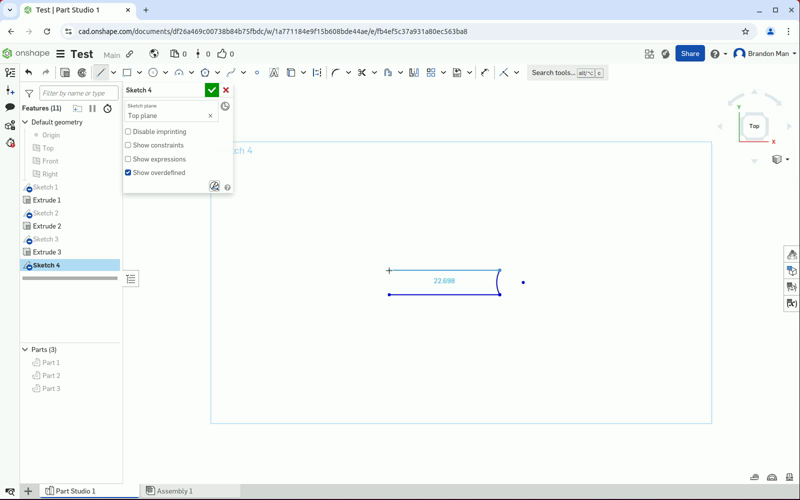
key_up(shift)
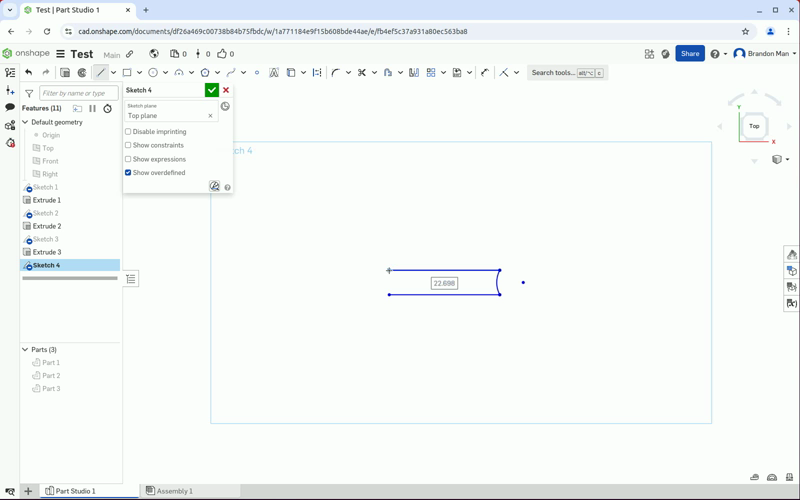
key(esc)
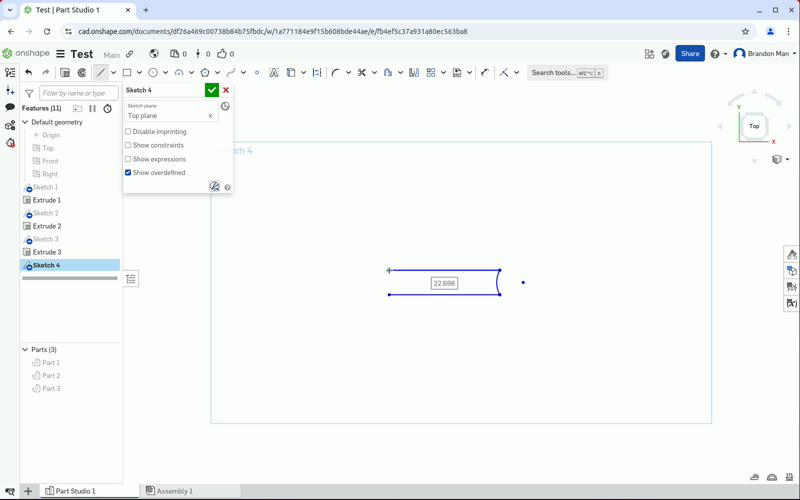
key(a)
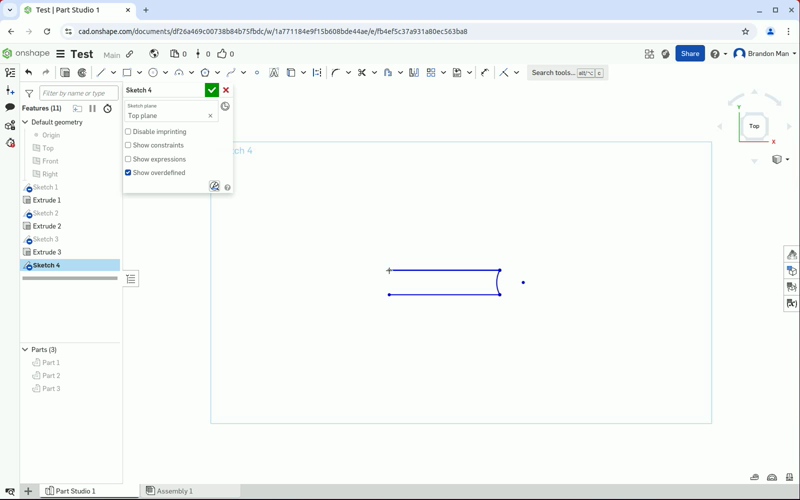
mouse_move(389, 270)
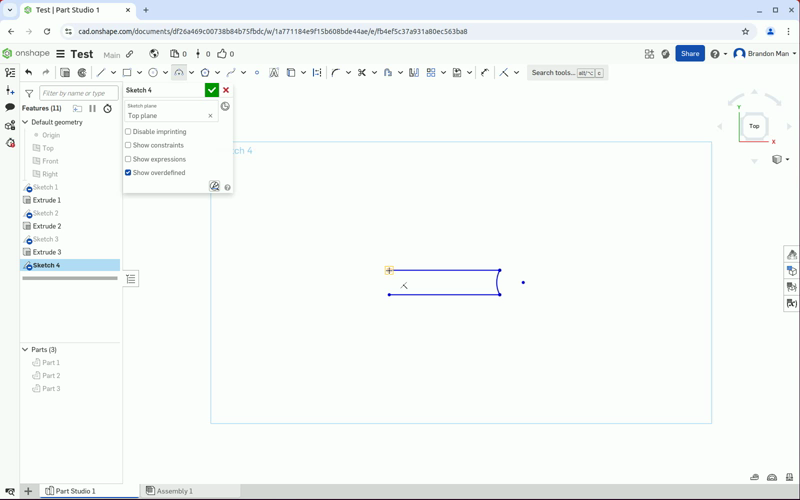
click(389, 270)
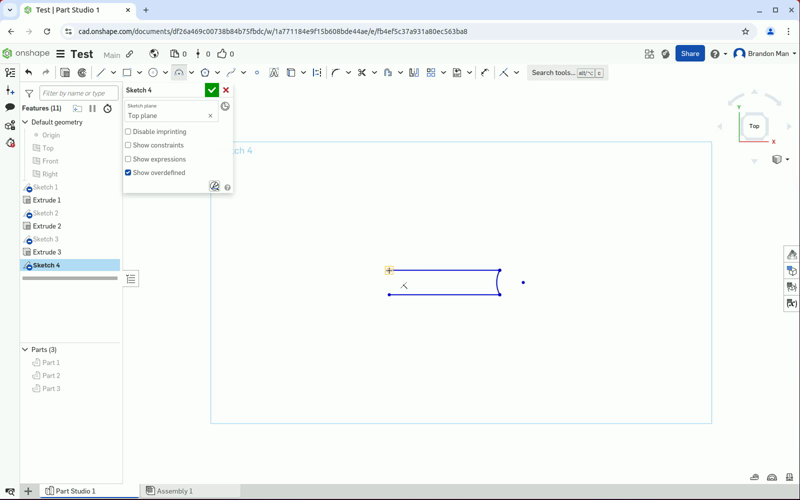
mouse_move(389, 294)
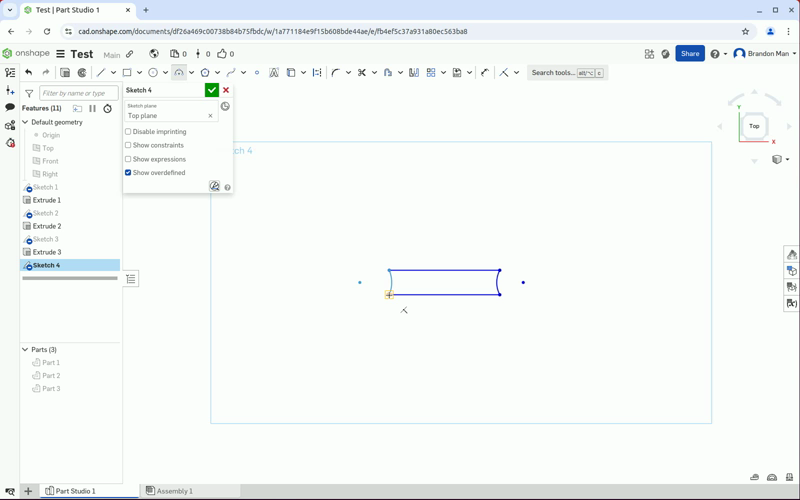
click(389, 294)
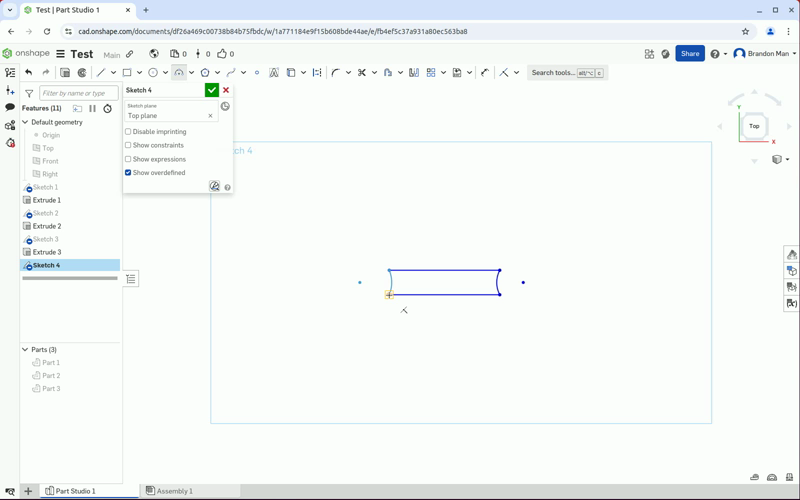
key_down(shift)
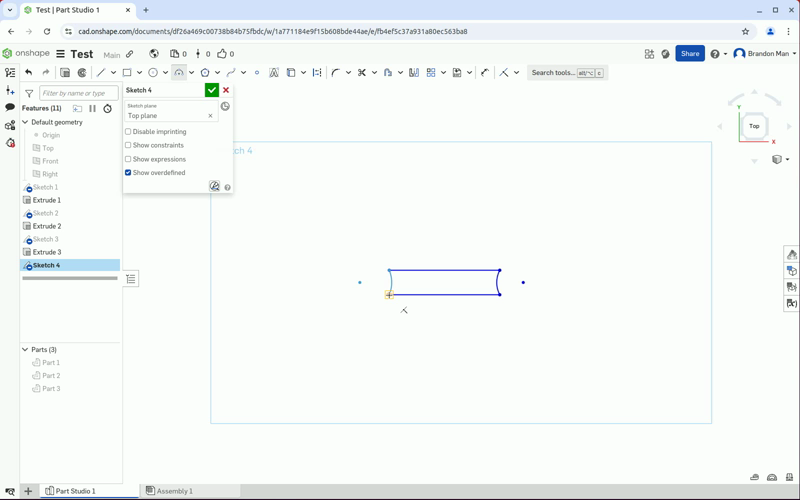
mouse_move(392, 282)
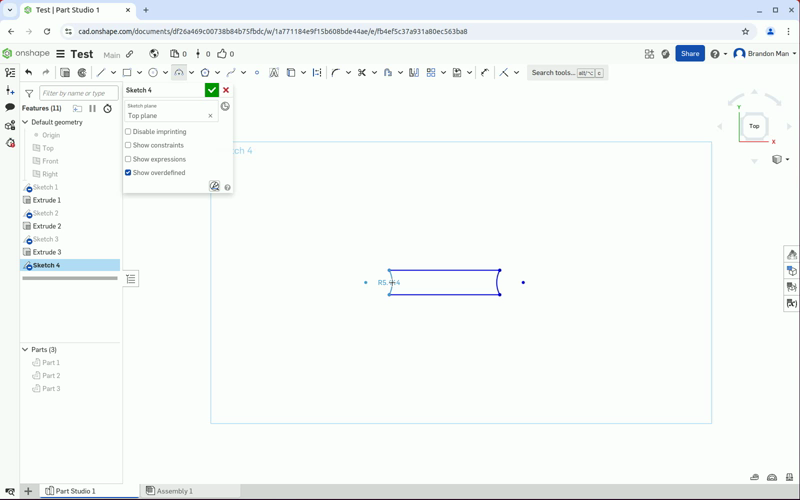
click(392, 282)
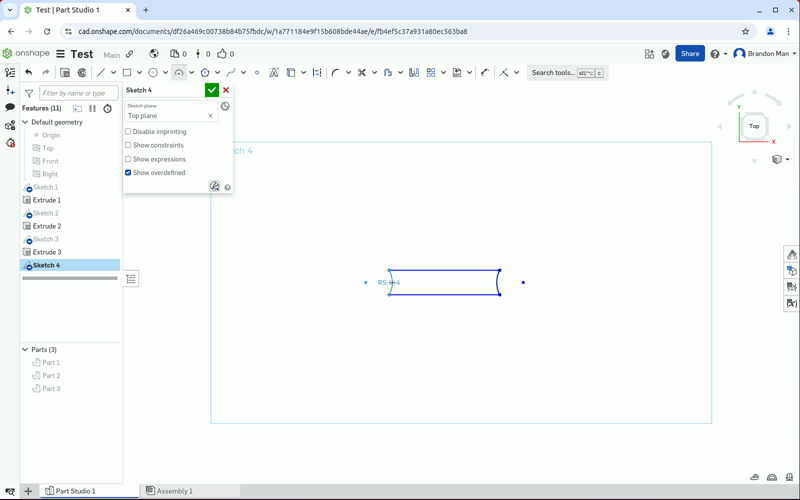
key_up(shift)
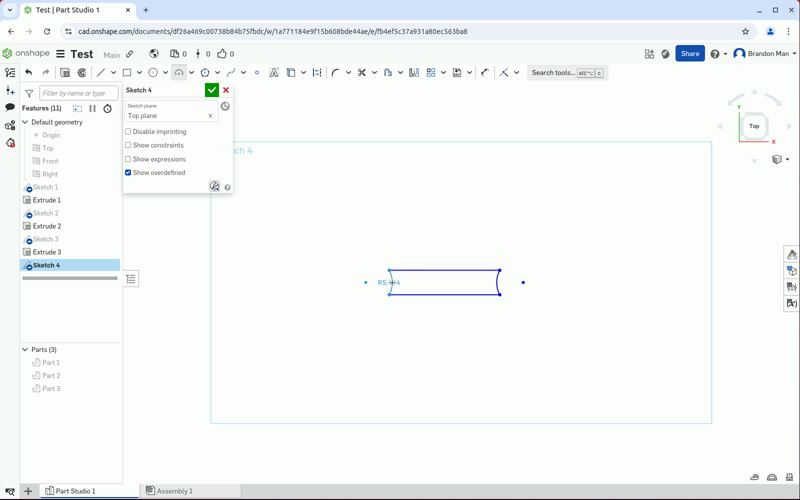
key(esc)
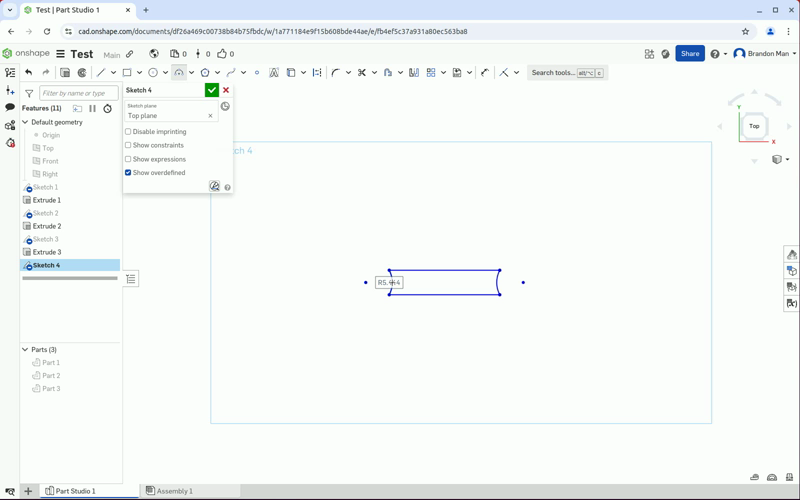
mouse_move(487, 289)
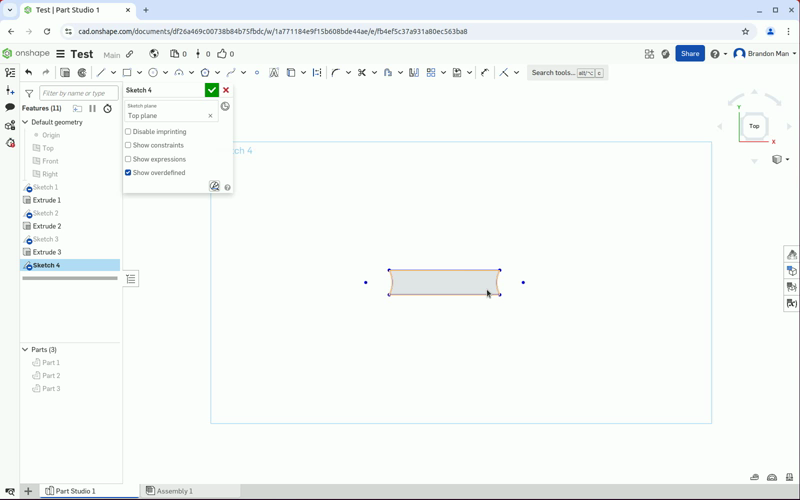
click(487, 289)
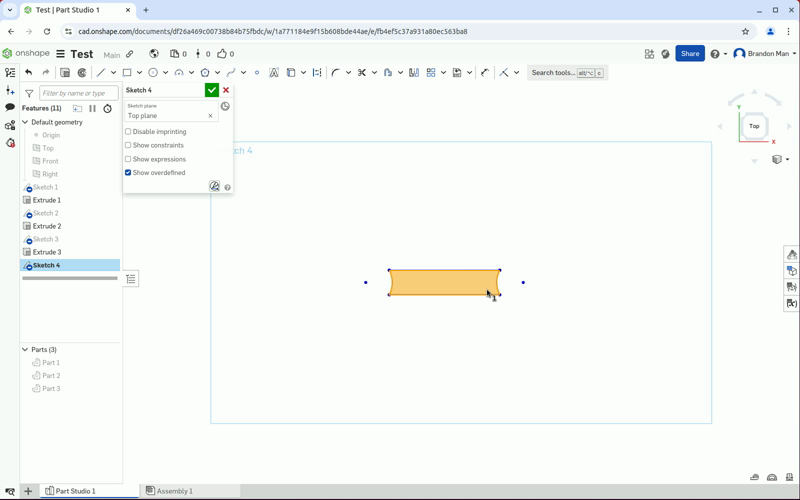
mouse_move(73, 352)
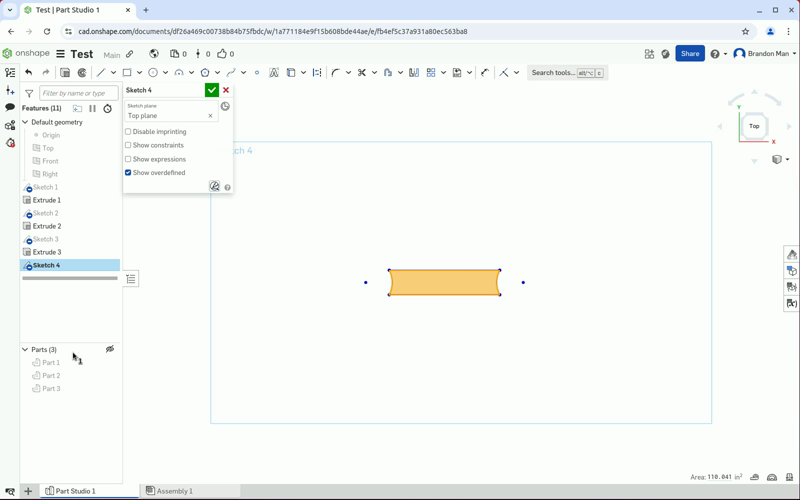
key(shift+y)
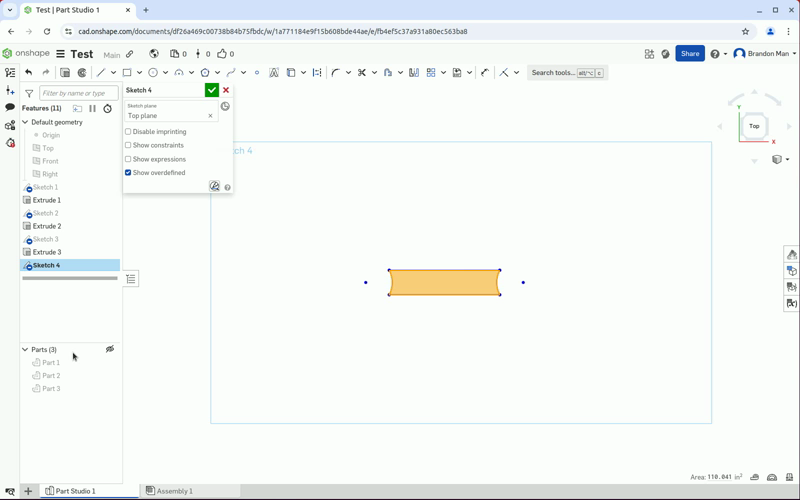
key(shift+e)
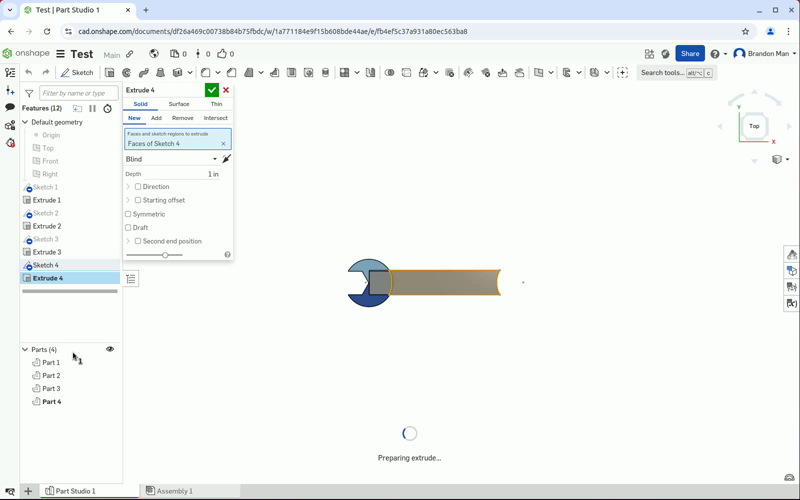
mouse_move(143, 106)
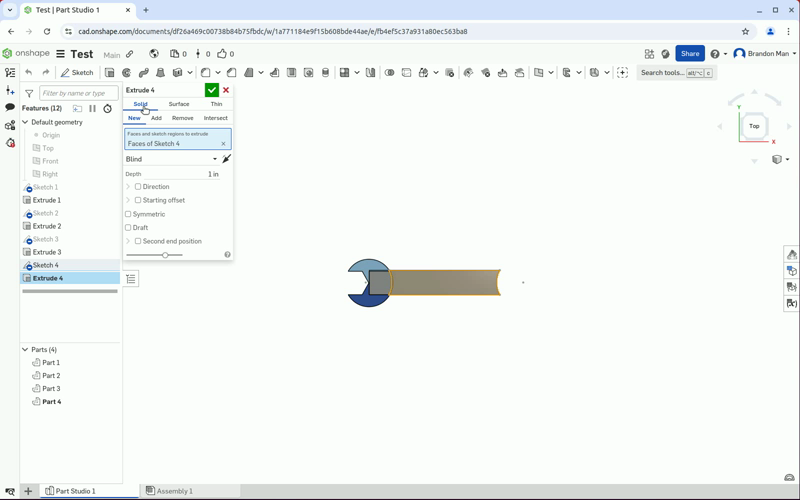
click(143, 106)
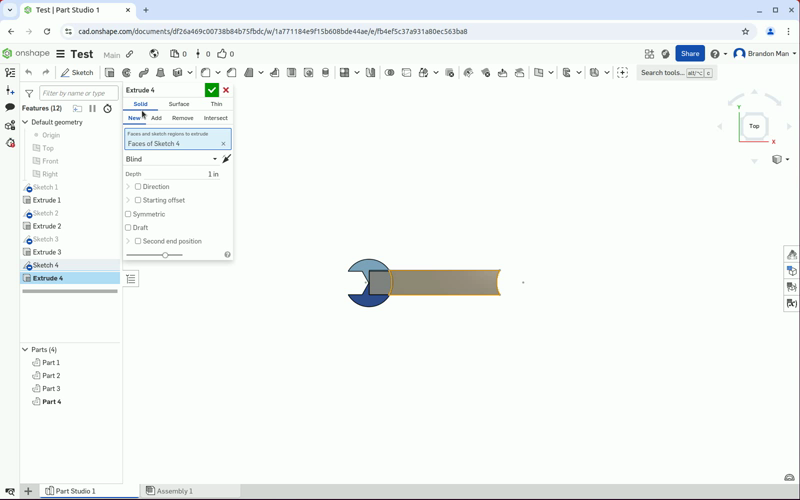
mouse_move(137, 120)
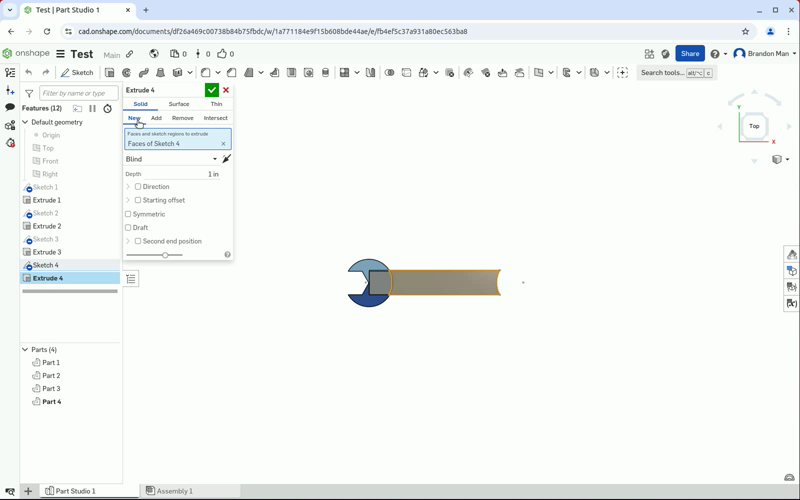
click(137, 120)
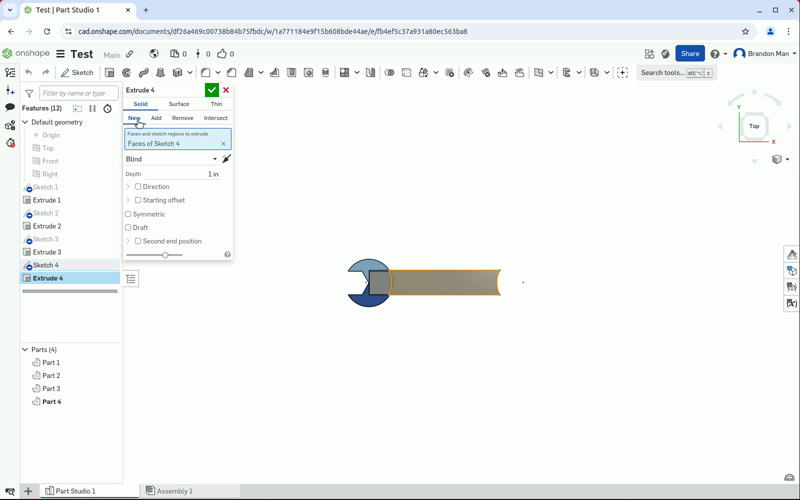
key(tab, 4)
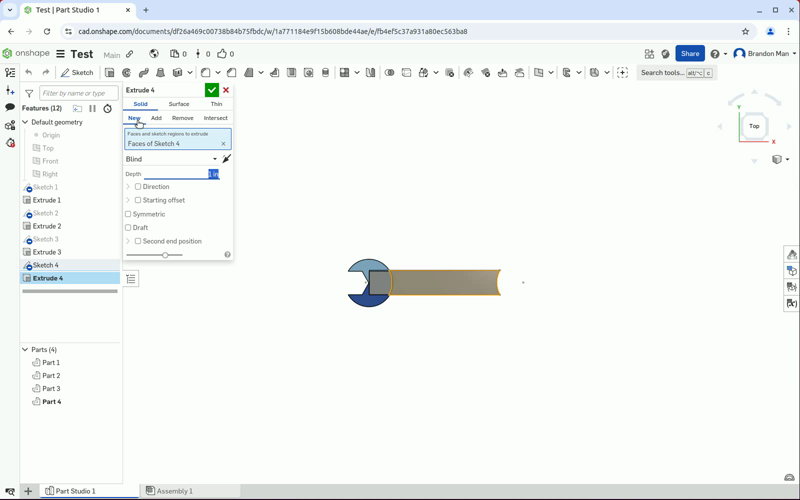
text(2.166)
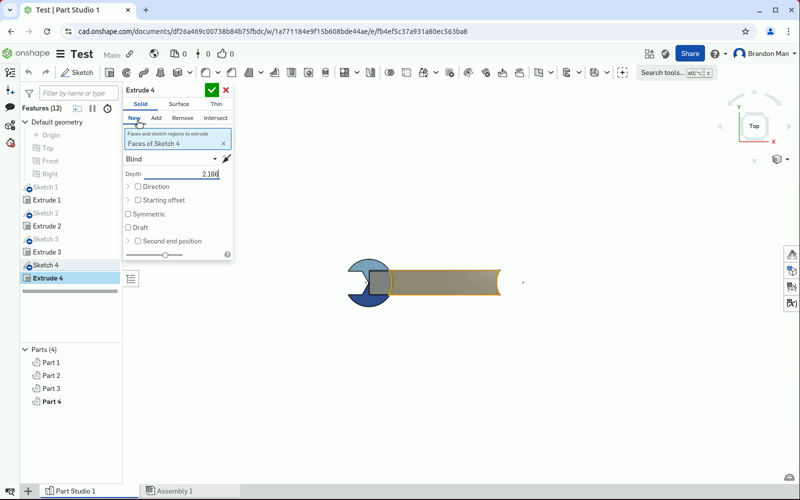
key(enter)
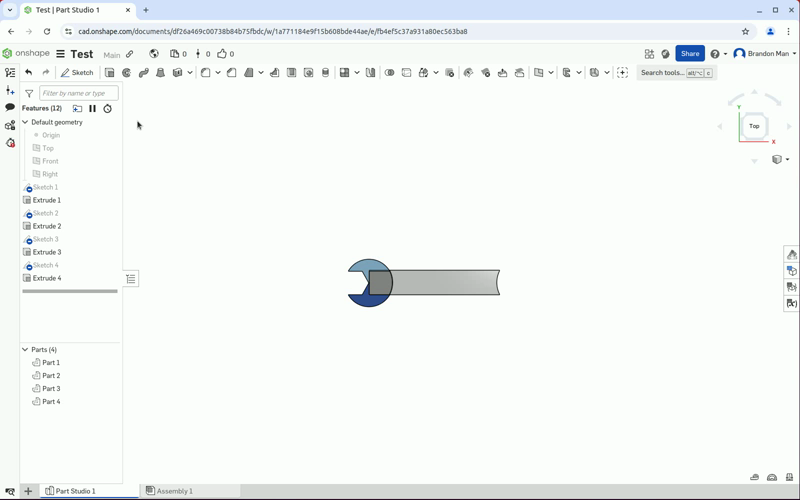
key(shift+h)
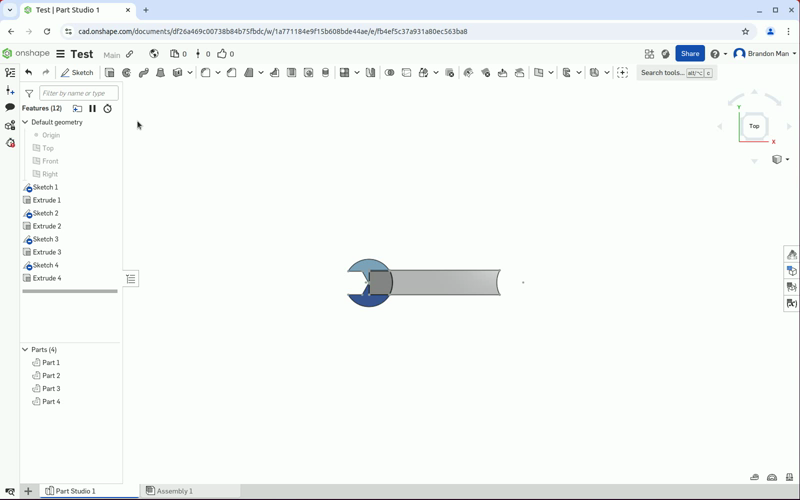
key(shift+h)
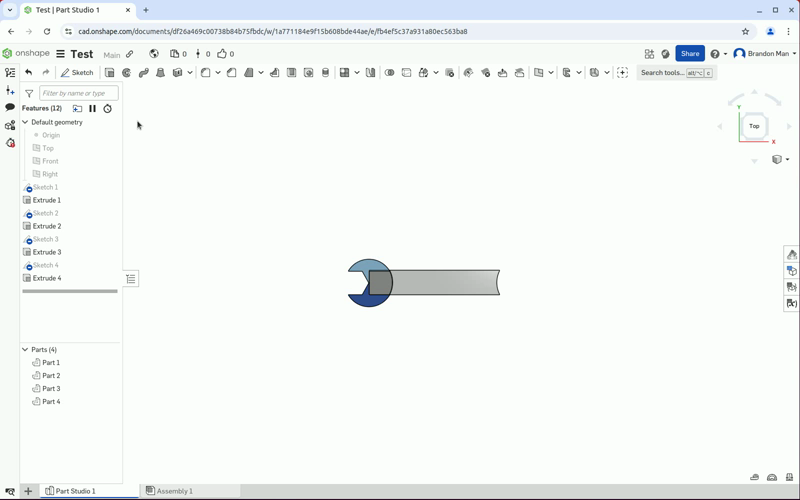
mouse_move(73, 189)
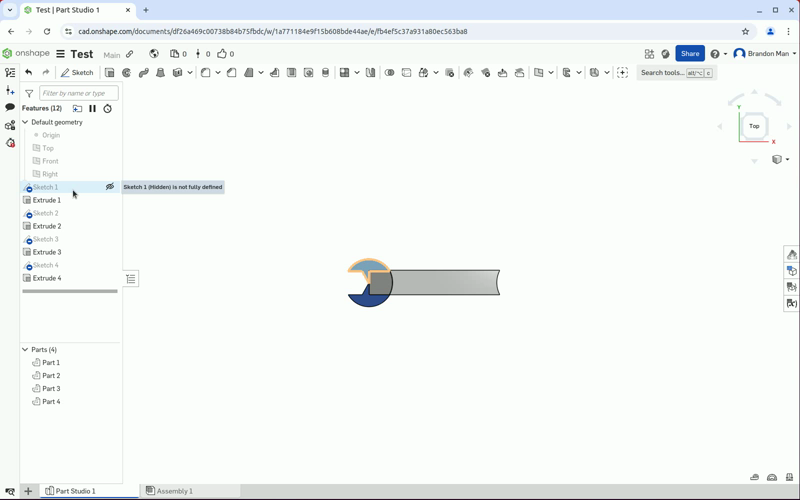
click(73, 189)
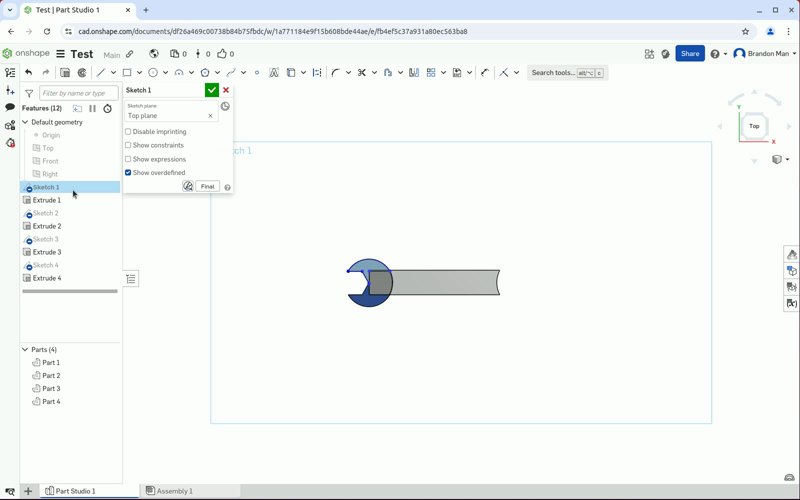
mouse_move(229, 92)
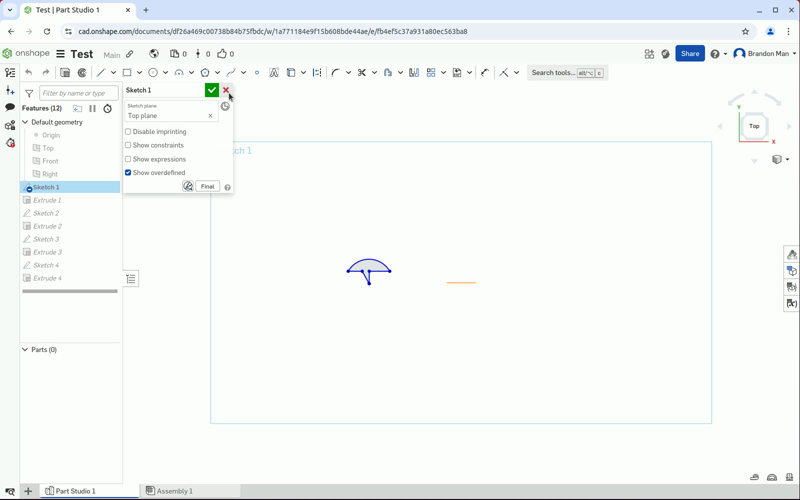
click(229, 92)
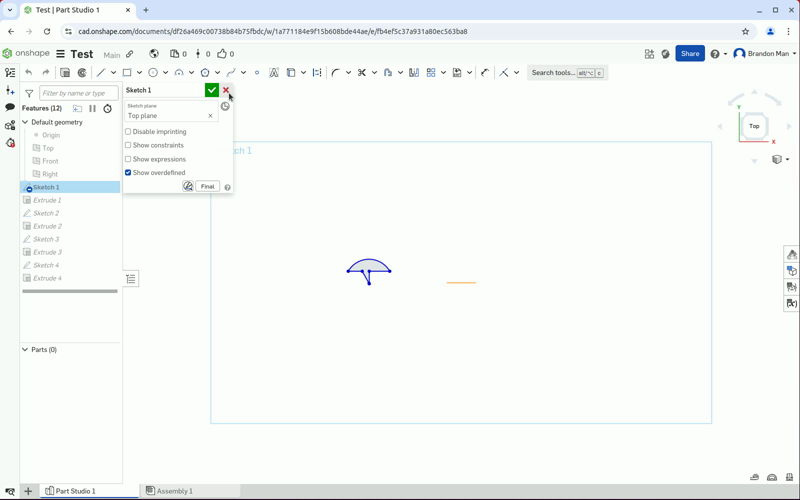
key(shift+s)
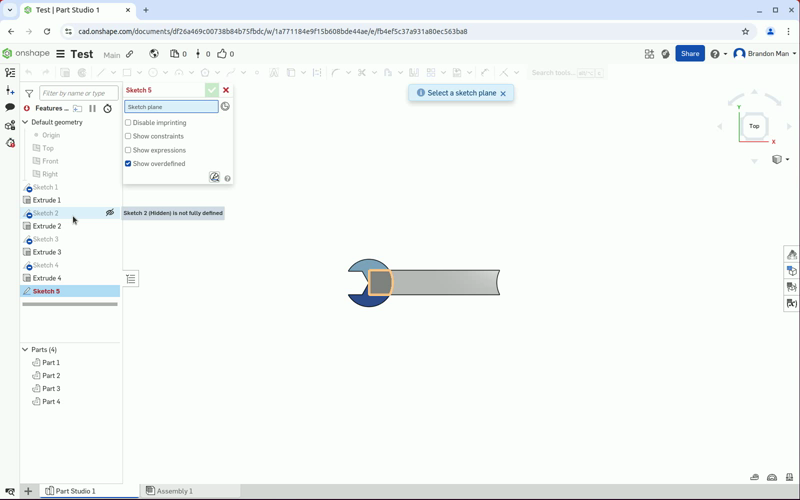
scroll(3)
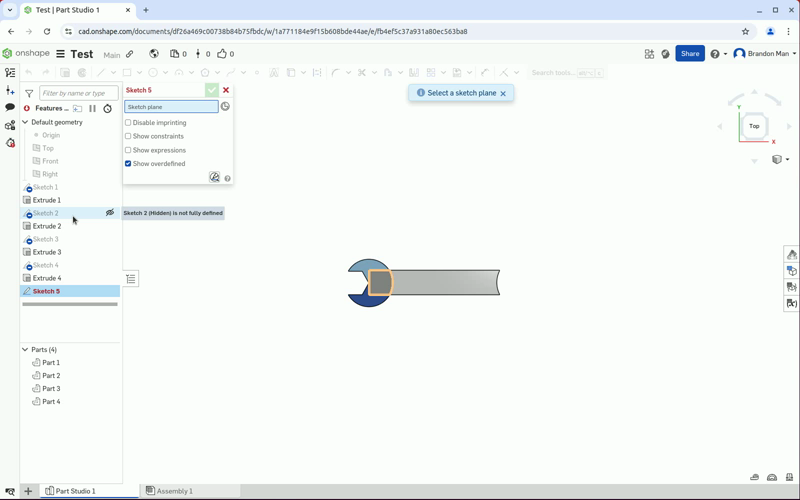
mouse_move(73, 150)
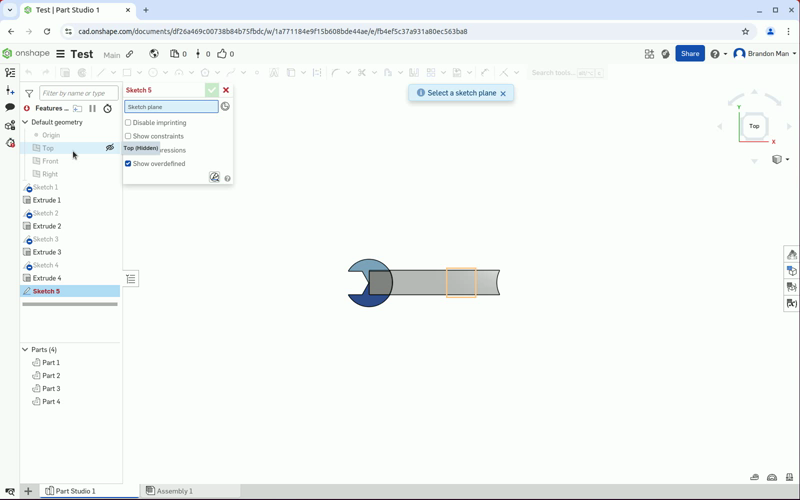
click(73, 150)
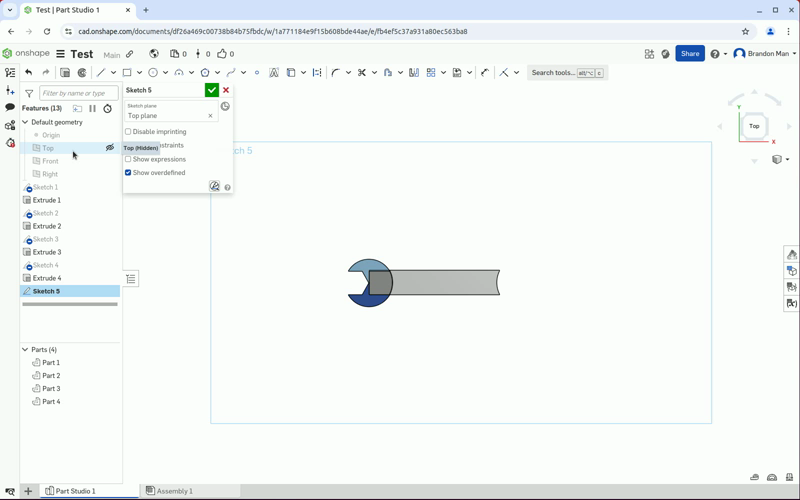
mouse_move(73, 352)
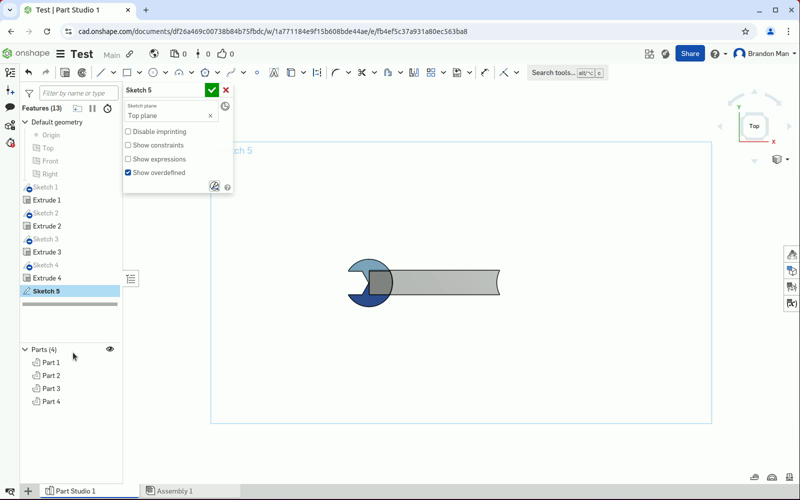
key(y)
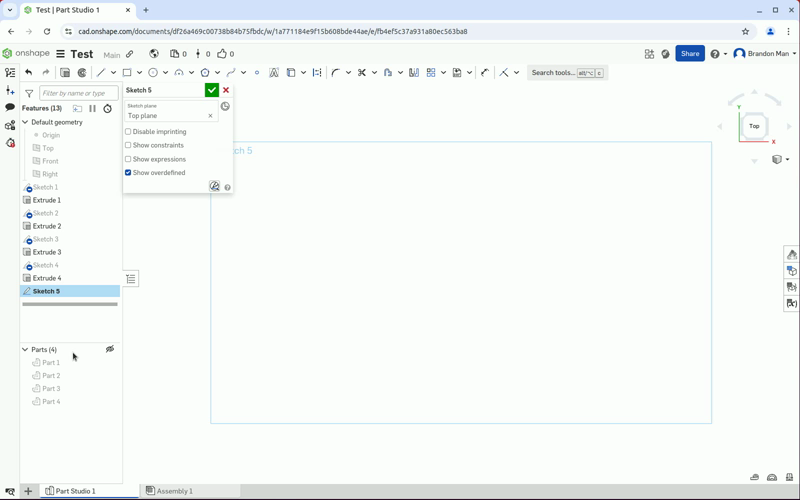
key(l)
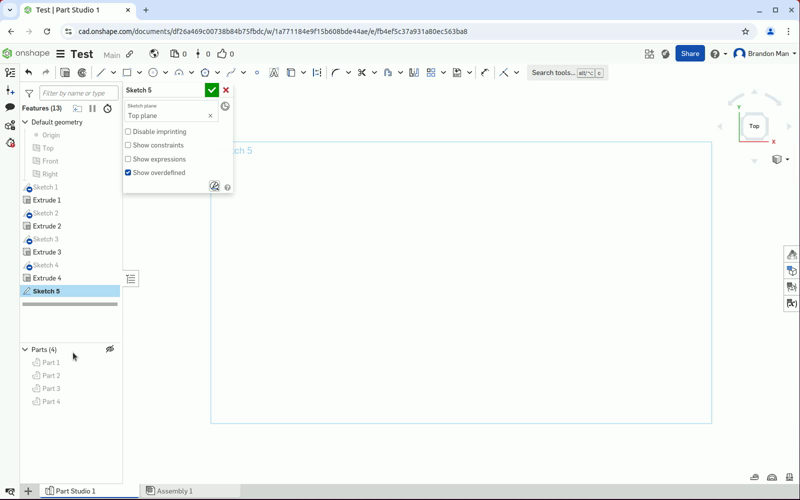
key_down(shift)
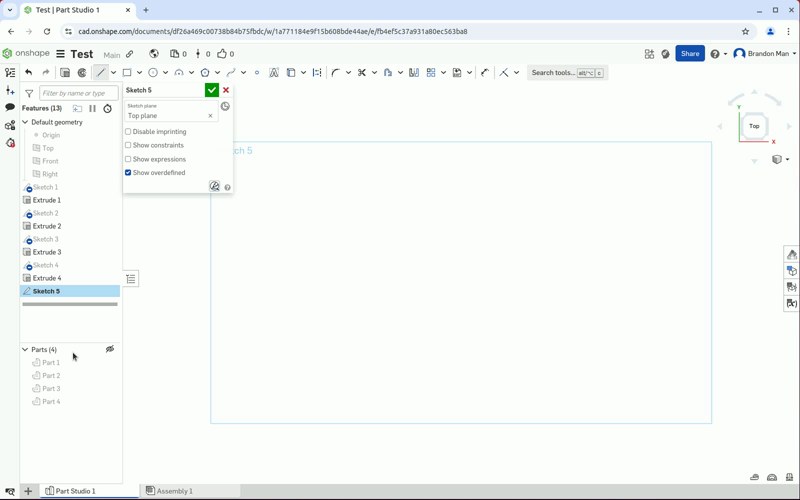
mouse_move(499, 271)
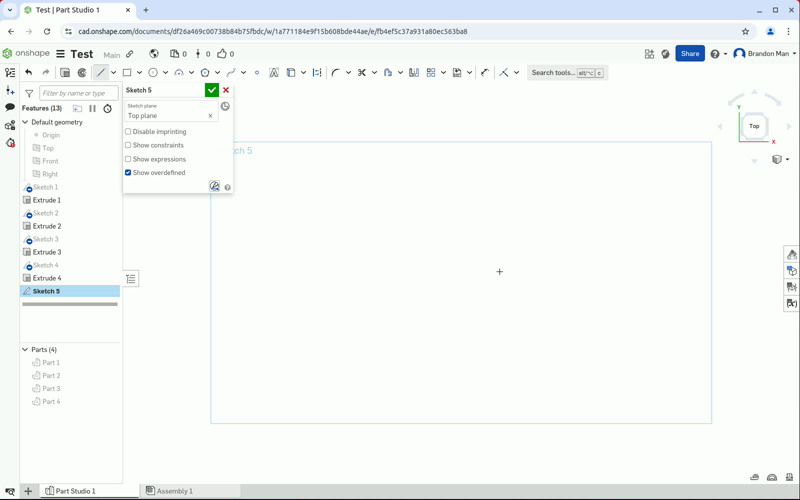
click(499, 271)
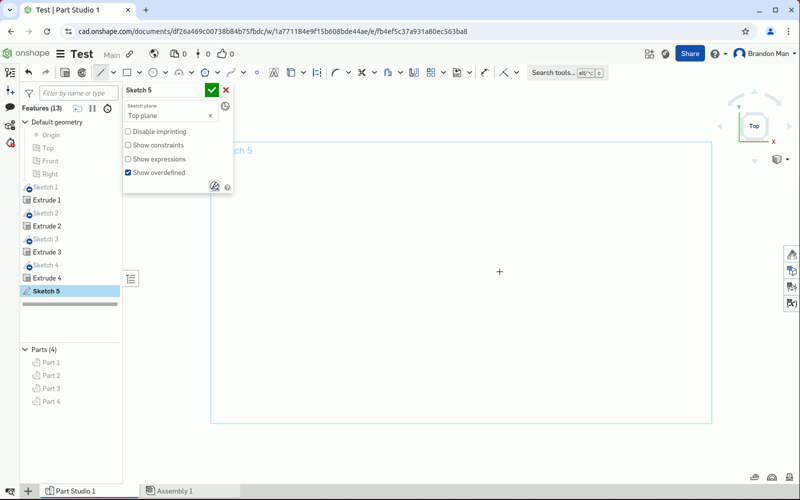
key_up(shift)
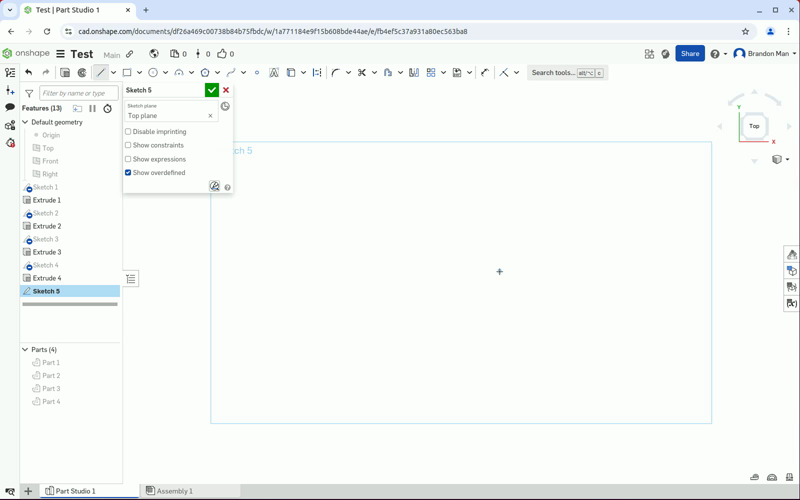
key_down(shift)
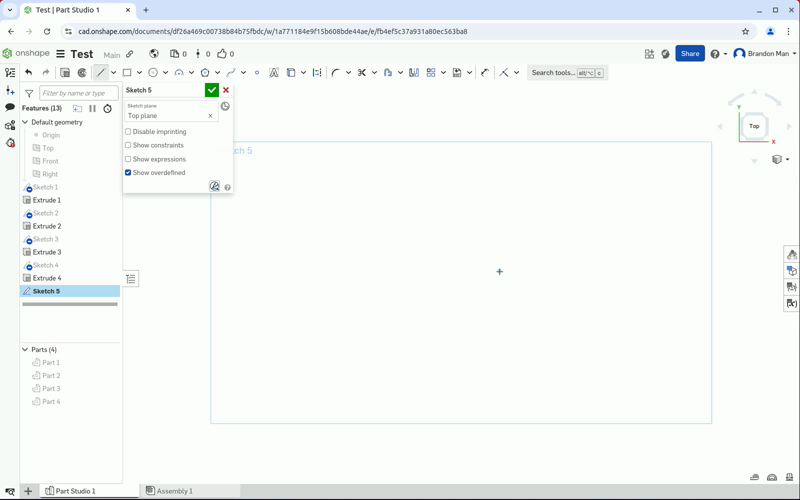
mouse_move(529, 271)
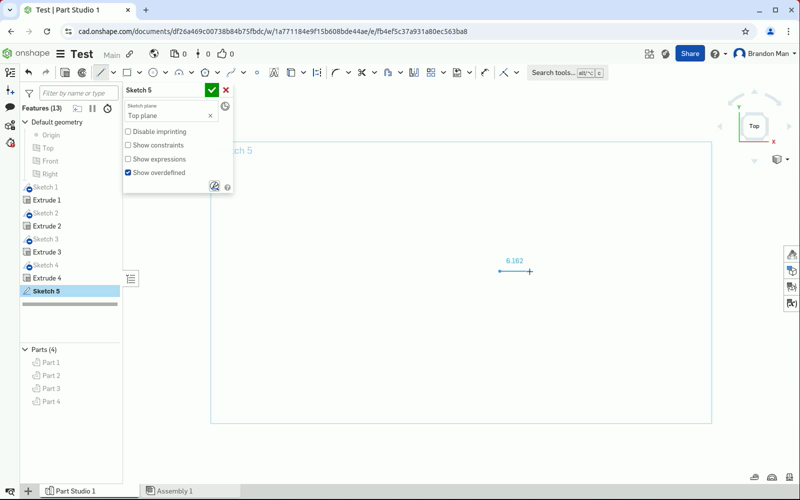
mouse_move(519, 271)
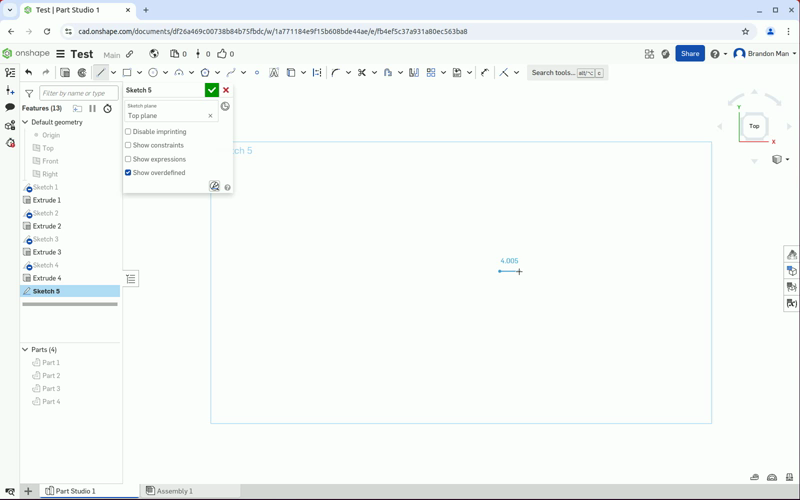
click(519, 271)
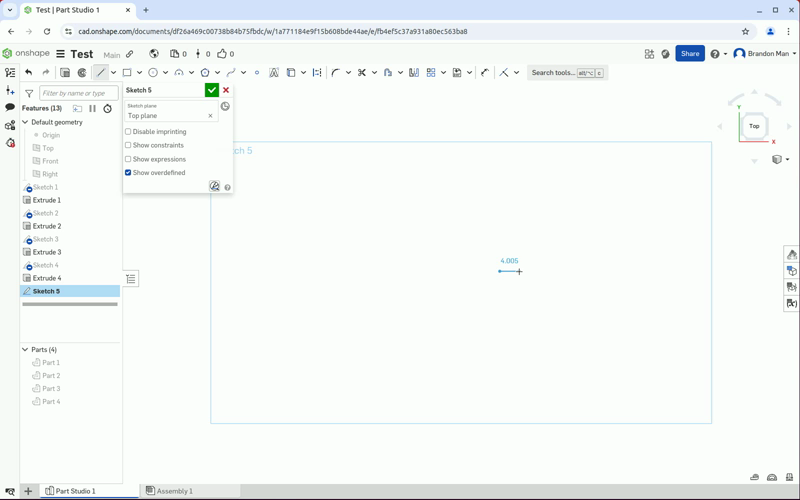
key_up(shift)
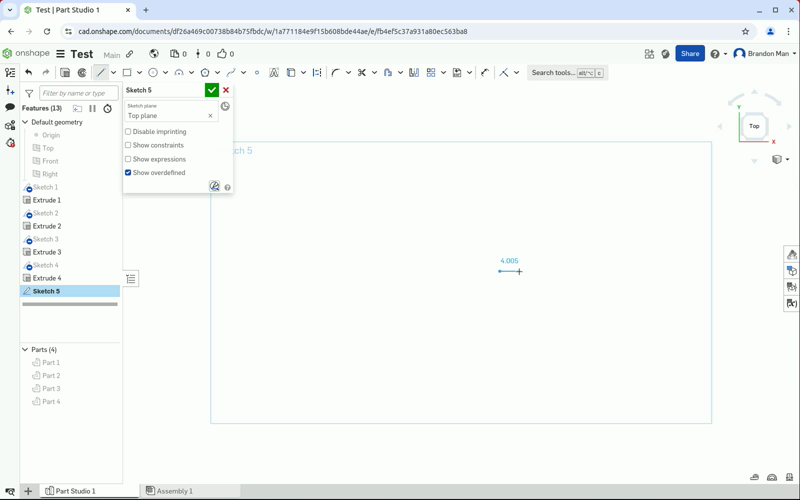
key_down(shift)
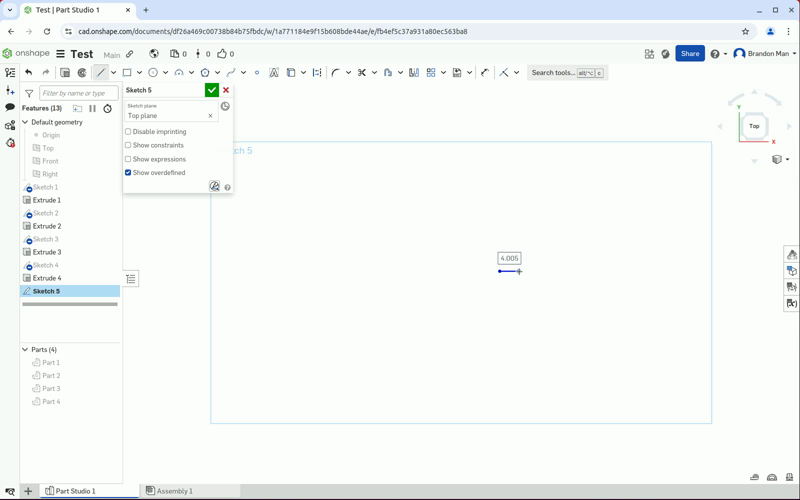
mouse_move(549, 271)
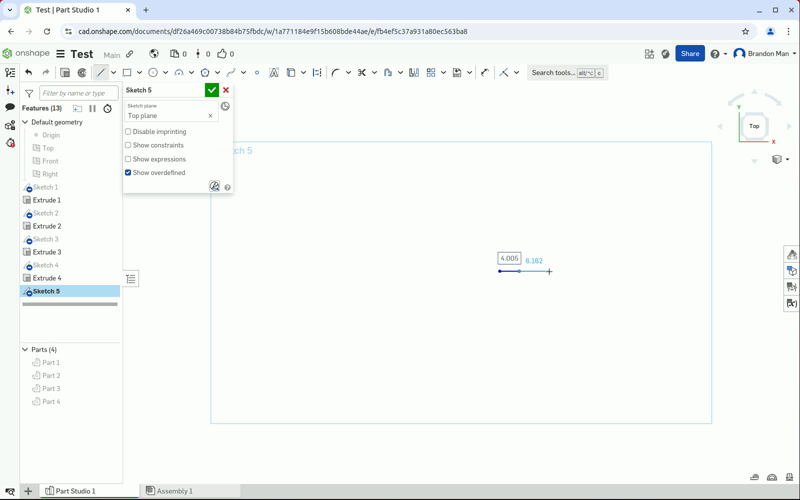
mouse_move(519, 283)
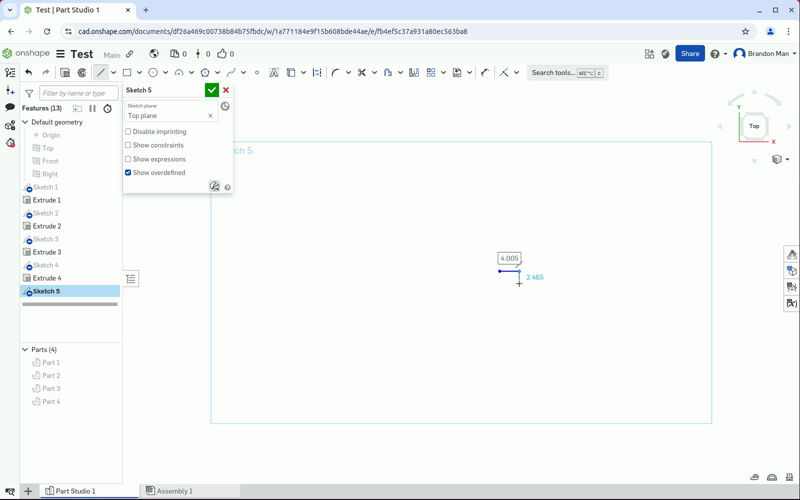
click(519, 283)
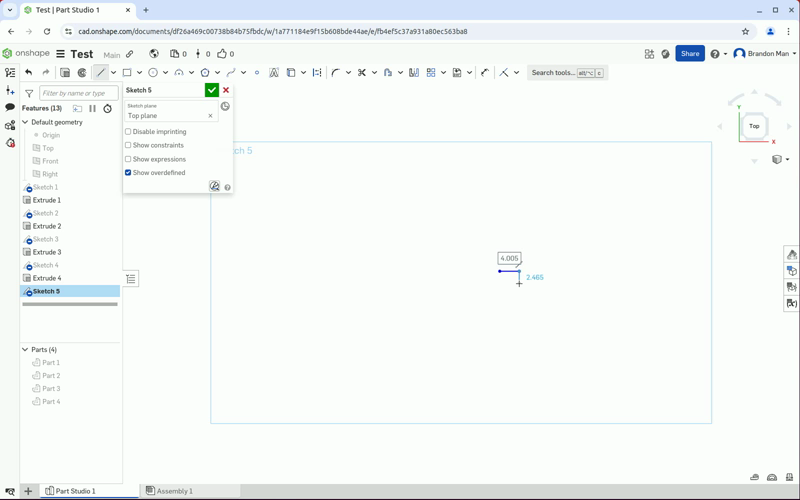
key_up(shift)
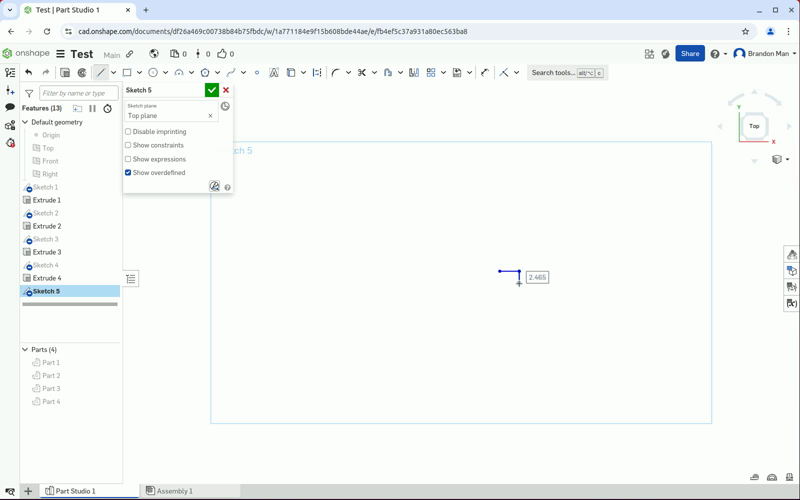
key_down(shift)
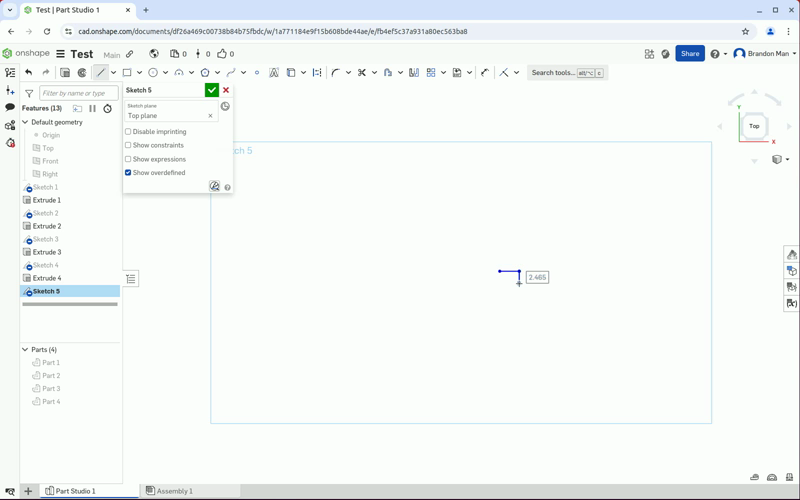
mouse_move(549, 283)
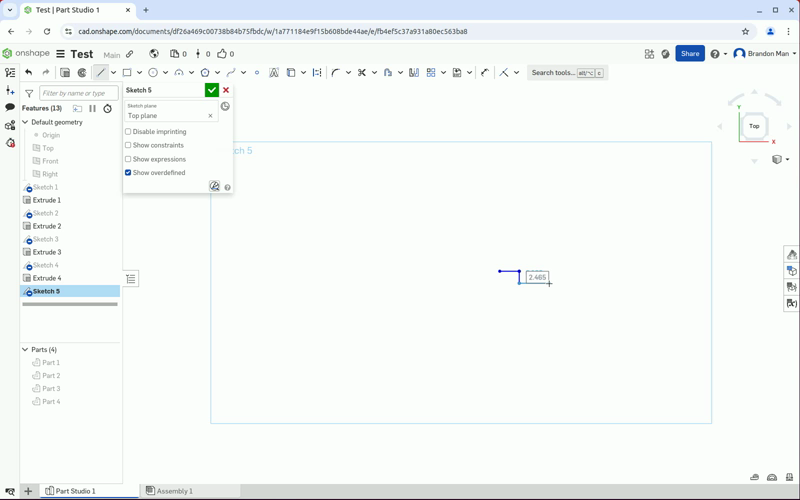
mouse_move(528, 267)
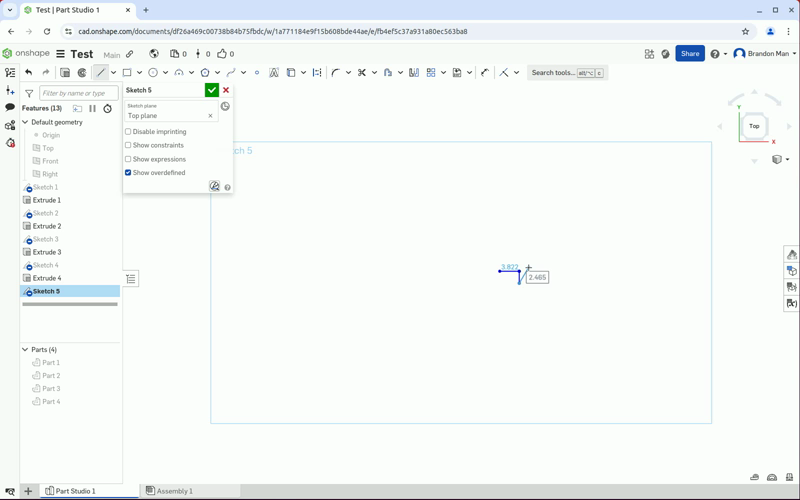
click(528, 267)
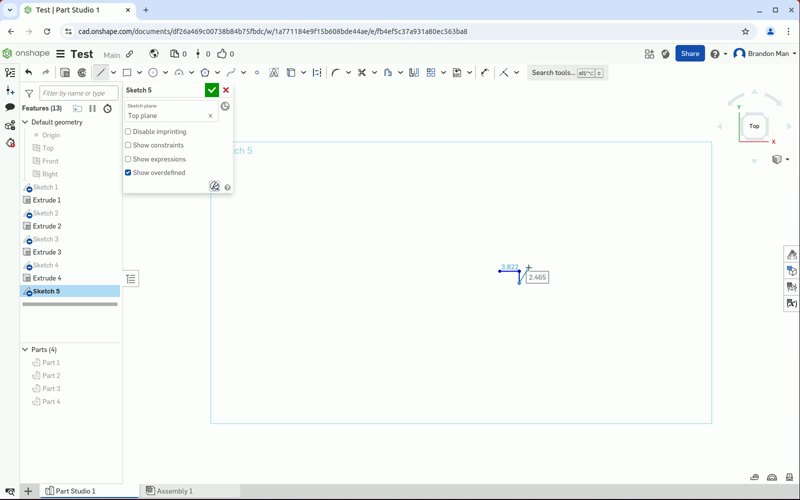
key_up(shift)
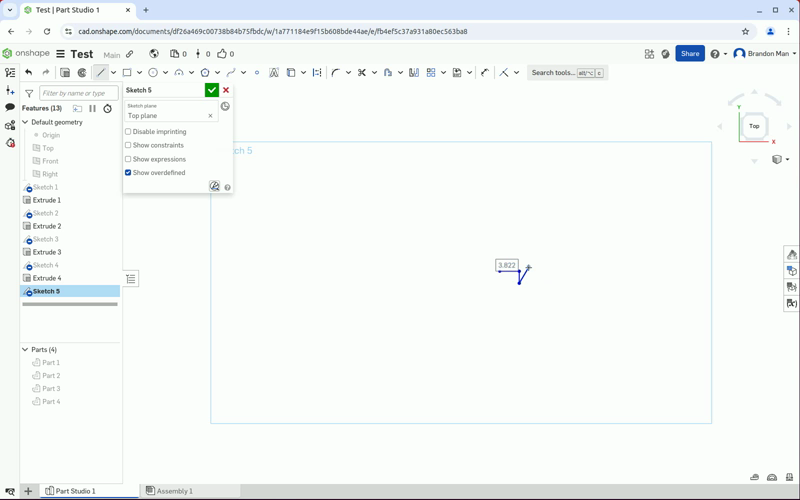
key_down(shift)
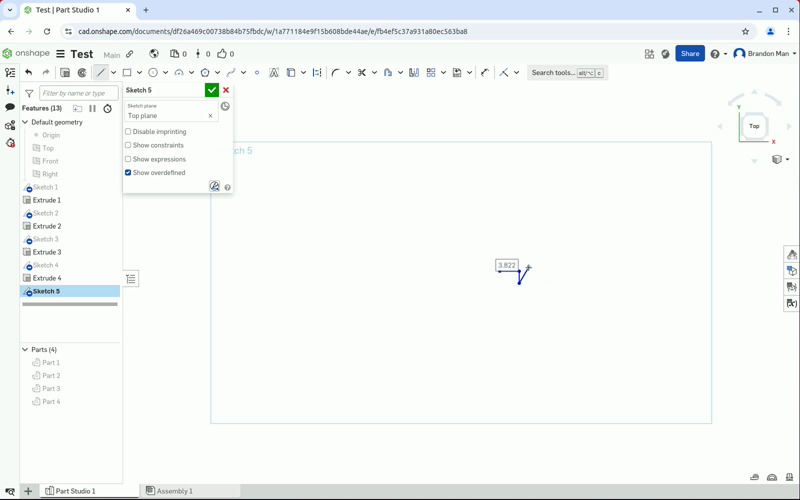
mouse_move(558, 267)
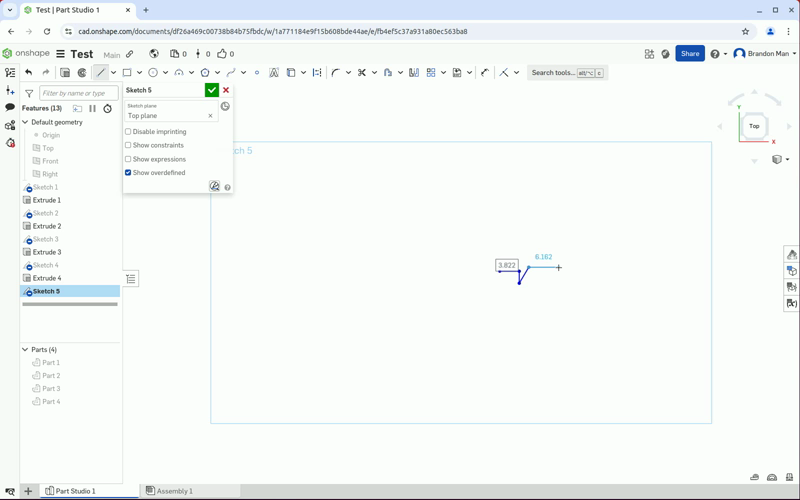
mouse_move(546, 267)
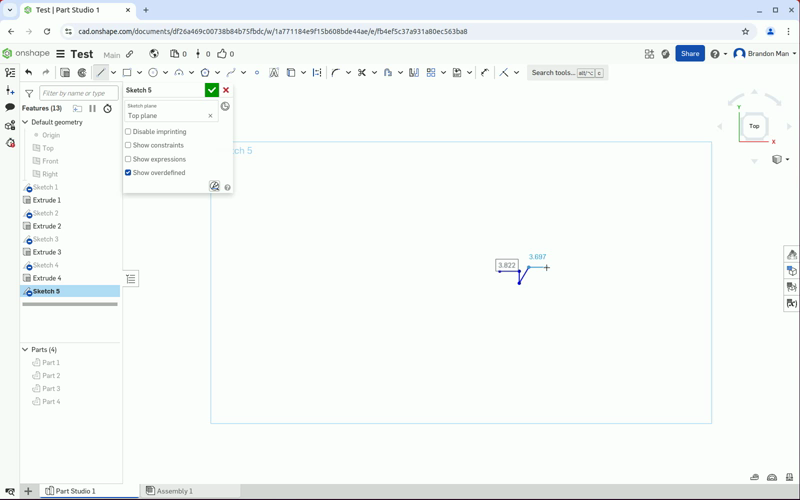
click(546, 267)
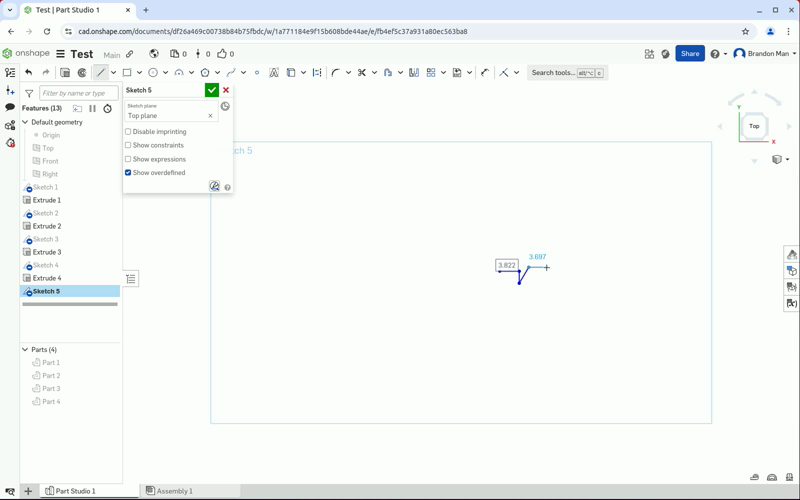
key_up(shift)
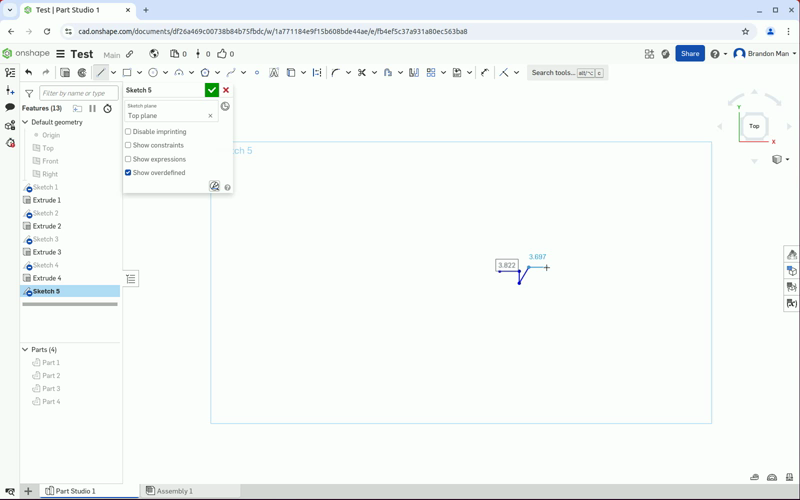
key(esc)
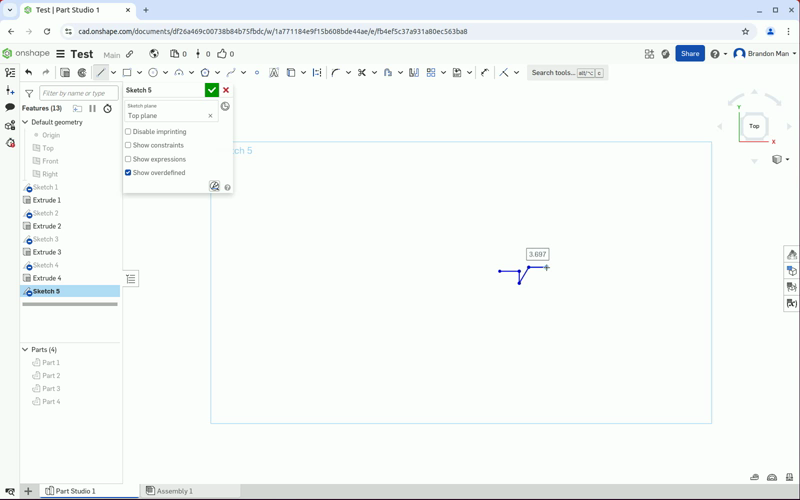
key(a)
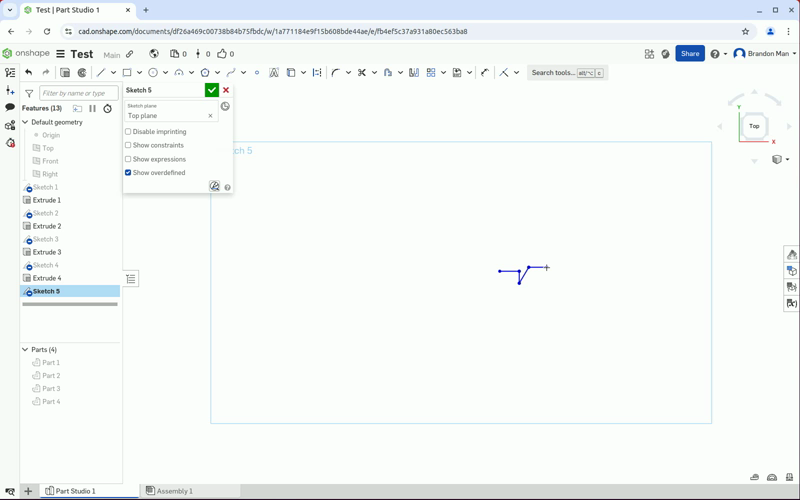
mouse_move(546, 267)
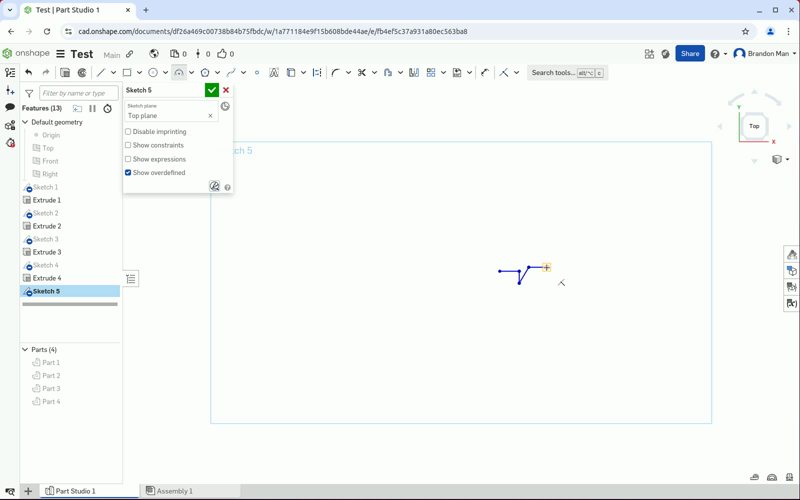
click(546, 267)
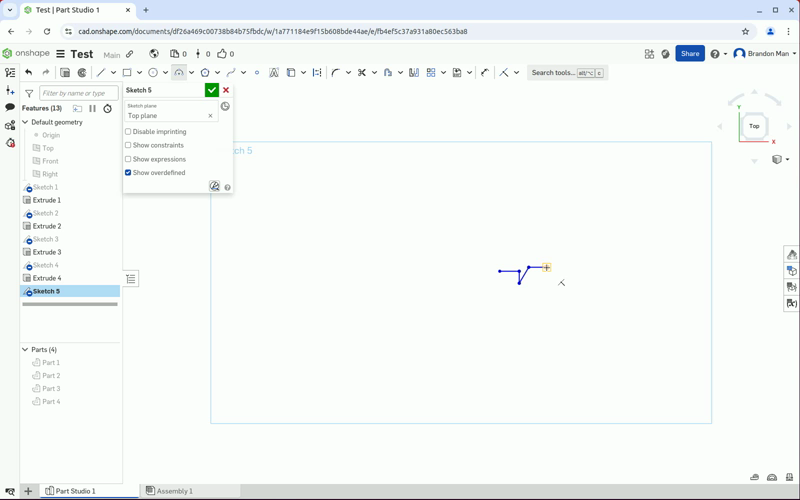
mouse_move(499, 271)
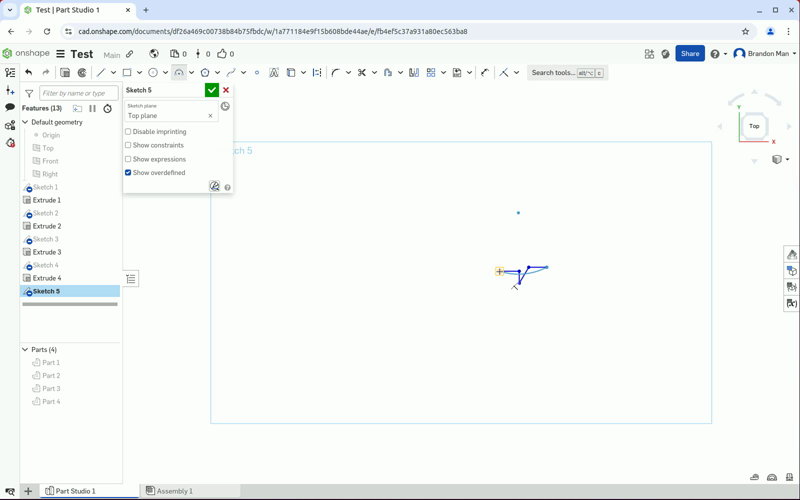
click(499, 271)
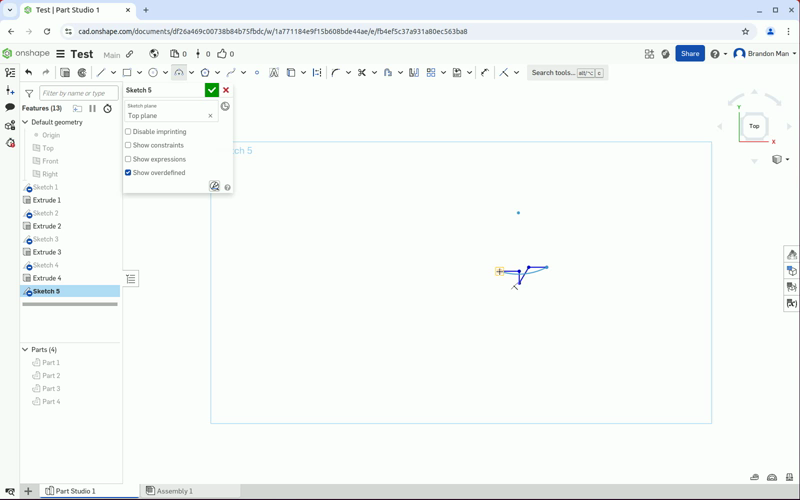
key_down(shift)
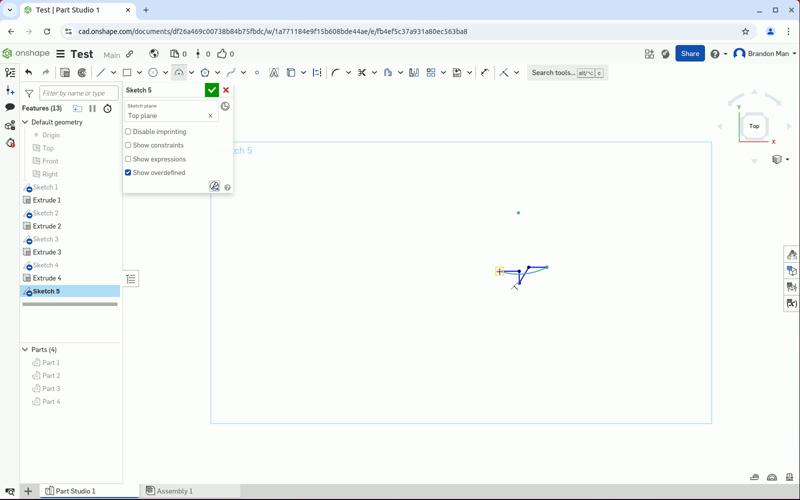
mouse_move(522, 255)
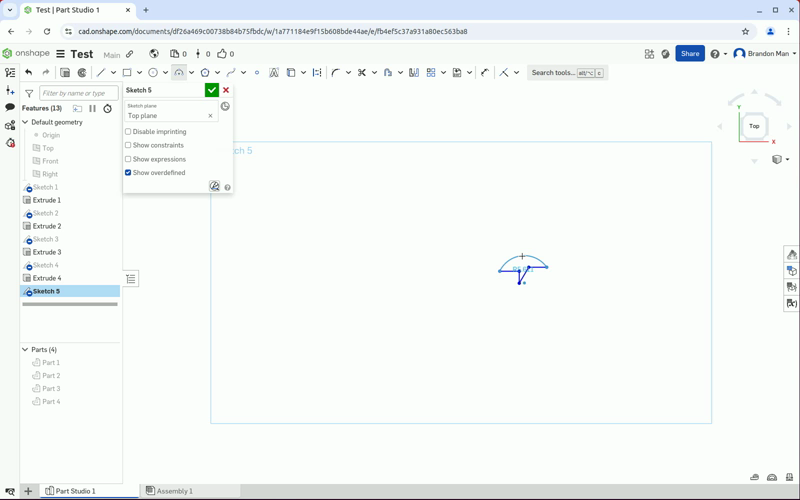
click(522, 255)
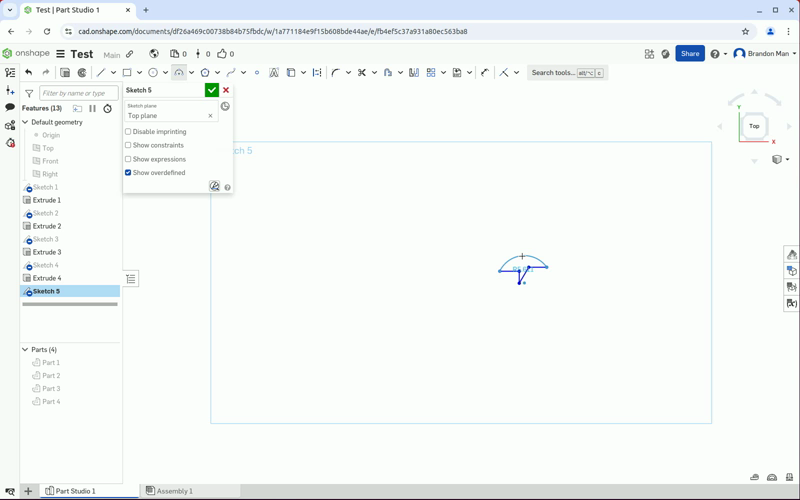
key_up(shift)
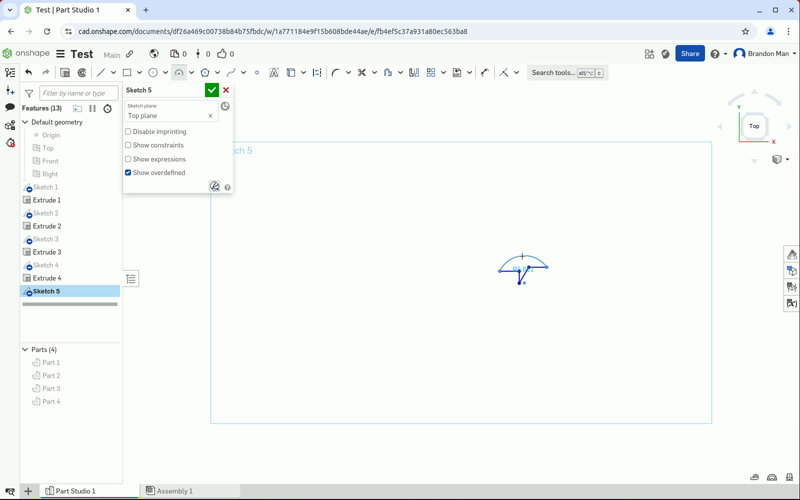
key(esc)
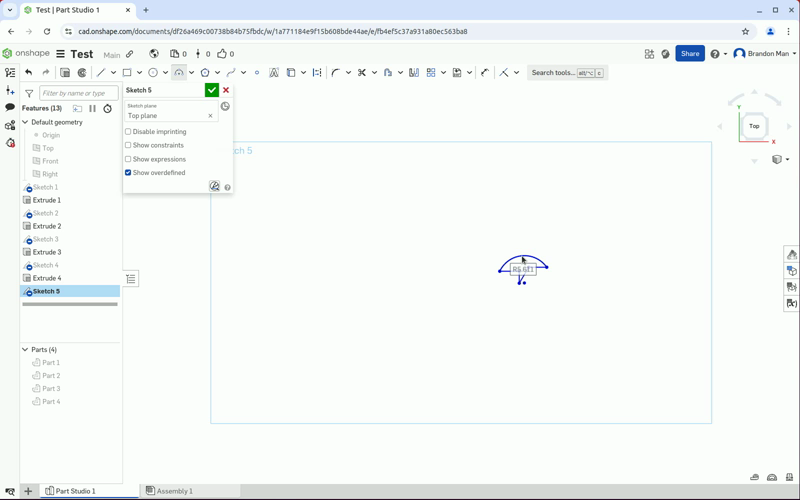
mouse_move(517, 258)
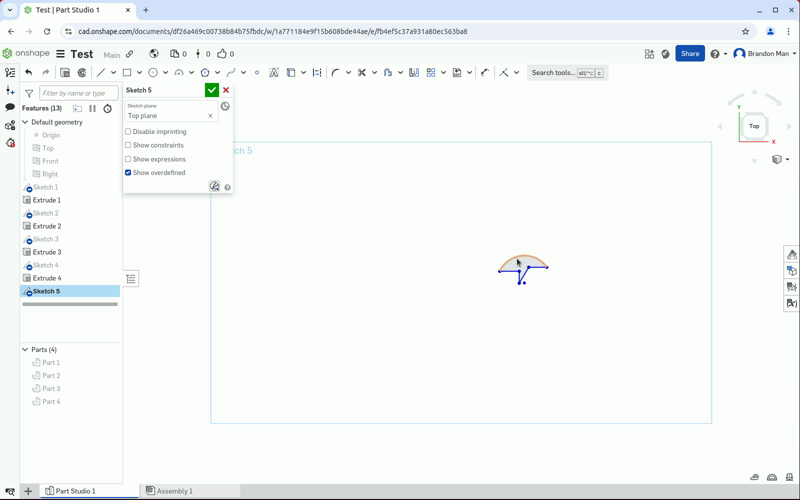
scroll(6)
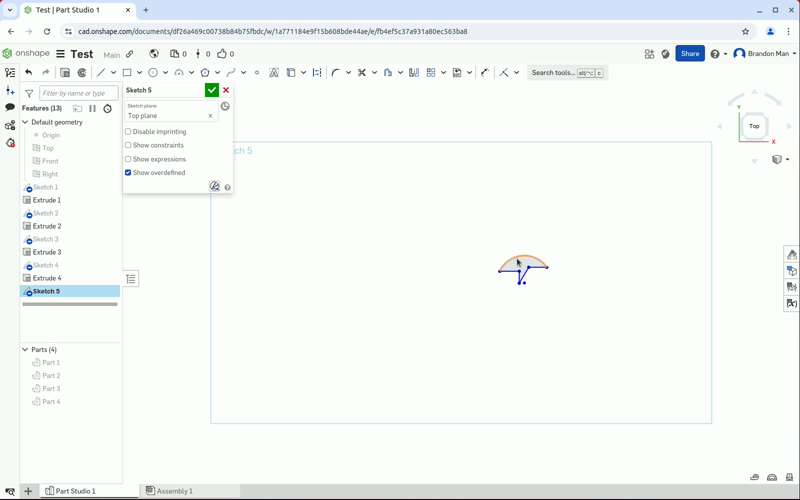
scroll(6)
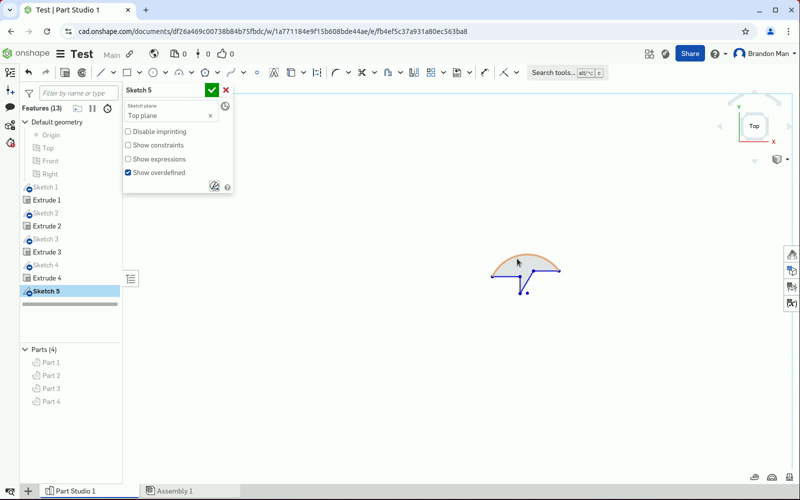
scroll(6)
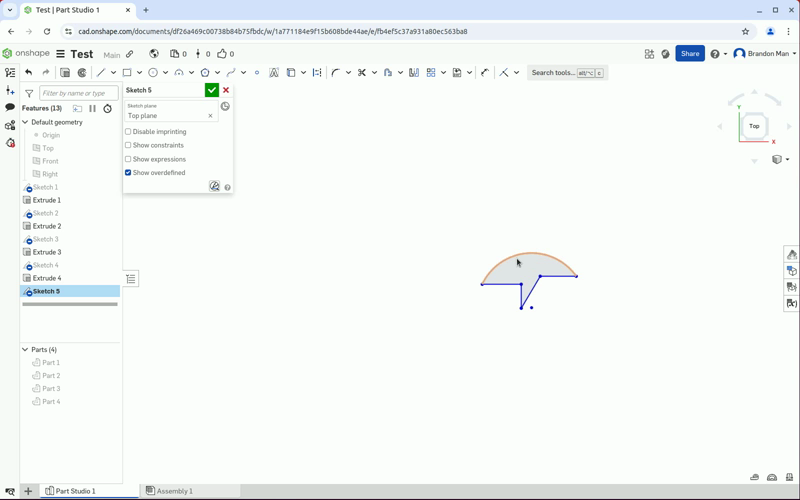
scroll(6)
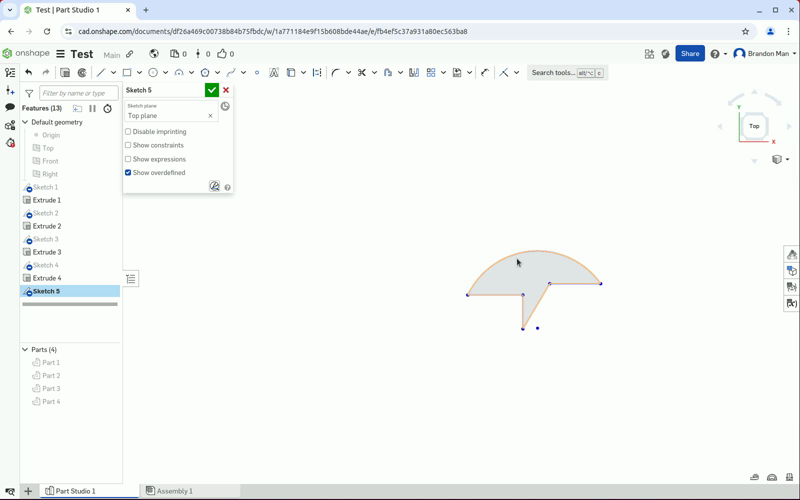
scroll(6)
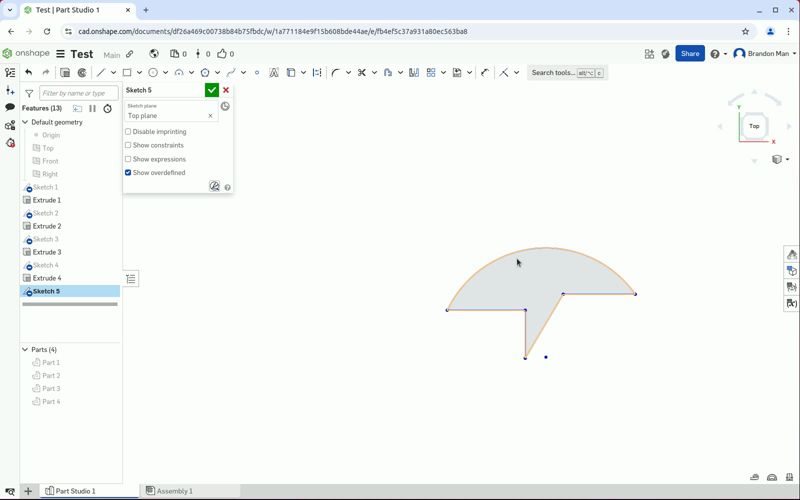
scroll(6)
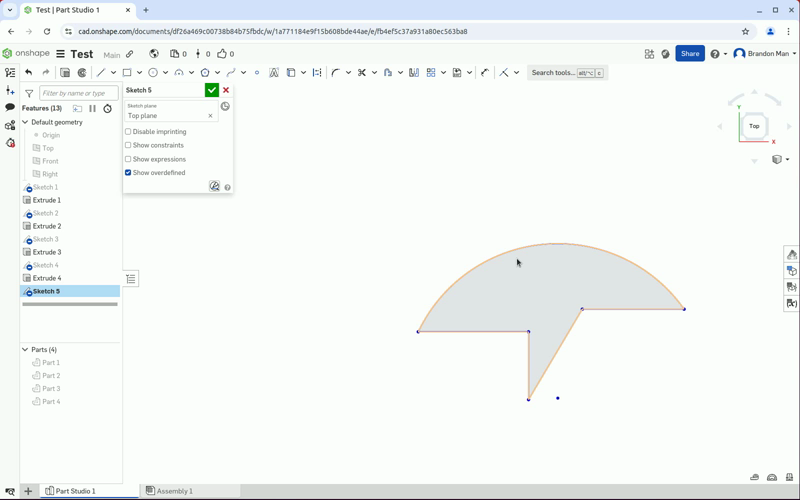
scroll(6)
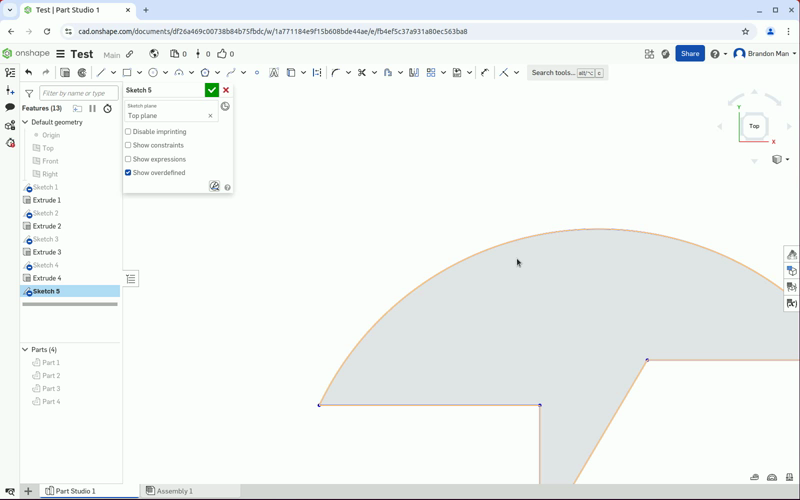
click(517, 258)
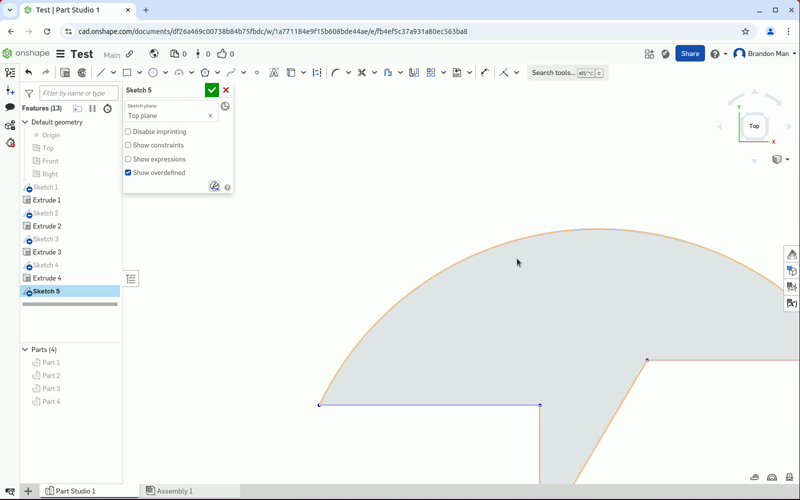
scroll(-6)
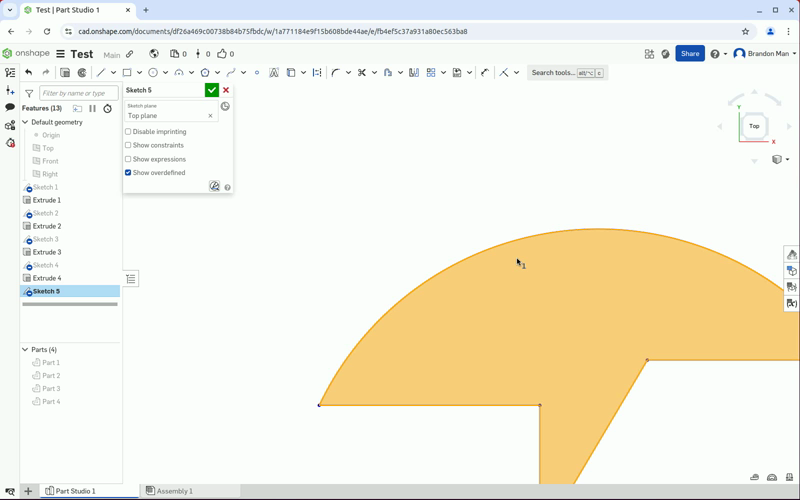
scroll(-6)
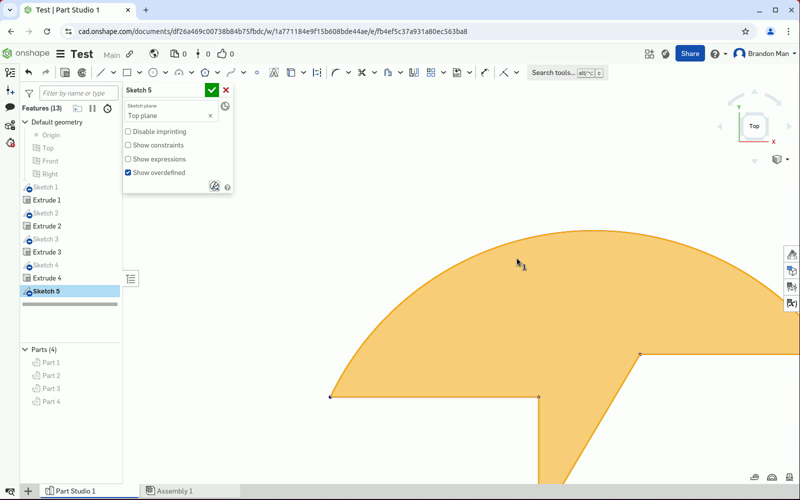
scroll(-6)
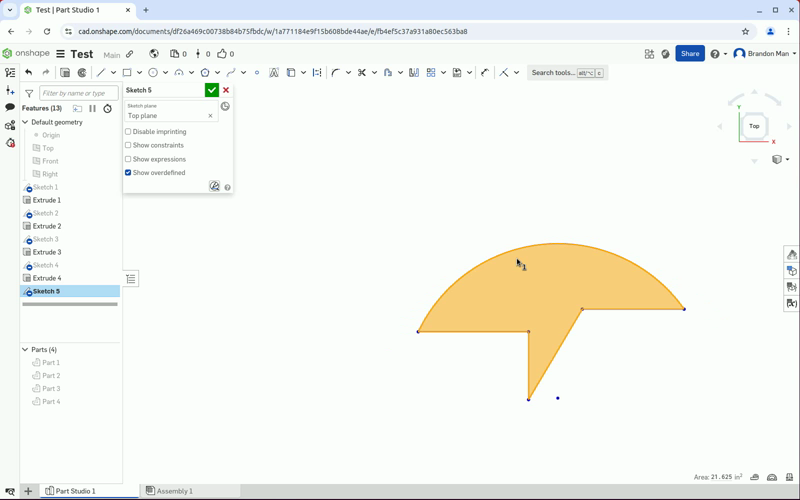
scroll(-6)
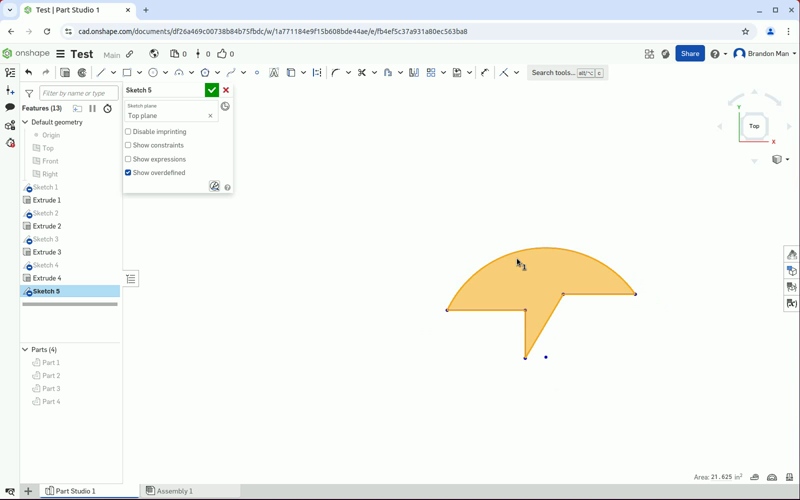
scroll(-6)
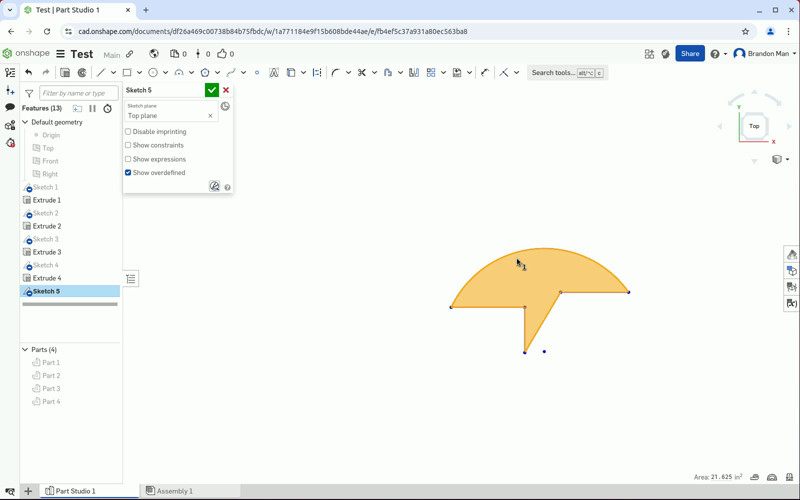
scroll(-6)
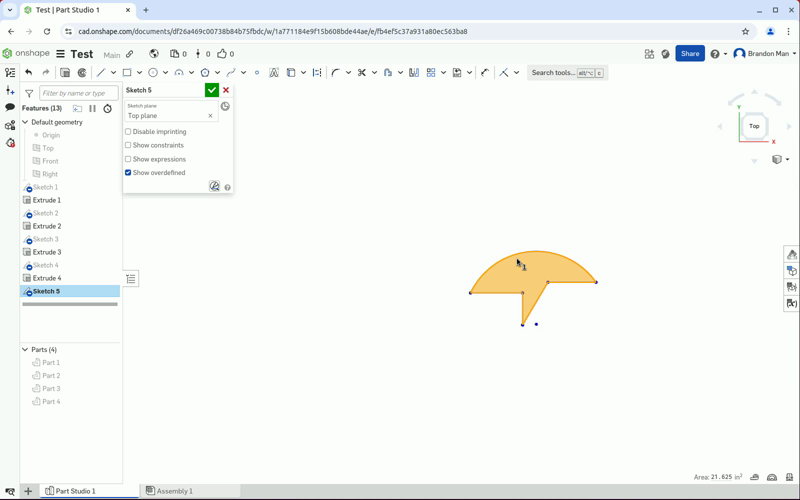
scroll(-6)
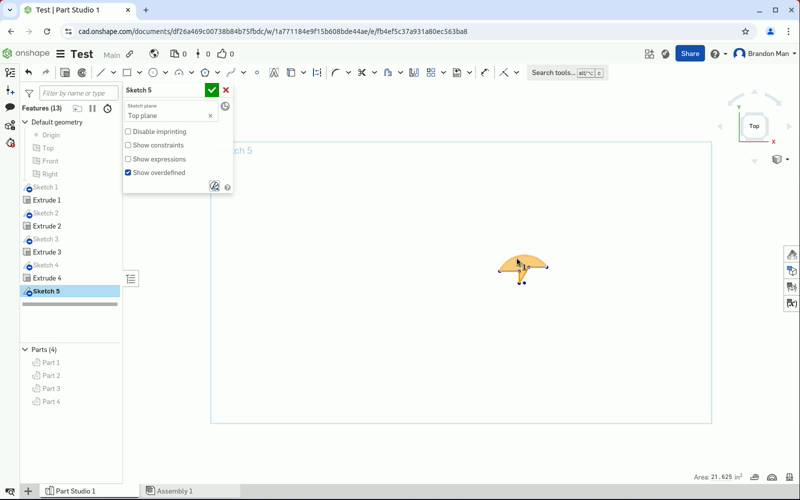
mouse_move(73, 352)
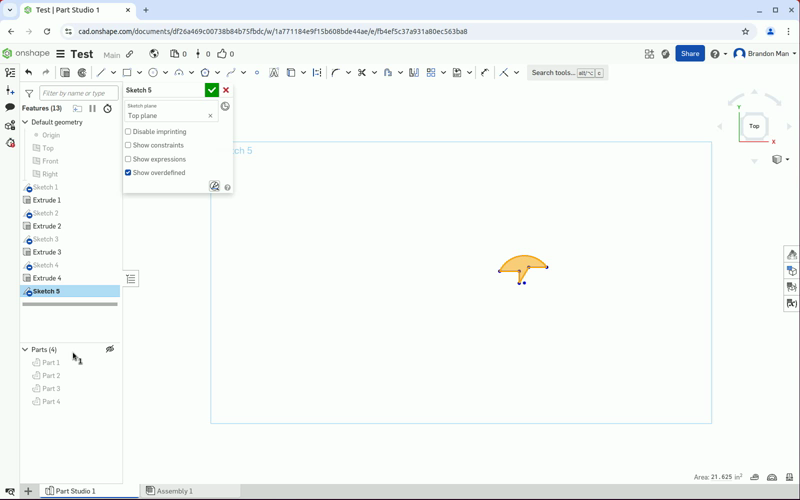
key(shift+y)
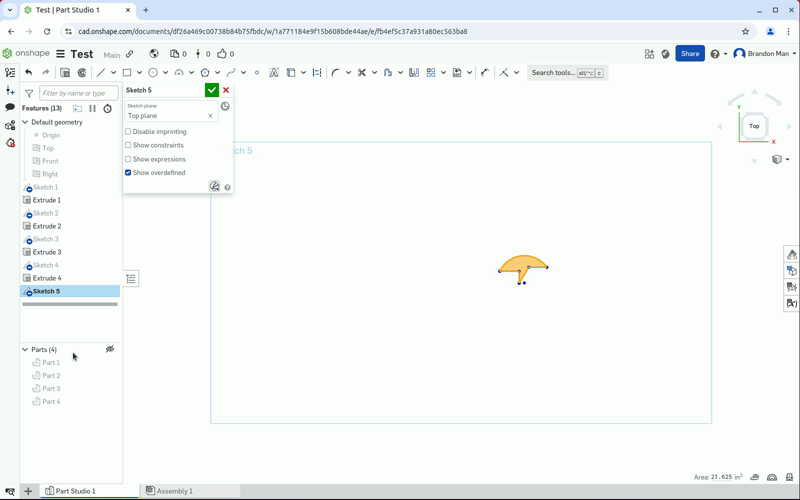
key(shift+e)
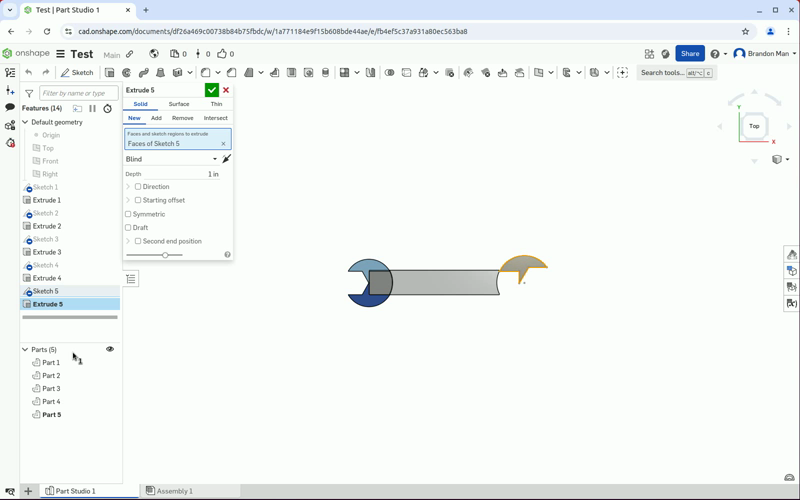
mouse_move(143, 106)
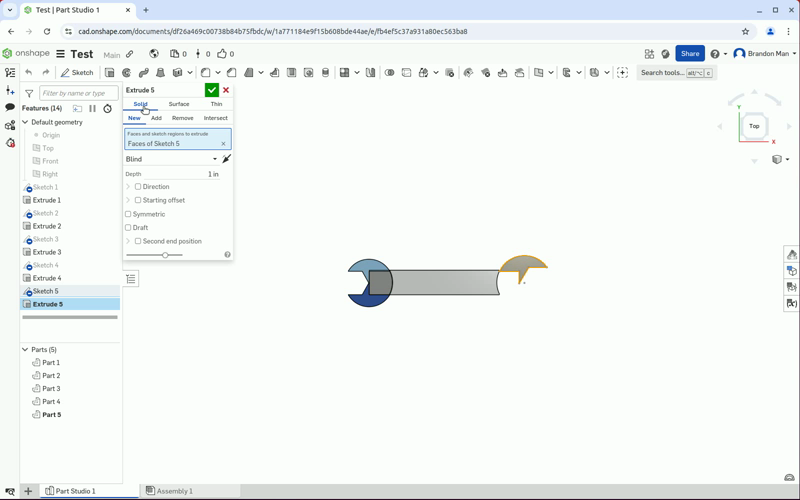
click(143, 106)
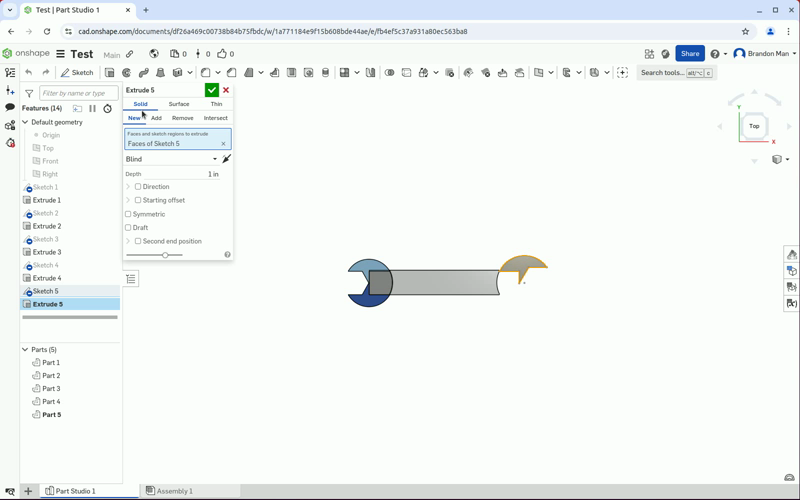
mouse_move(137, 120)
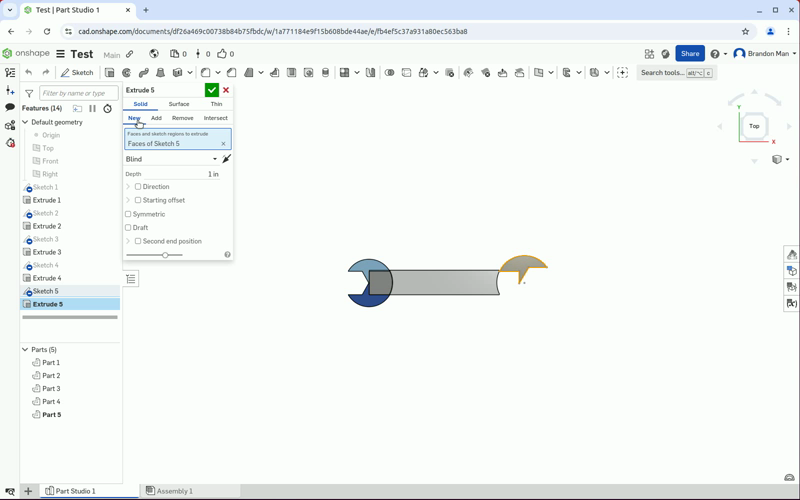
click(137, 120)
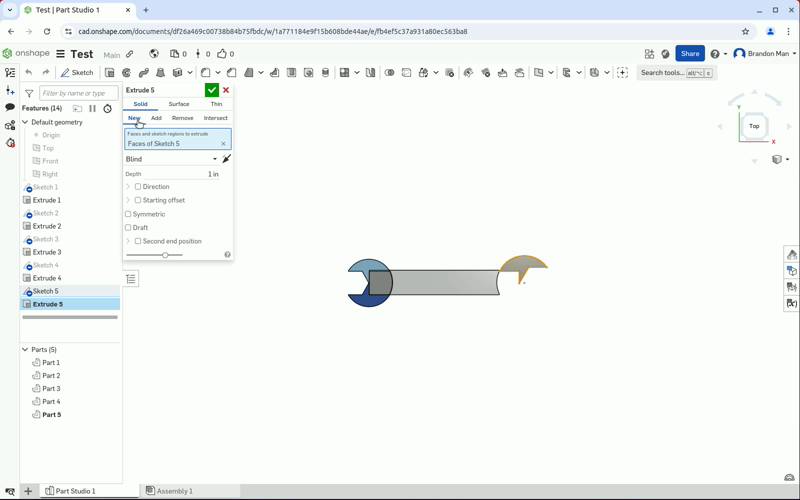
key(tab, 4)
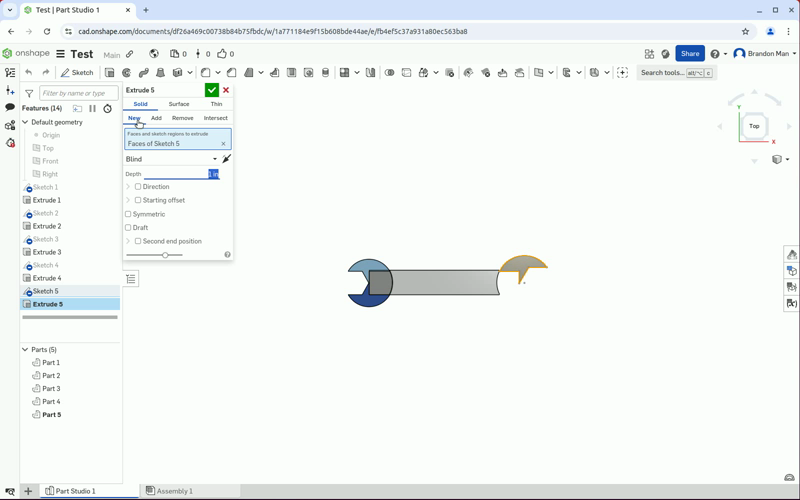
text(2.166)
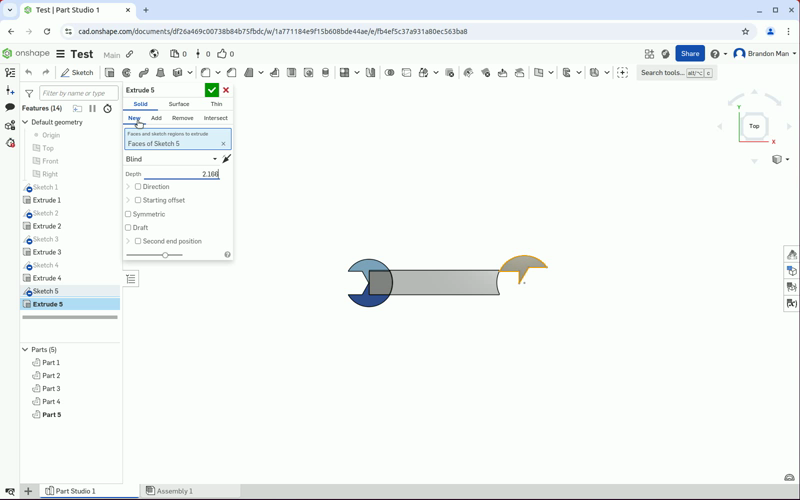
key(enter)
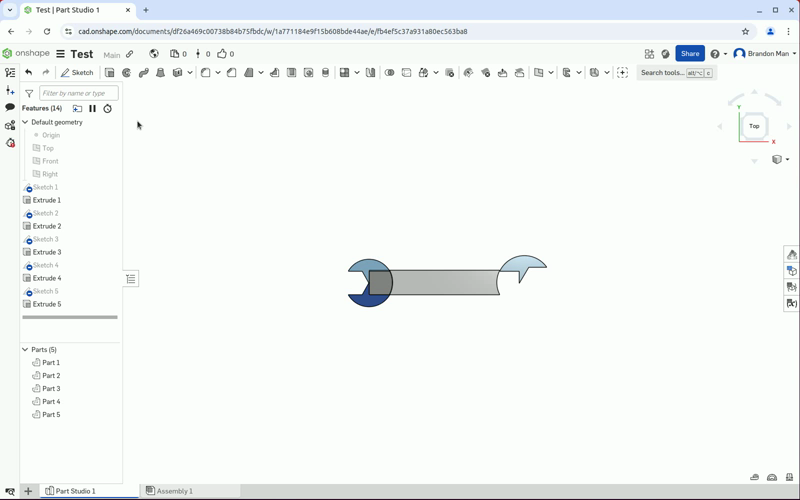
key(shift+h)
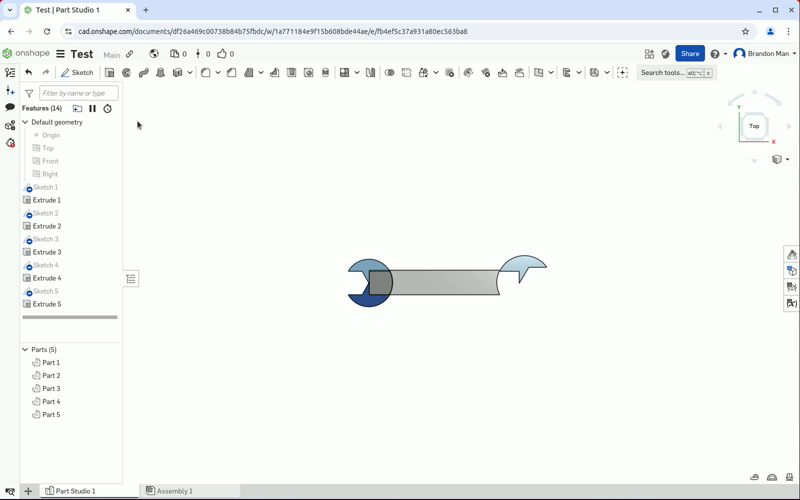
key(shift+h)
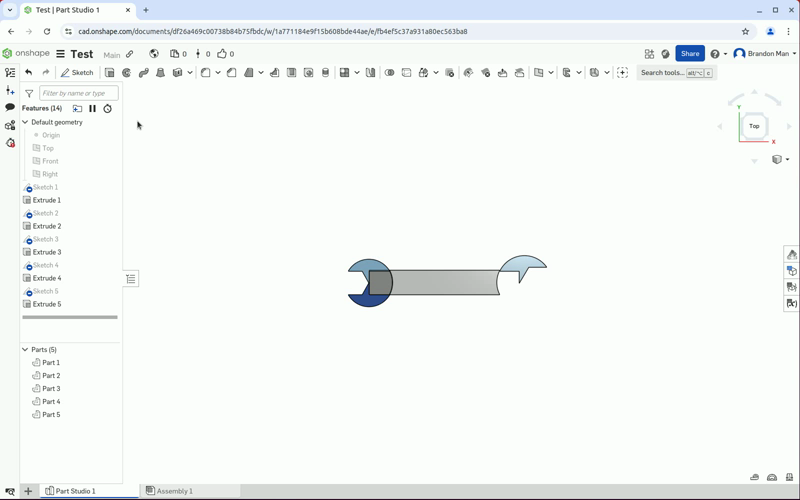
mouse_move(73, 189)
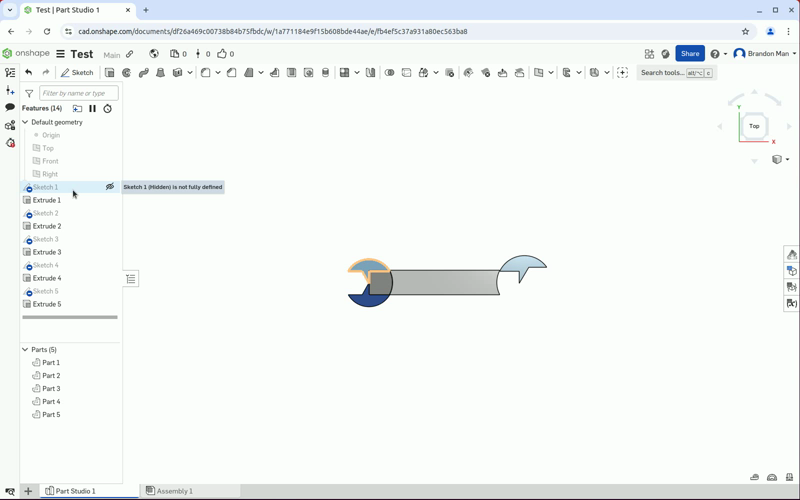
click(73, 189)
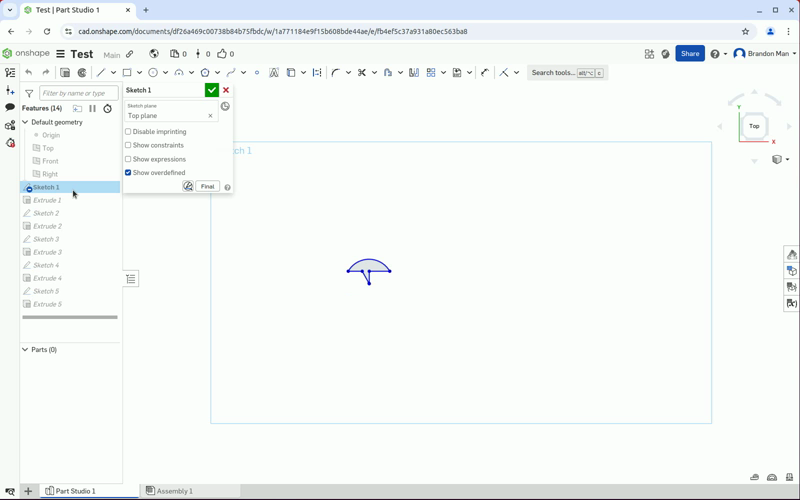
mouse_move(229, 92)
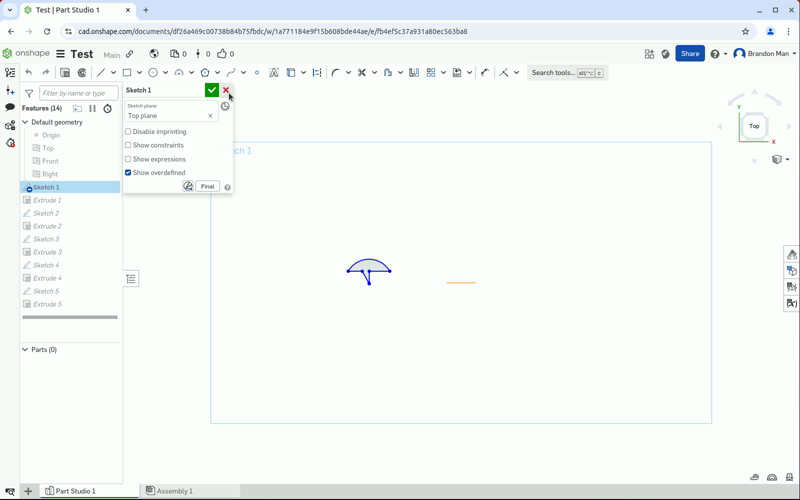
click(229, 92)
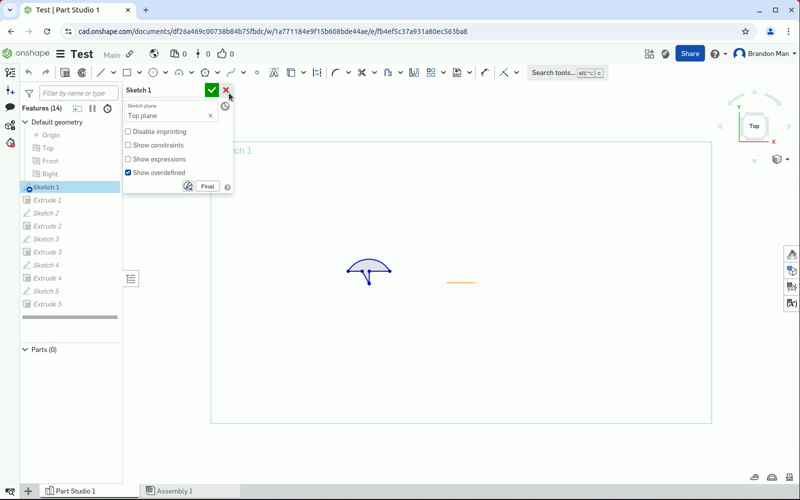
key(shift+s)
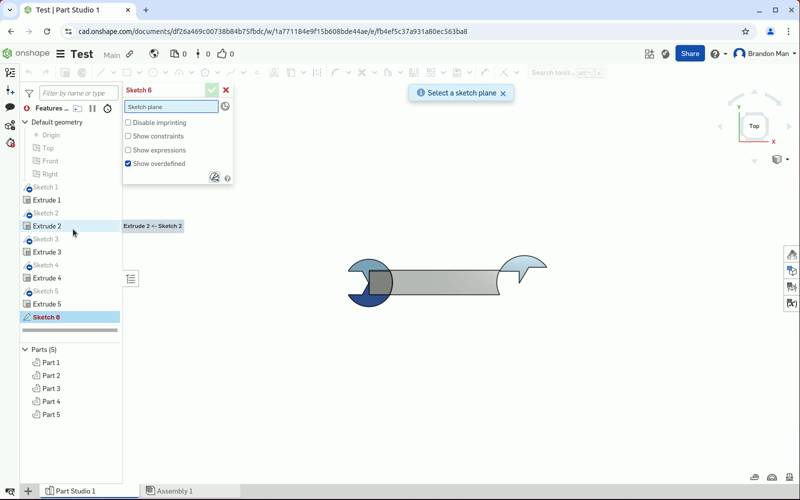
scroll(3)
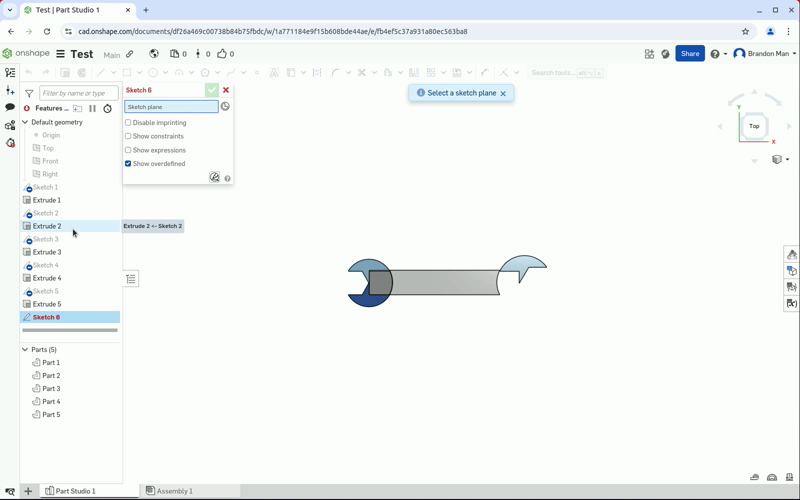
mouse_move(73, 150)
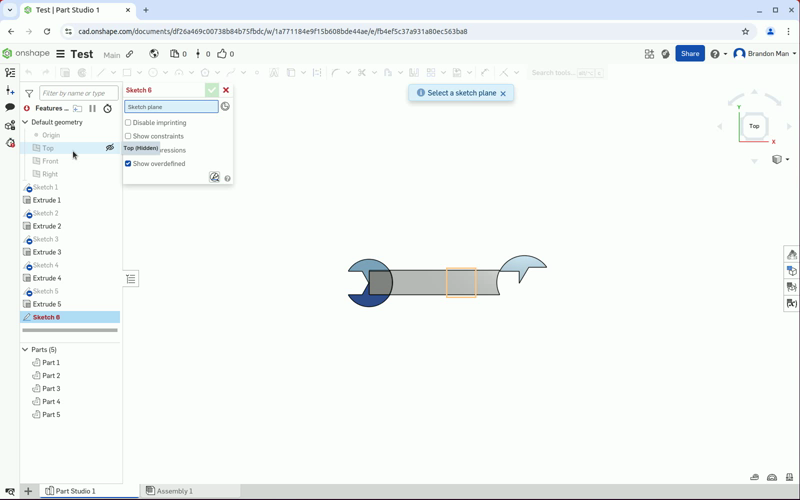
click(73, 150)
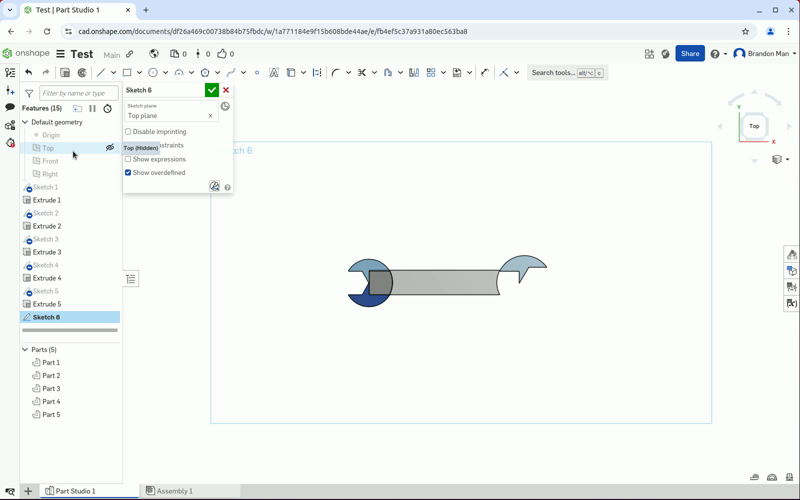
mouse_move(73, 352)
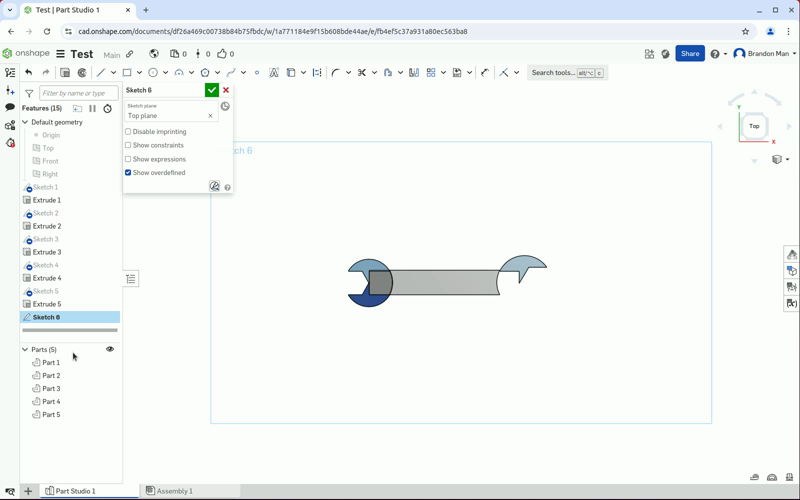
key(y)
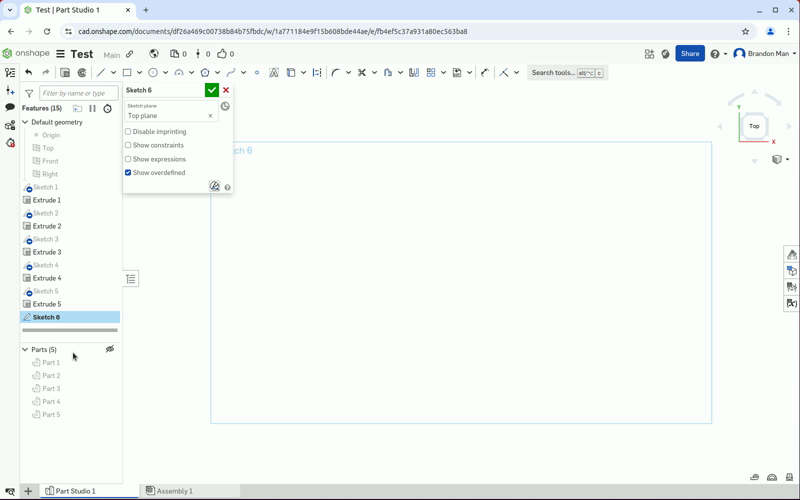
key(l)
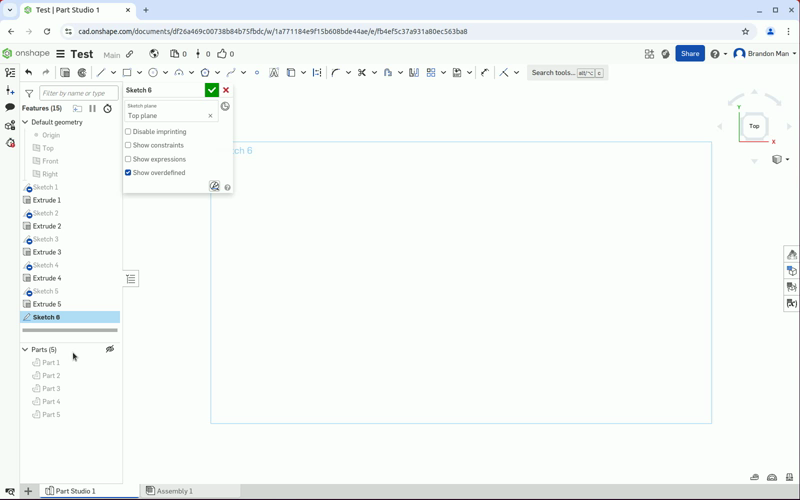
key_down(shift)
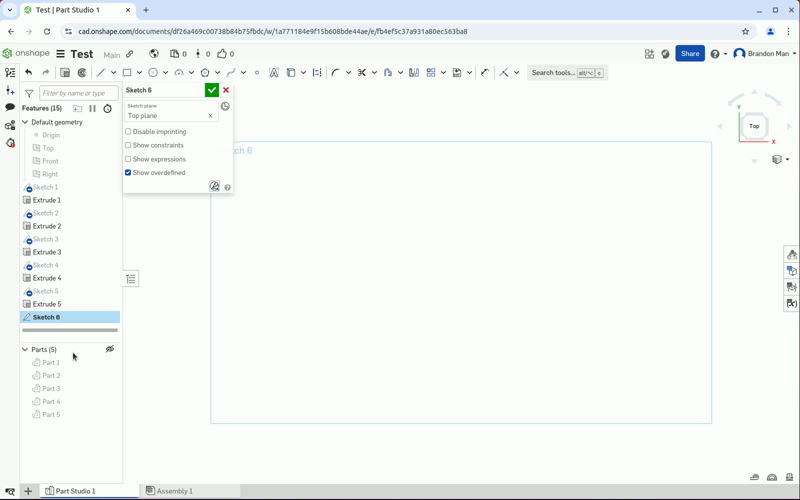
mouse_move(499, 294)
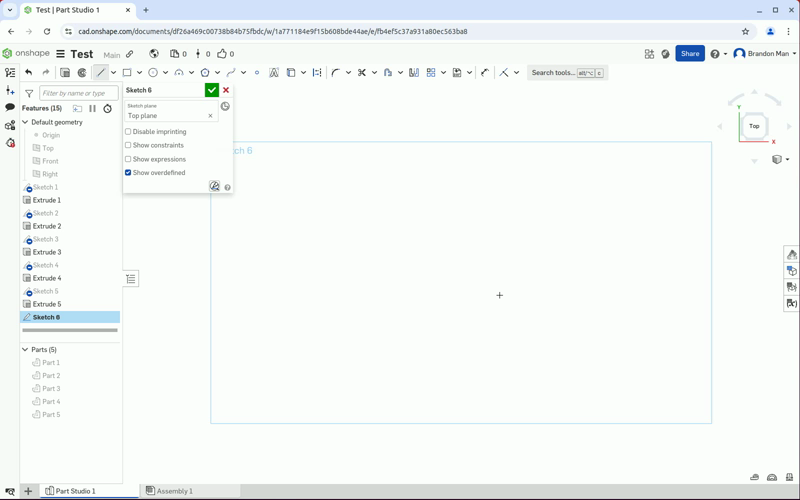
click(499, 294)
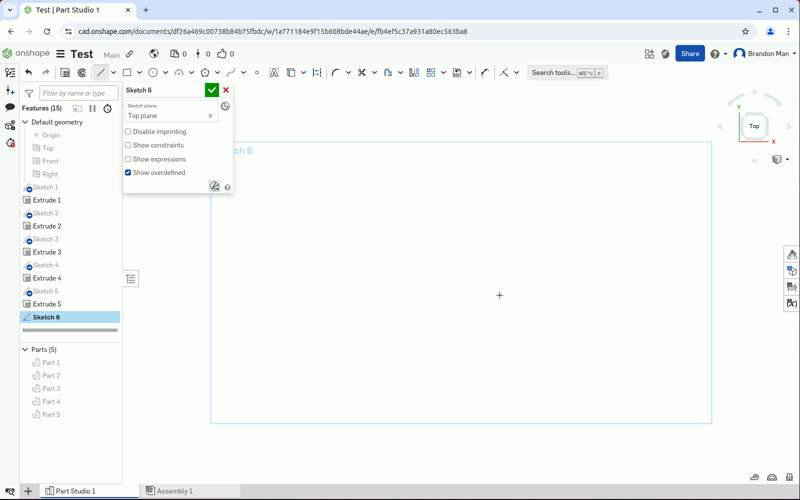
key_up(shift)
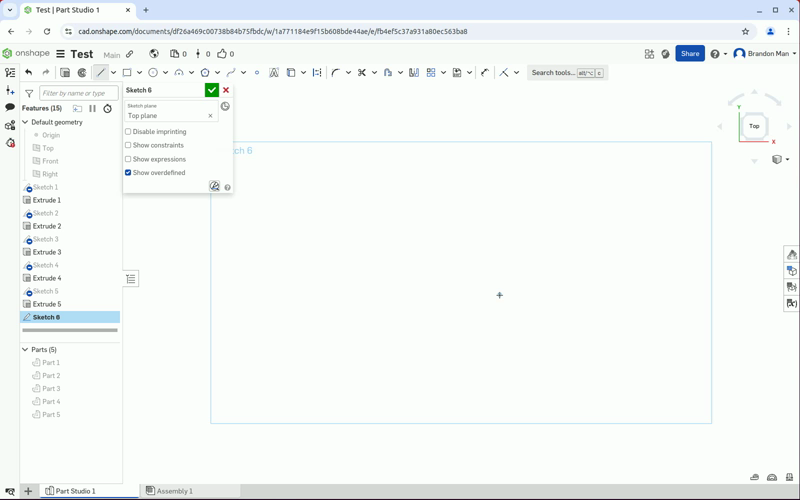
key_down(shift)
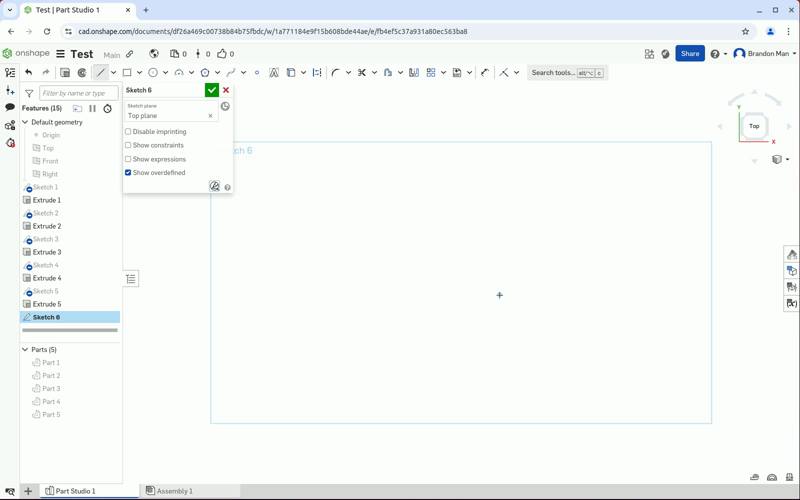
mouse_move(529, 294)
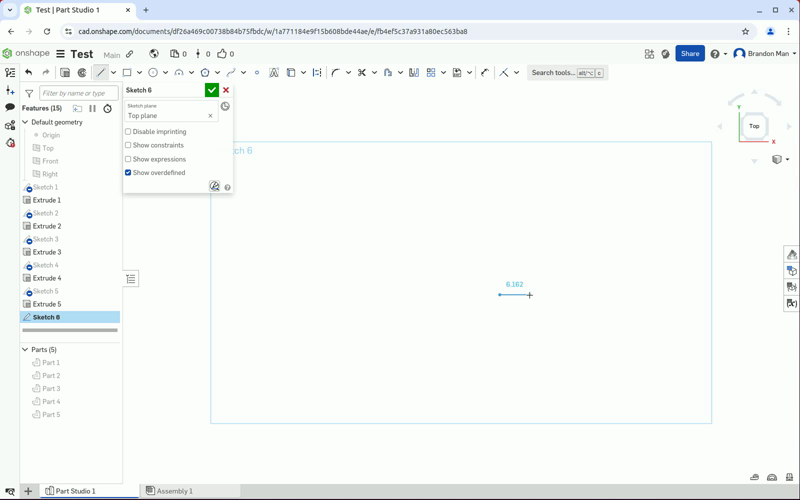
mouse_move(519, 294)
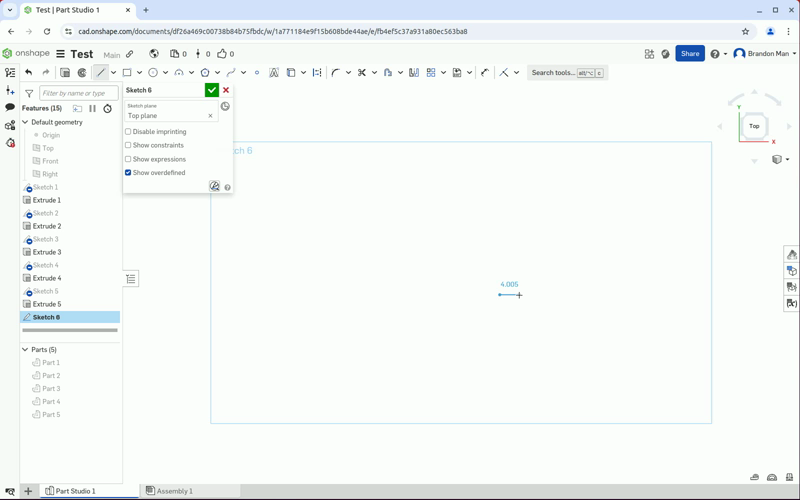
click(519, 294)
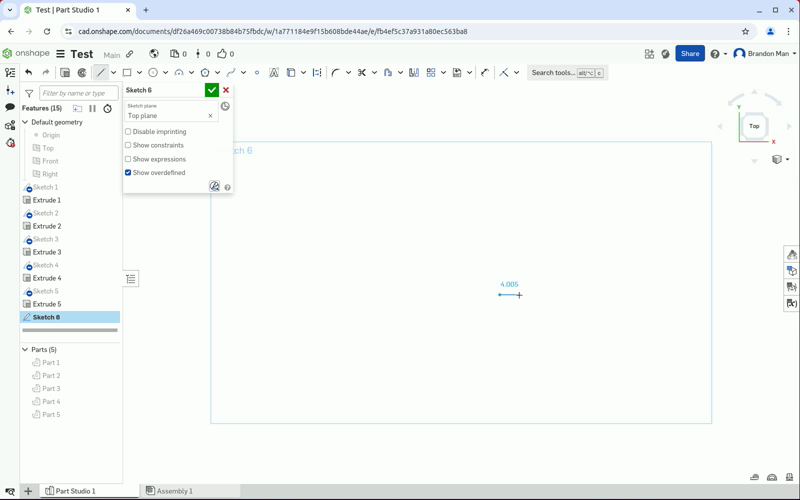
key_up(shift)
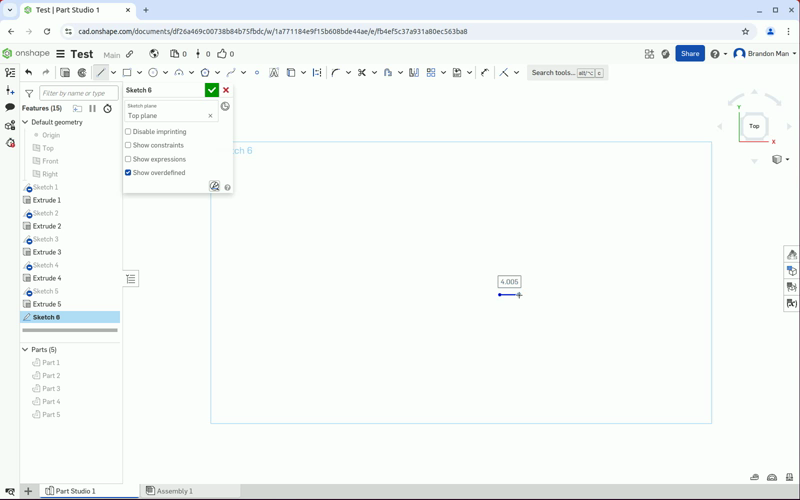
key_down(shift)
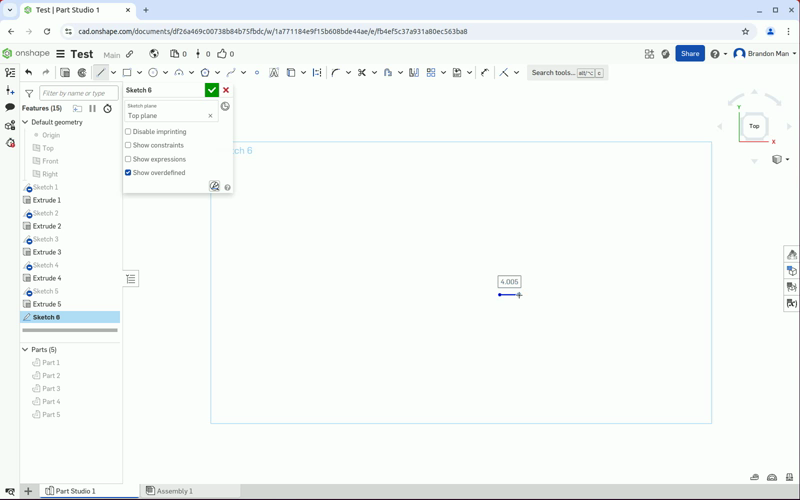
mouse_move(549, 294)
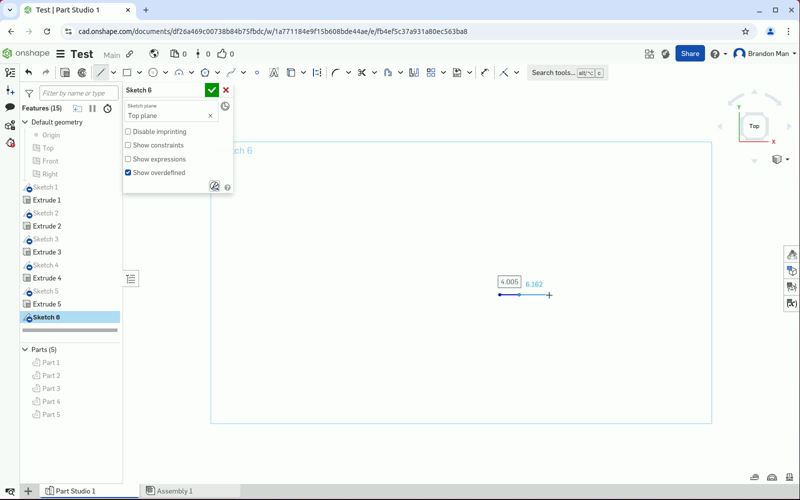
mouse_move(519, 282)
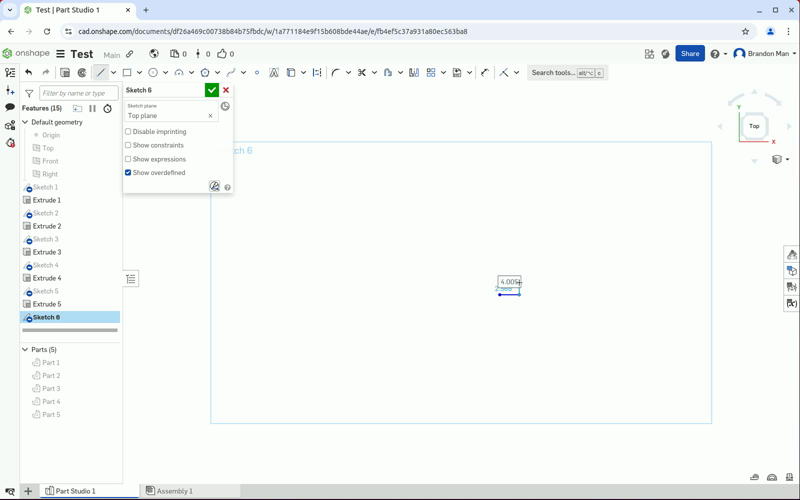
click(519, 282)
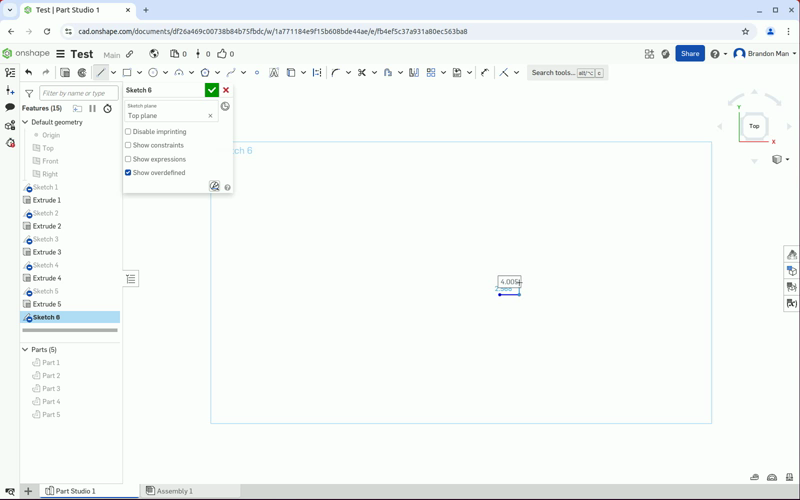
key_up(shift)
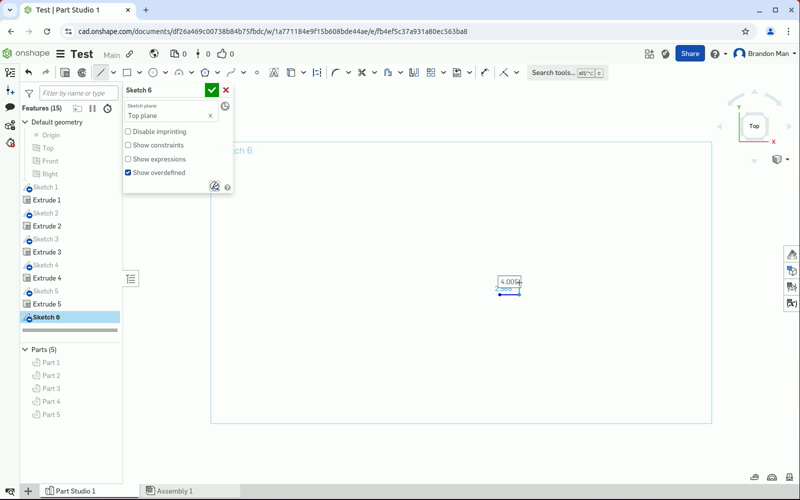
key_down(shift)
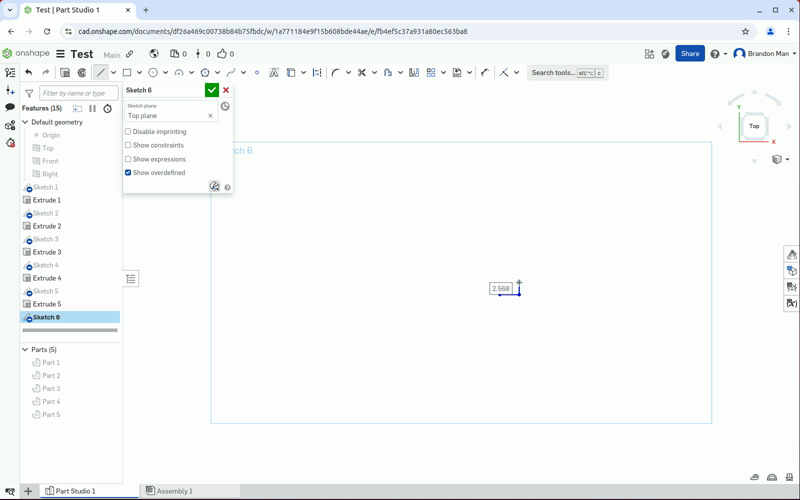
mouse_move(549, 282)
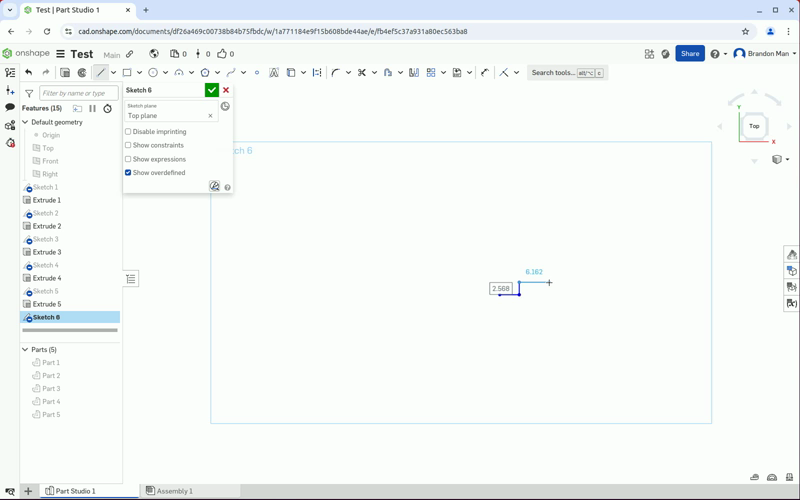
mouse_move(519, 270)
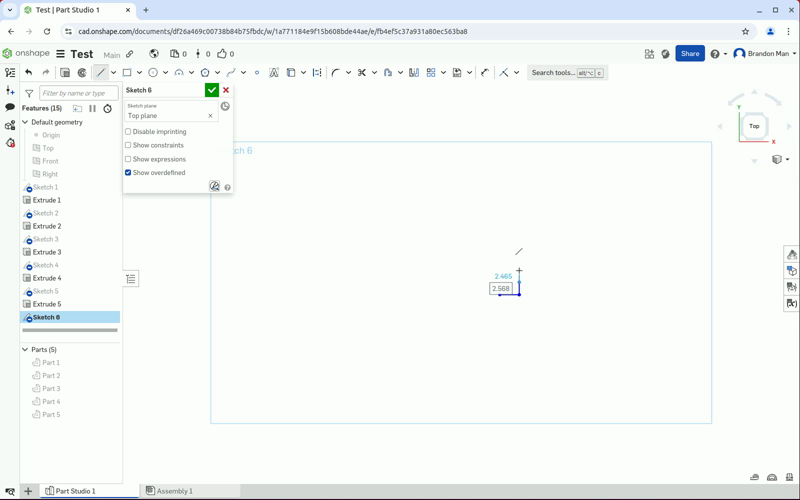
click(519, 270)
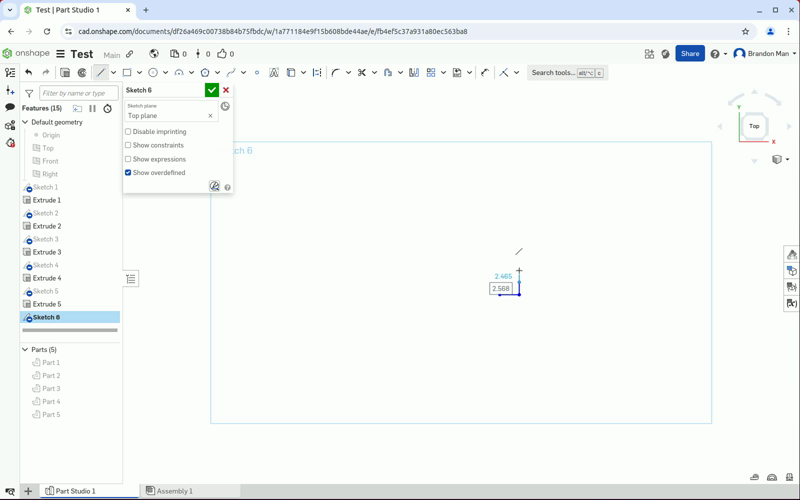
key_up(shift)
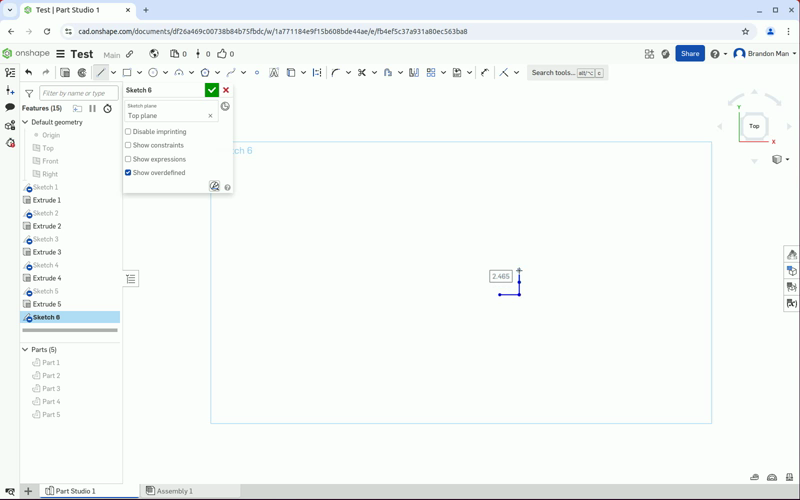
key_down(shift)
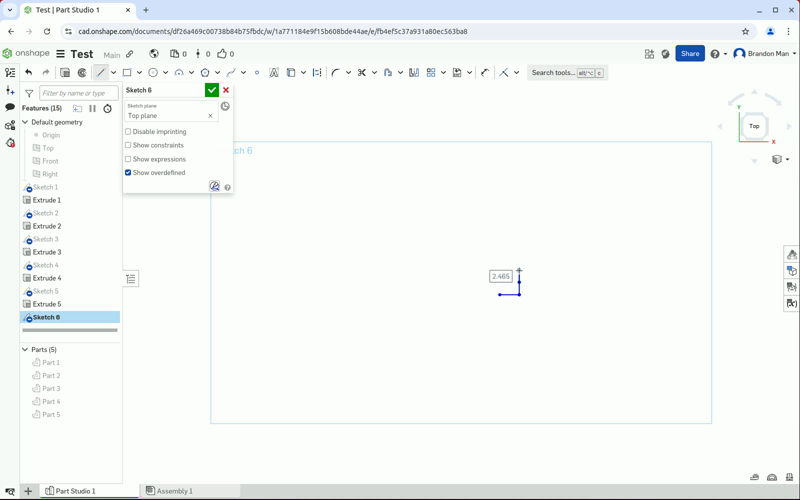
mouse_move(549, 270)
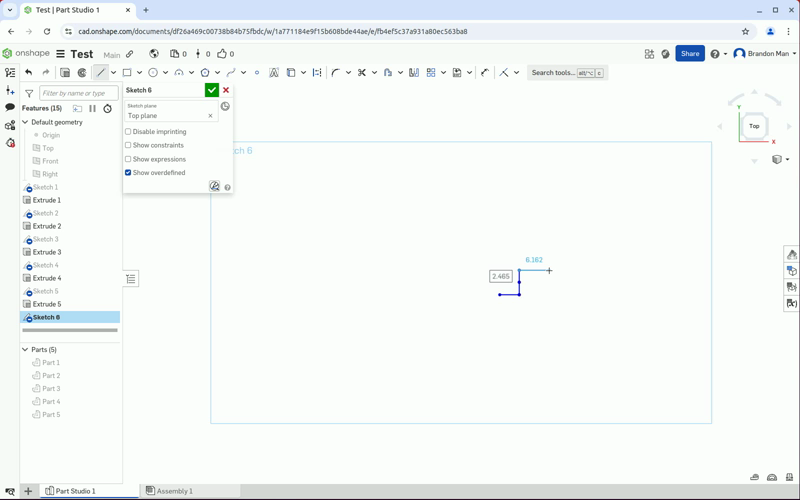
mouse_move(499, 270)
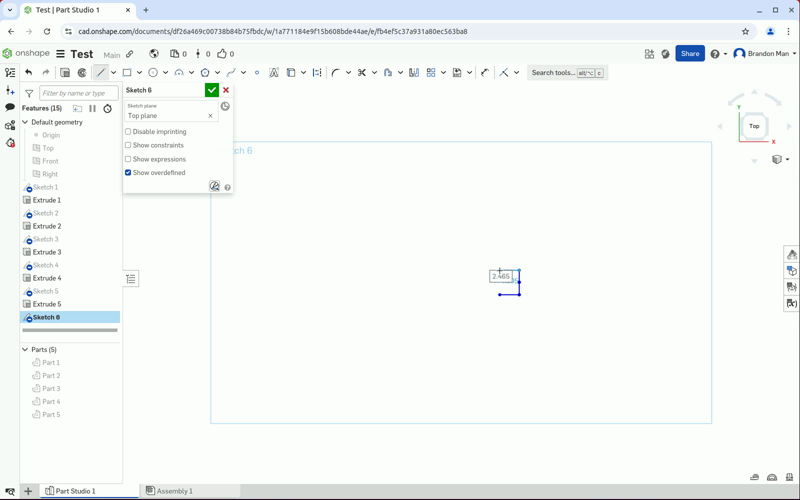
click(499, 270)
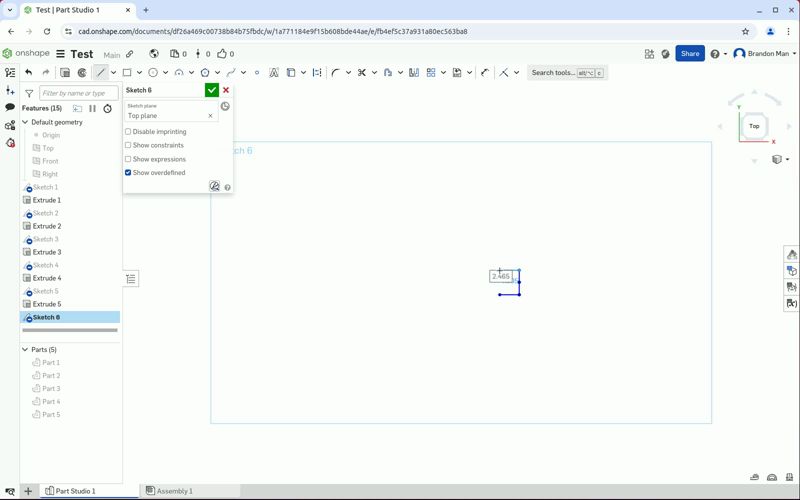
key_up(shift)
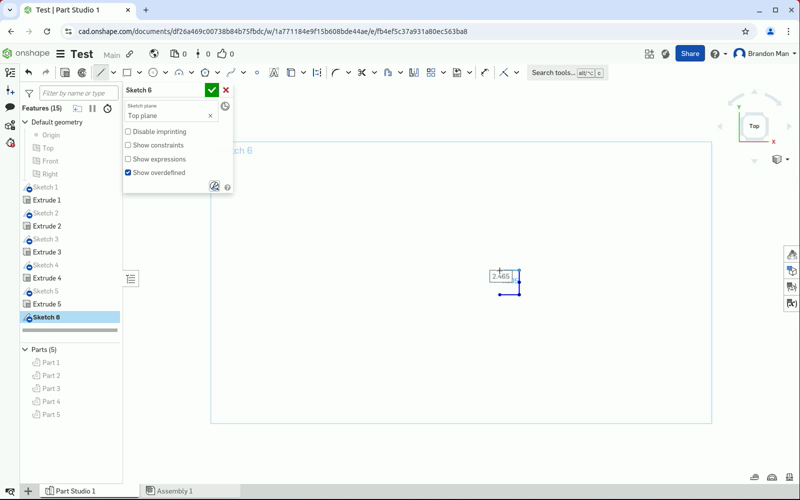
key(esc)
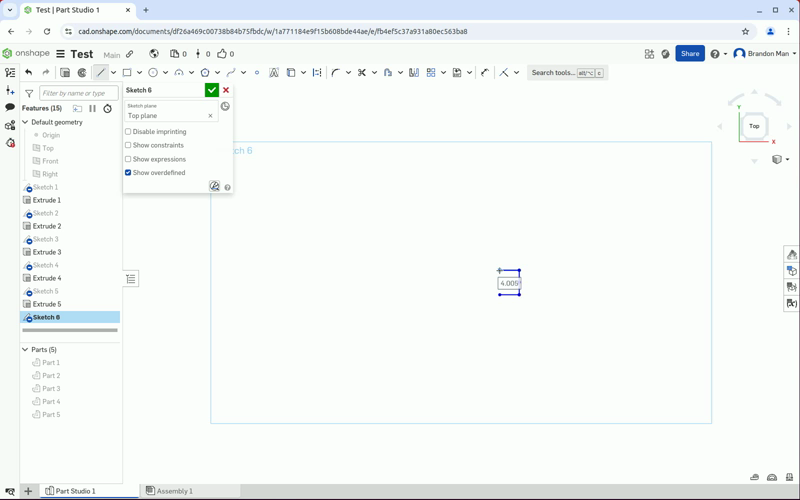
key(a)
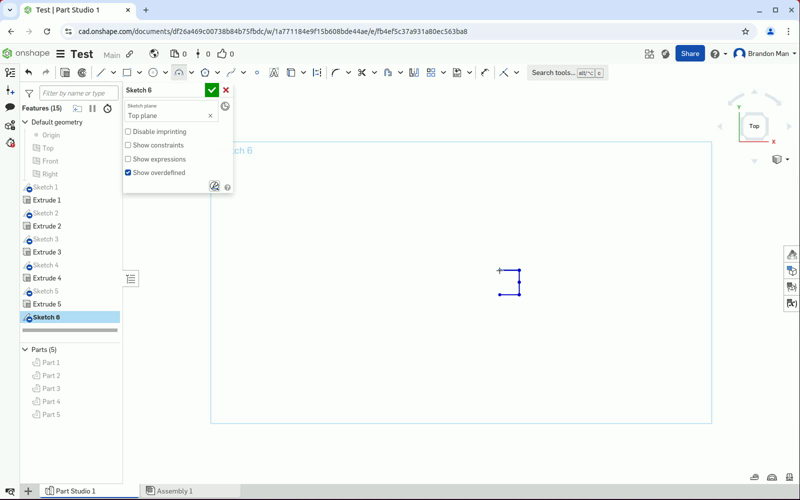
mouse_move(499, 270)
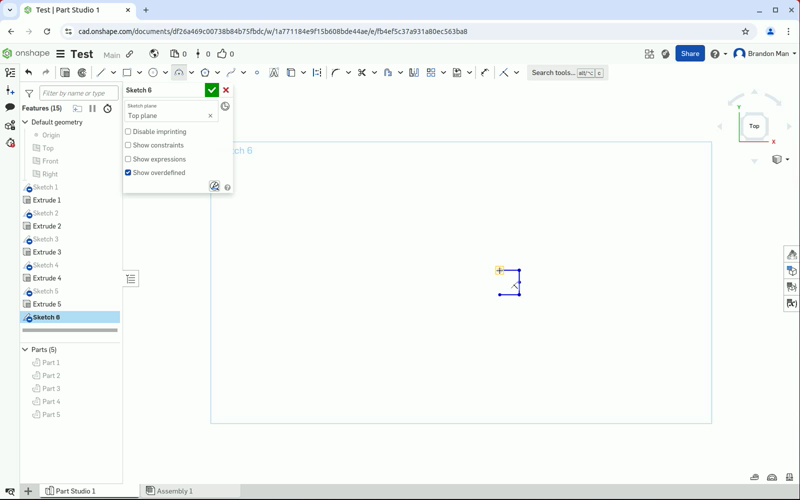
click(499, 270)
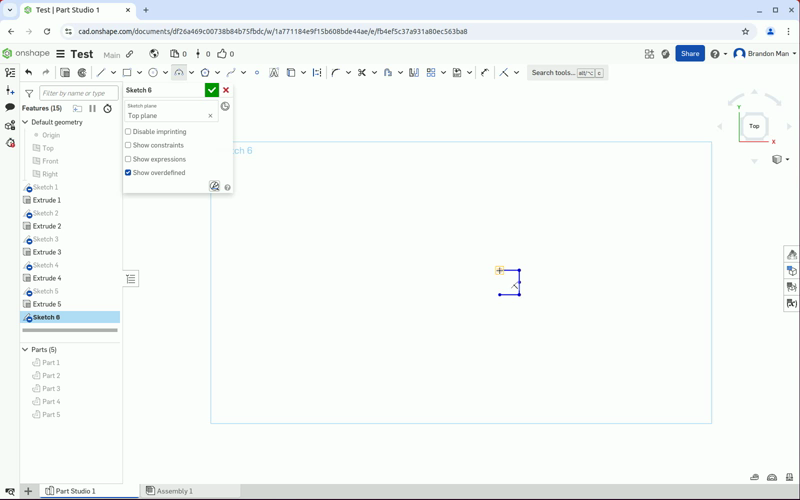
mouse_move(499, 294)
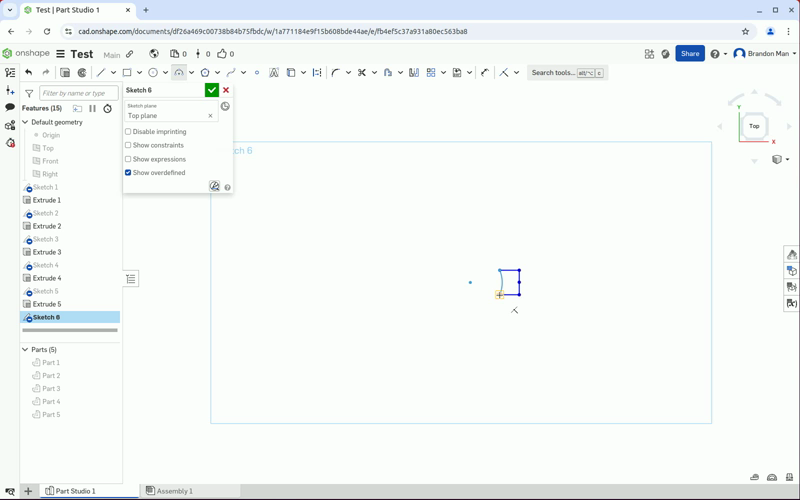
click(499, 294)
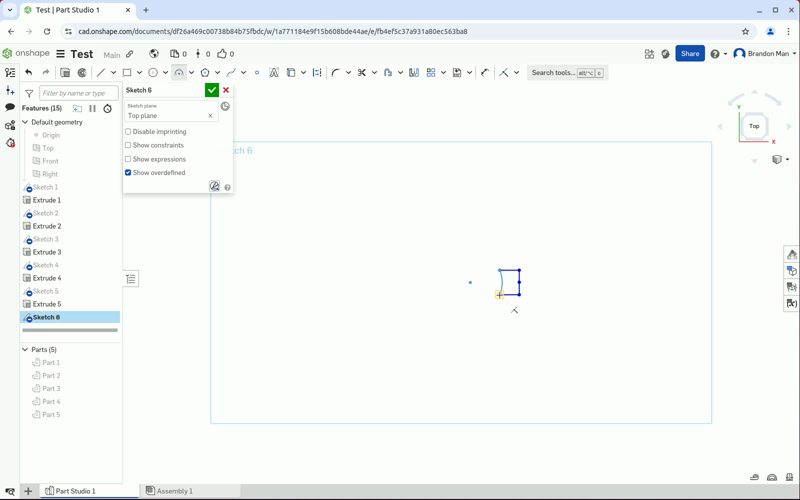
key_down(shift)
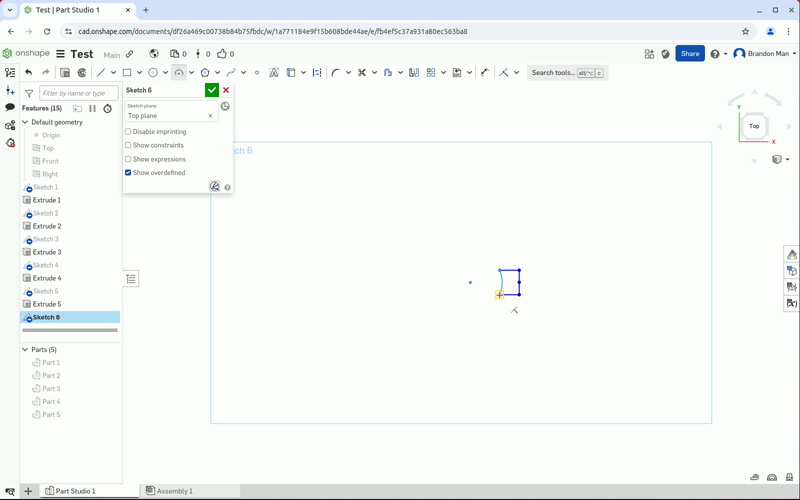
mouse_move(496, 282)
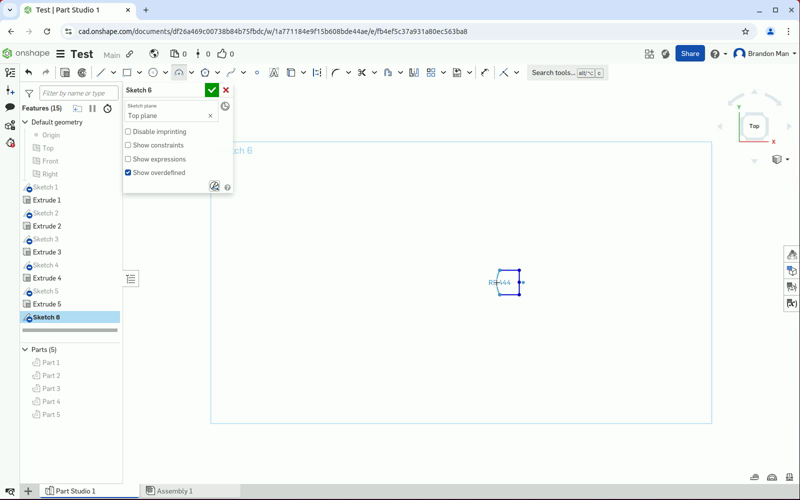
click(496, 282)
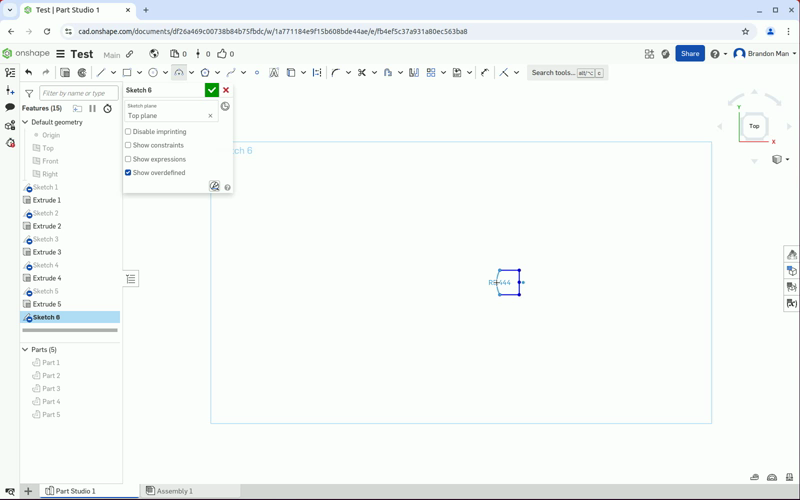
key_up(shift)
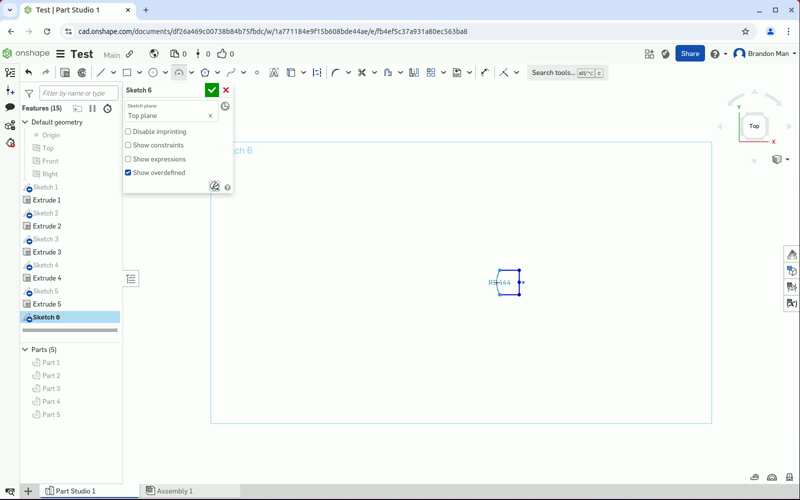
key(esc)
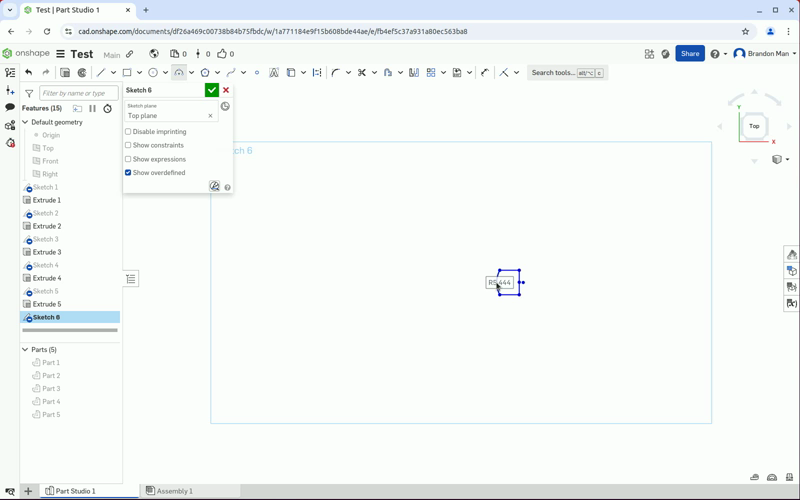
mouse_move(498, 279)
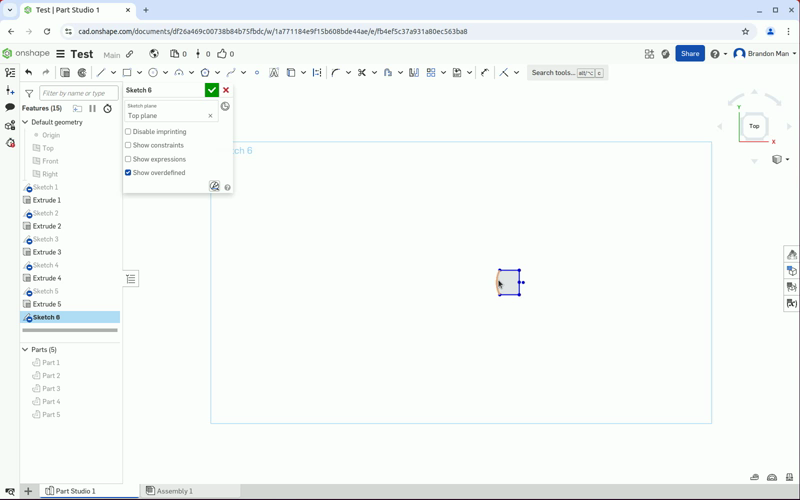
scroll(6)
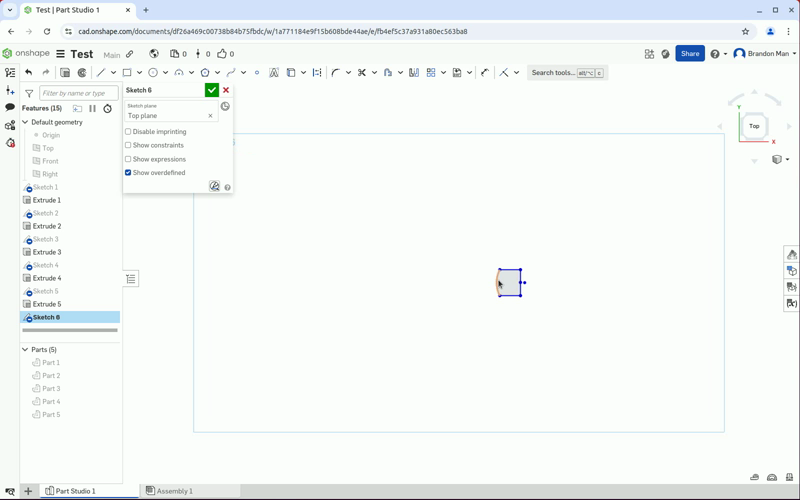
scroll(6)
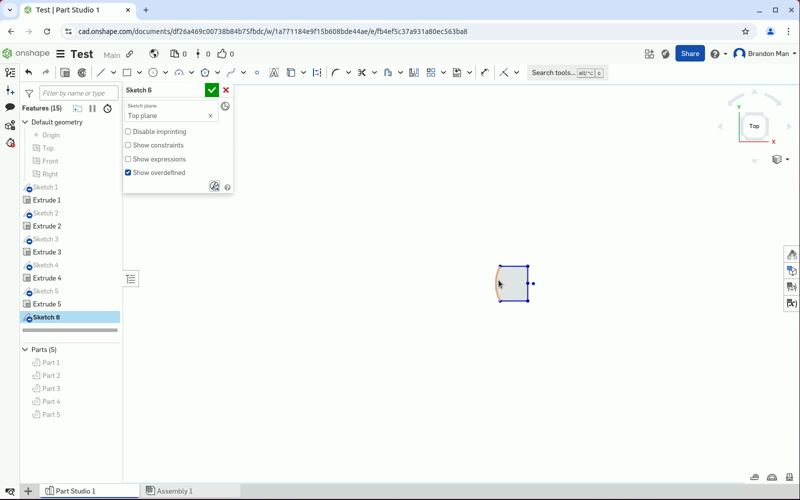
scroll(6)
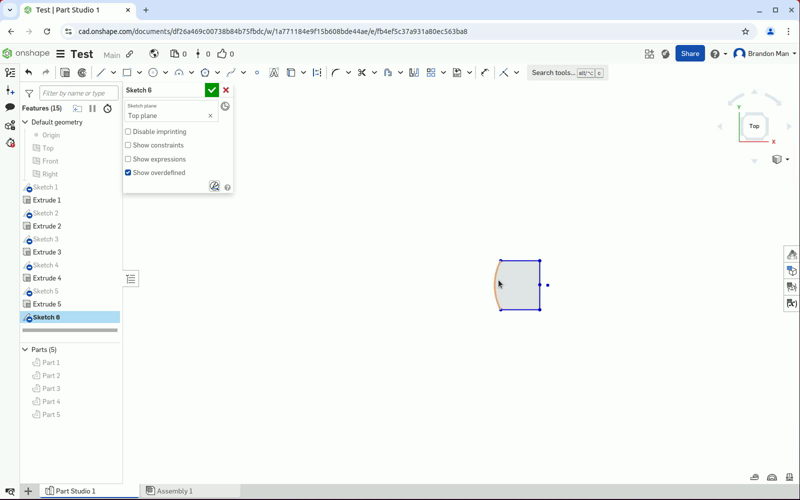
scroll(6)
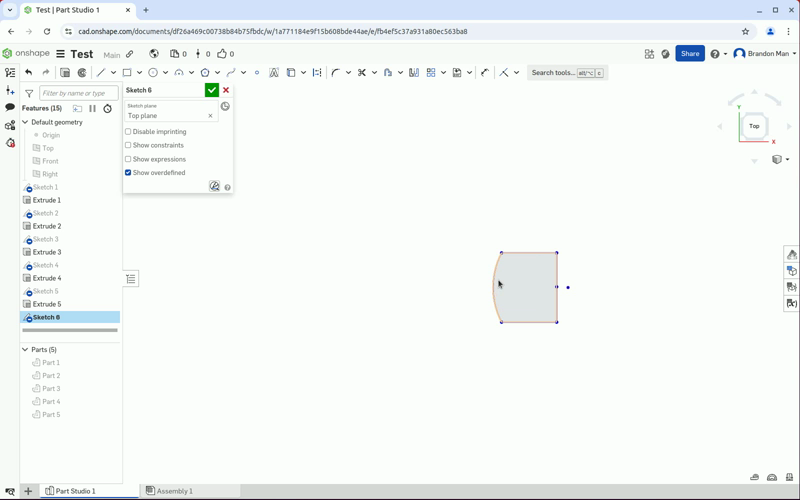
scroll(6)
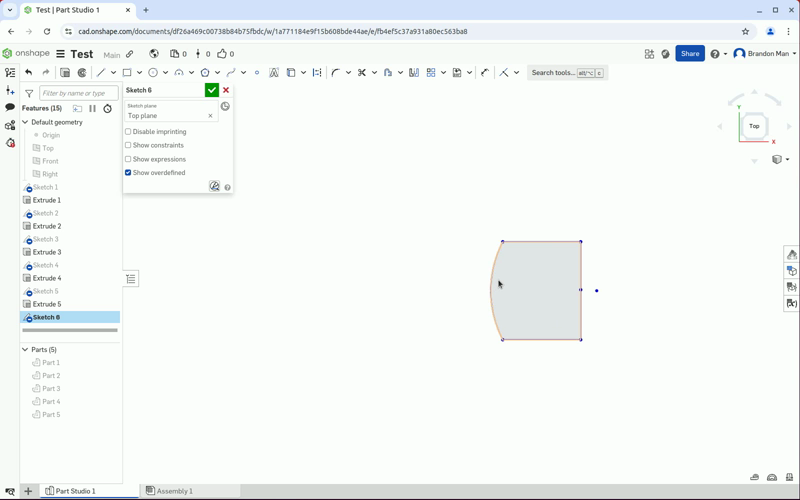
scroll(6)
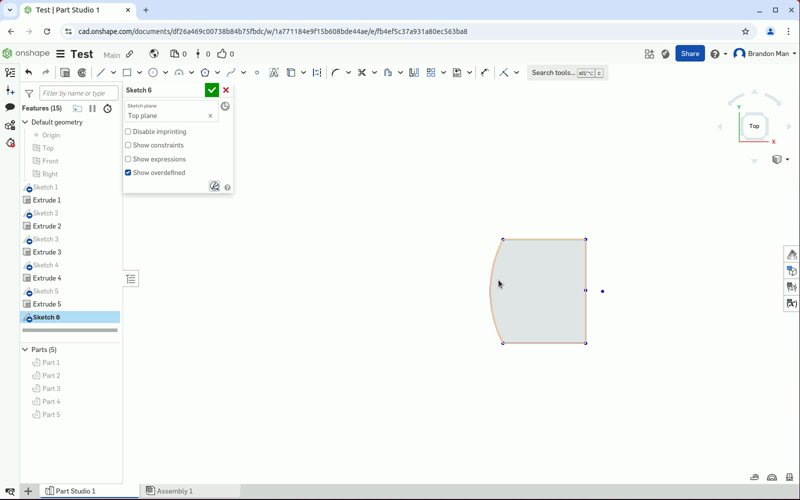
scroll(6)
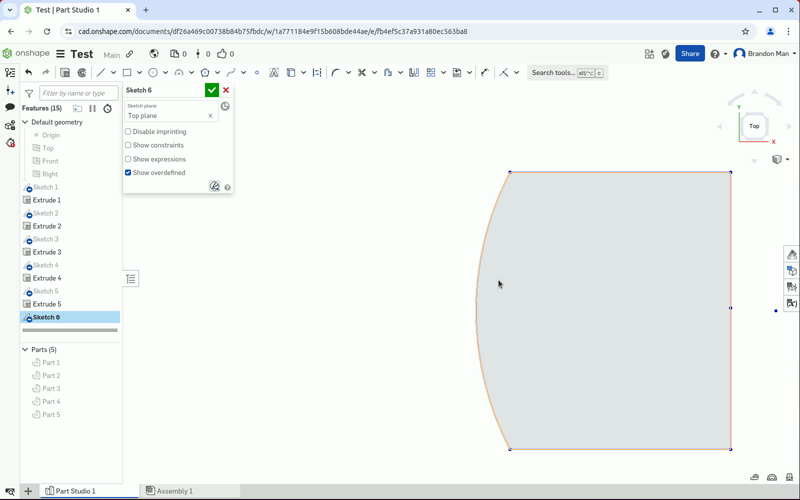
click(498, 279)
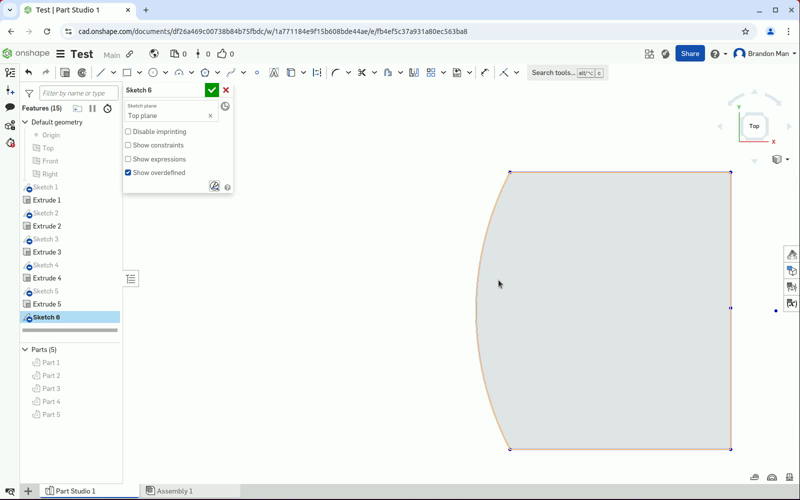
scroll(-6)
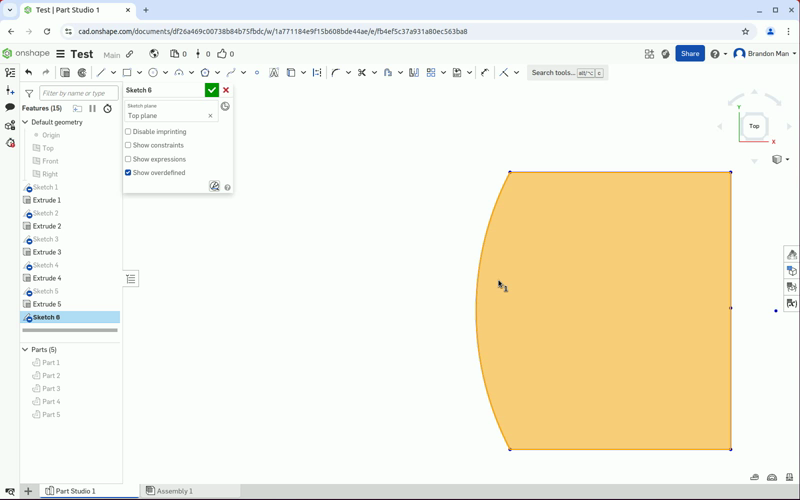
scroll(-6)
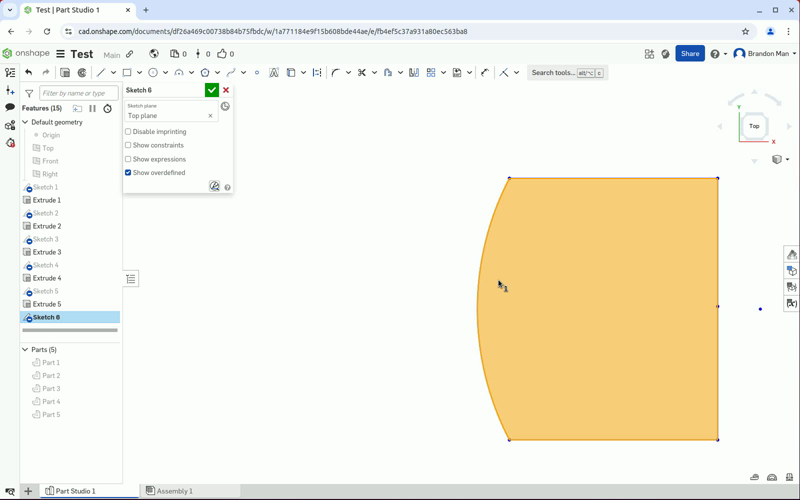
scroll(-6)
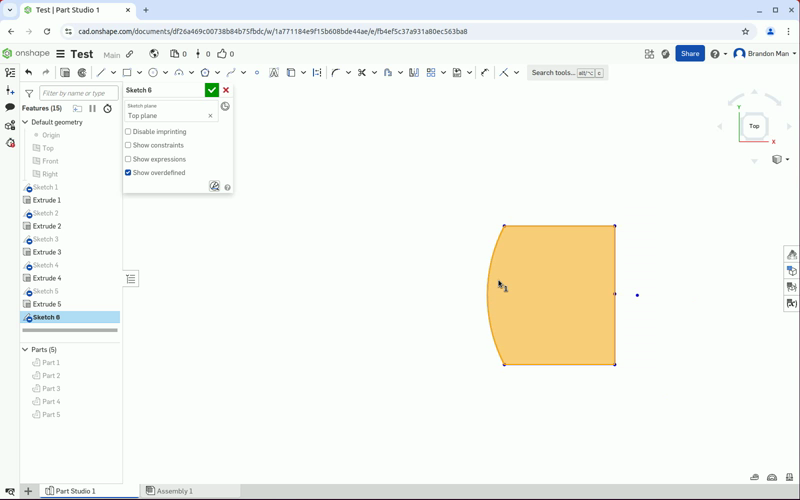
scroll(-6)
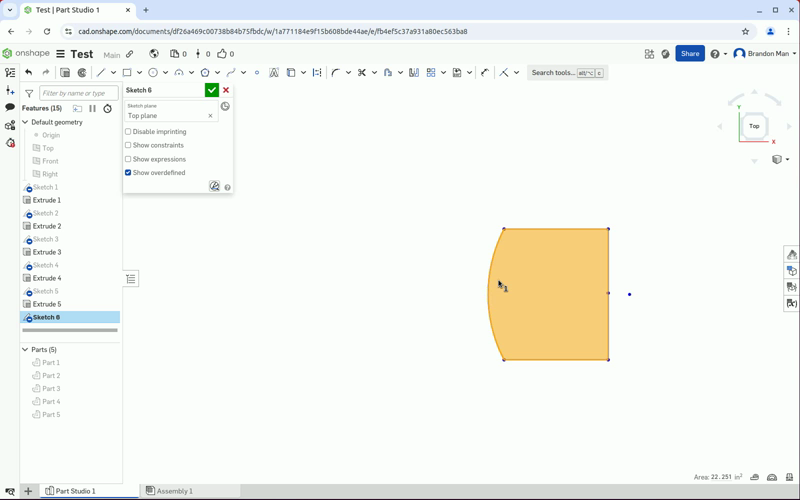
scroll(-6)
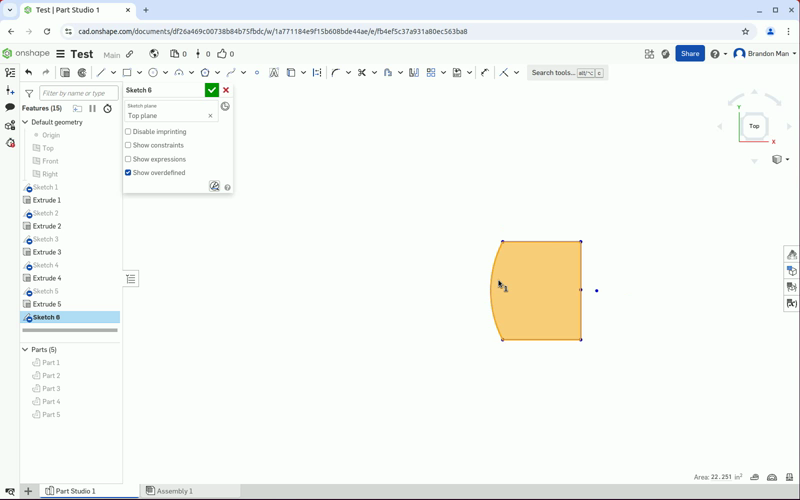
scroll(-6)
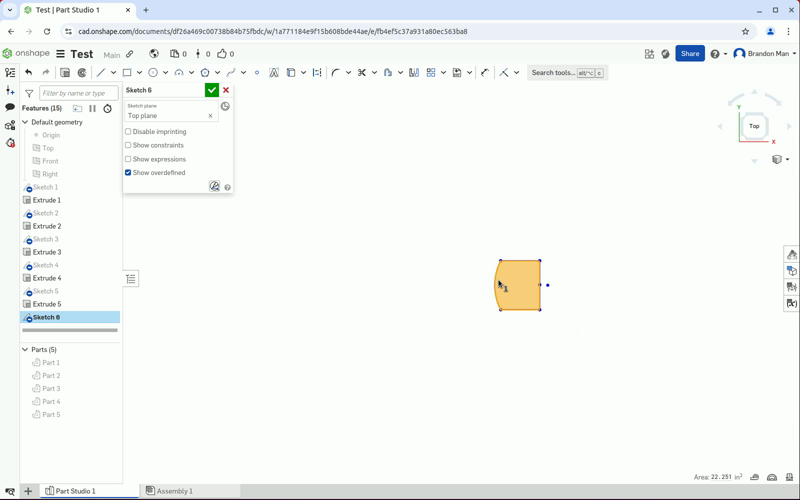
scroll(-6)
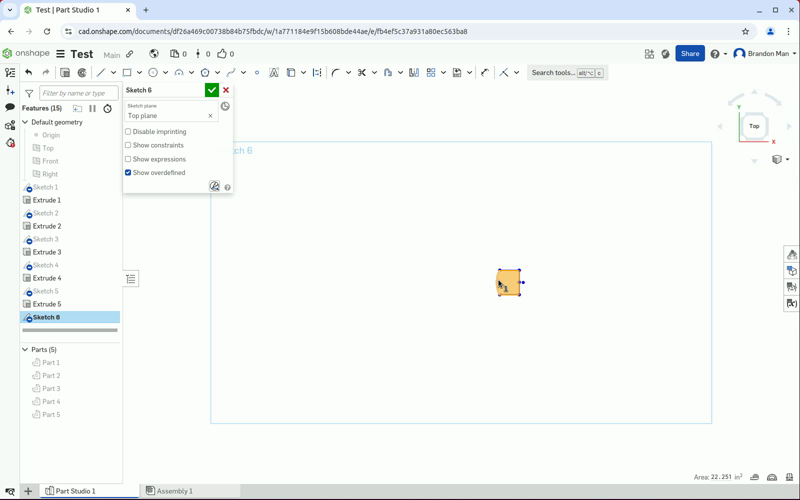
mouse_move(73, 352)
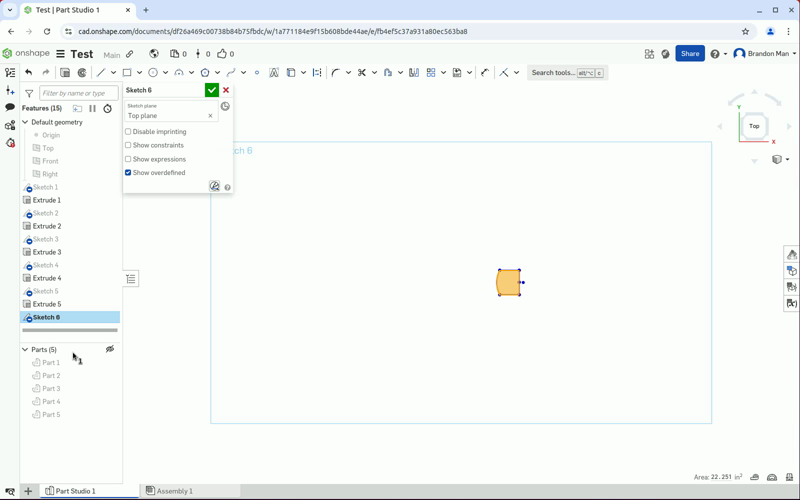
key(shift+y)
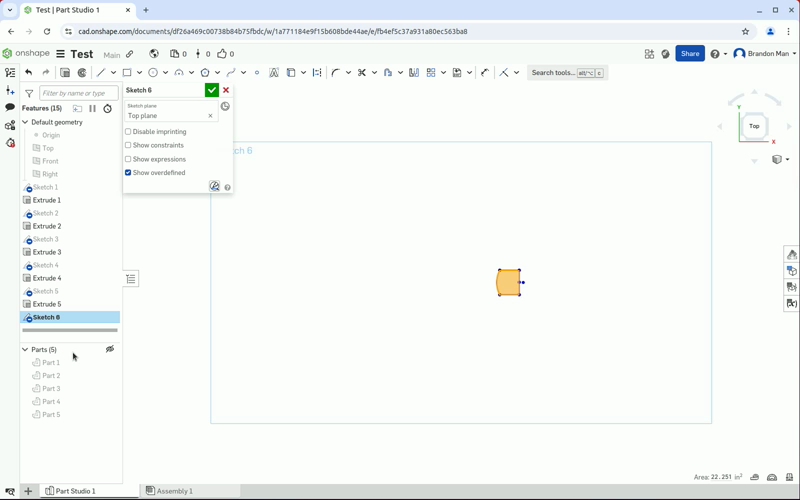
key(shift+e)
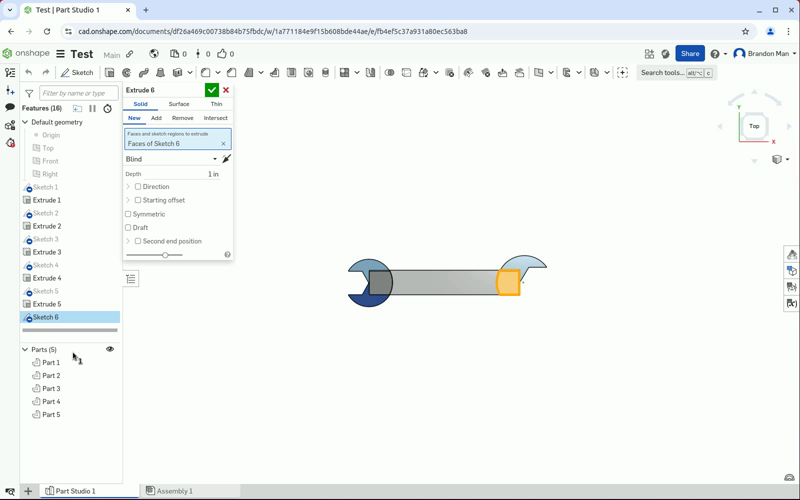
mouse_move(143, 106)
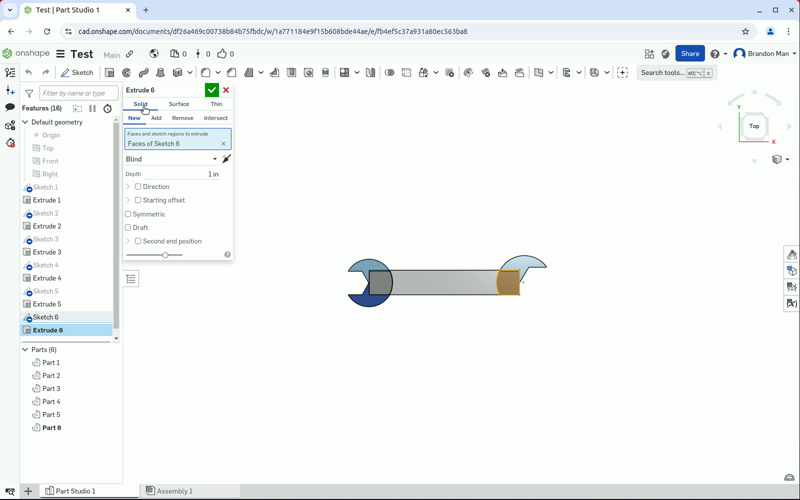
click(143, 106)
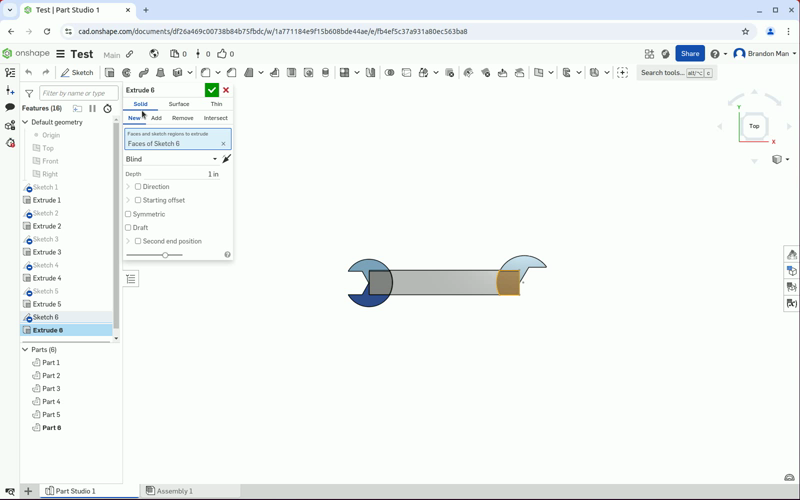
mouse_move(137, 120)
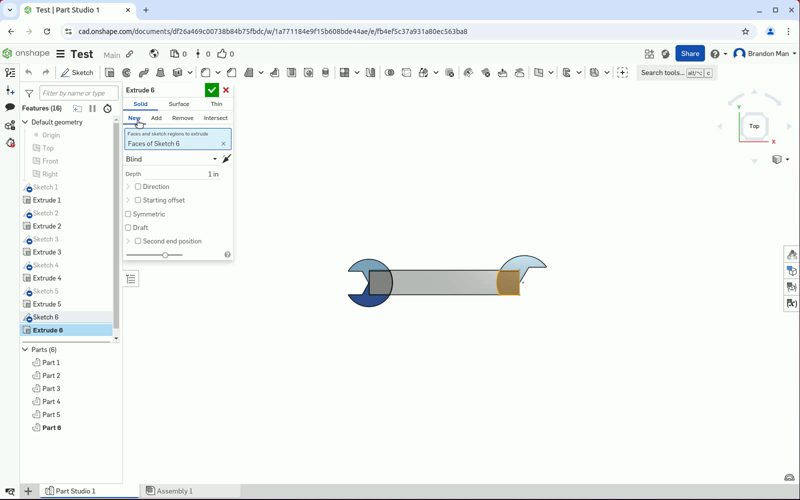
click(137, 120)
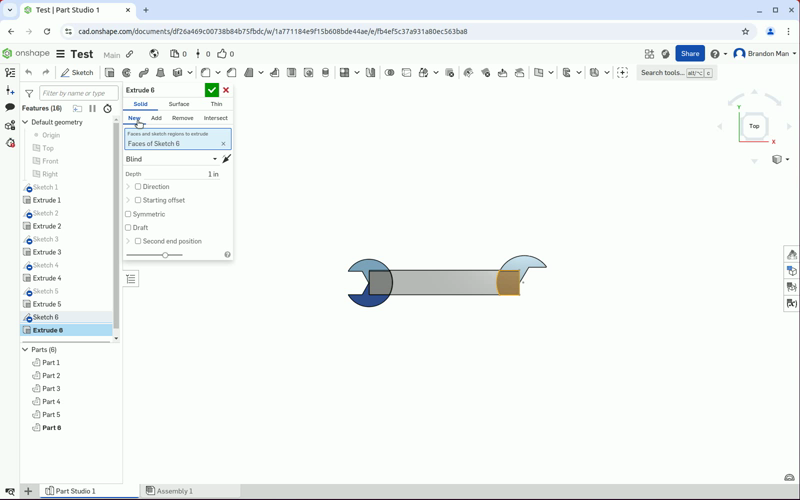
key(tab, 4)
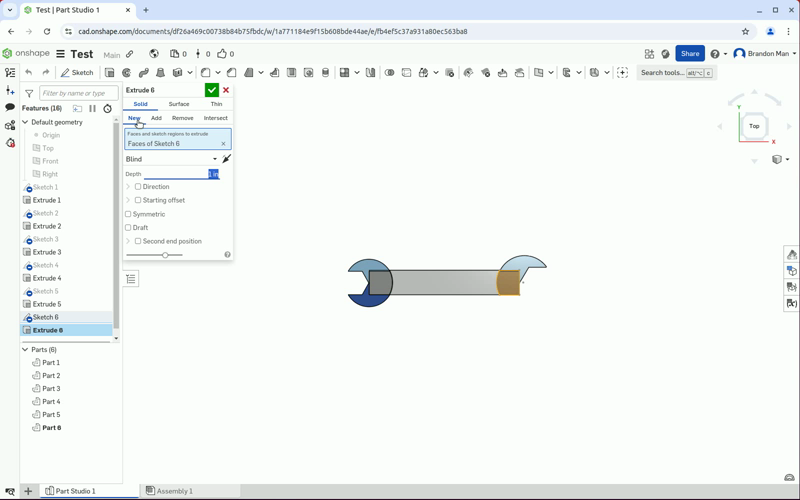
text(2.166)
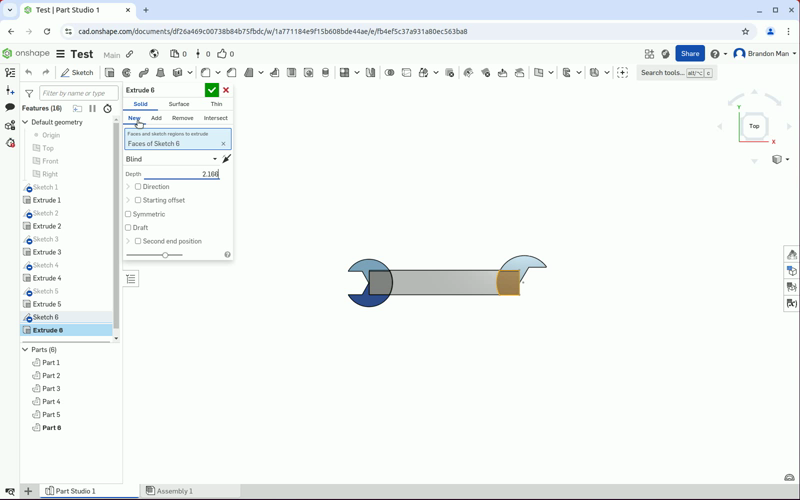
key(enter)
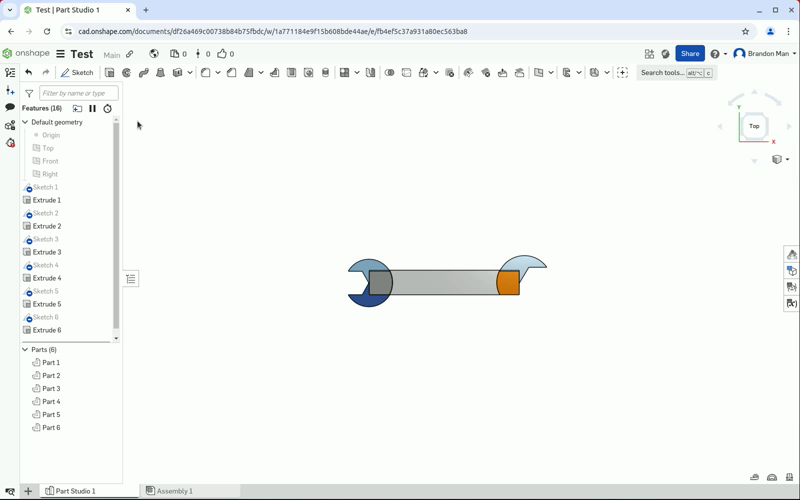
key(shift+h)
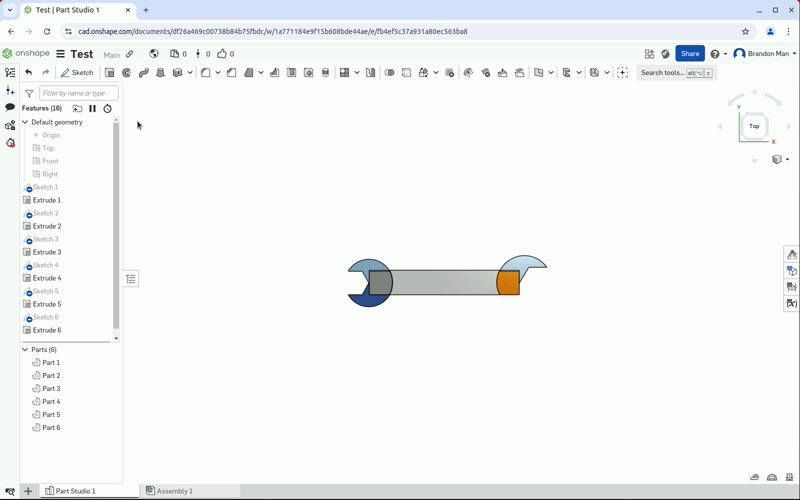
key(shift+h)
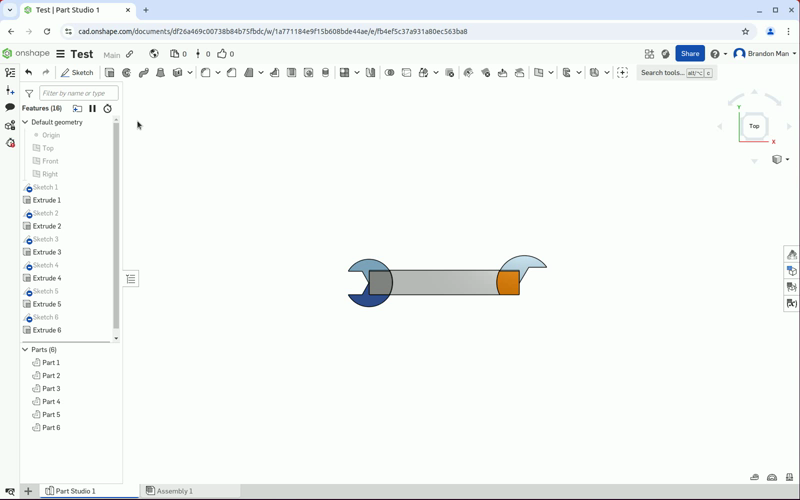
mouse_move(69, 189)
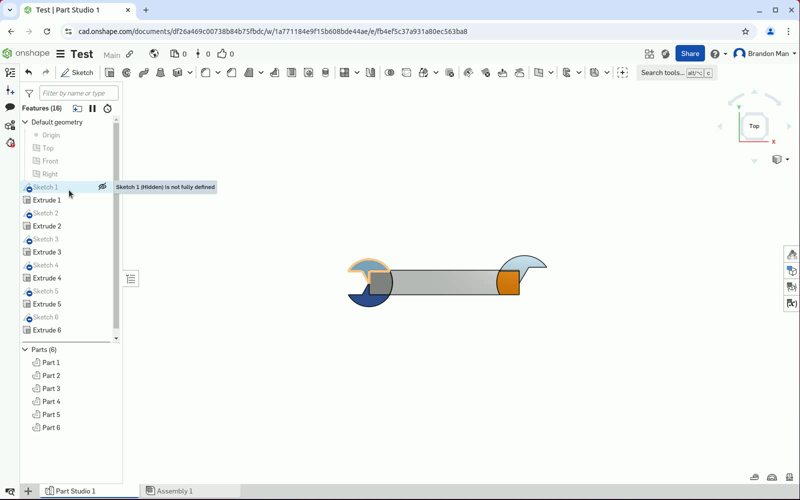
click(69, 189)
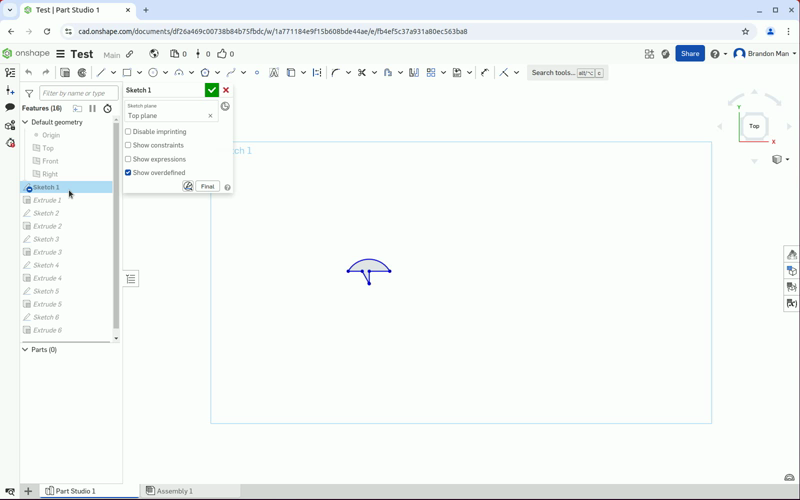
mouse_move(229, 92)
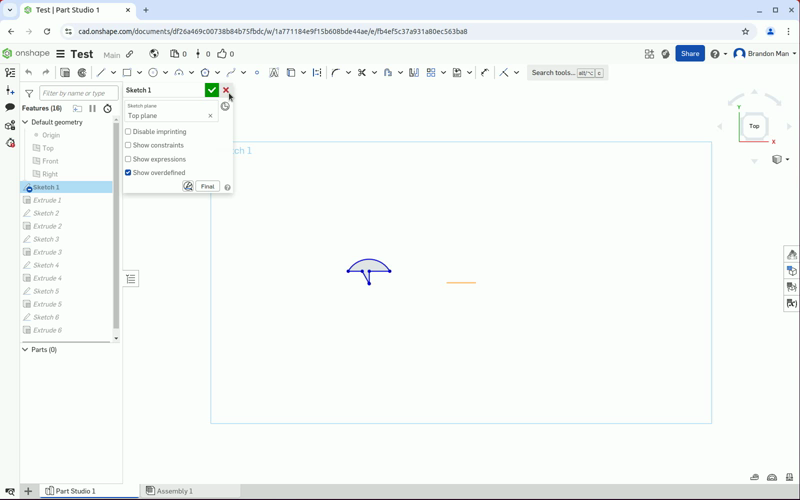
click(229, 92)
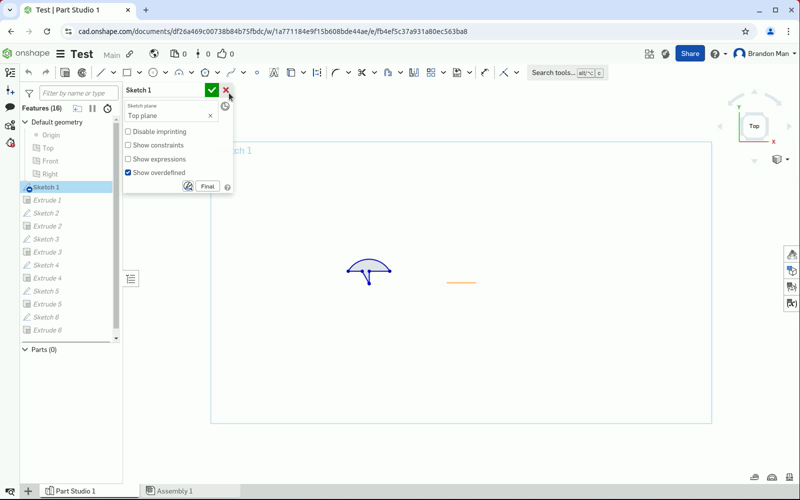
key(shift+s)
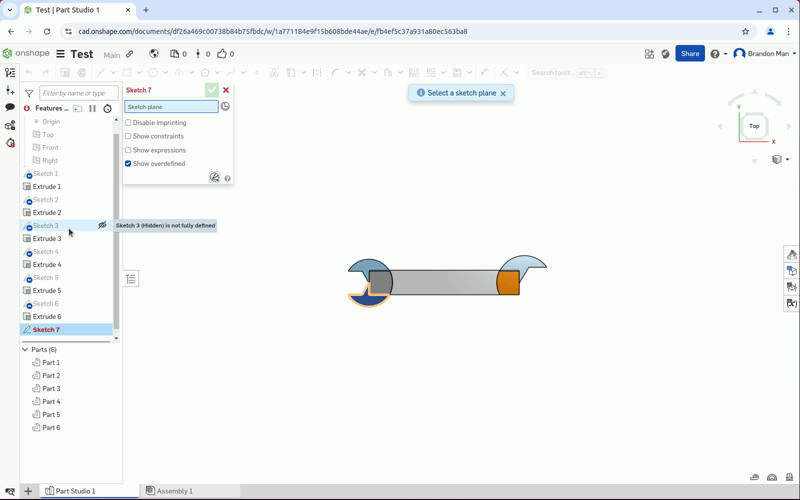
scroll(3)
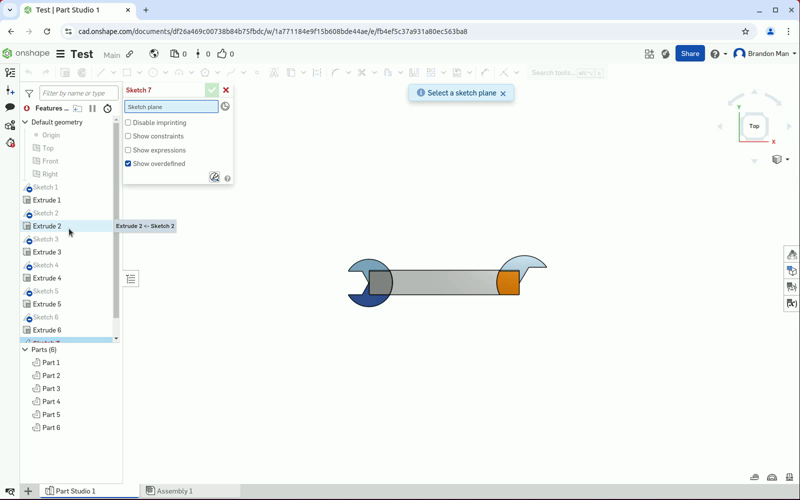
mouse_move(69, 150)
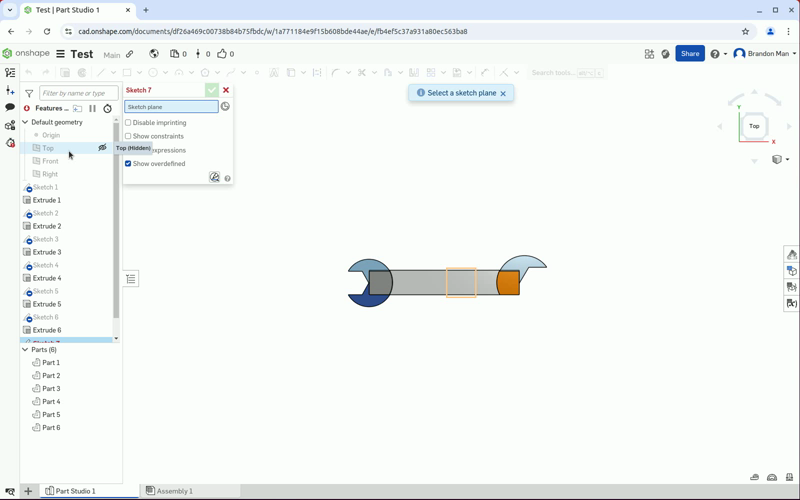
click(69, 150)
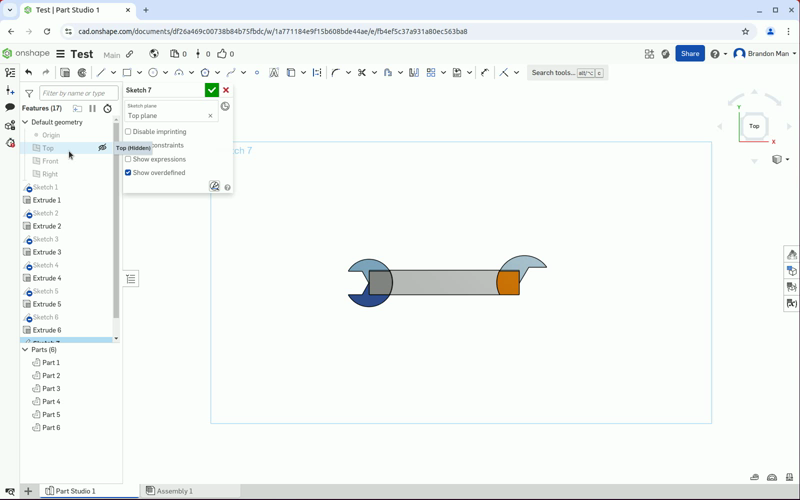
mouse_move(73, 352)
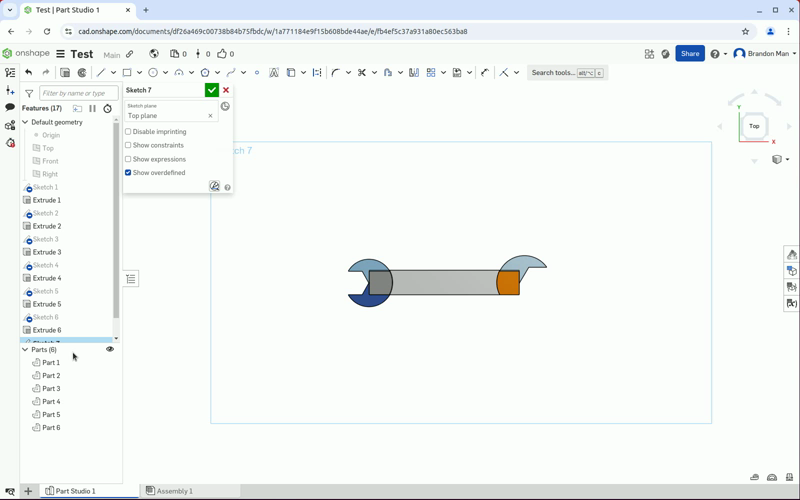
key(y)
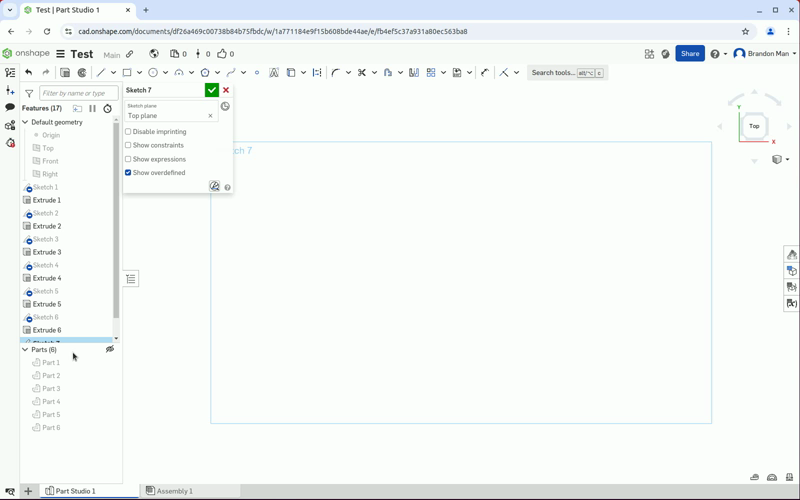
key(a)
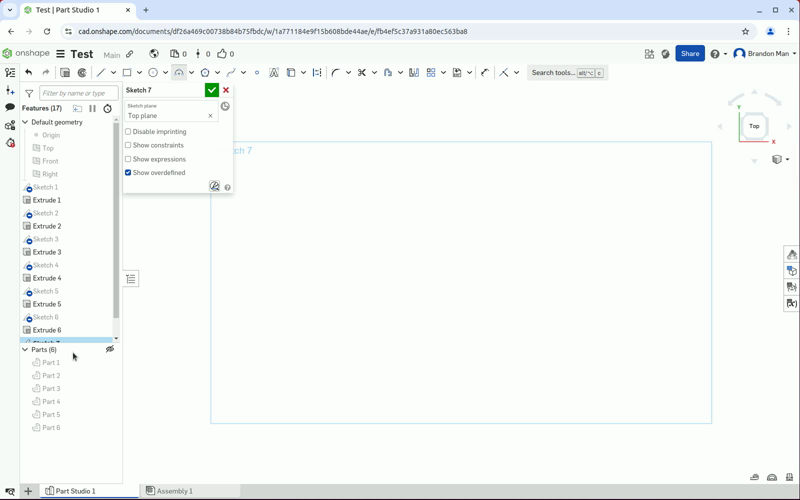
key_down(shift)
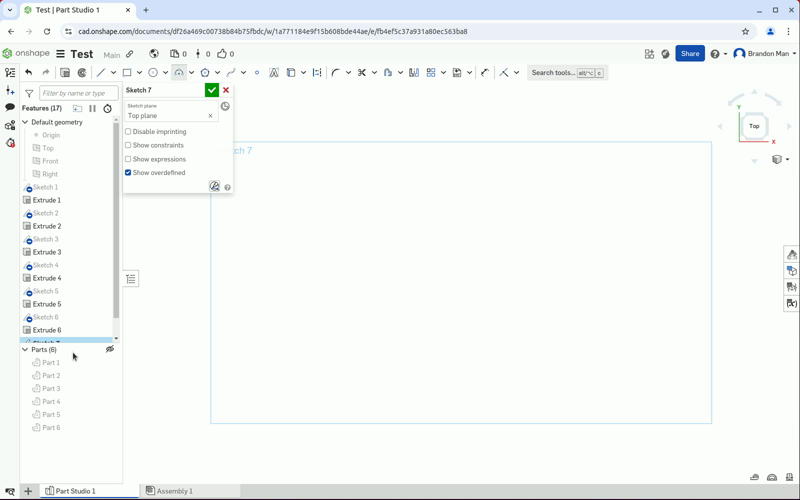
mouse_move(499, 294)
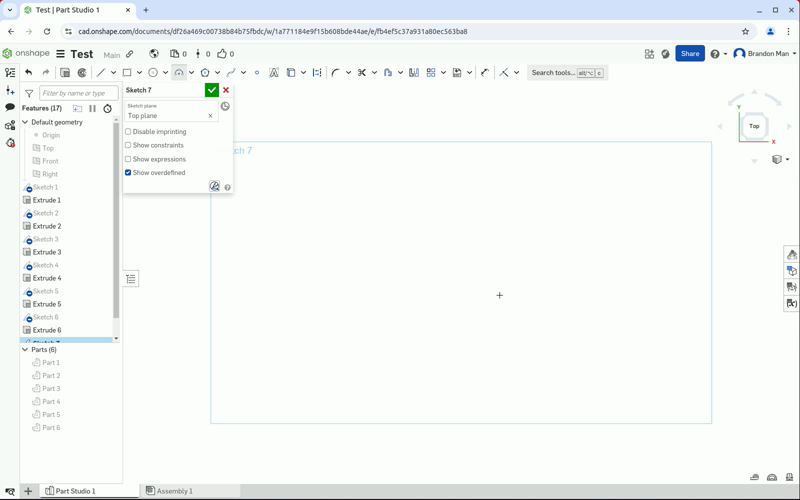
click(499, 294)
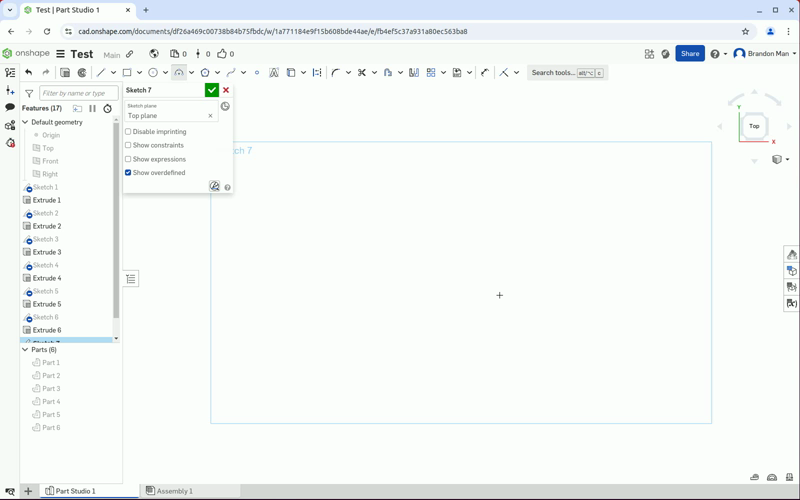
key_up(shift)
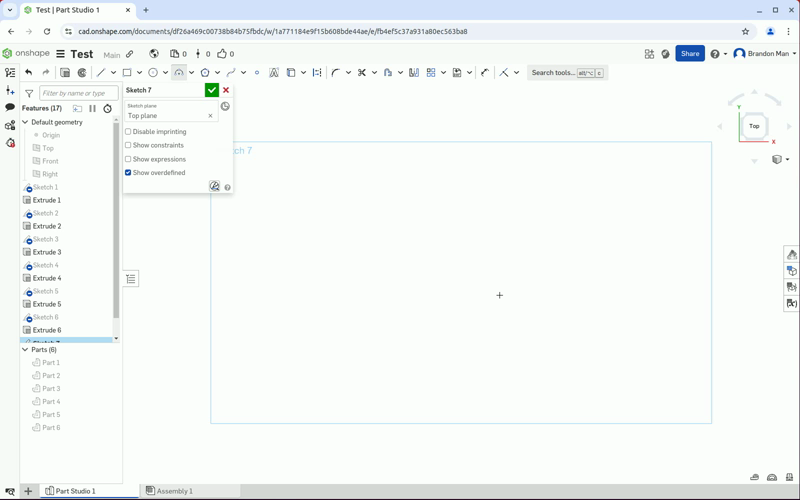
key_down(shift)
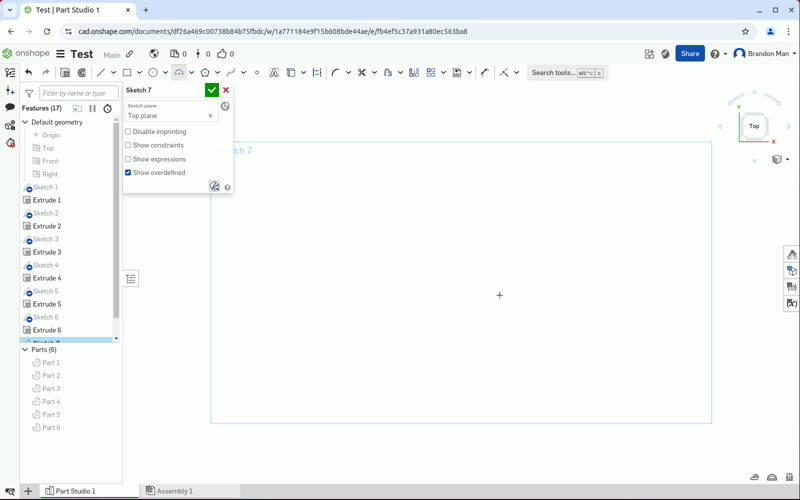
mouse_move(546, 298)
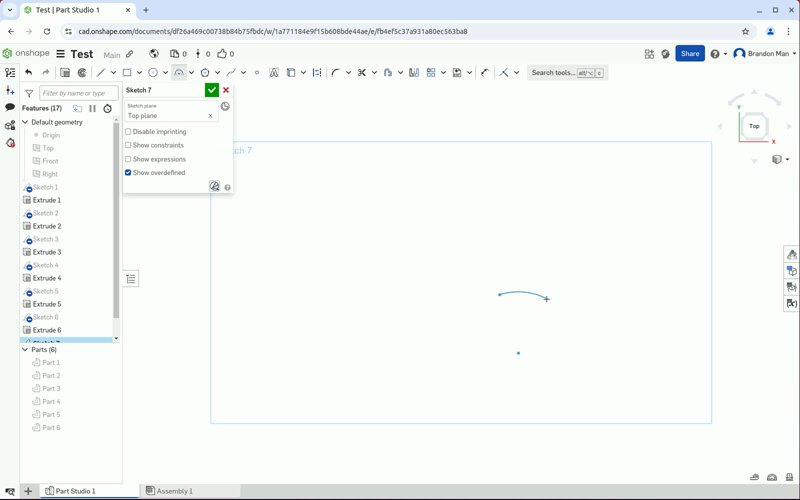
click(546, 298)
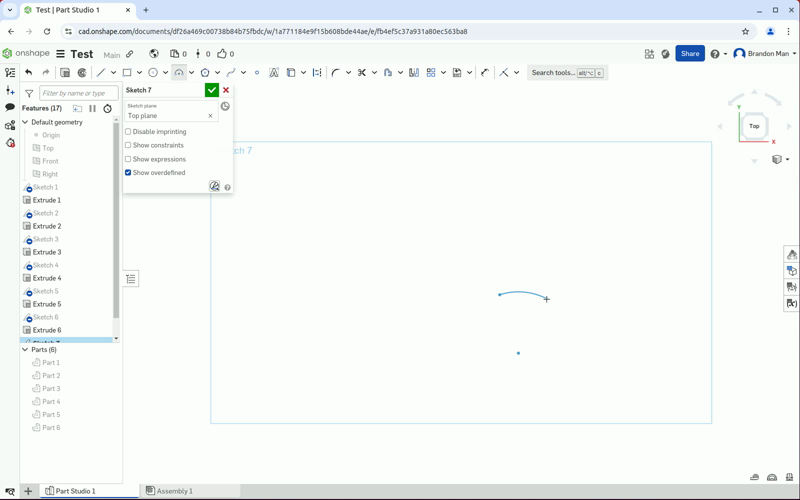
mouse_move(522, 310)
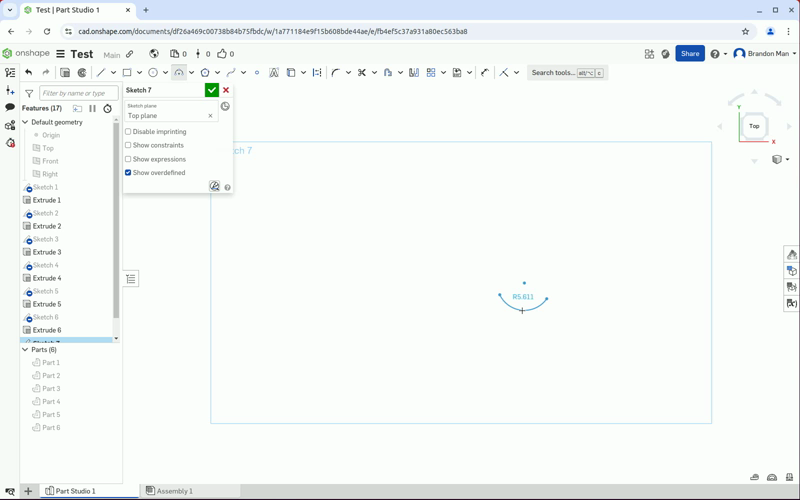
click(522, 310)
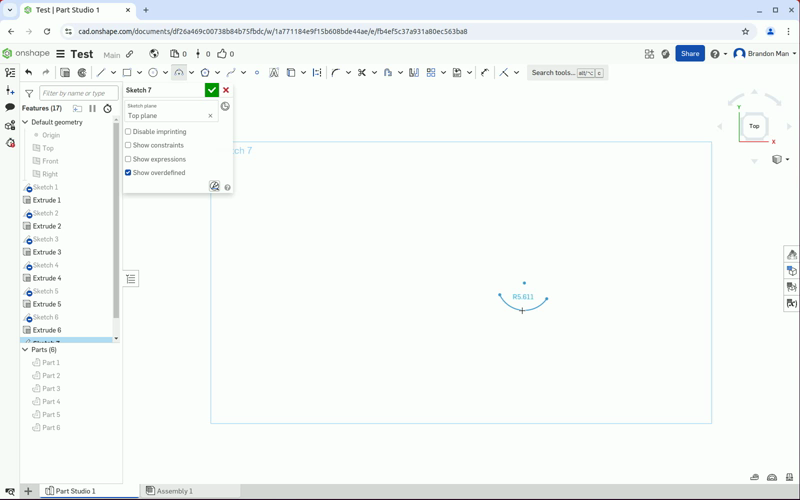
key_up(shift)
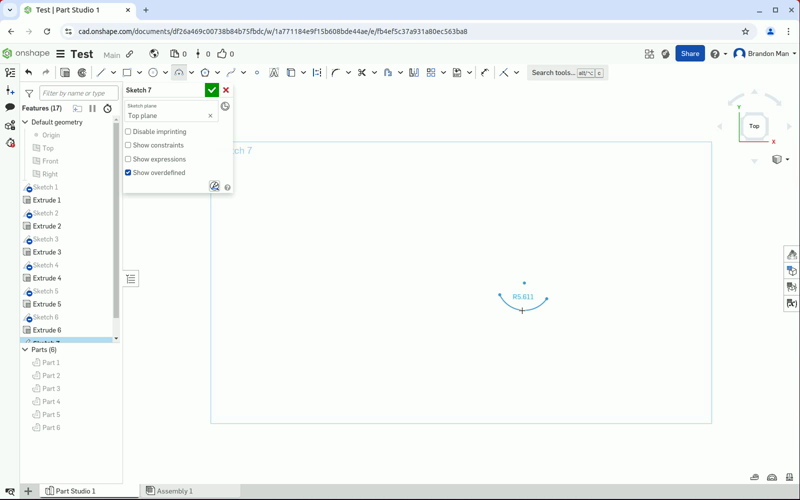
key(esc)
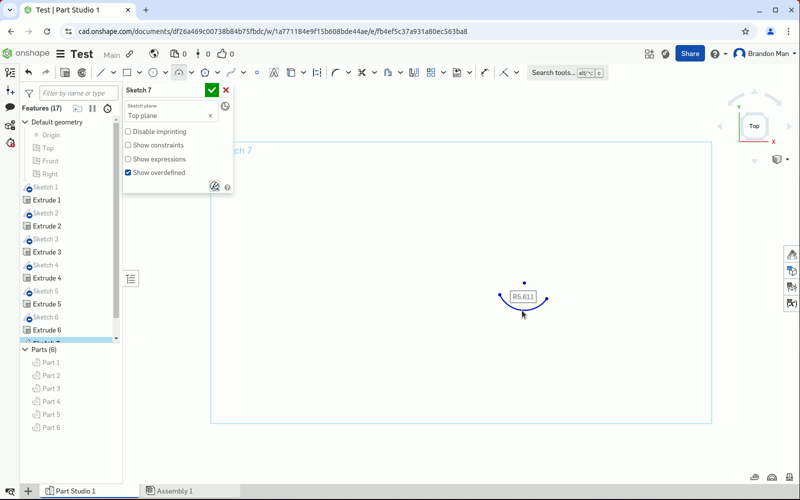
key(l)
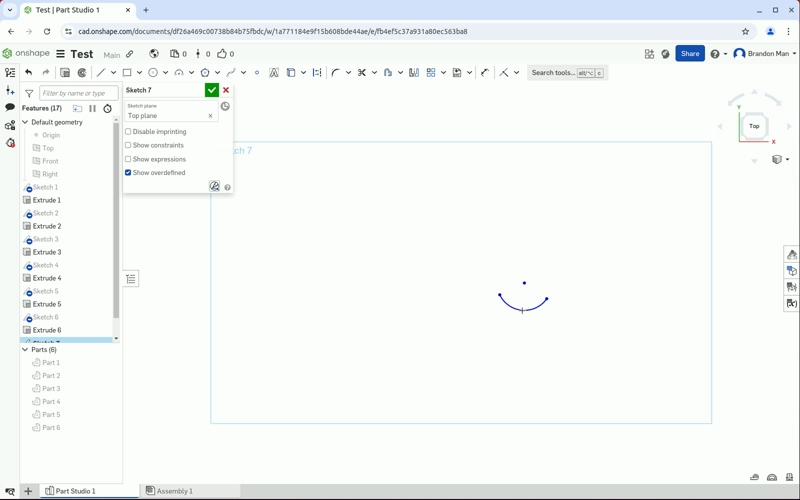
mouse_move(546, 298)
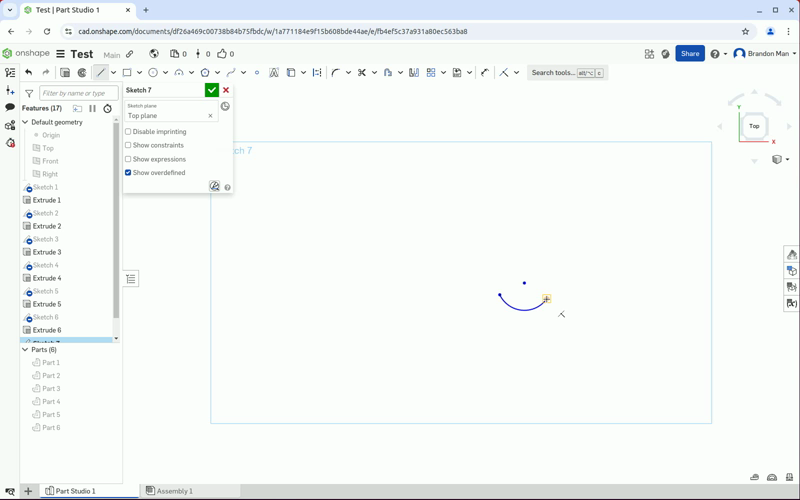
click(546, 298)
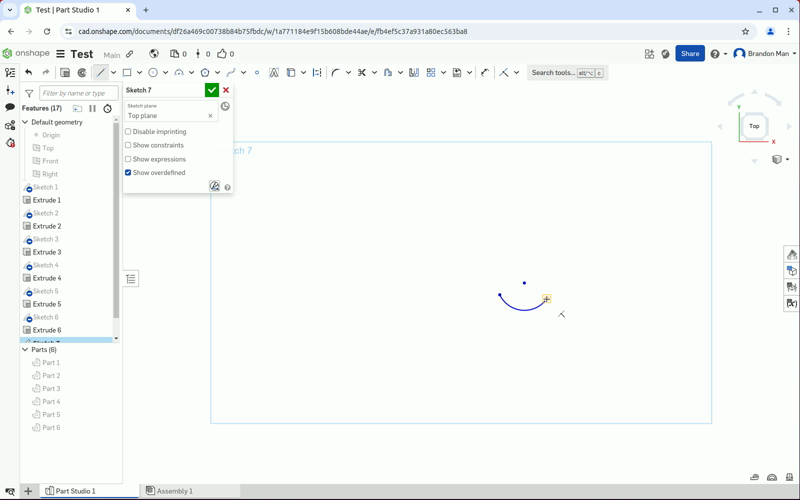
key_down(shift)
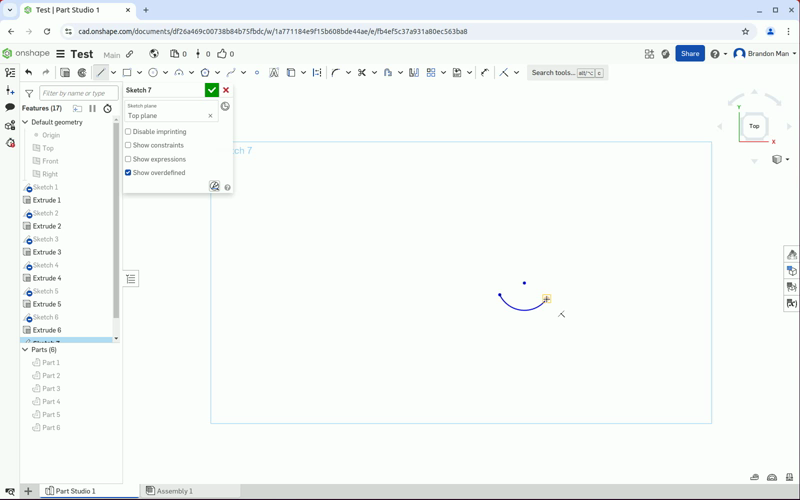
mouse_move(576, 298)
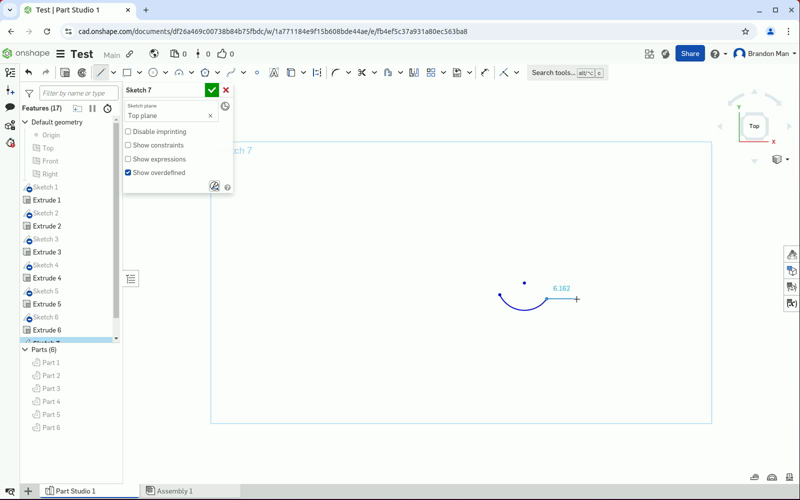
mouse_move(528, 298)
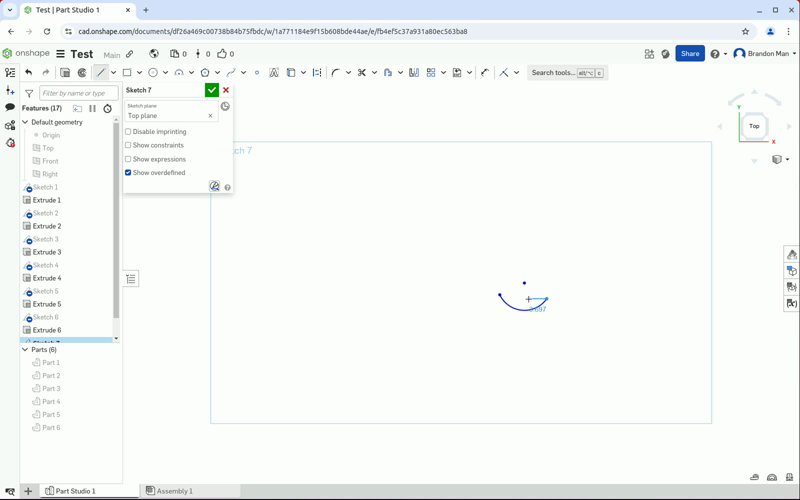
click(528, 298)
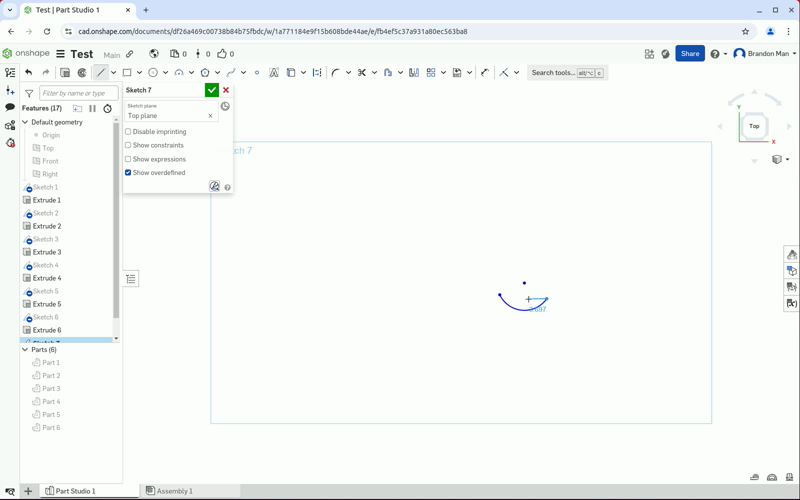
key_up(shift)
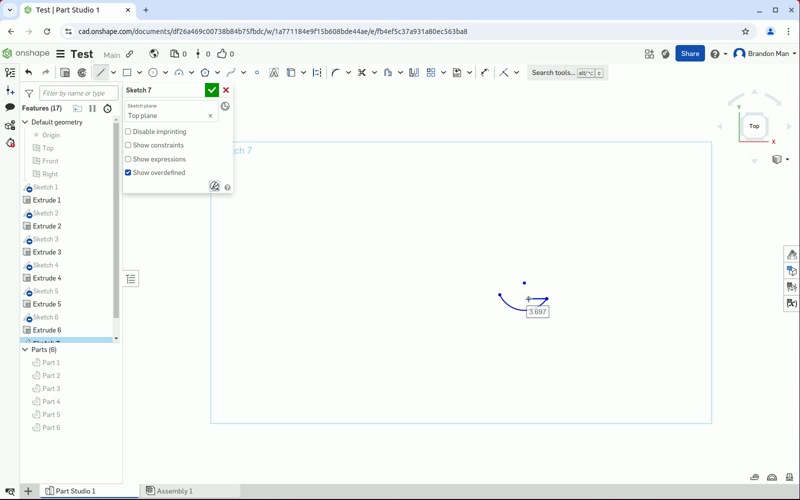
key_down(shift)
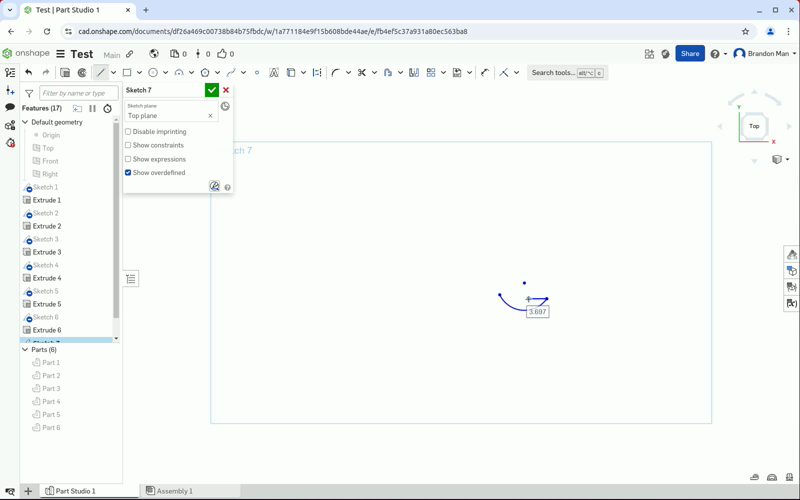
mouse_move(558, 298)
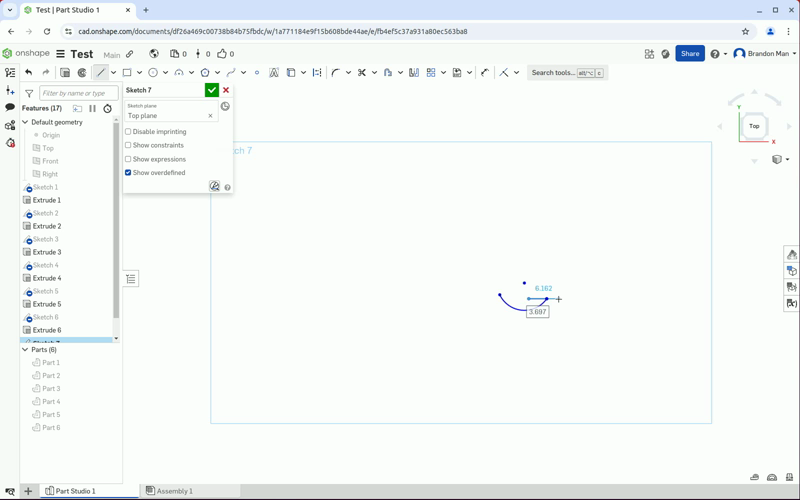
mouse_move(519, 282)
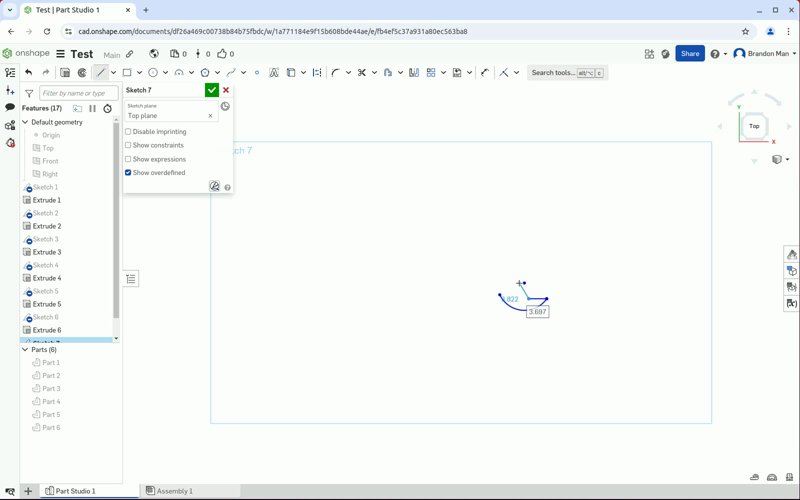
click(519, 282)
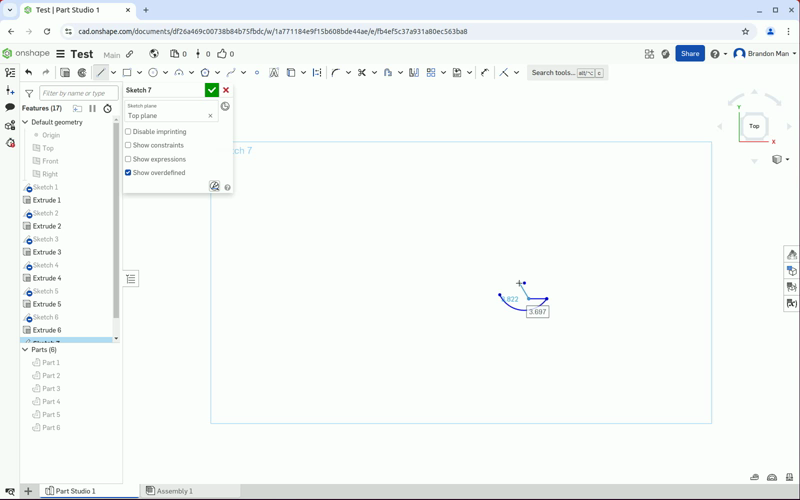
key_up(shift)
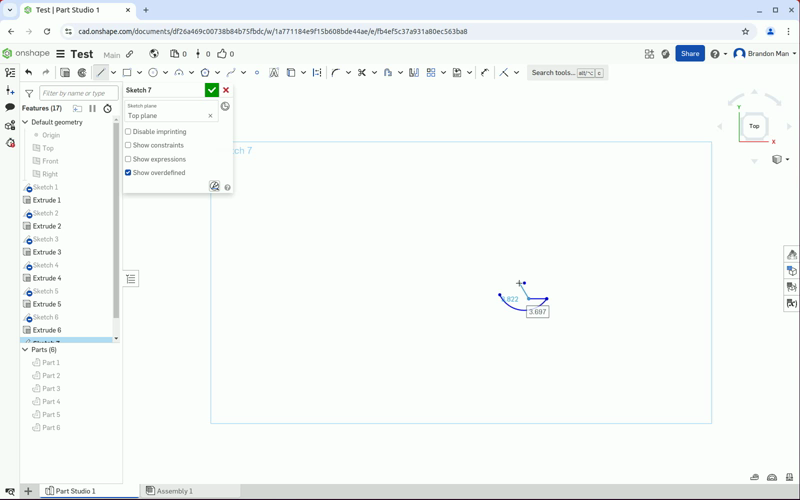
key_down(shift)
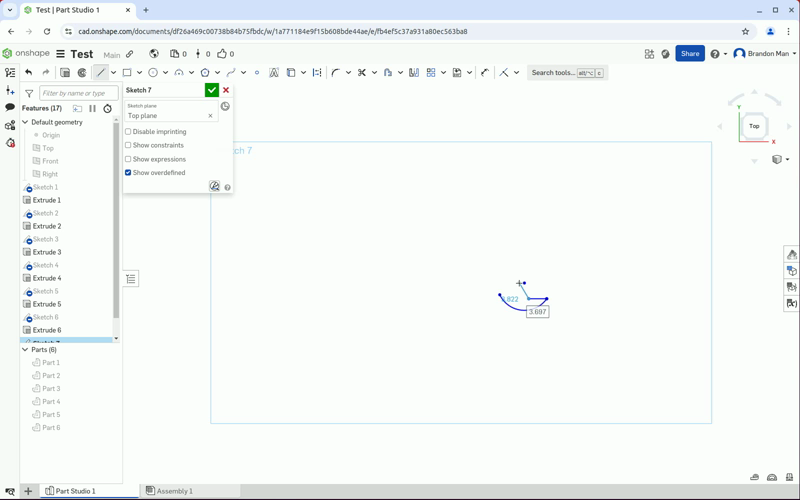
mouse_move(549, 282)
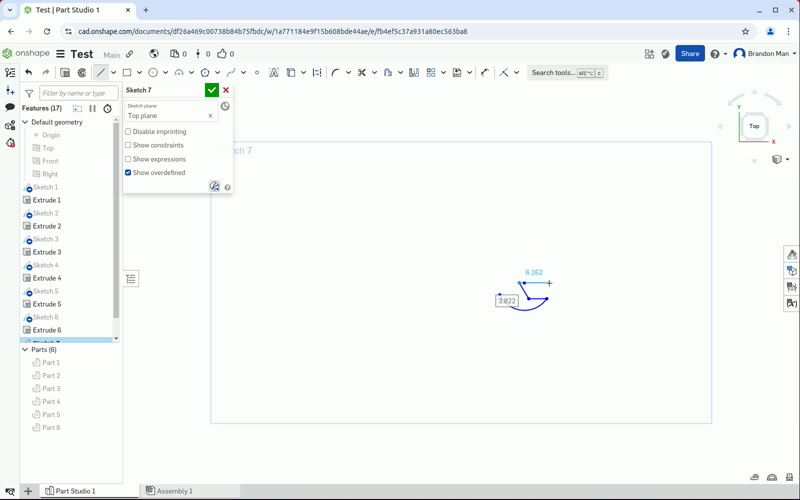
mouse_move(519, 294)
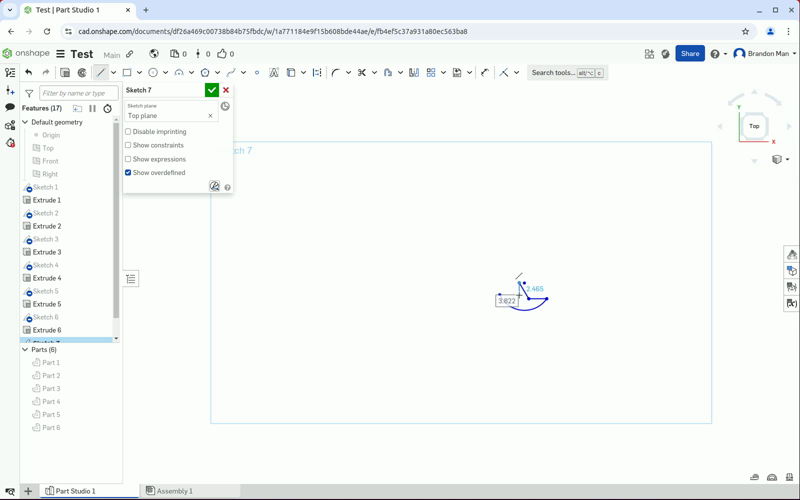
click(519, 294)
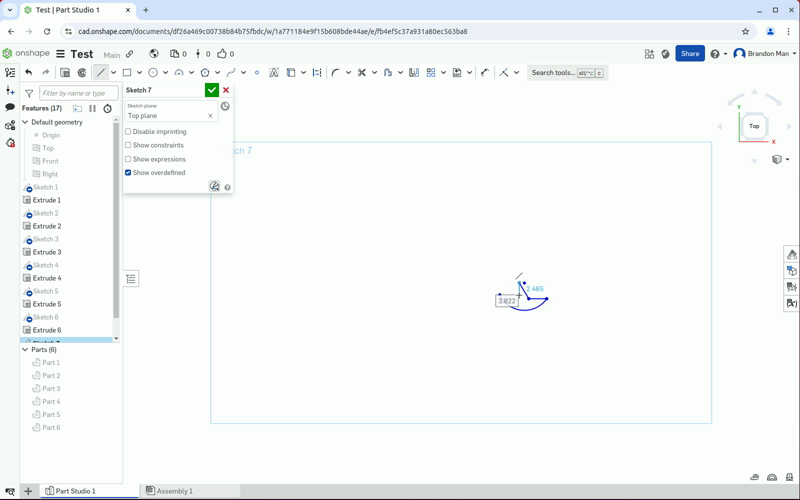
key_up(shift)
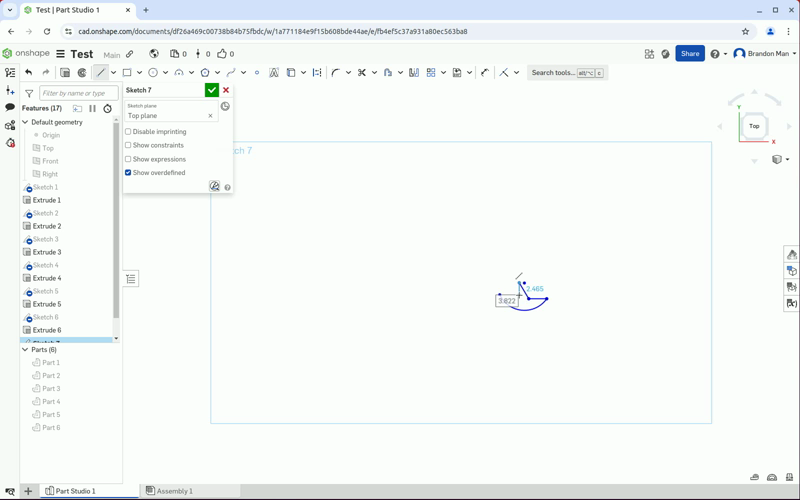
mouse_move(549, 294)
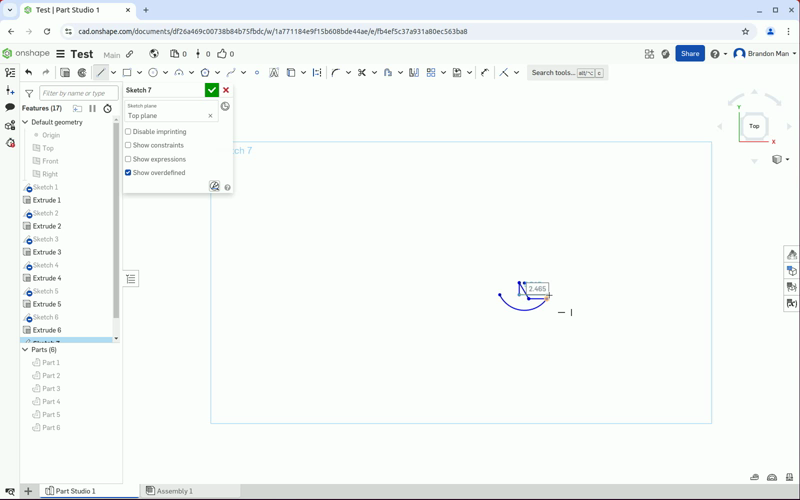
key_down(shift)
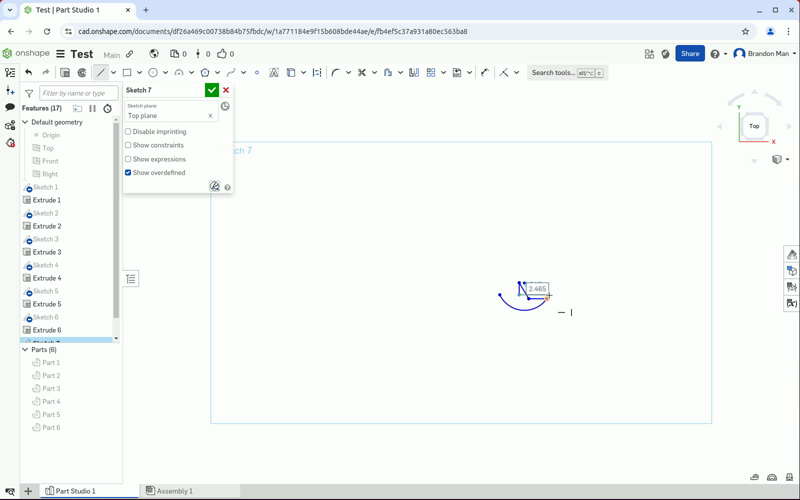
mouse_move(499, 294)
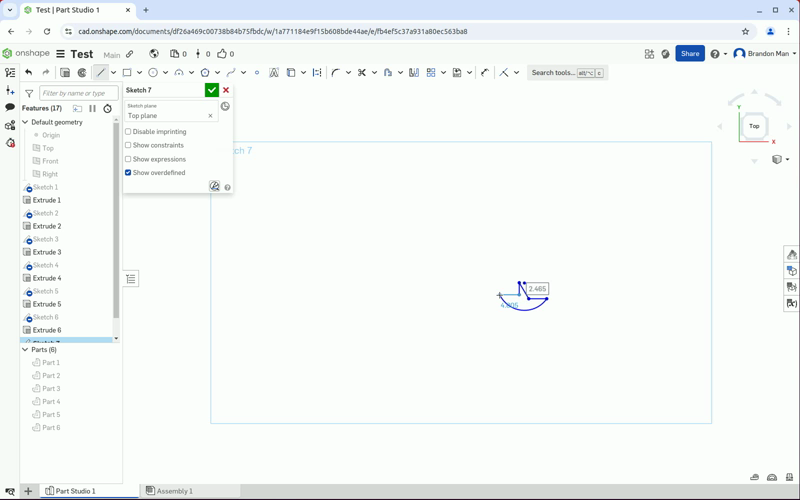
key_up(shift)
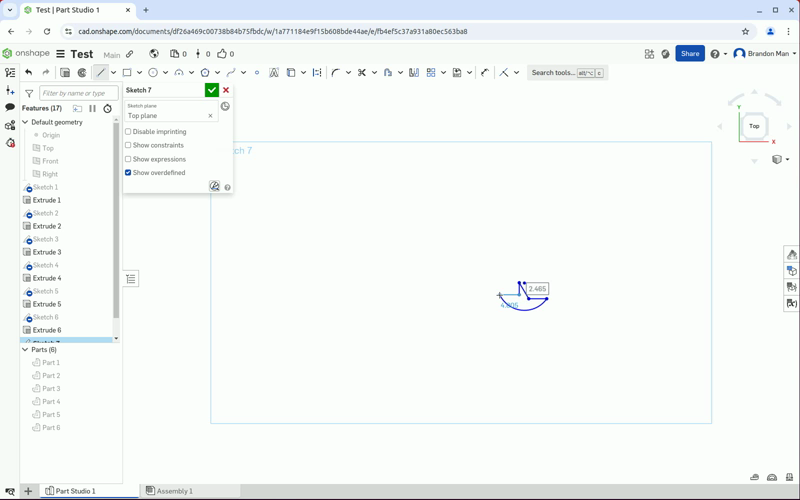
click(499, 294)
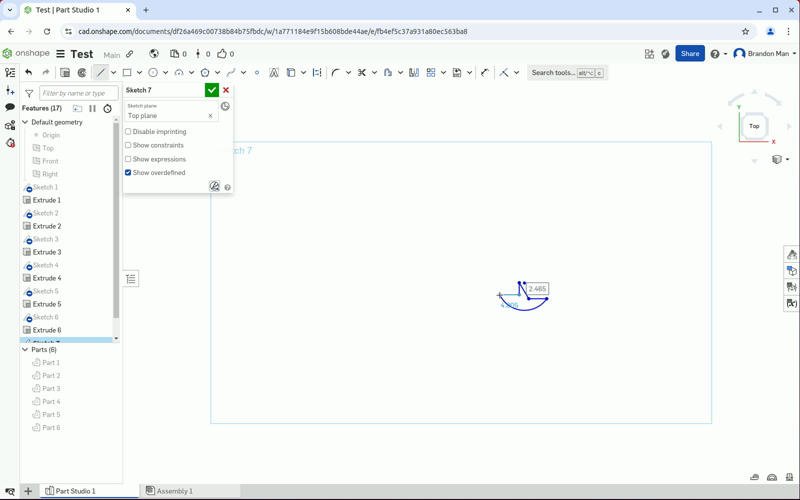
key(esc)
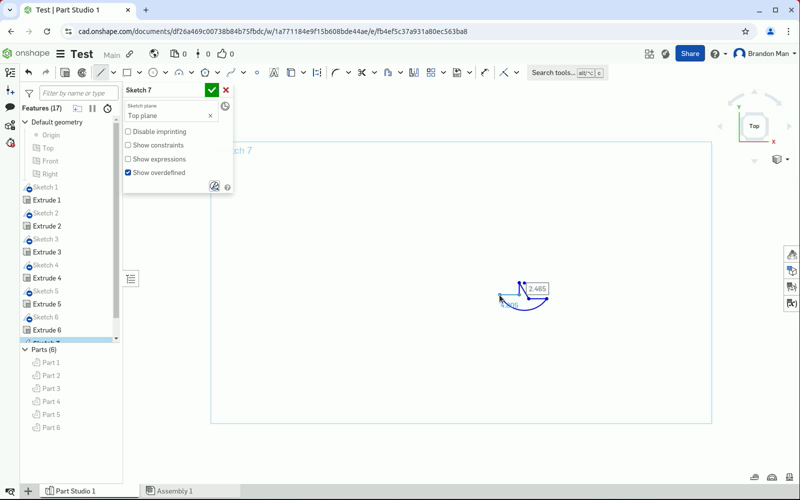
mouse_move(530, 305)
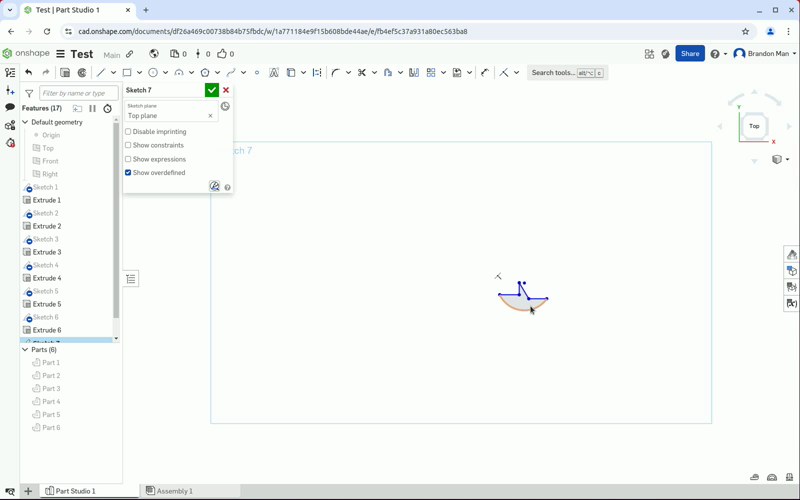
scroll(6)
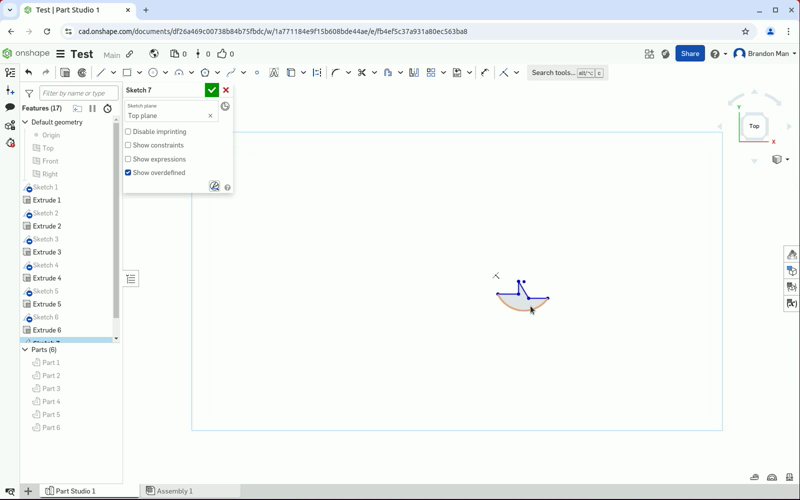
scroll(6)
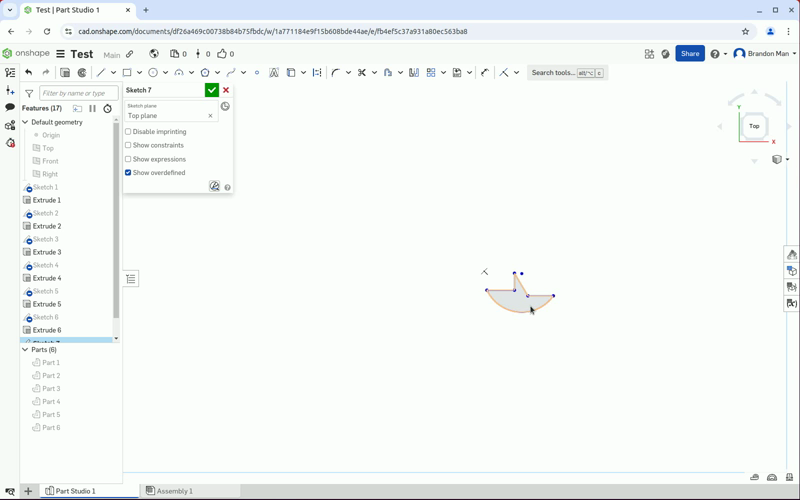
scroll(6)
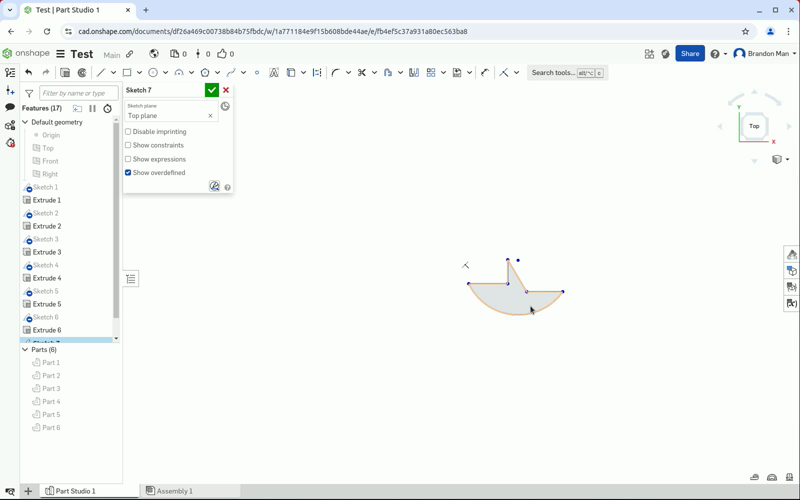
scroll(6)
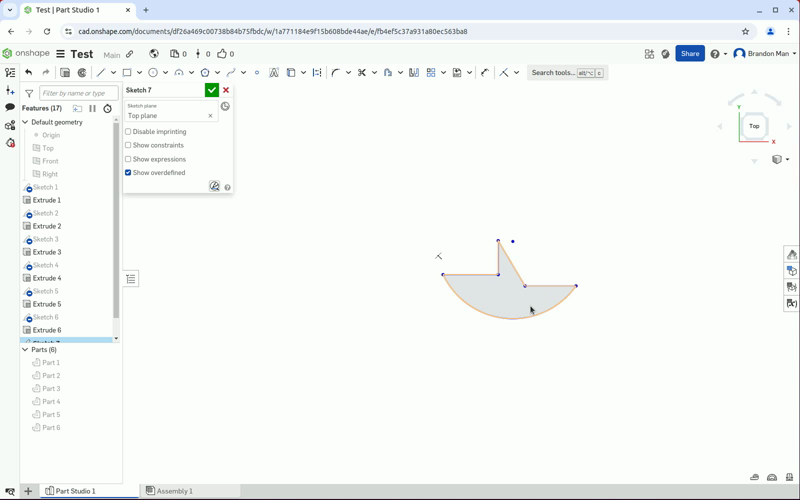
scroll(6)
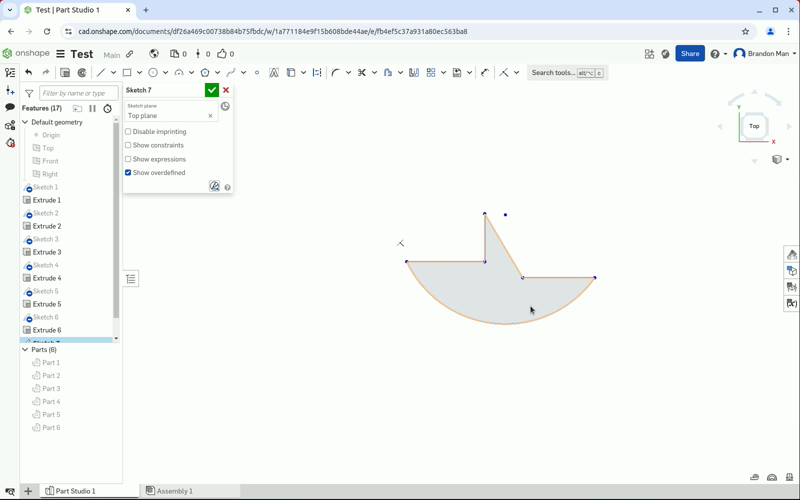
scroll(6)
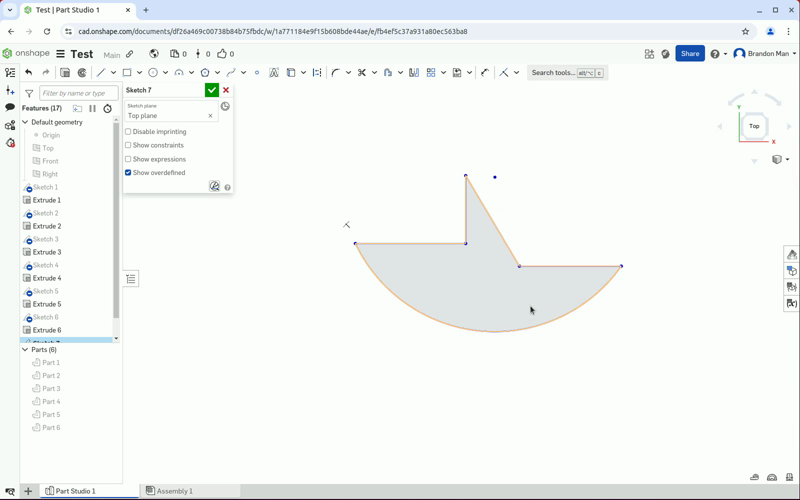
scroll(6)
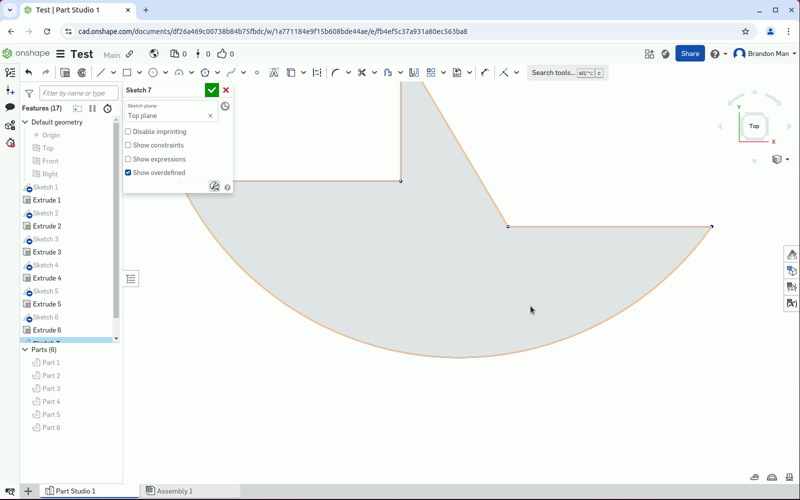
click(530, 305)
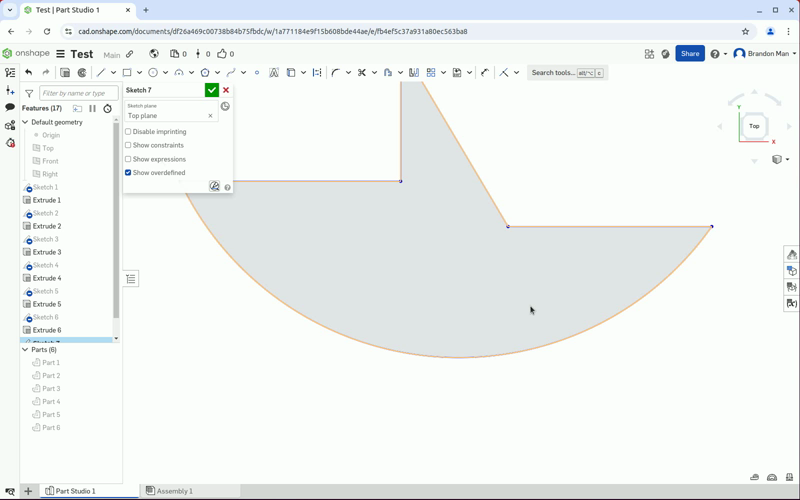
scroll(-6)
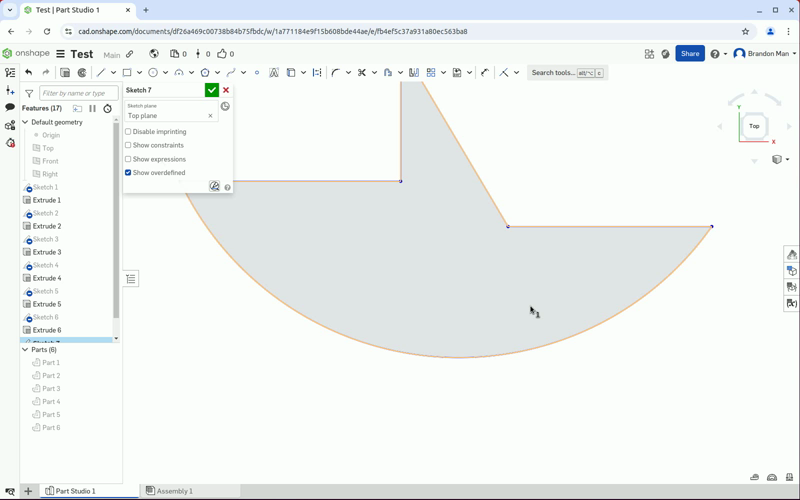
scroll(-6)
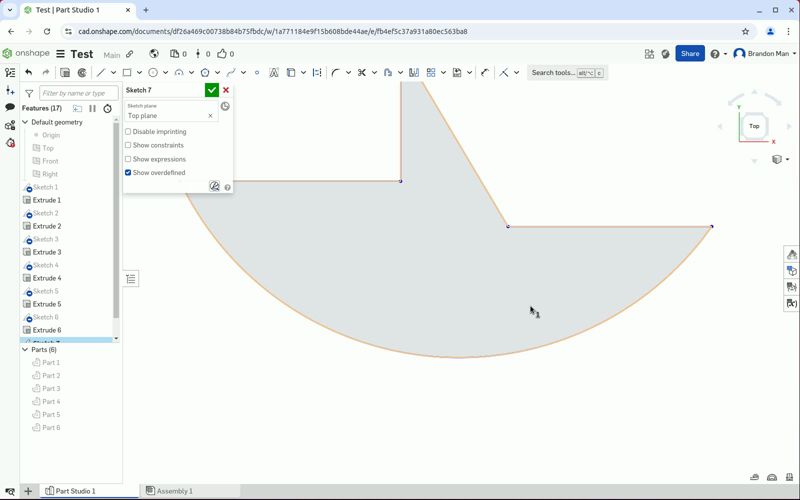
scroll(-6)
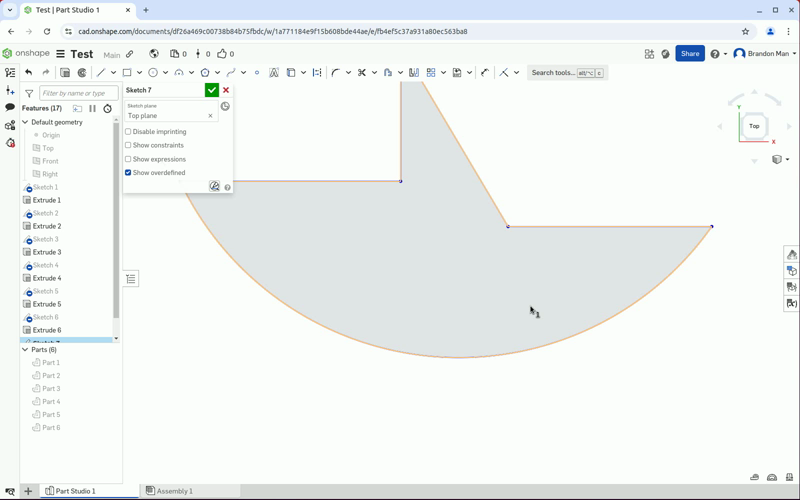
scroll(-6)
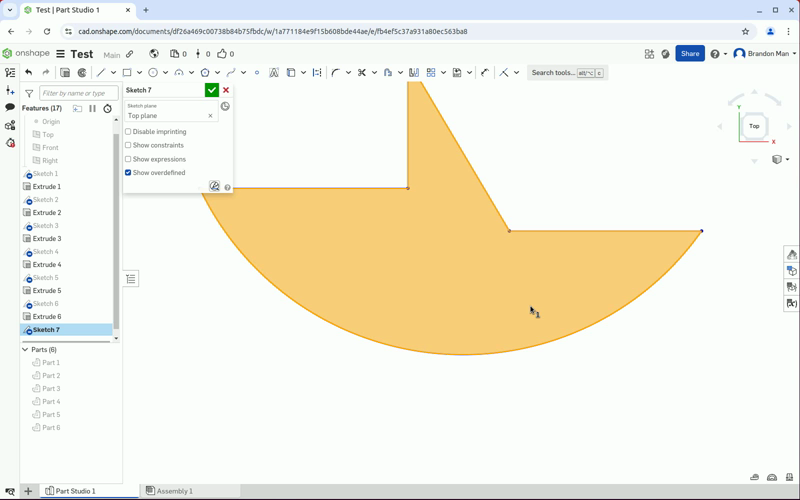
scroll(-6)
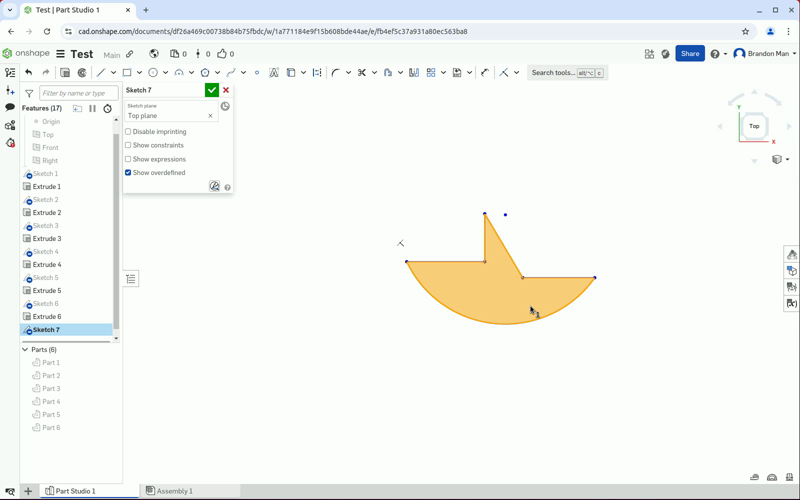
scroll(-6)
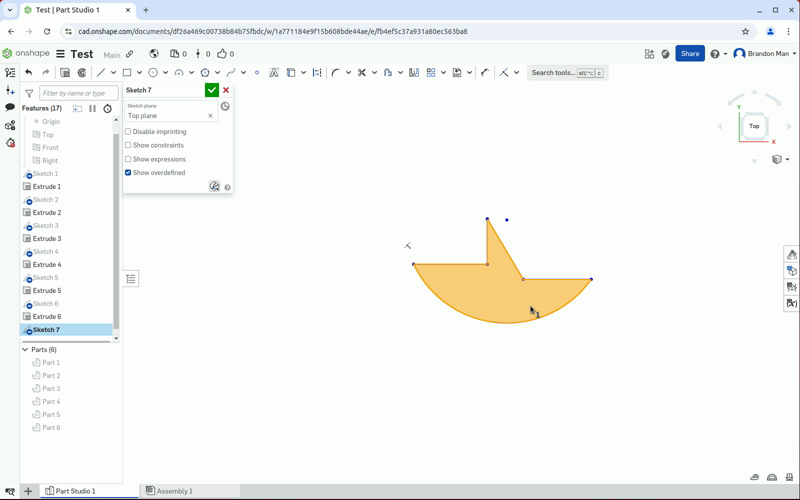
scroll(-6)
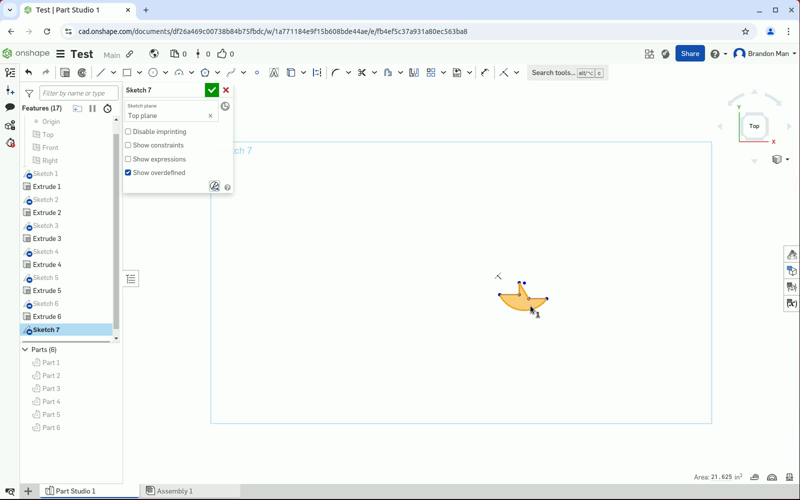
mouse_move(73, 352)
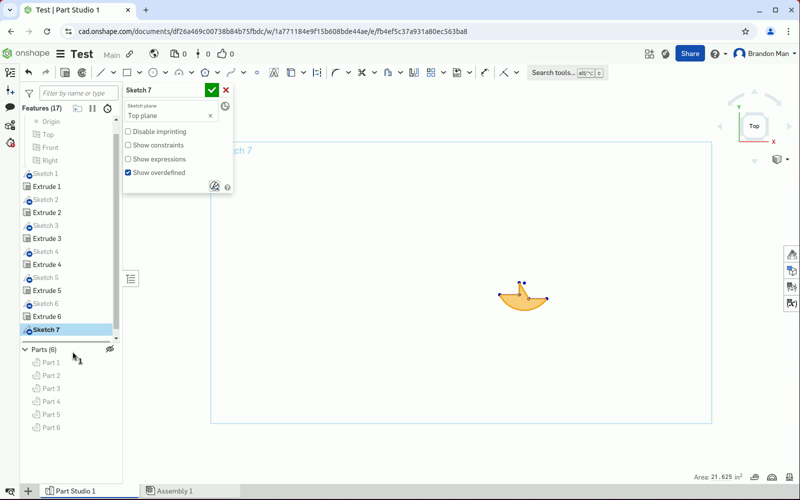
key(shift+y)
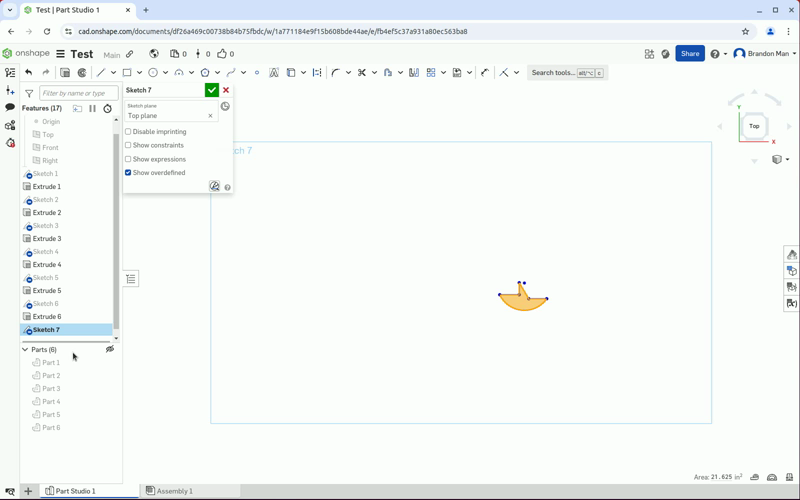
key(shift+e)
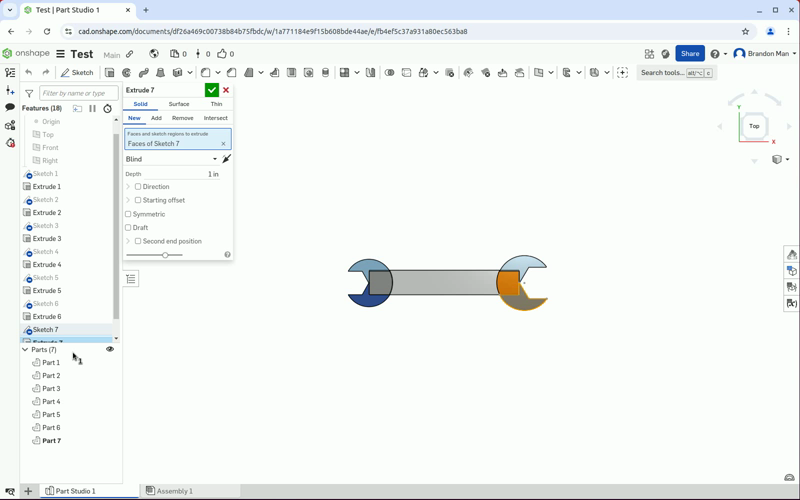
mouse_move(143, 106)
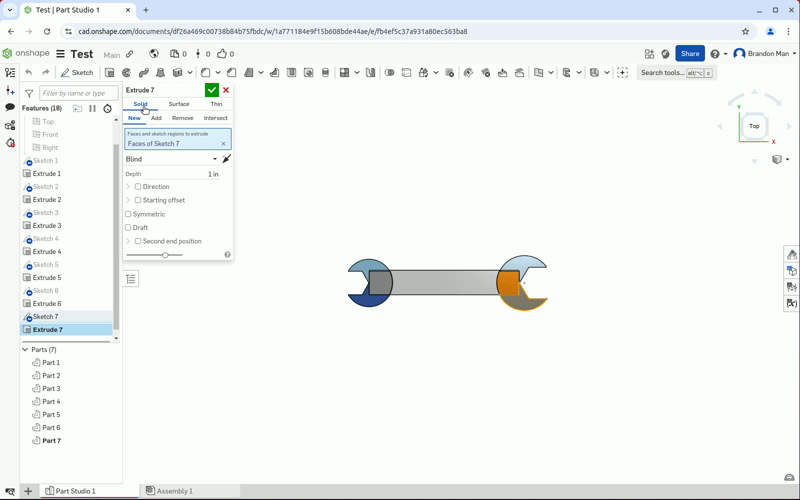
click(143, 106)
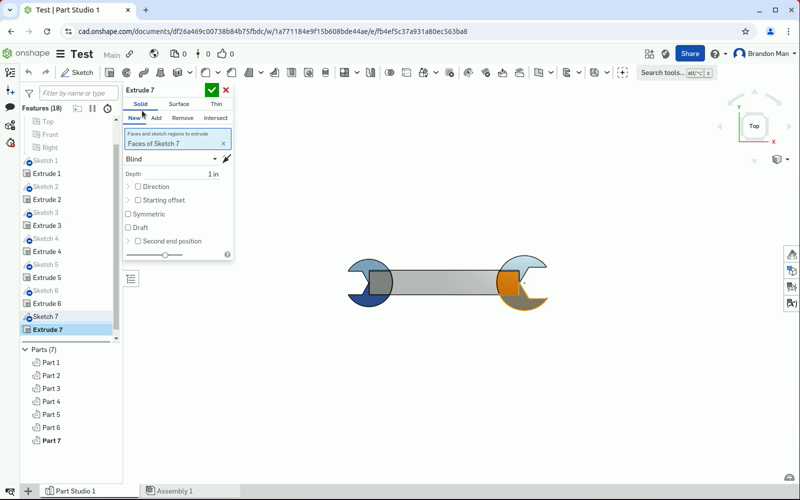
mouse_move(137, 120)
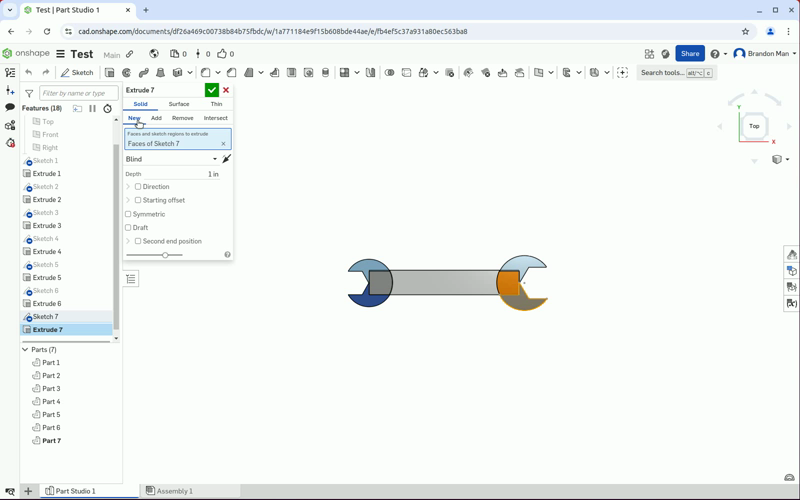
click(137, 120)
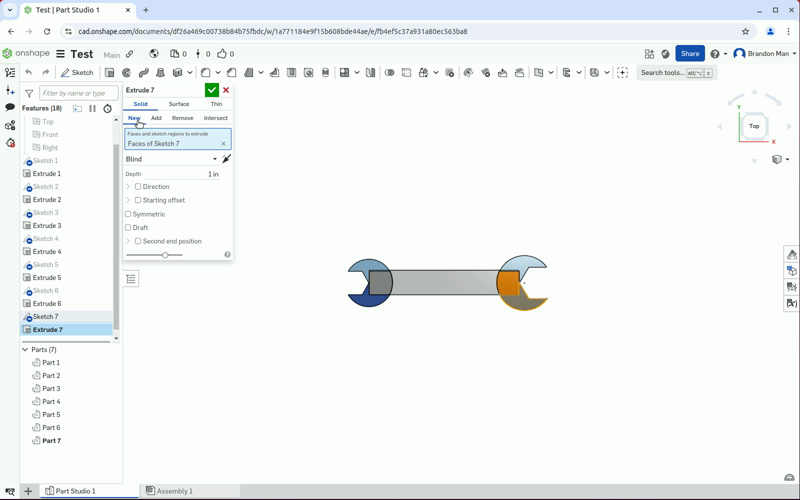
key(tab, 4)
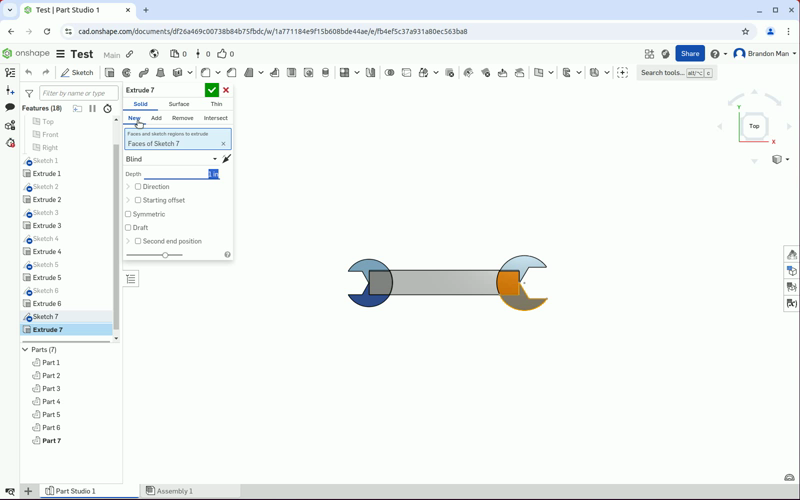
text(2.166)
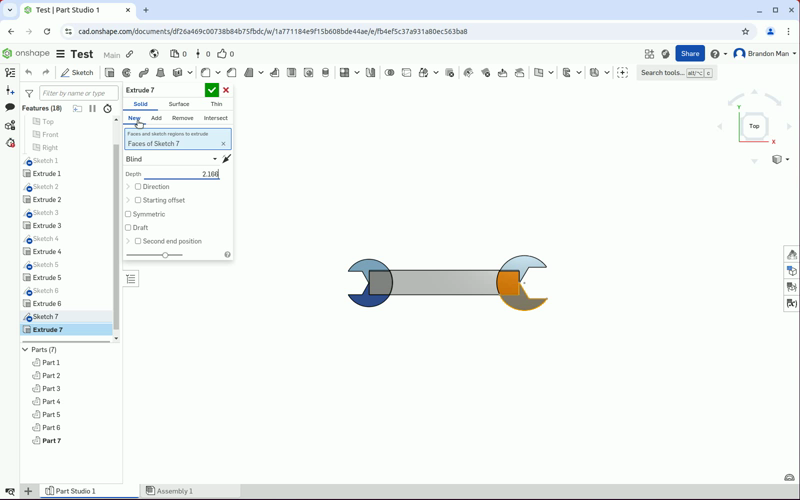
key(enter)
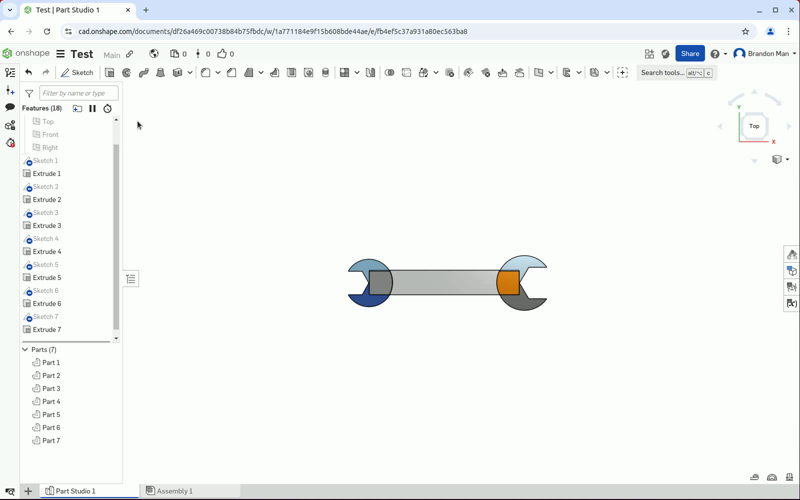
key(shift+h)
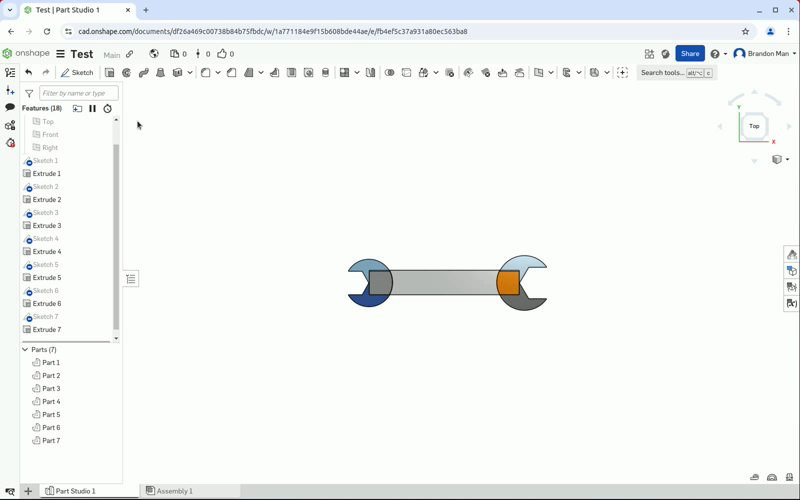
key(shift+h)
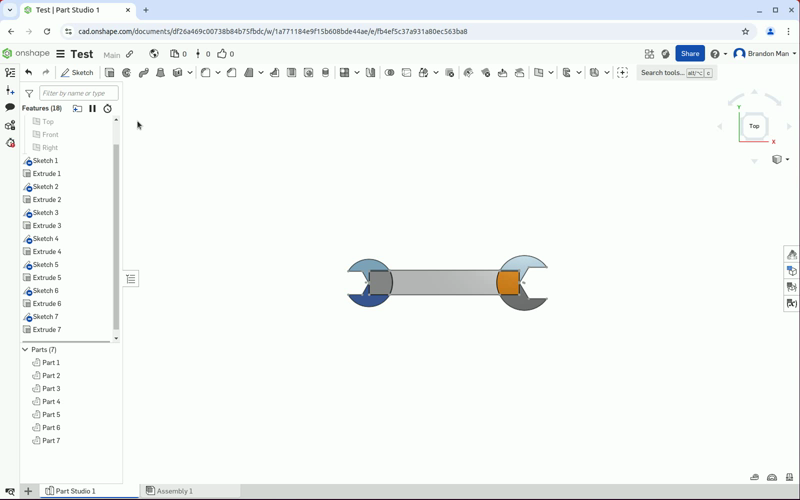
key(shift+7)
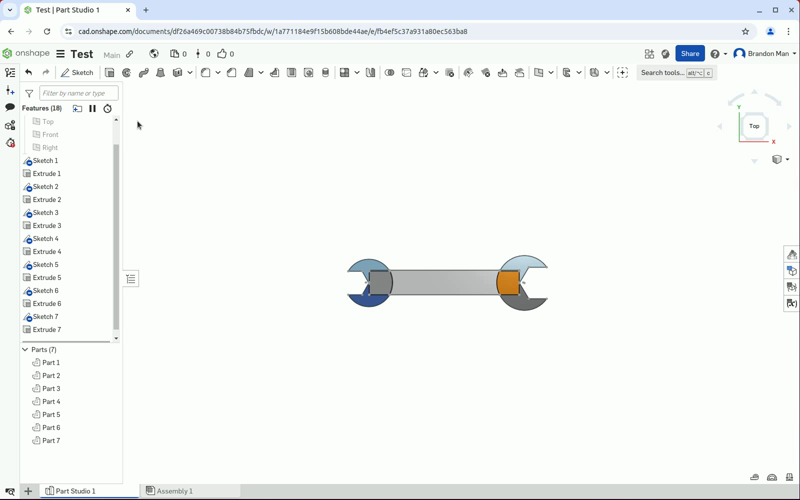
key(up, 3)
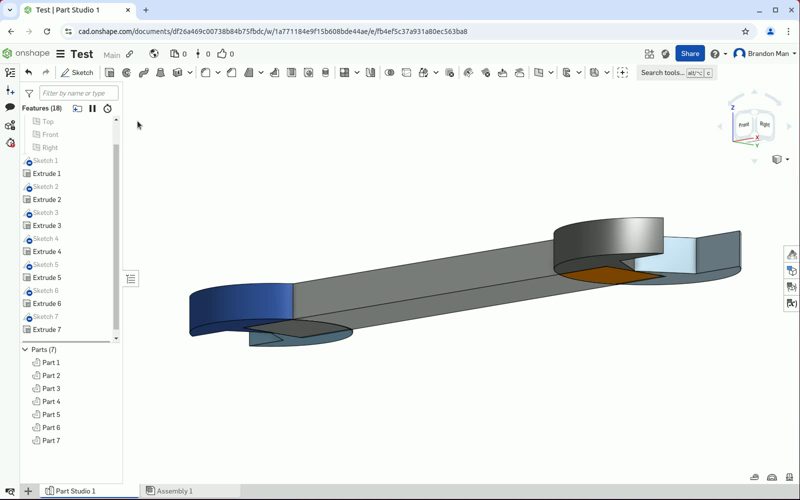
key(left, 3)
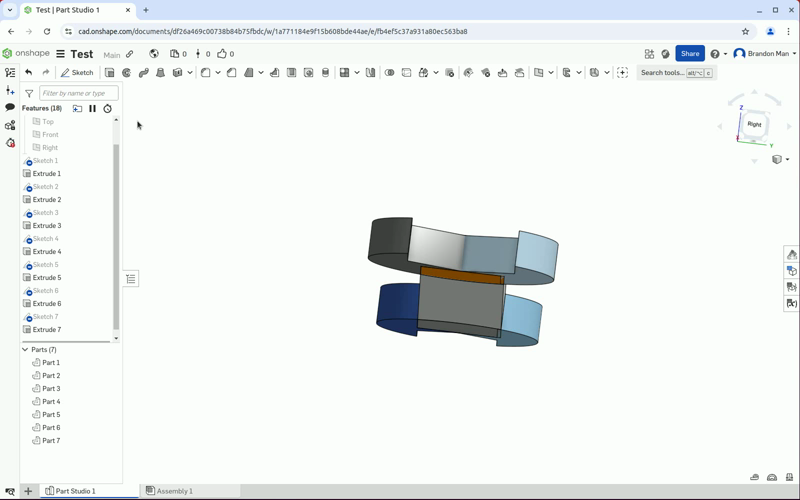
key(right, 3)
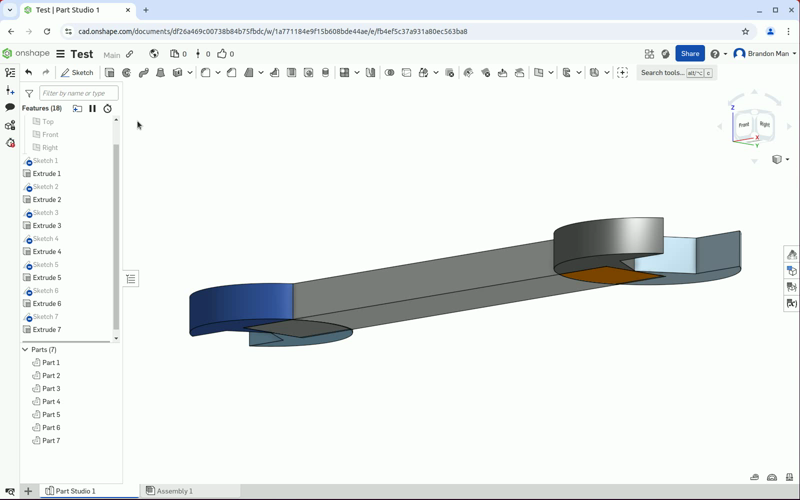
key(down, 3)
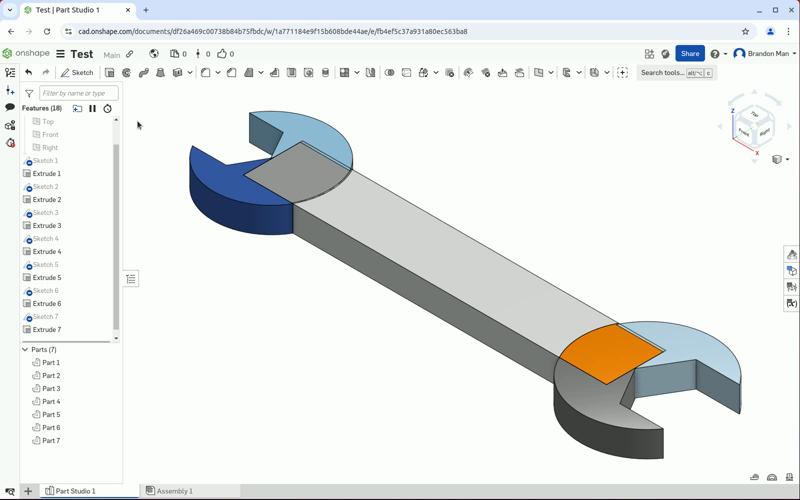
mouse_move(69, 163)
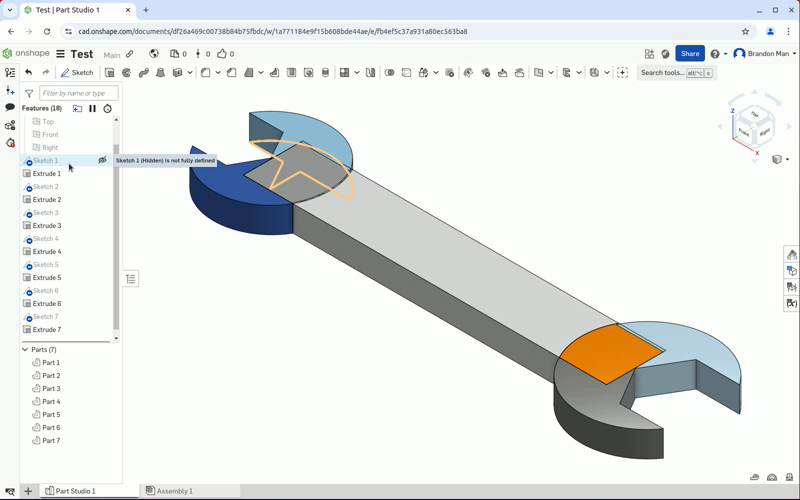
click(69, 163)